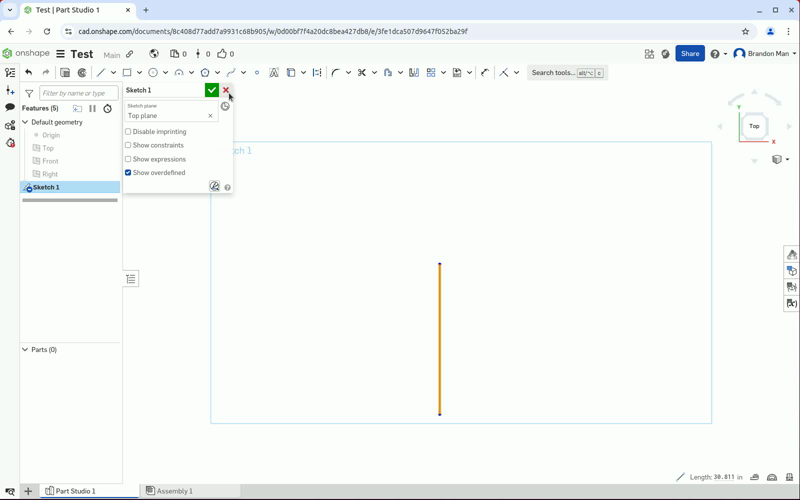
key(shift+h)
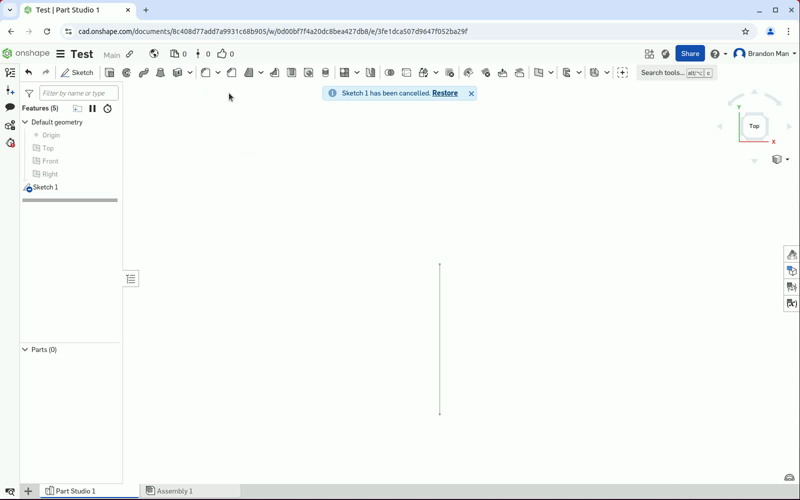
key(shift+s)
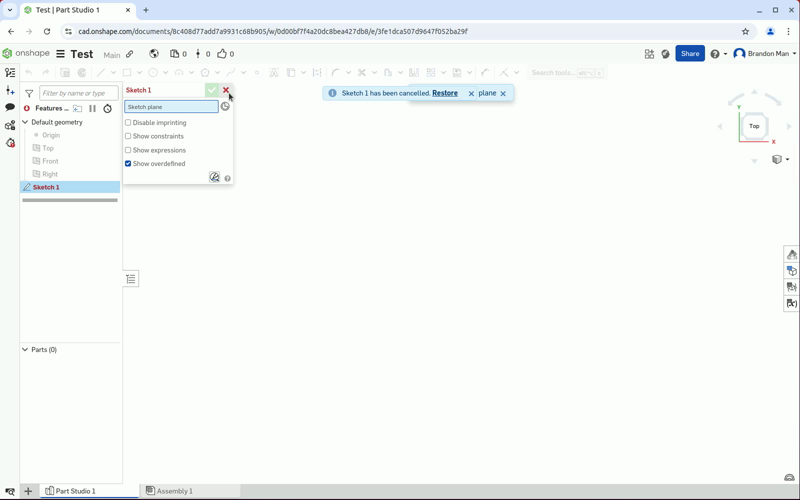
mouse_move(73, 150)
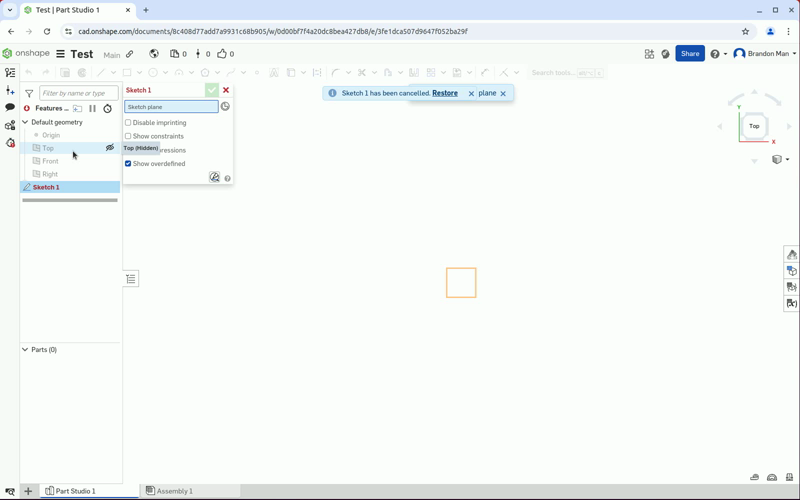
click(73, 150)
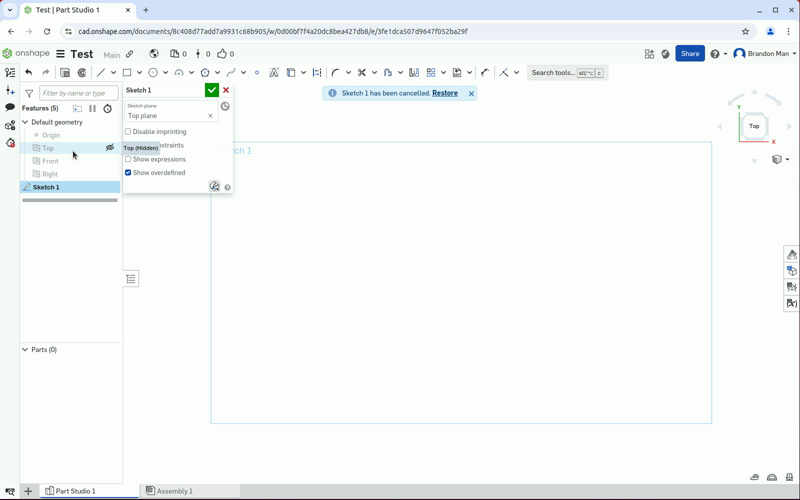
mouse_move(73, 352)
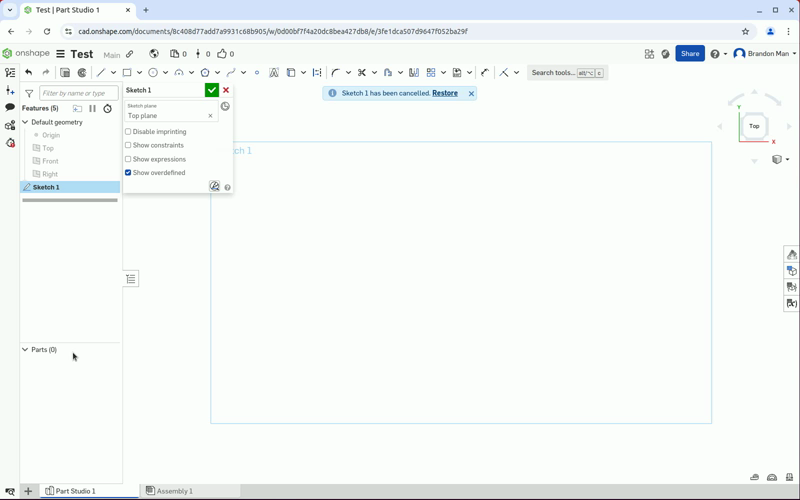
key(y)
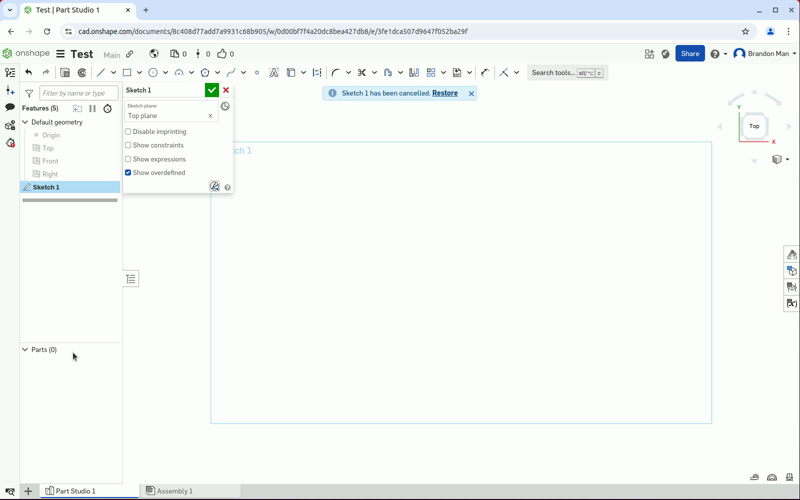
key(l)
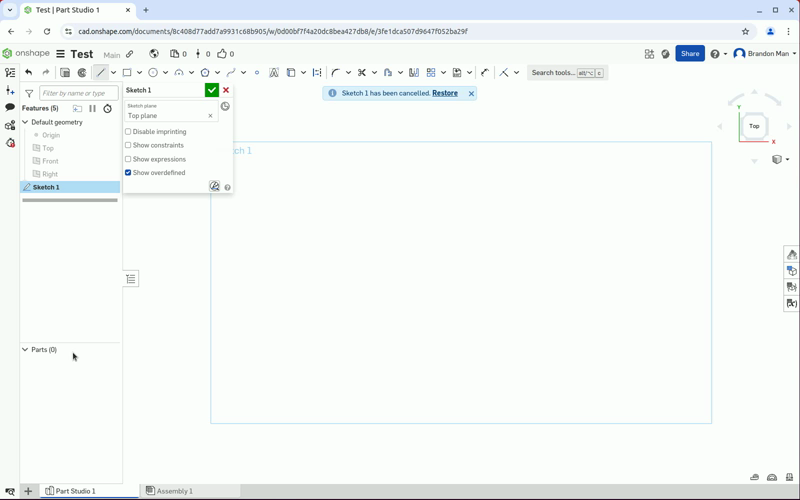
key_down(shift)
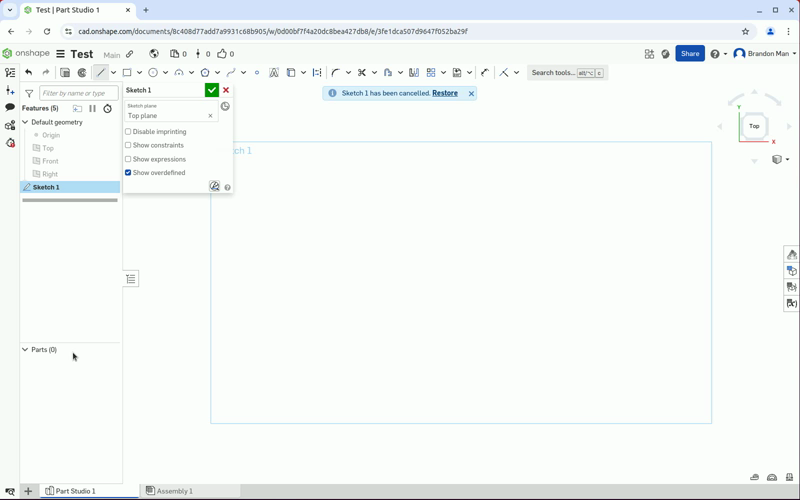
mouse_move(351, 325)
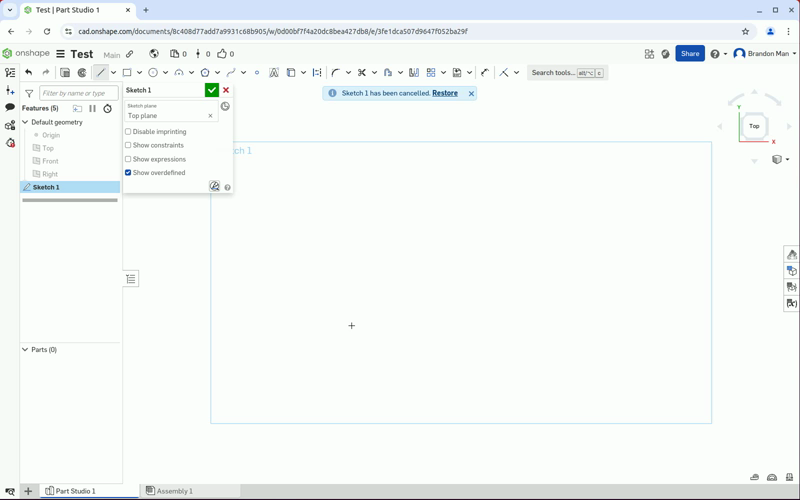
click(351, 325)
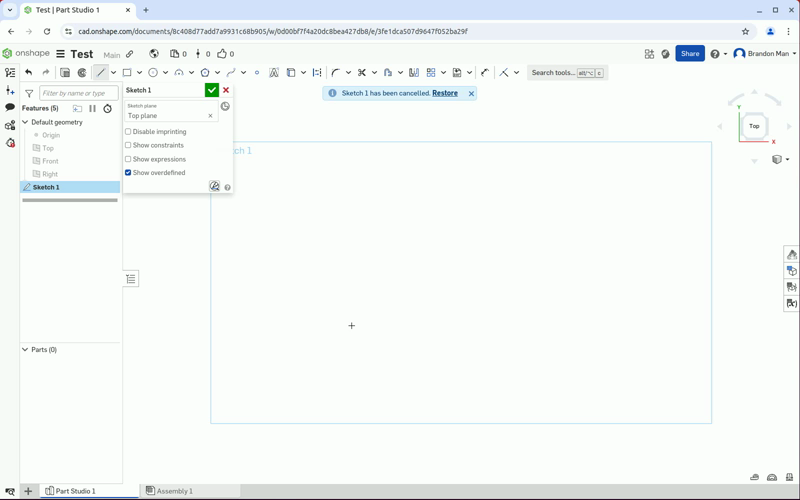
key_up(shift)
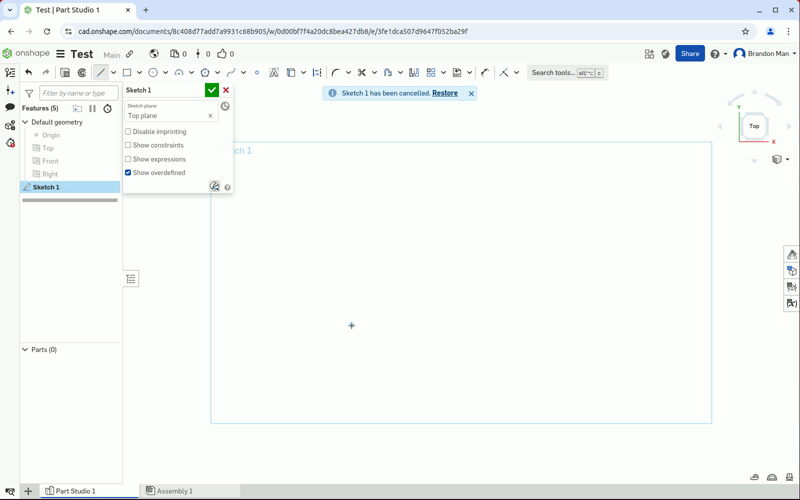
key_down(shift)
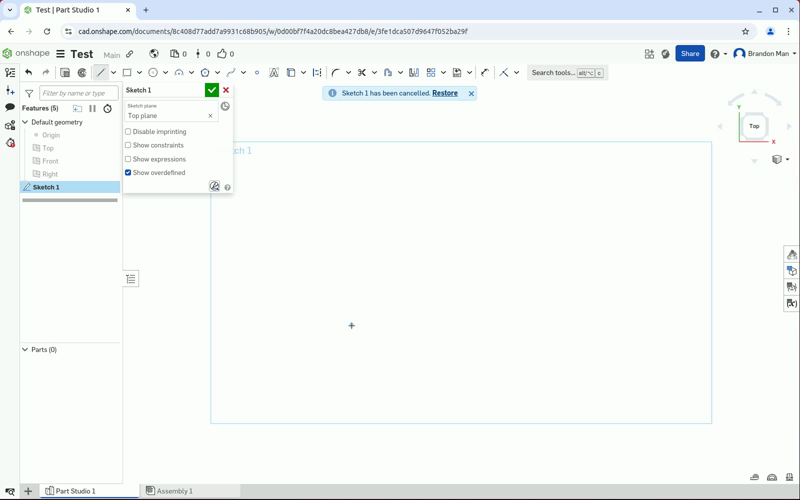
mouse_move(572, 325)
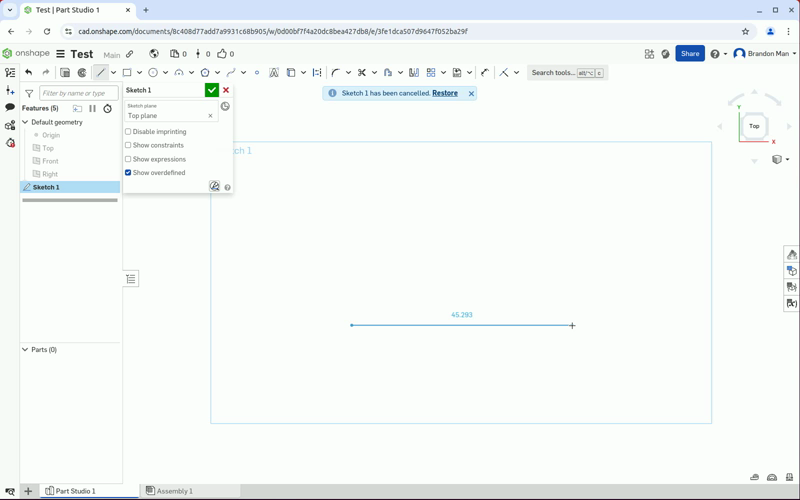
click(572, 325)
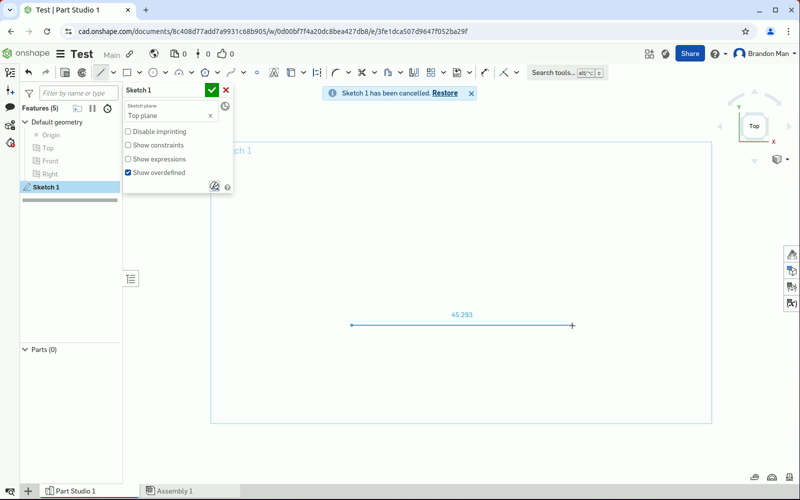
key_up(shift)
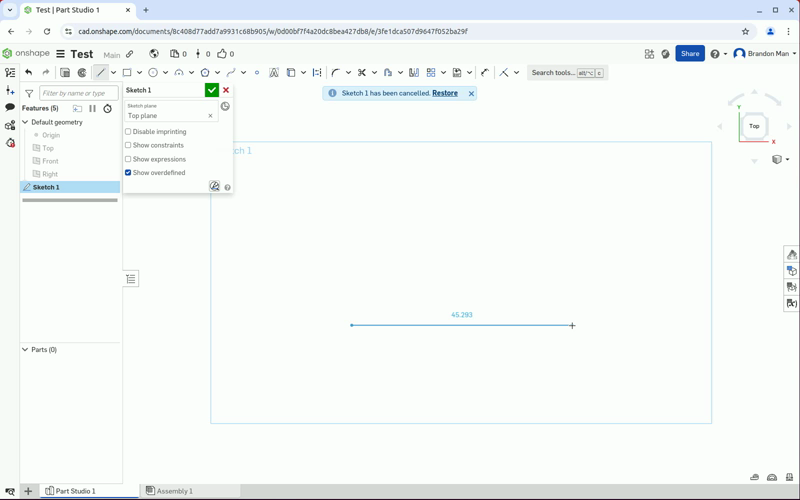
key_down(shift)
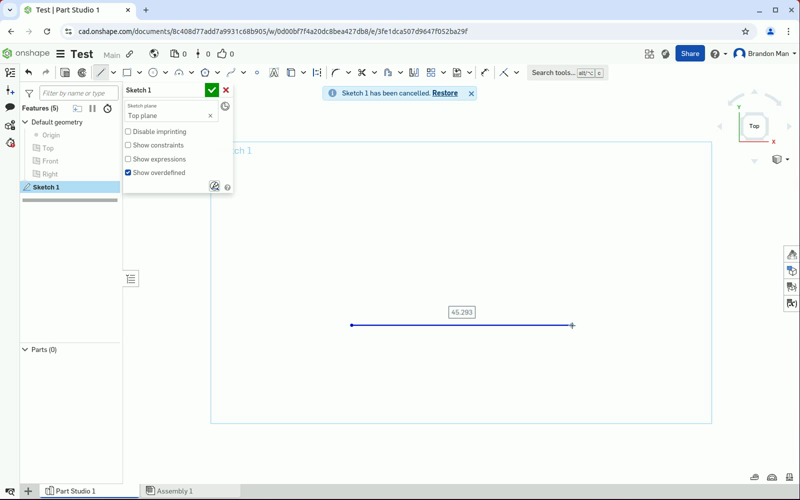
mouse_move(572, 213)
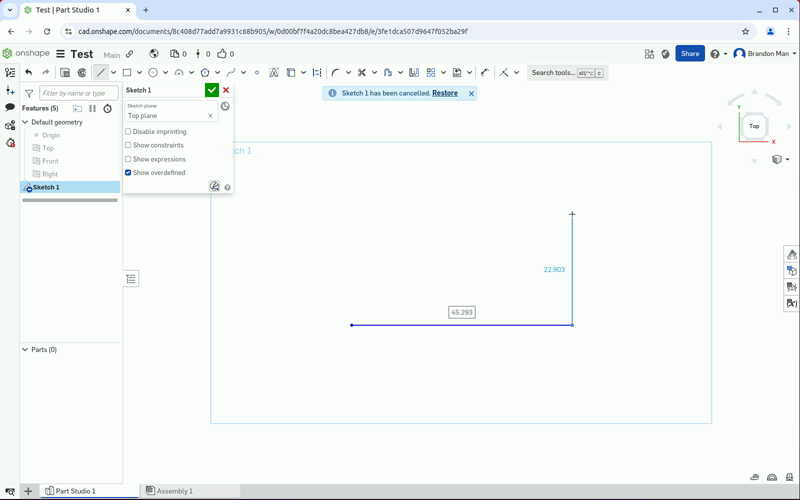
click(572, 213)
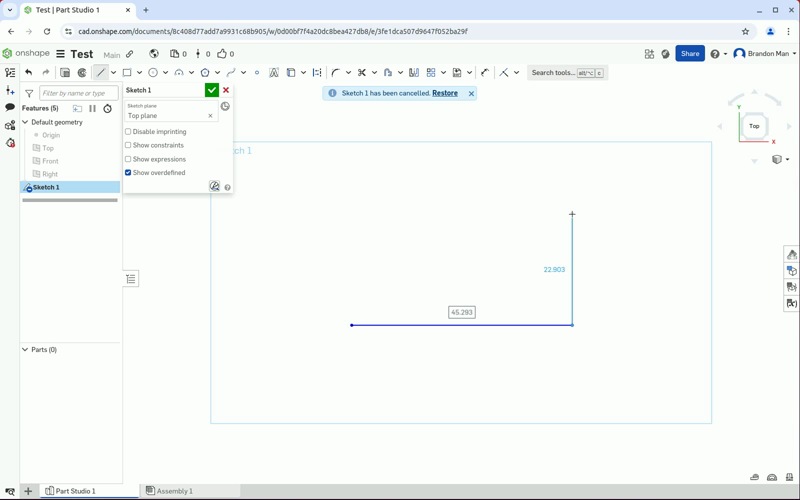
key_up(shift)
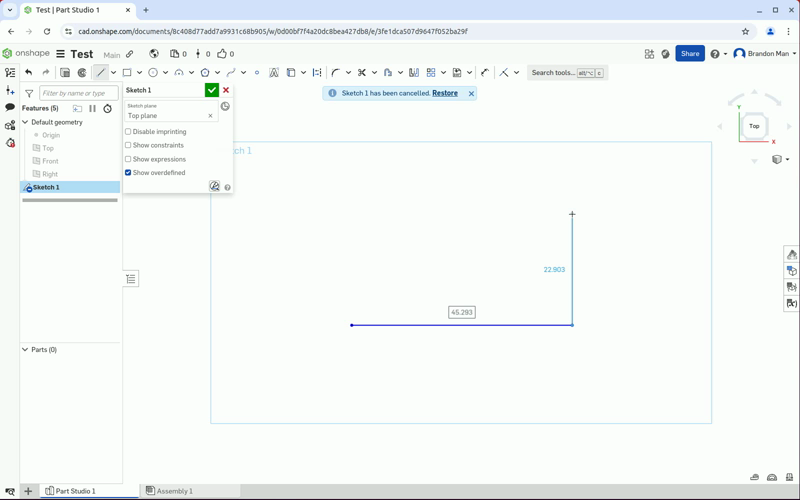
key_down(shift)
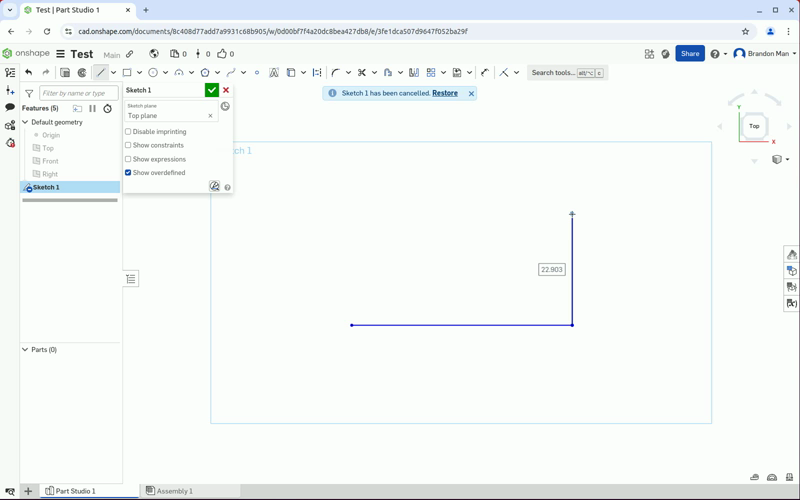
mouse_move(351, 213)
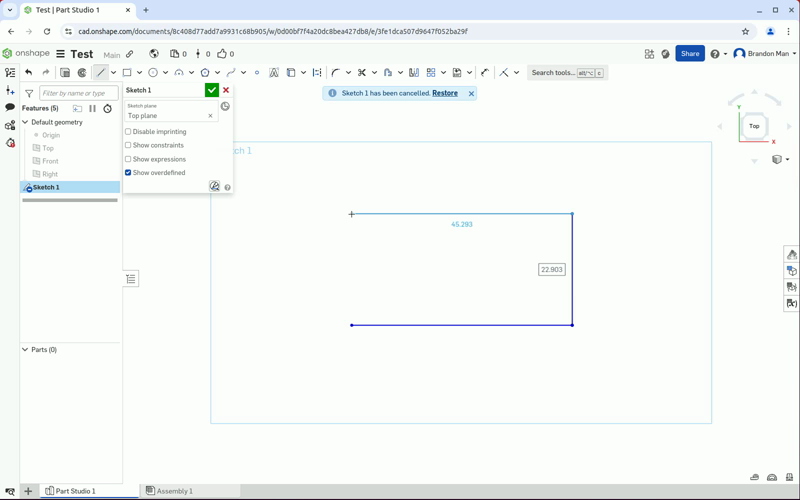
click(351, 213)
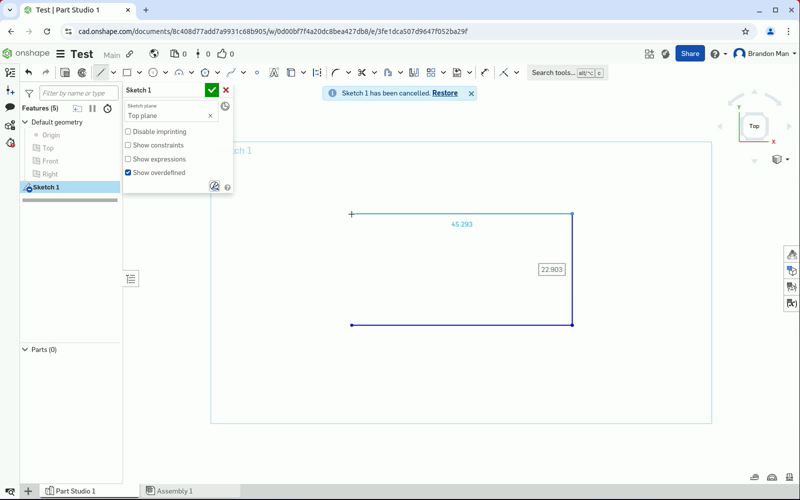
key_up(shift)
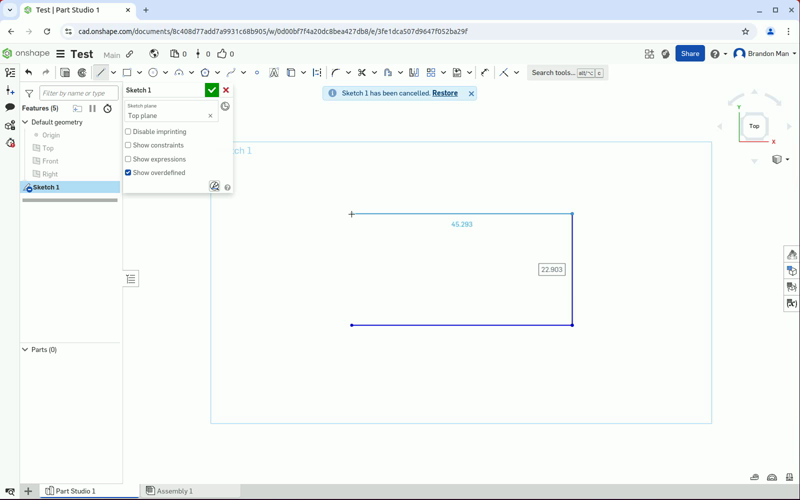
key_down(shift)
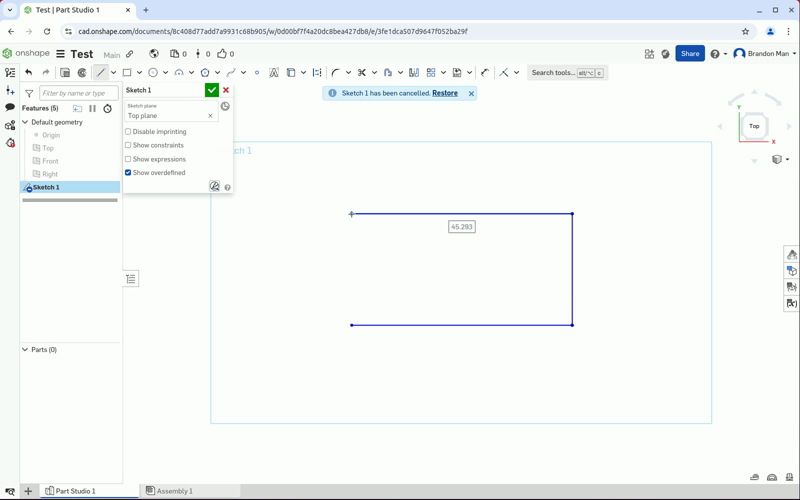
mouse_move(351, 325)
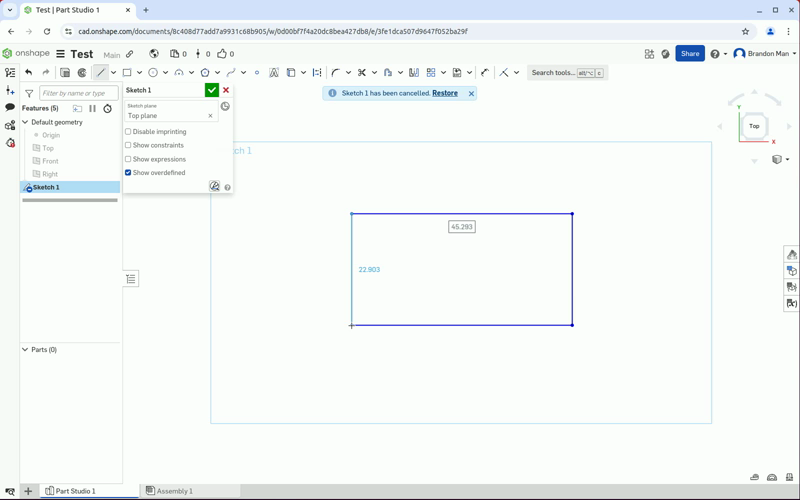
key_up(shift)
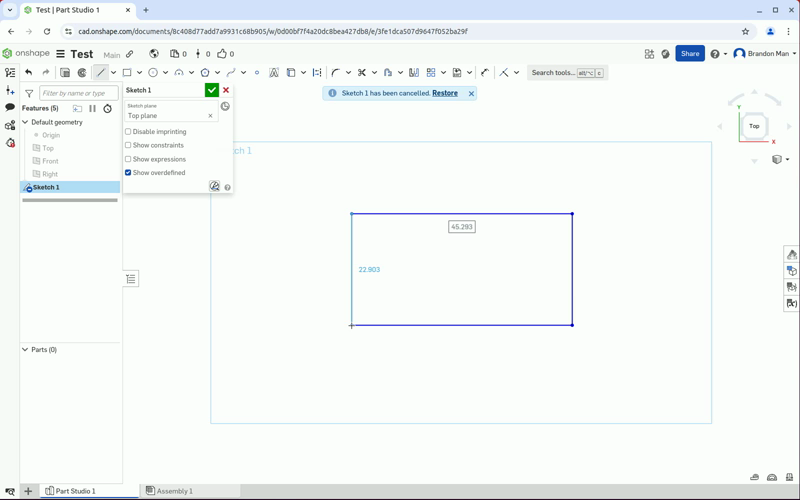
click(351, 325)
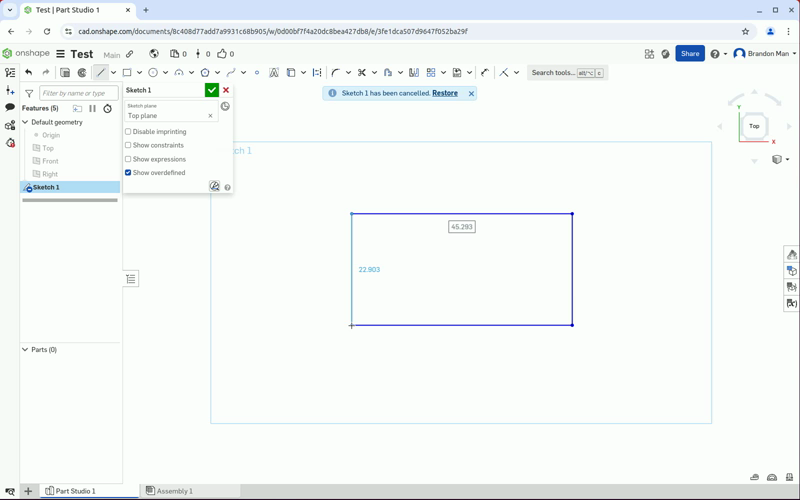
key(esc)
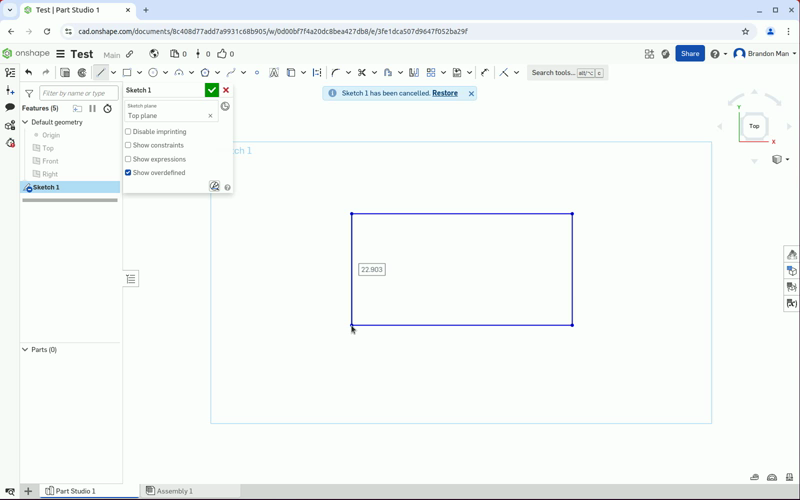
mouse_move(497, 268)
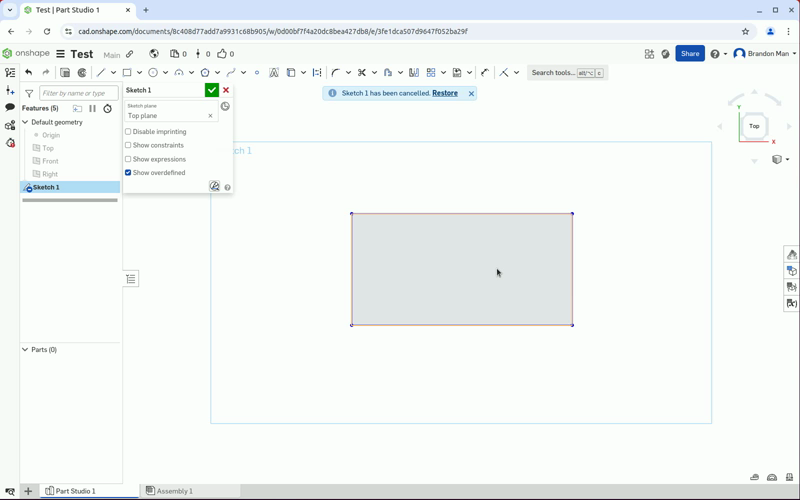
click(497, 268)
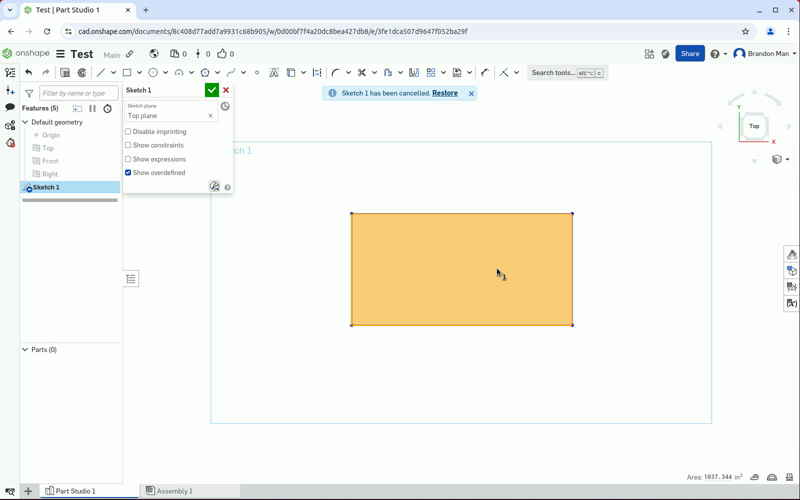
mouse_move(73, 352)
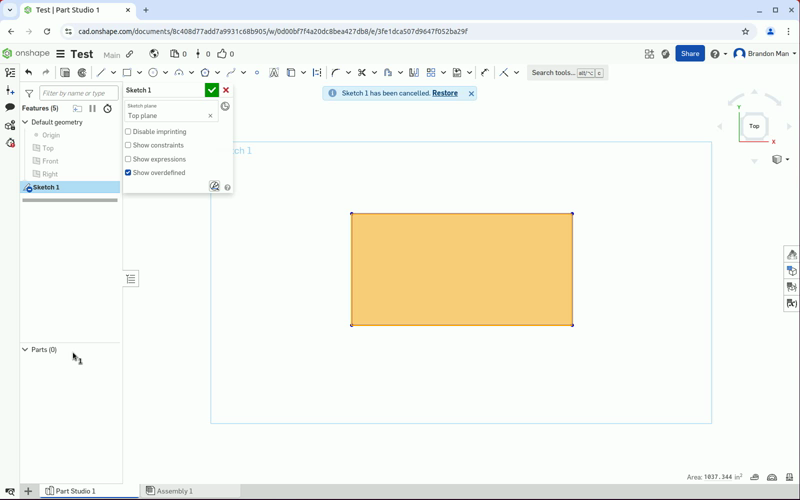
key(shift+y)
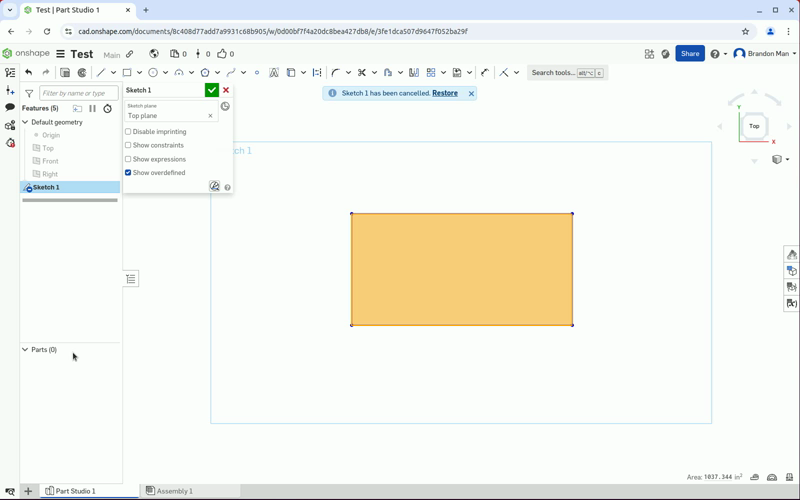
key(shift+e)
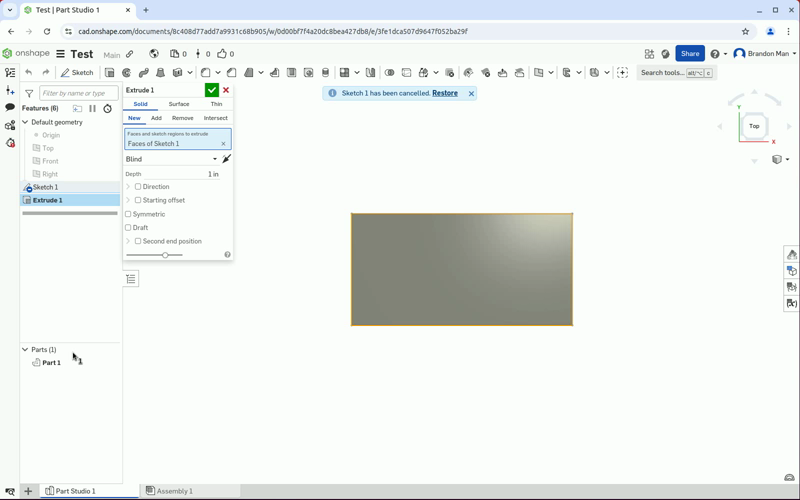
mouse_move(143, 106)
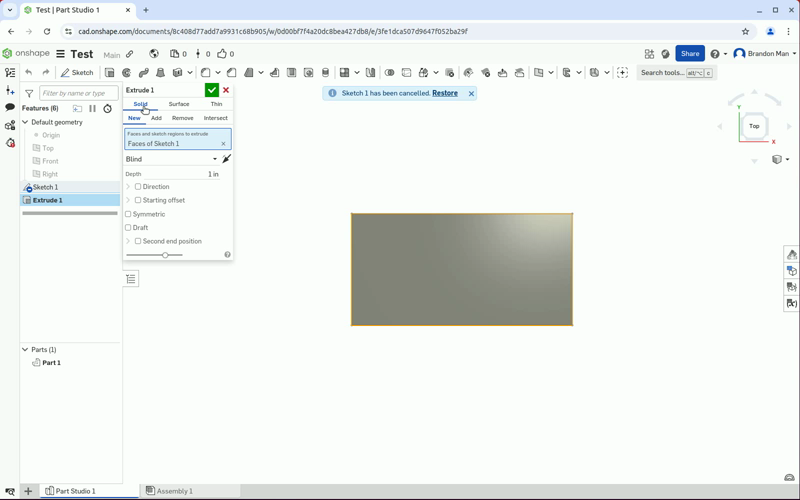
click(143, 106)
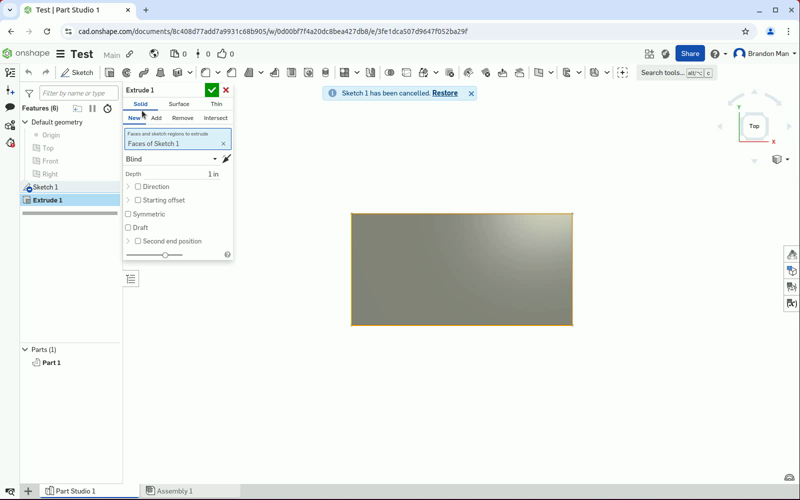
mouse_move(137, 120)
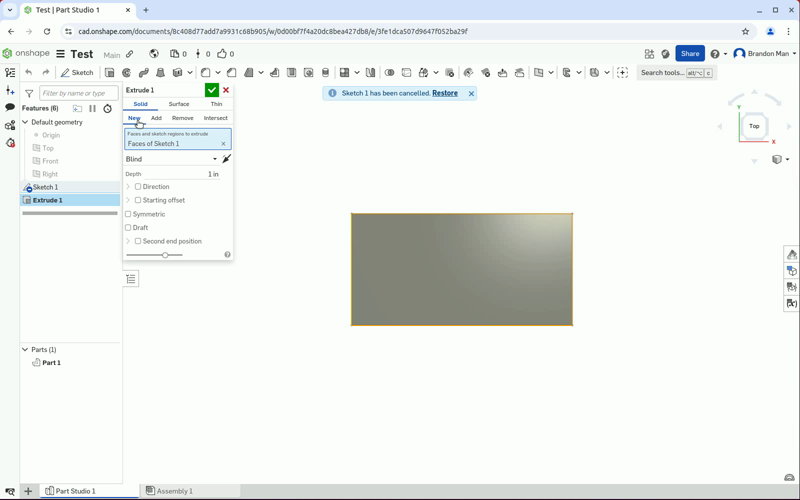
click(137, 120)
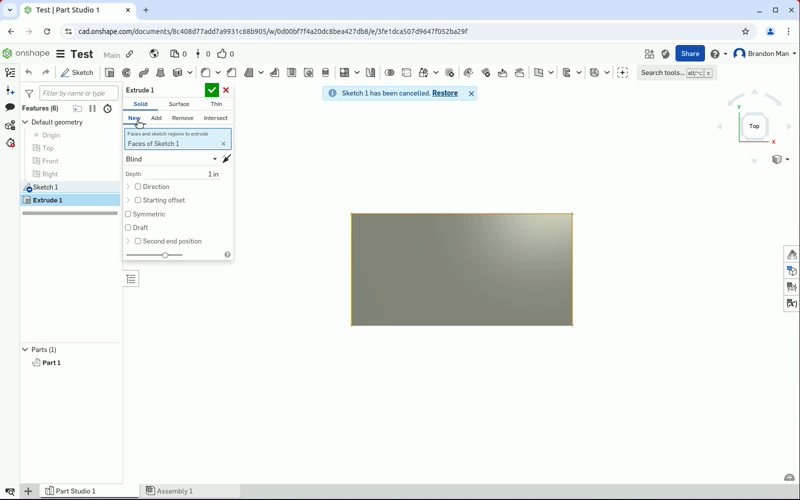
key(tab, 4)
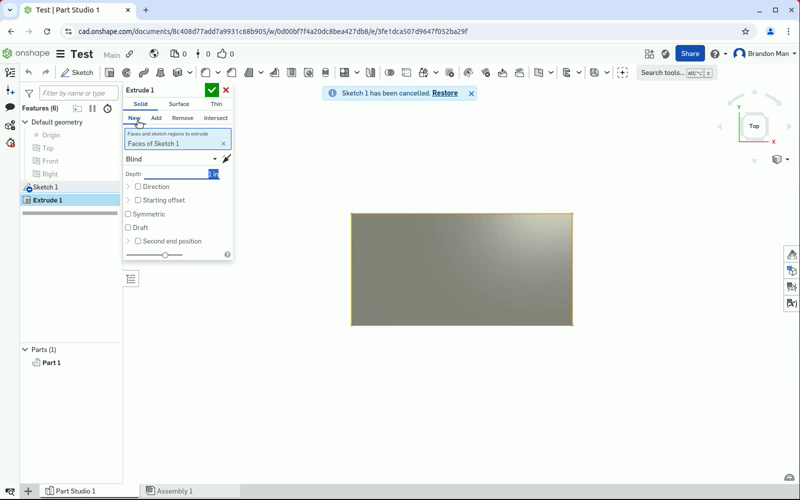
text(7.462)
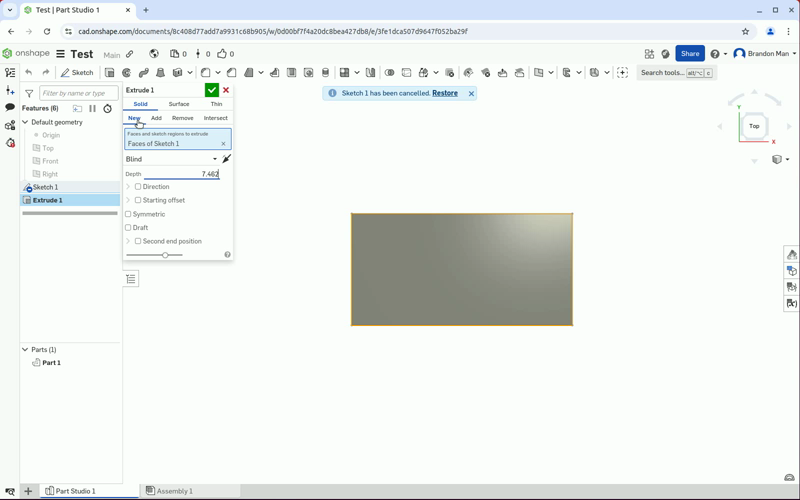
key(enter)
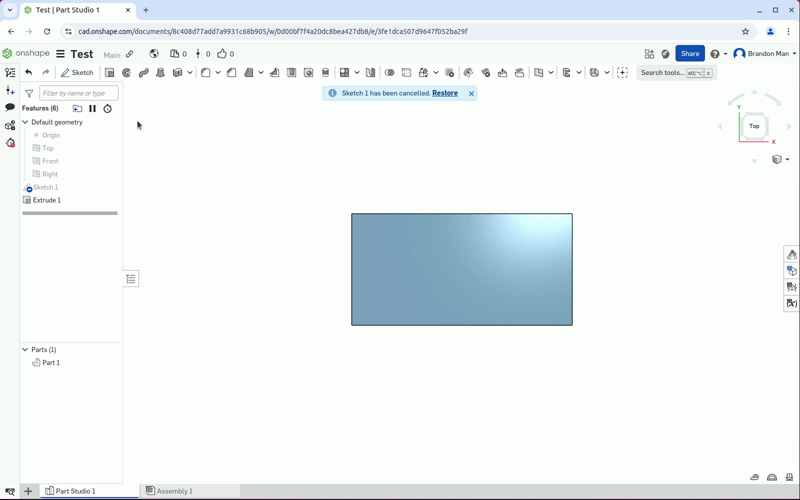
key(shift+h)
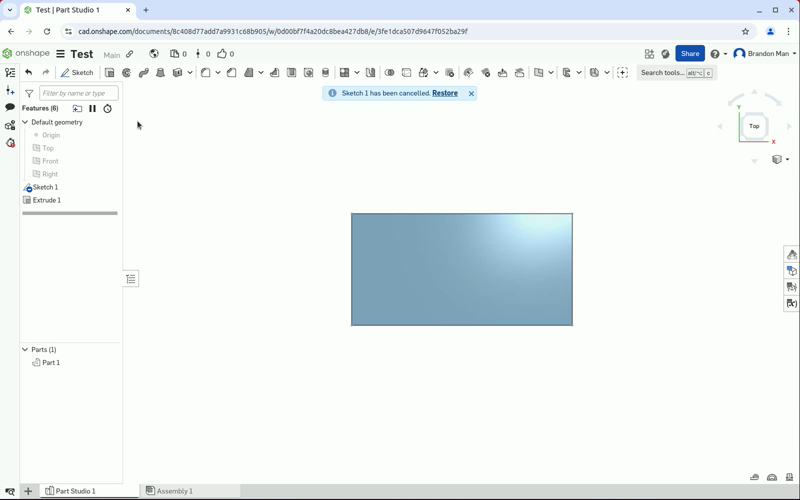
key(shift+h)
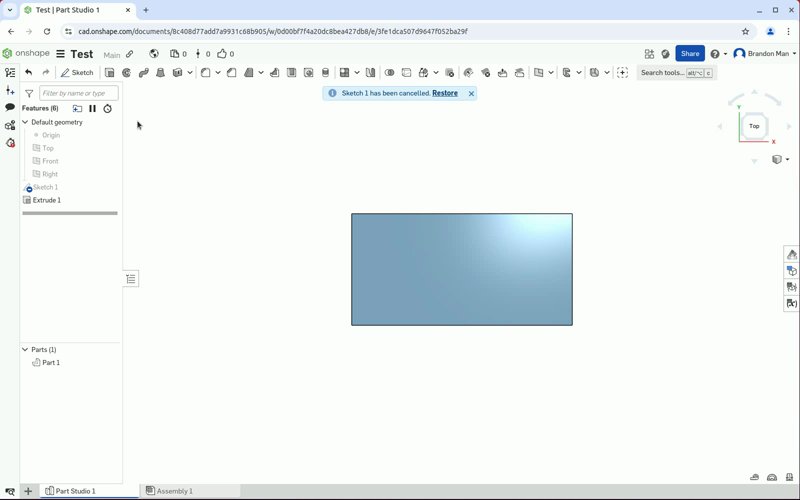
mouse_move(73, 189)
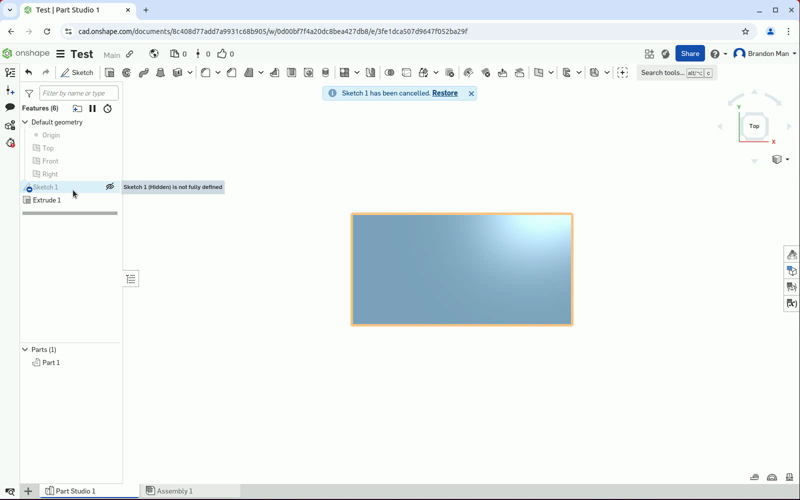
click(73, 189)
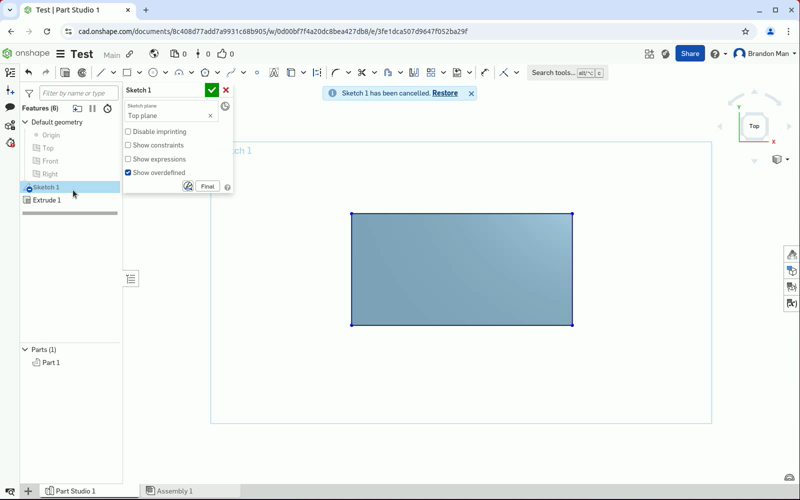
mouse_move(229, 92)
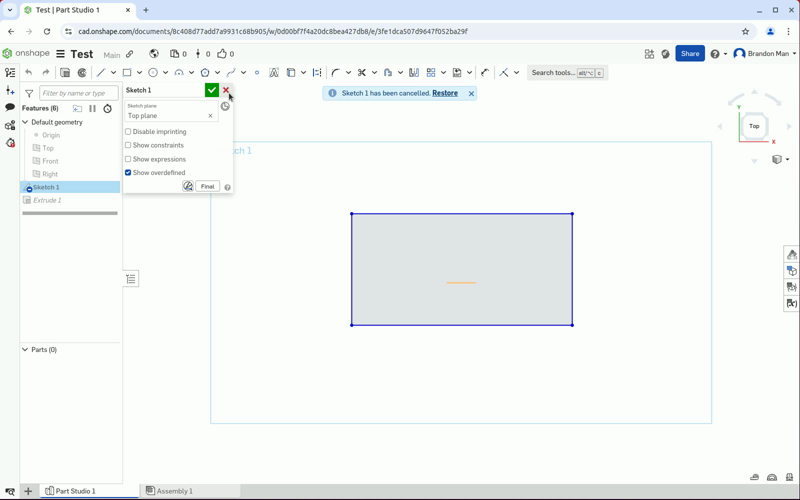
click(229, 92)
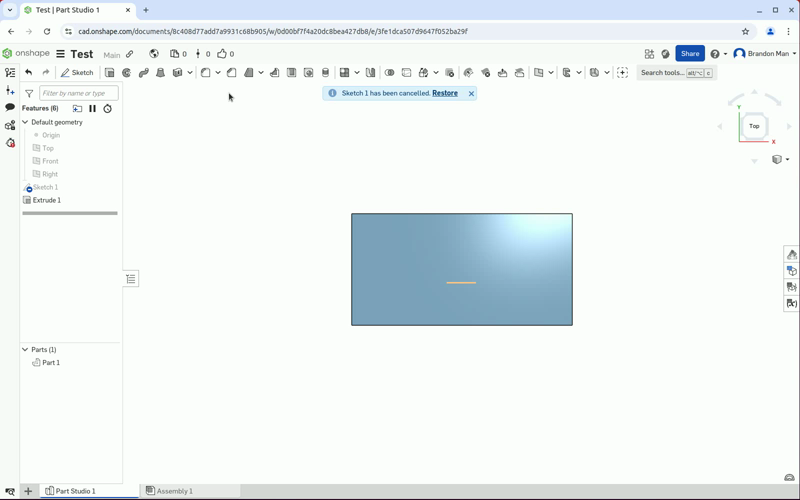
mouse_move(541, 75)
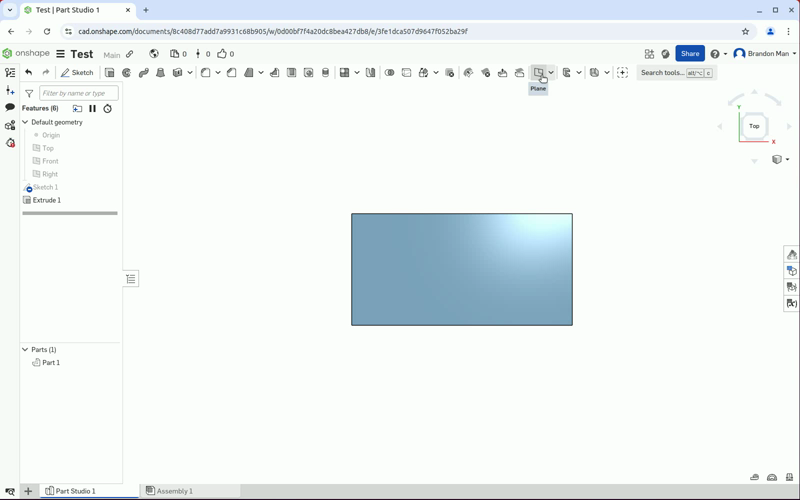
click(541, 75)
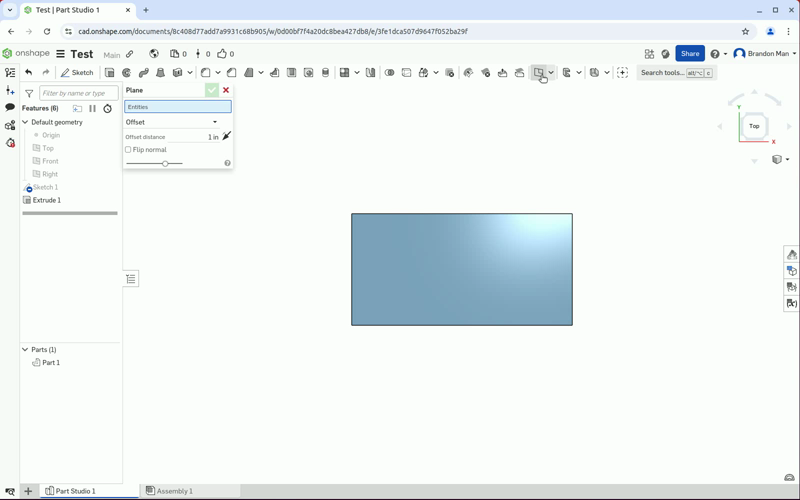
mouse_move(73, 150)
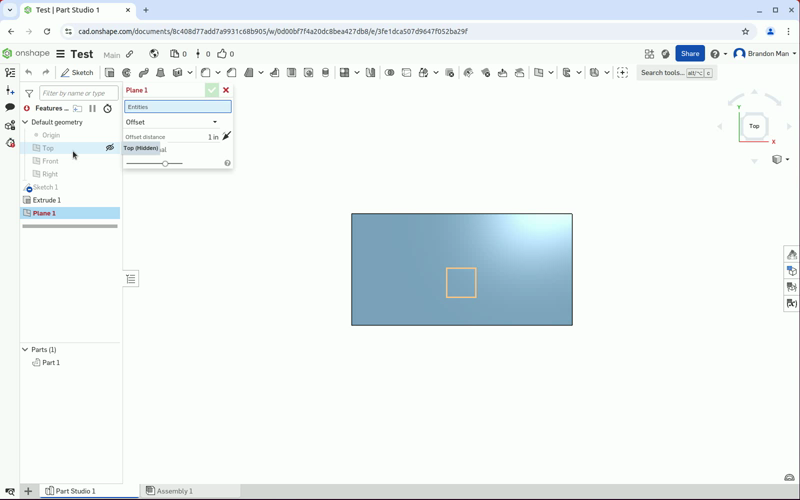
click(73, 150)
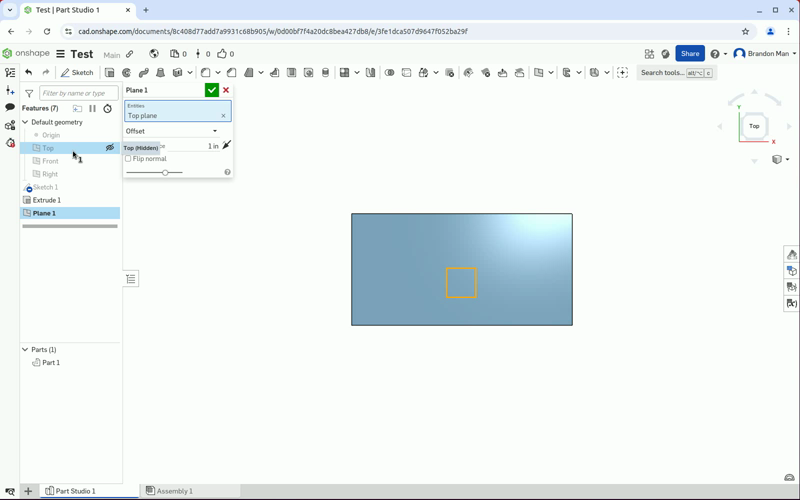
key(tab, 2)
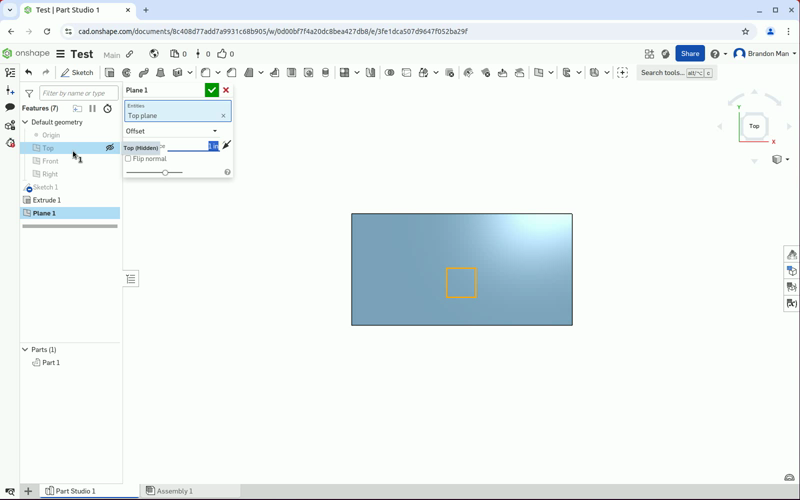
text(7.456)
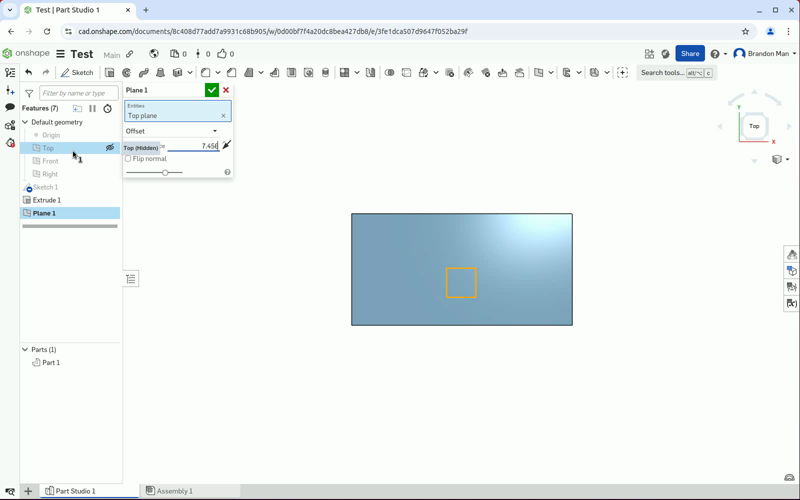
key(enter, 2)
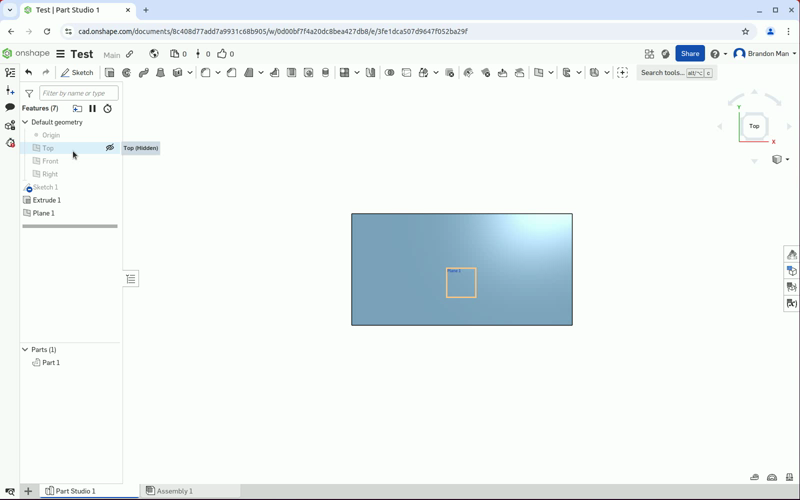
key(shift+s)
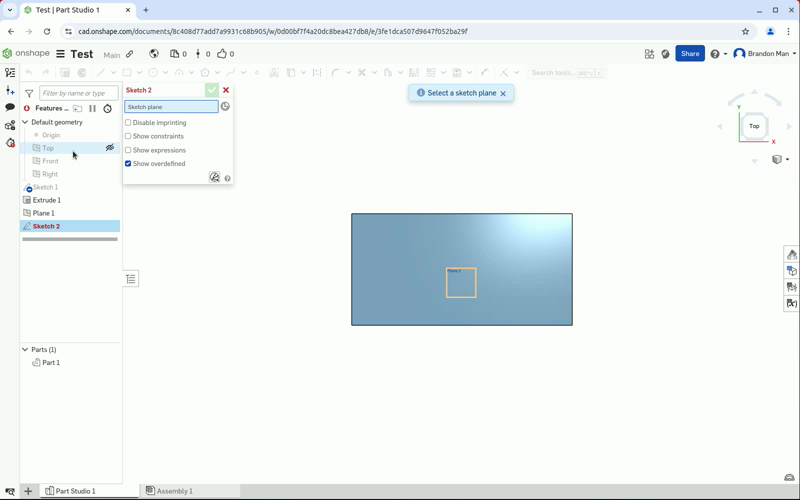
mouse_move(73, 215)
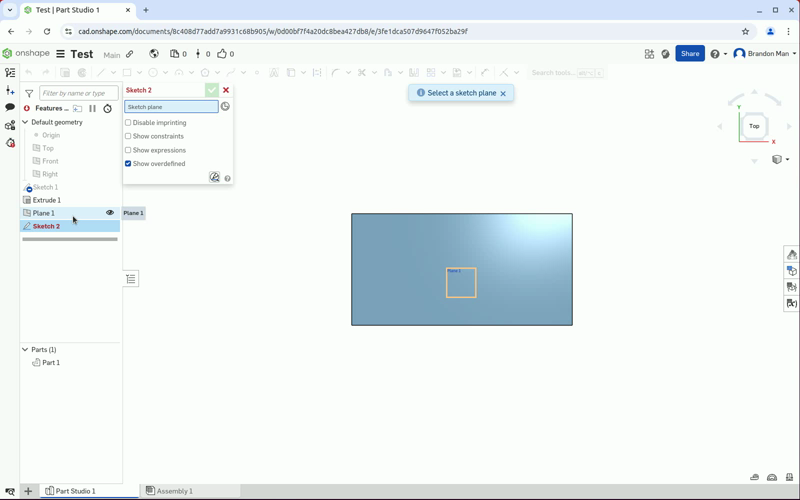
click(73, 215)
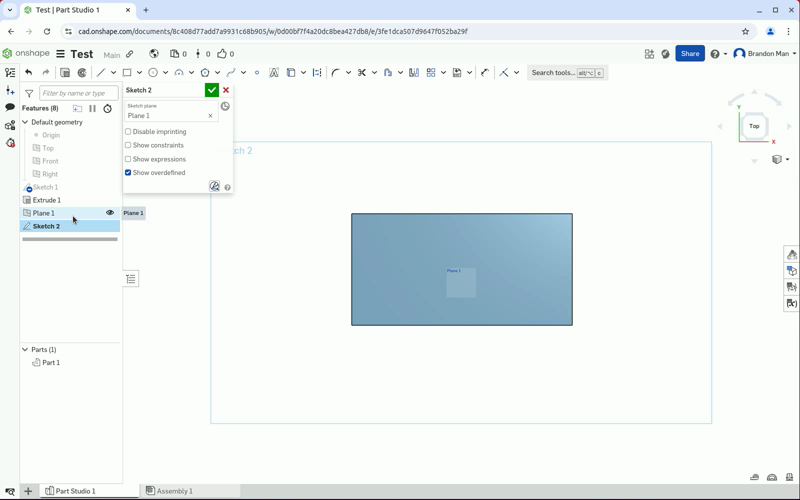
mouse_move(73, 352)
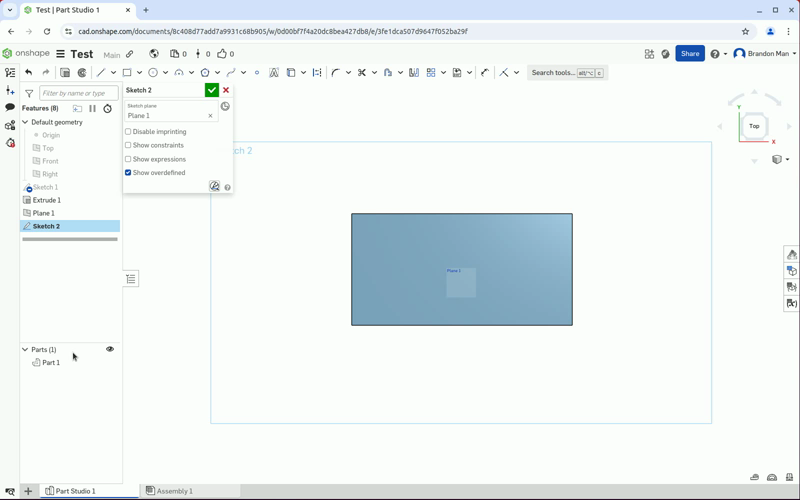
key(y)
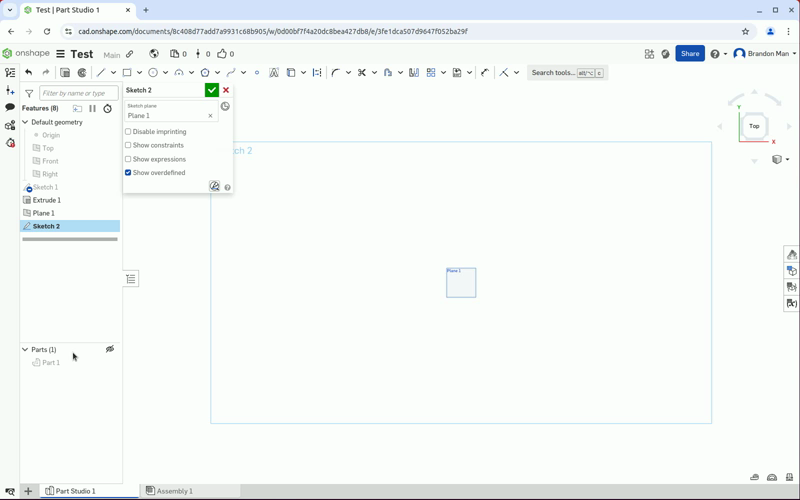
key(l)
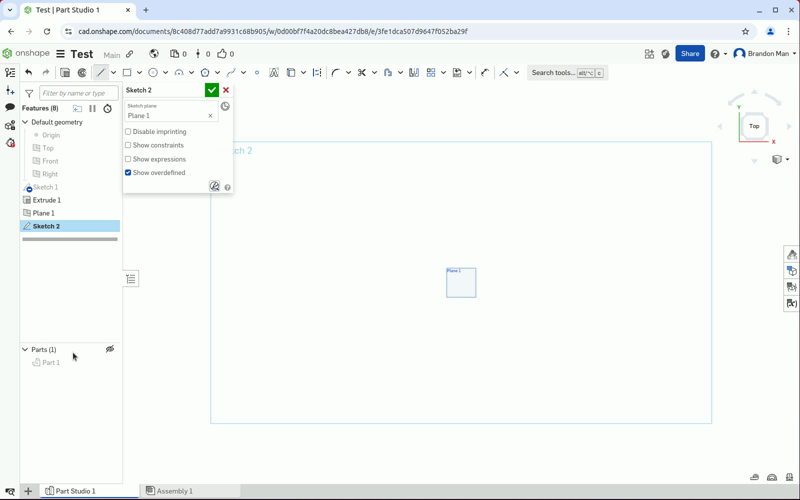
key_down(shift)
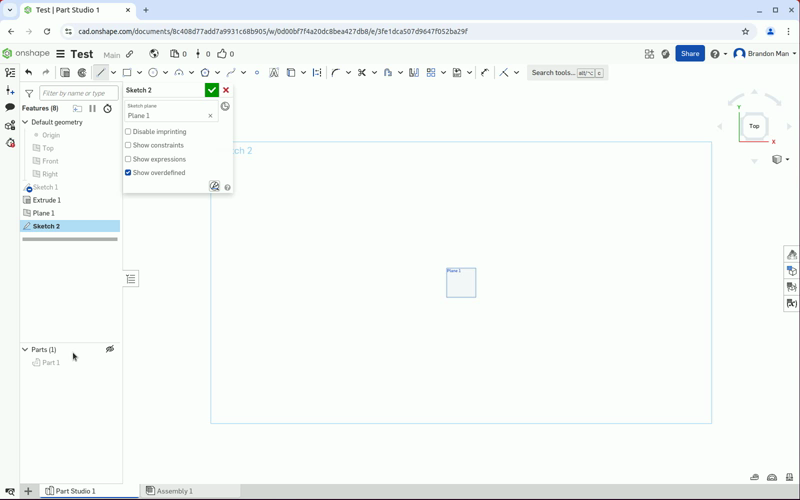
mouse_move(351, 325)
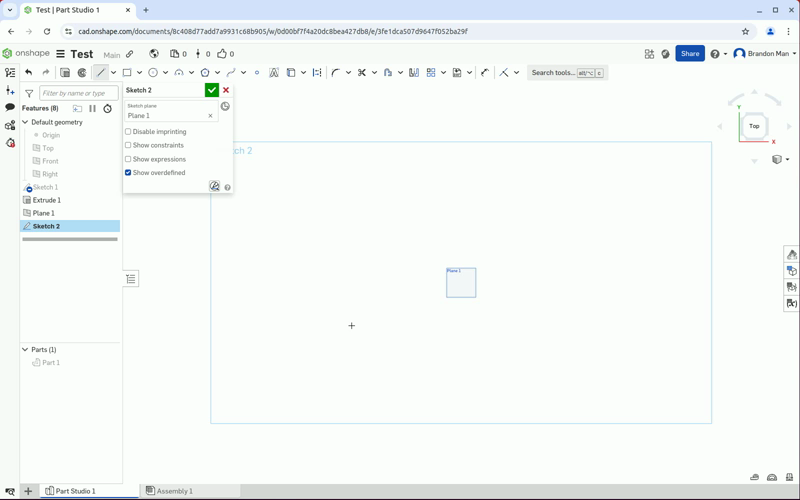
click(351, 325)
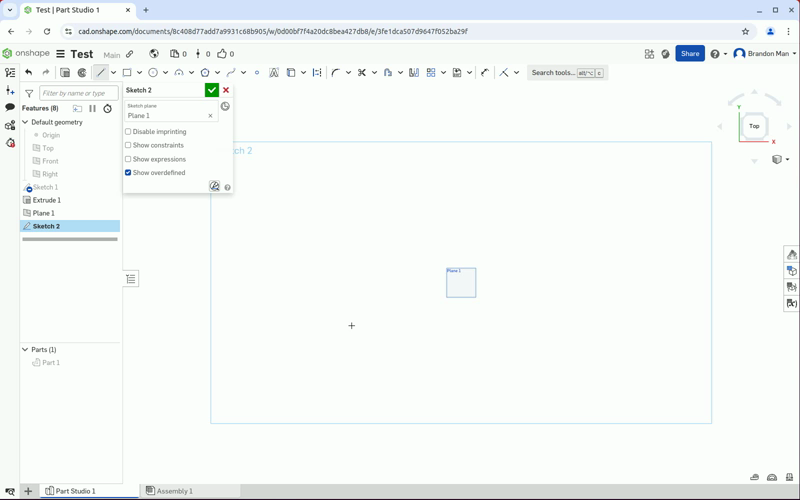
key_up(shift)
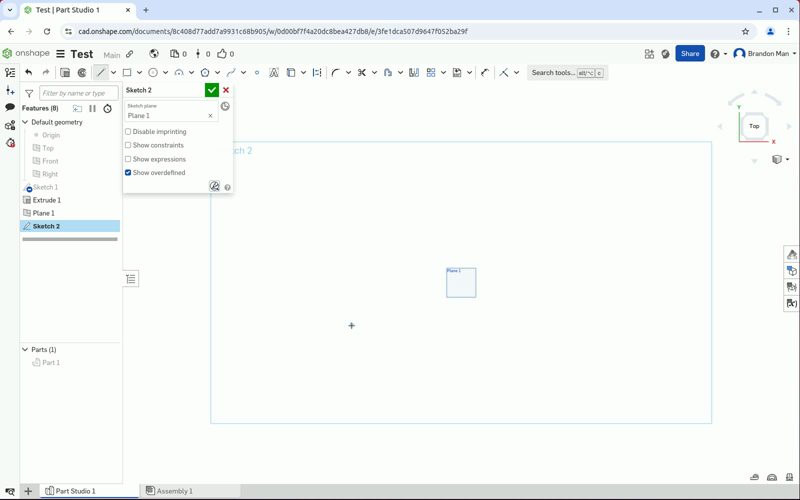
key_down(shift)
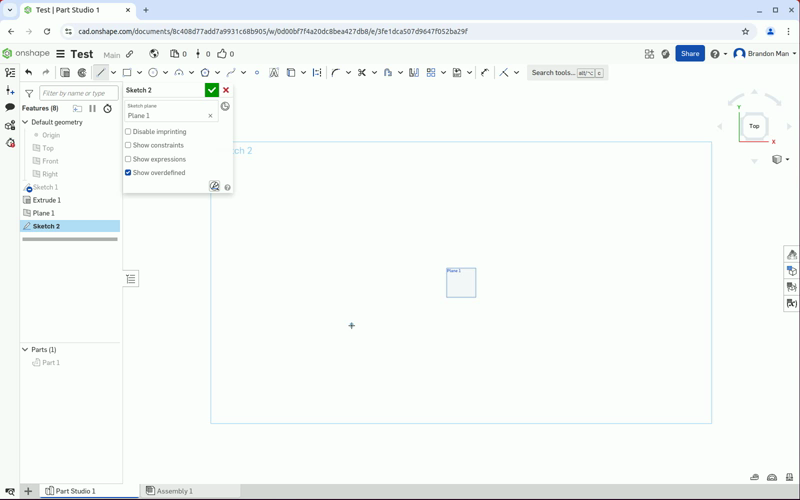
mouse_move(443, 325)
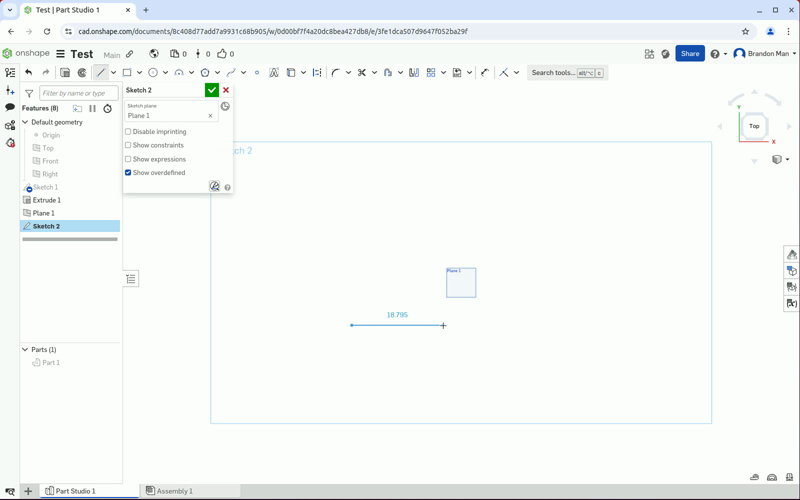
click(443, 325)
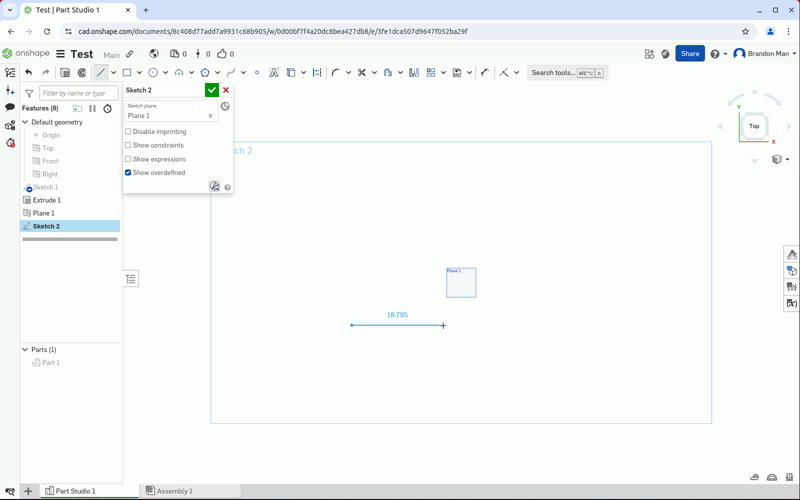
key_up(shift)
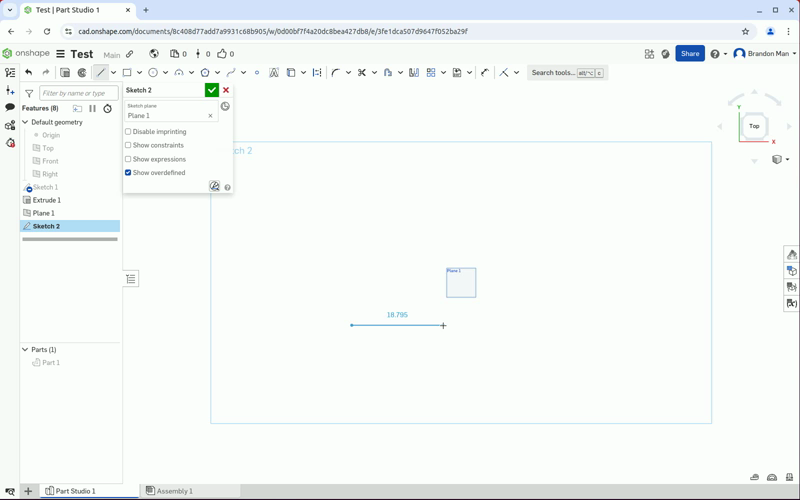
key_down(shift)
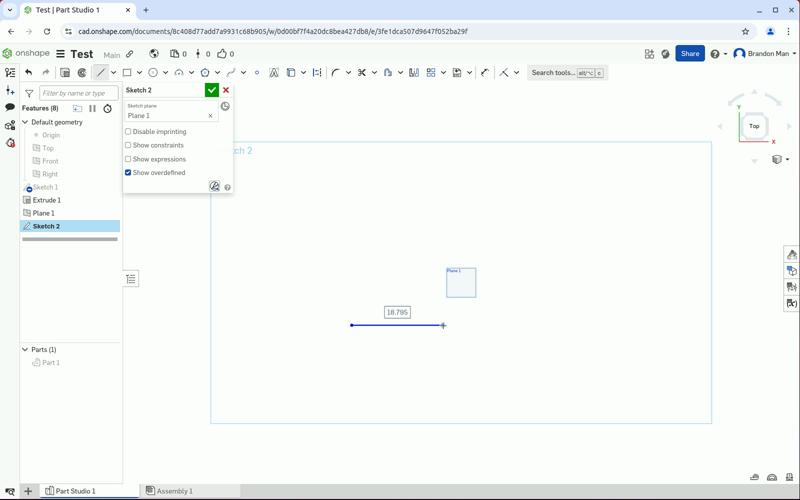
mouse_move(443, 214)
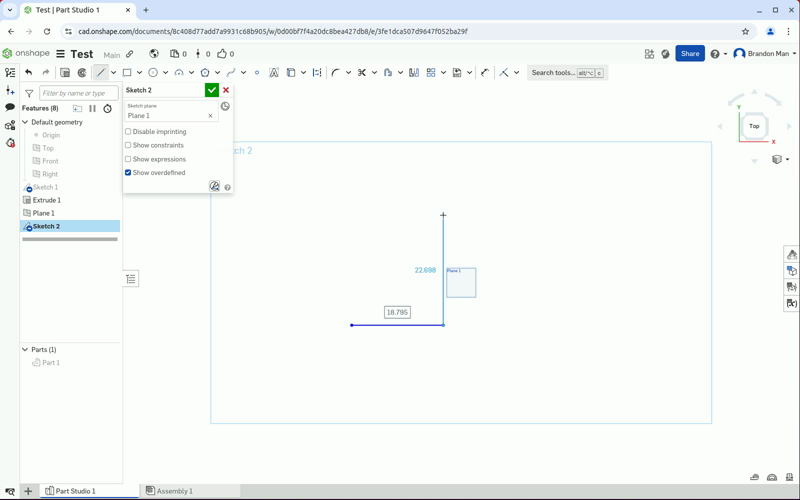
click(443, 214)
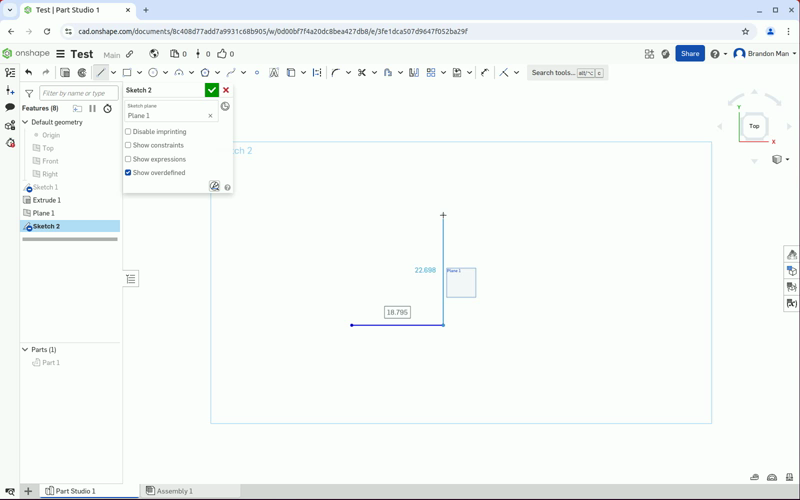
key_up(shift)
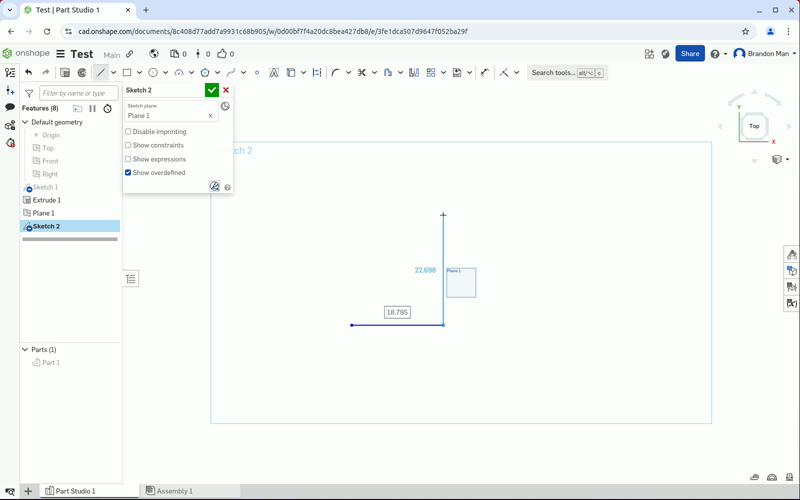
key_down(shift)
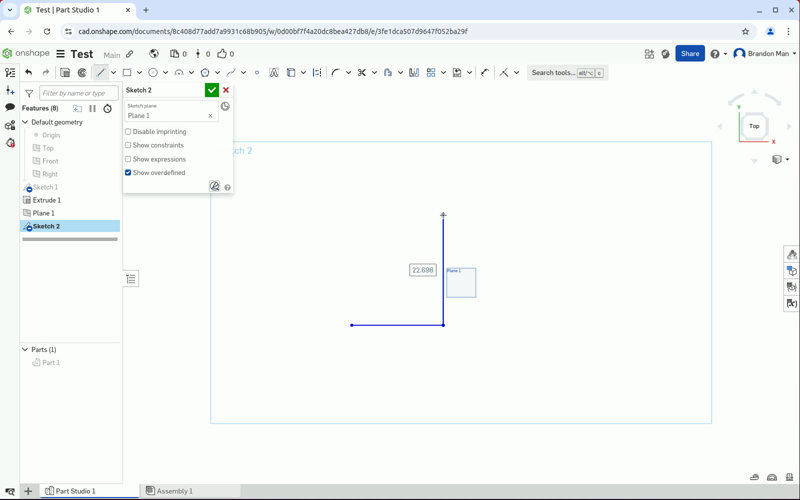
mouse_move(351, 214)
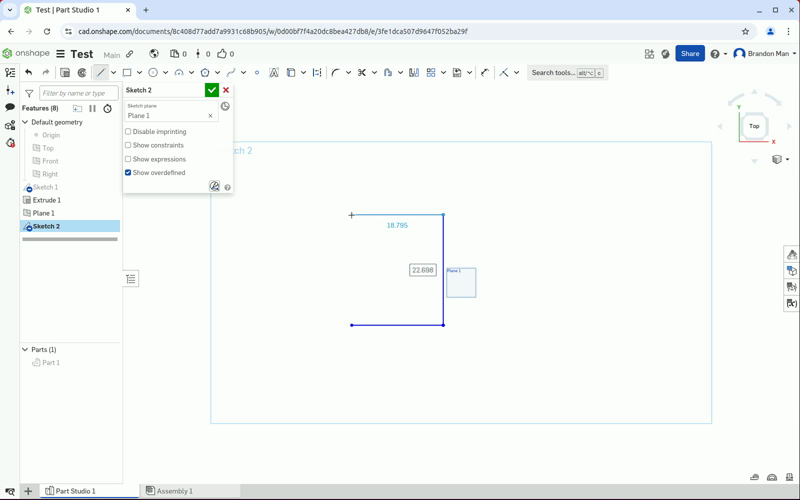
click(351, 214)
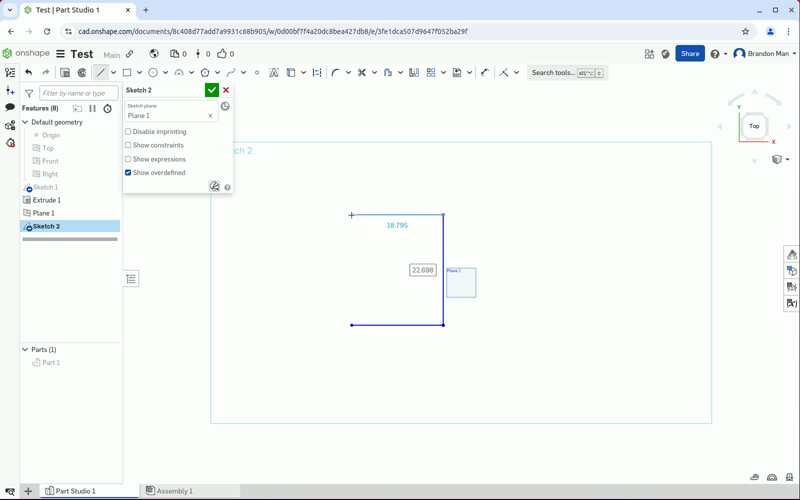
key_up(shift)
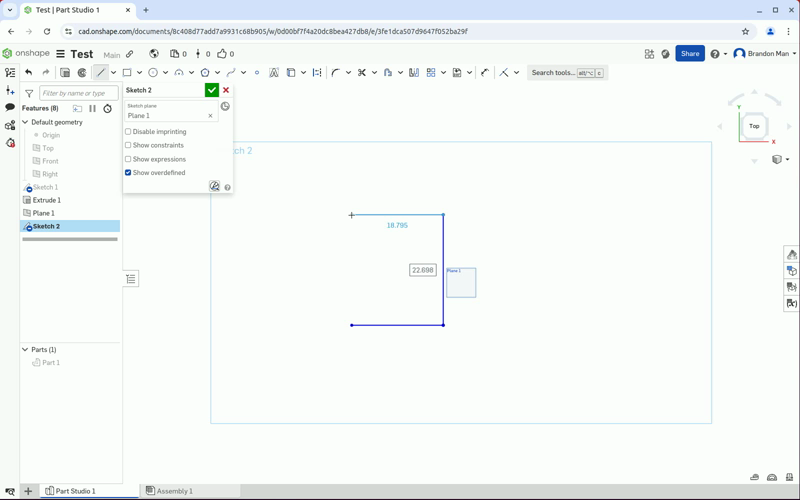
key_down(shift)
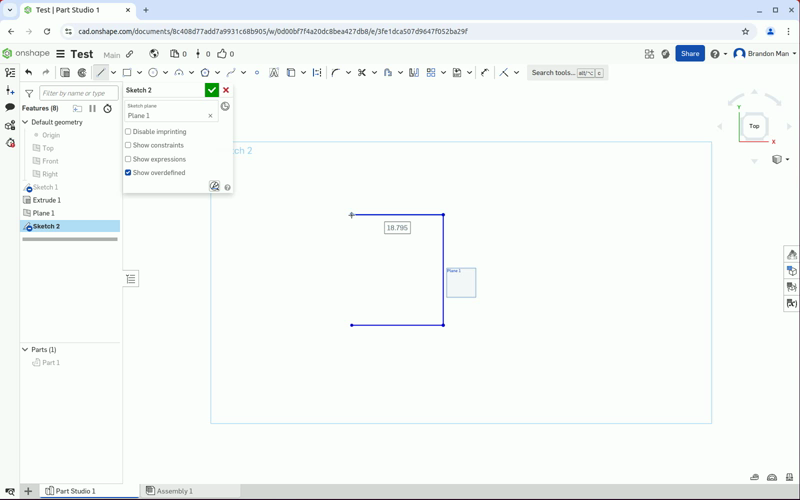
mouse_move(351, 325)
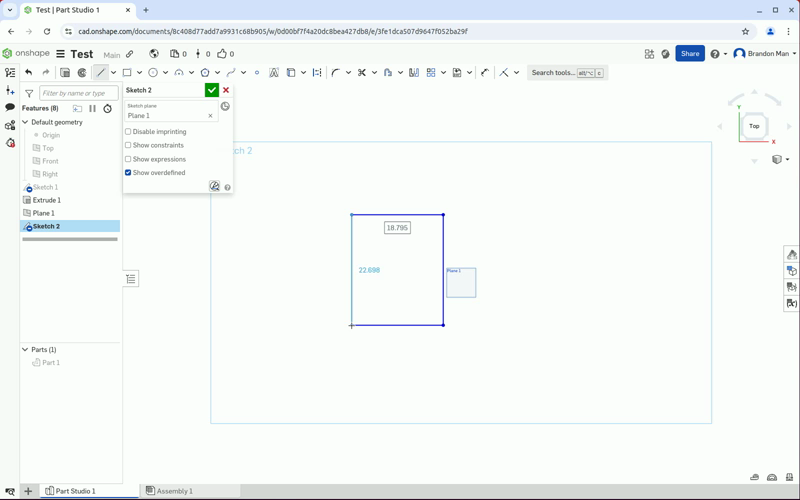
key_up(shift)
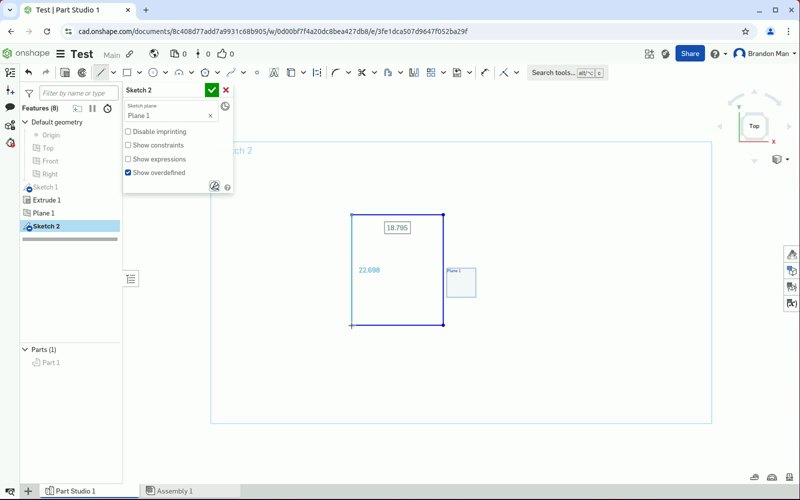
click(351, 325)
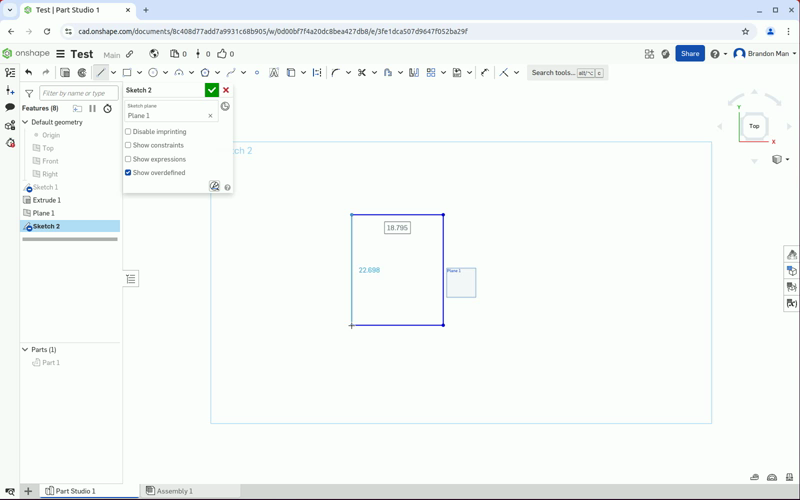
key(esc)
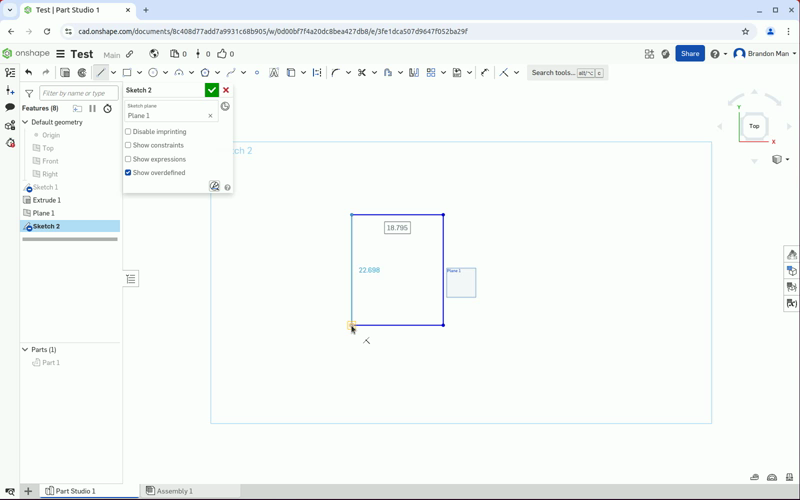
mouse_move(370, 256)
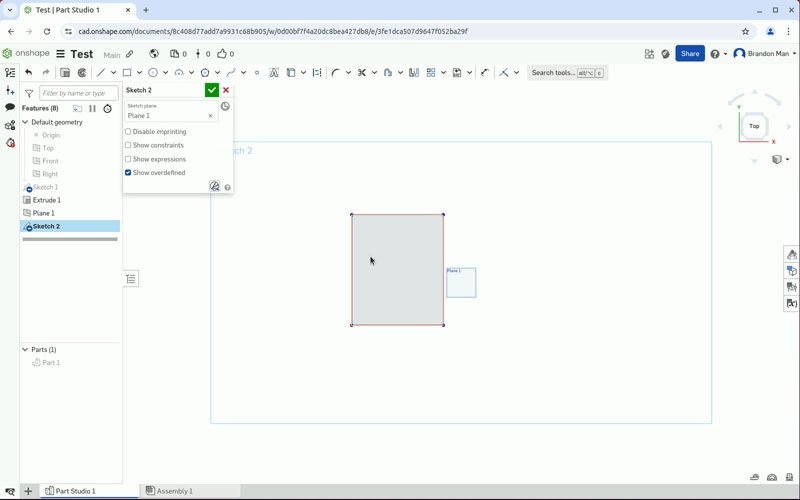
click(370, 256)
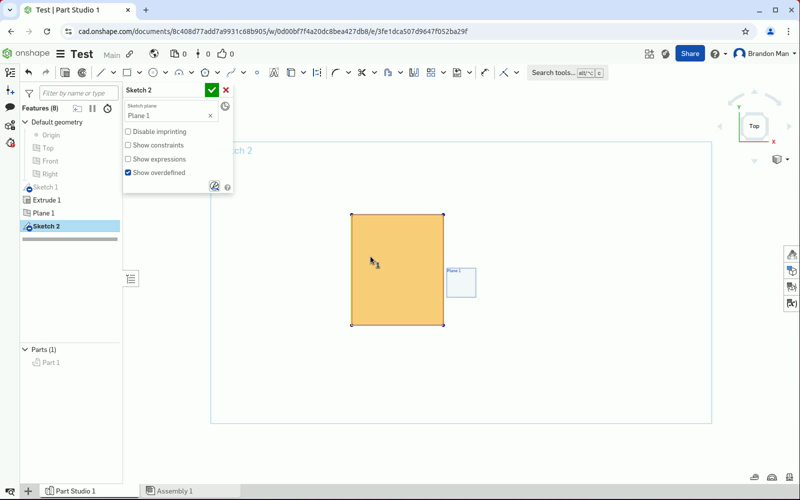
mouse_move(73, 352)
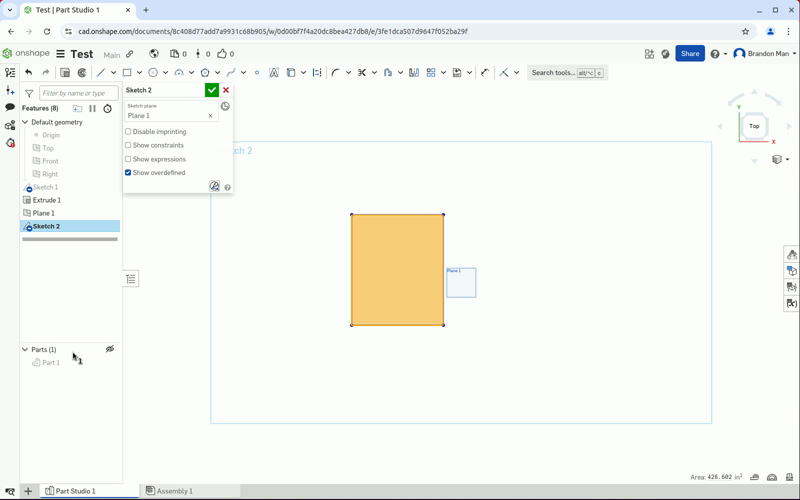
key(shift+y)
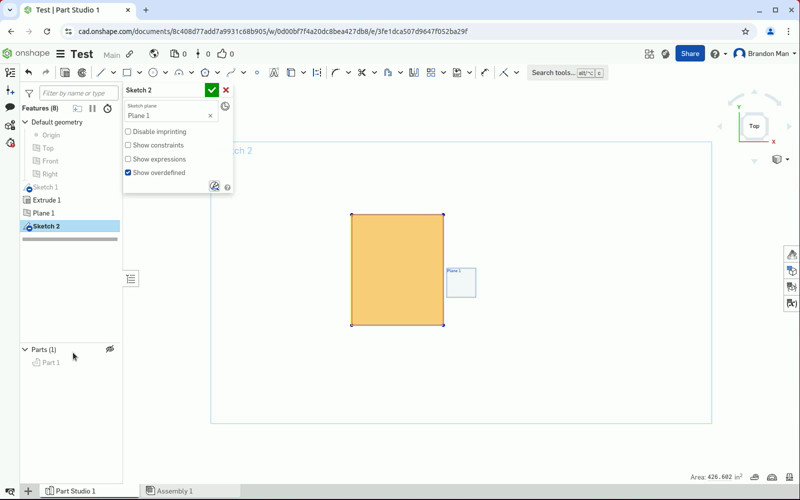
key(shift+e)
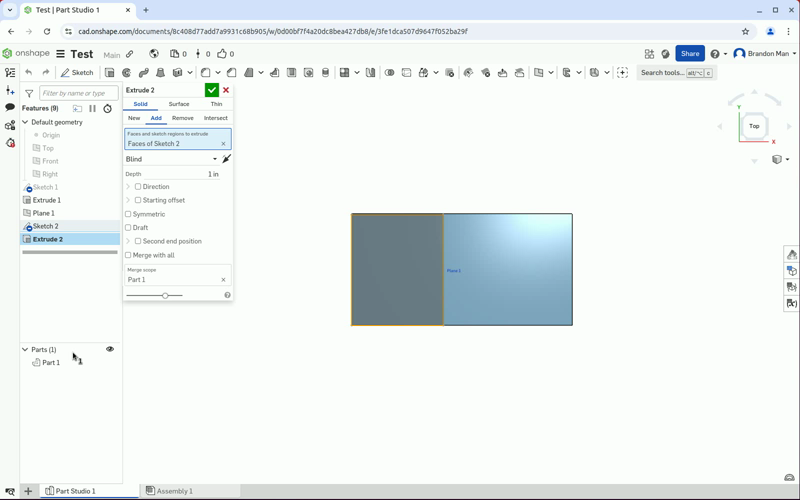
mouse_move(143, 106)
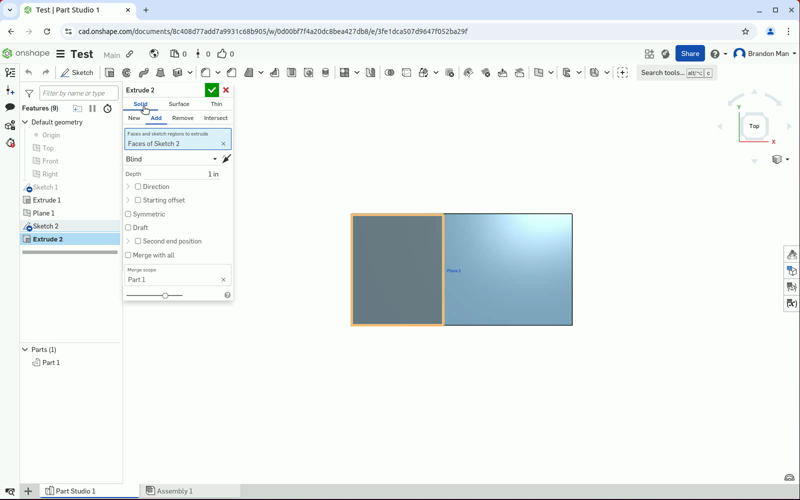
click(143, 106)
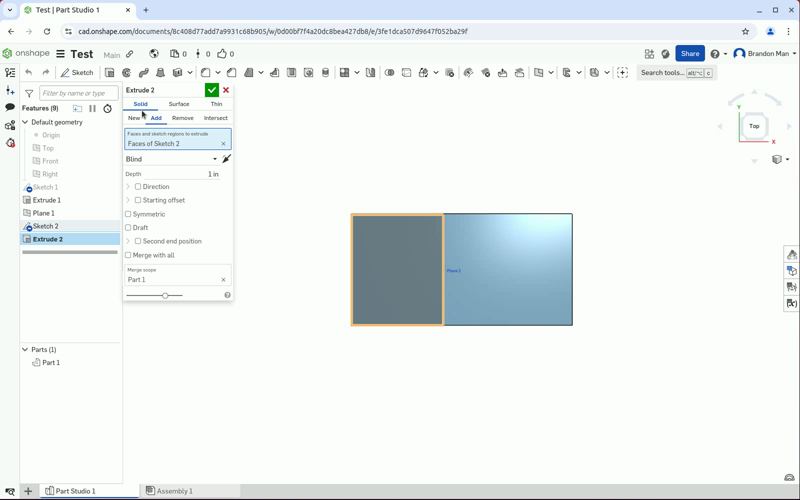
mouse_move(137, 120)
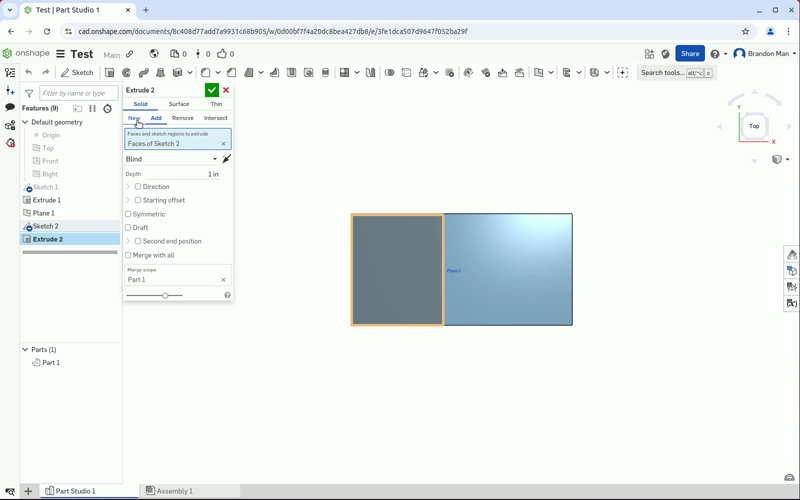
click(137, 120)
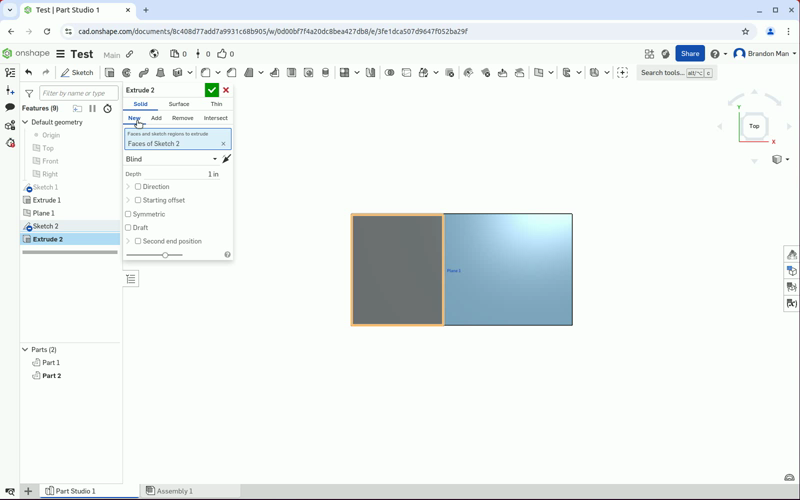
key(tab, 4)
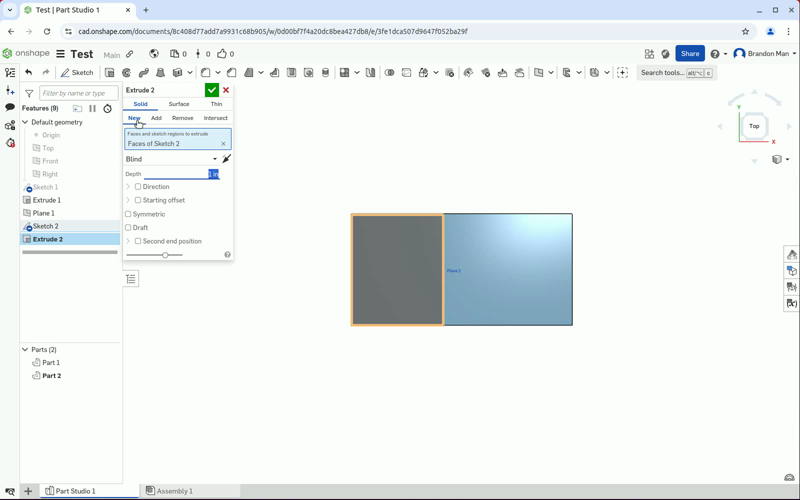
text(11.313)
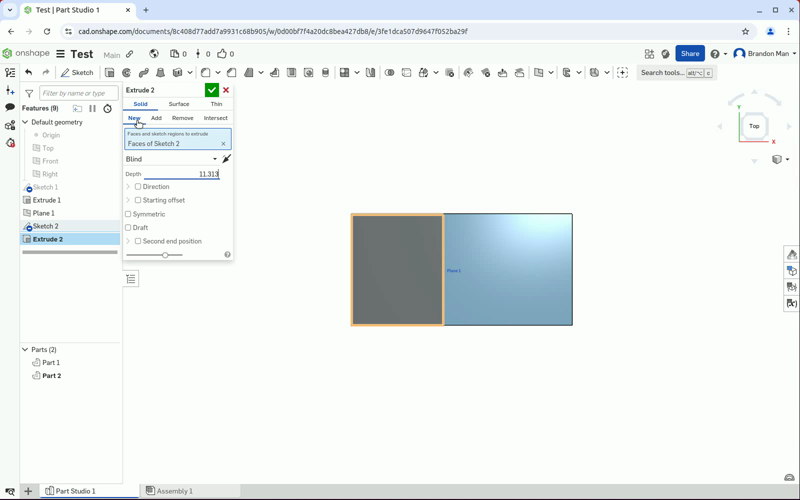
key(enter)
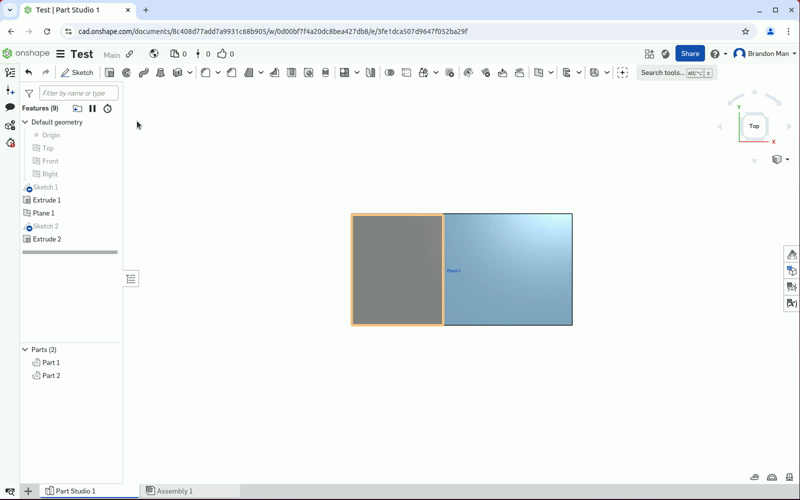
key(shift+h)
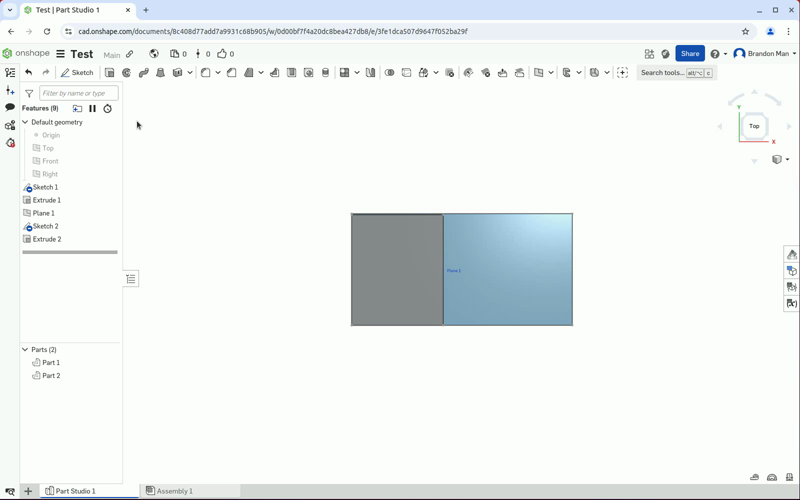
key(shift+h)
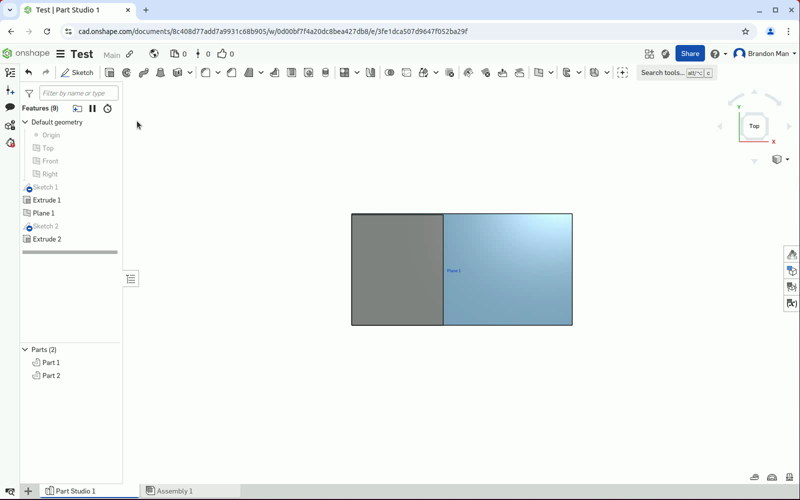
mouse_move(73, 189)
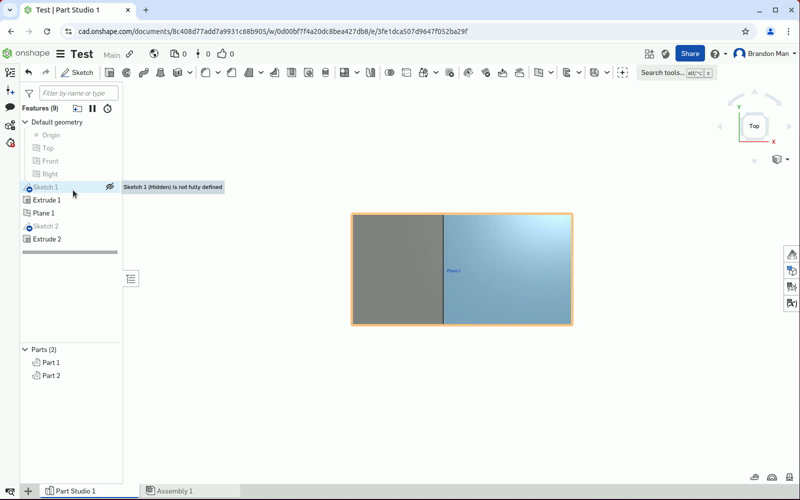
click(73, 189)
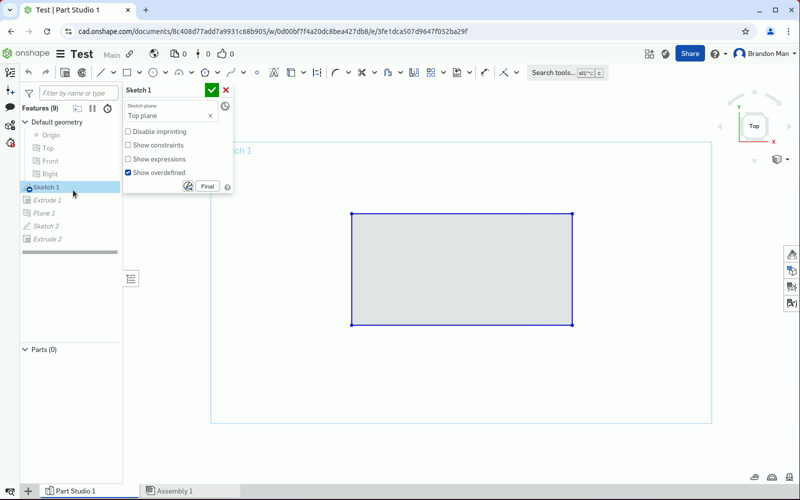
mouse_move(229, 92)
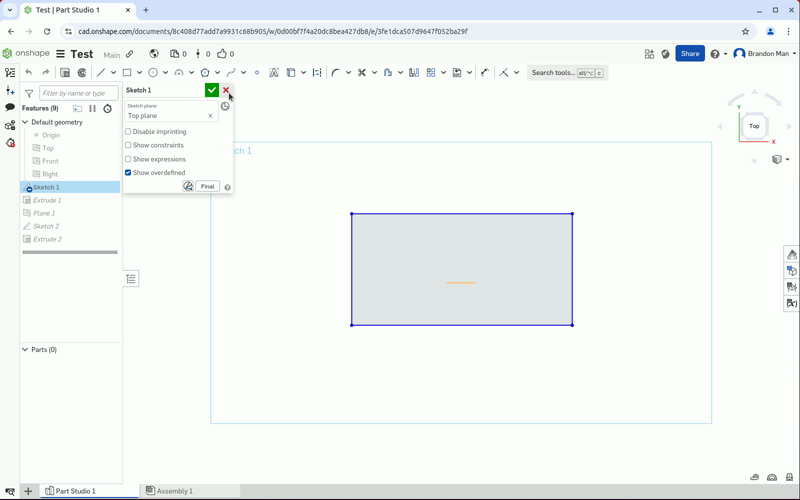
click(229, 92)
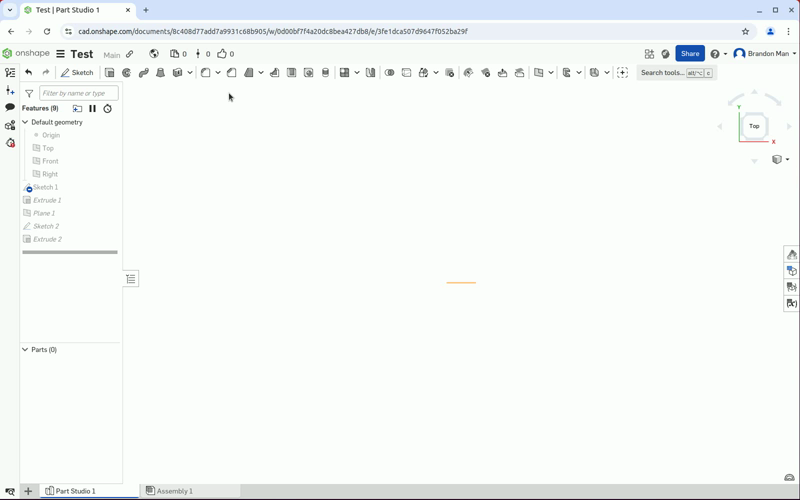
key(shift+s)
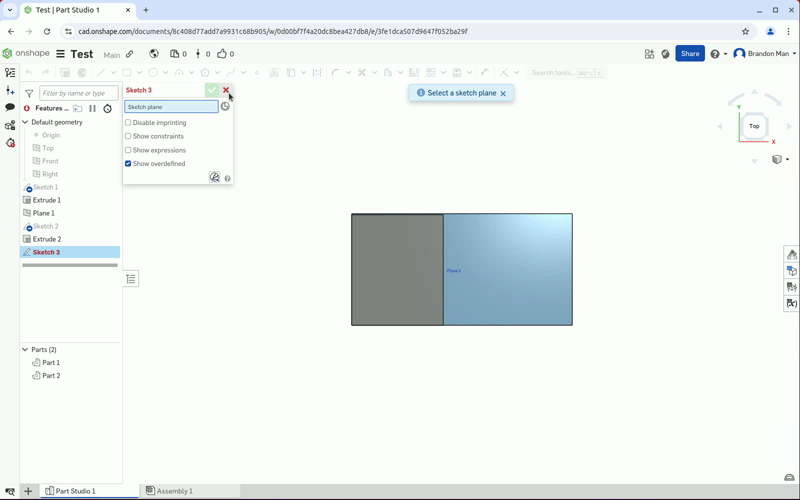
mouse_move(73, 215)
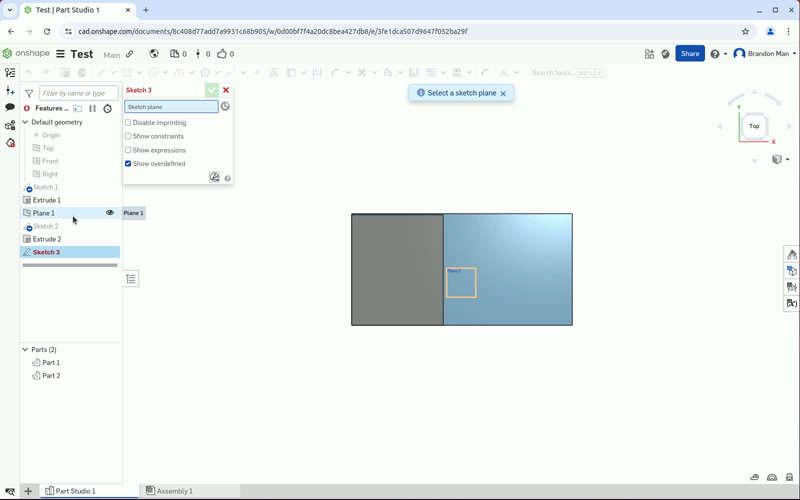
click(73, 215)
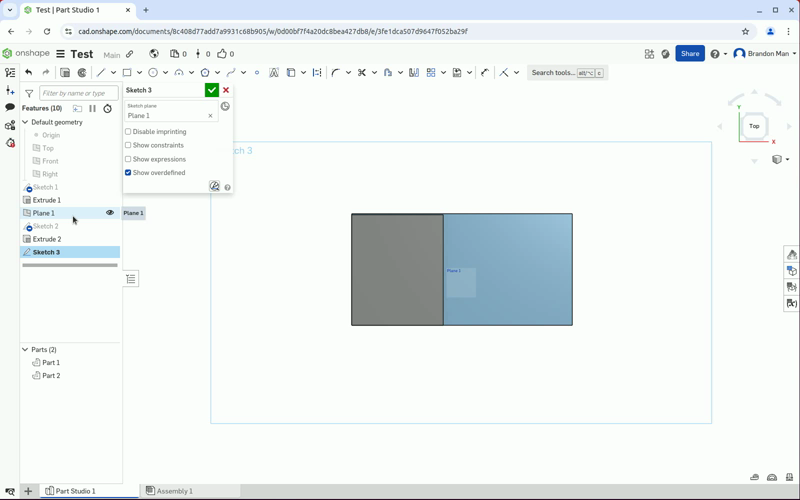
mouse_move(73, 352)
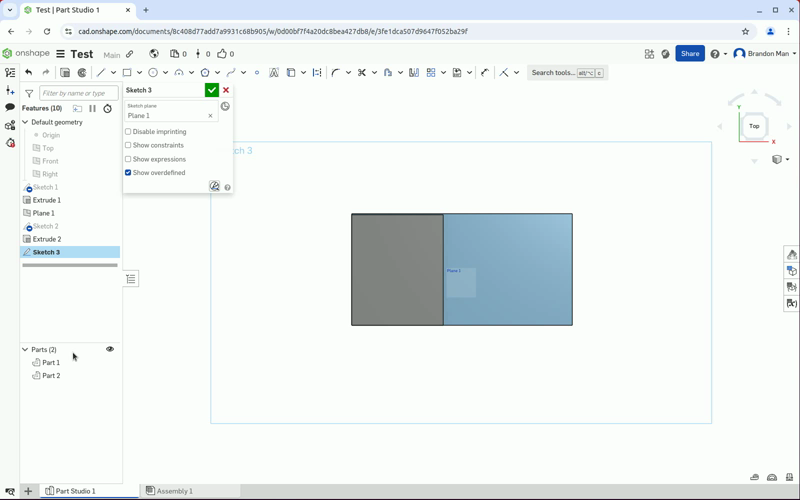
key(y)
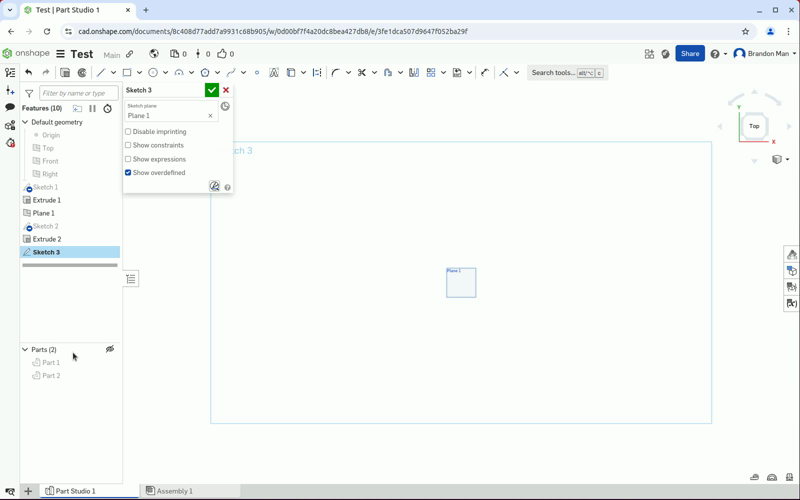
key(l)
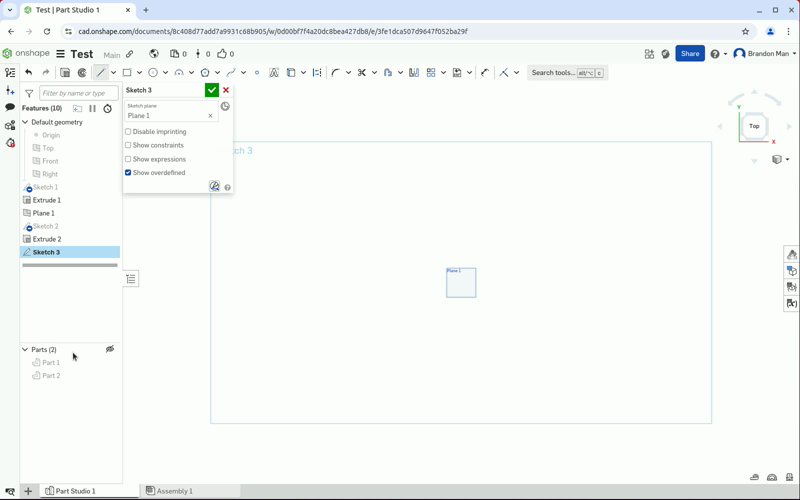
key_down(shift)
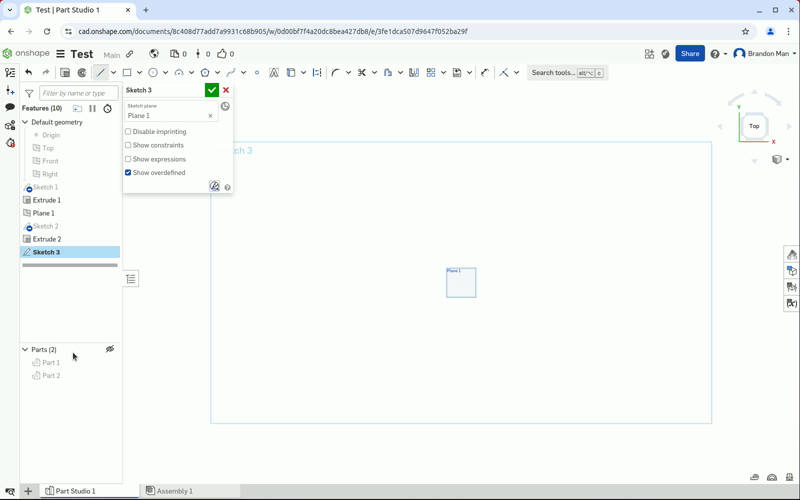
mouse_move(543, 325)
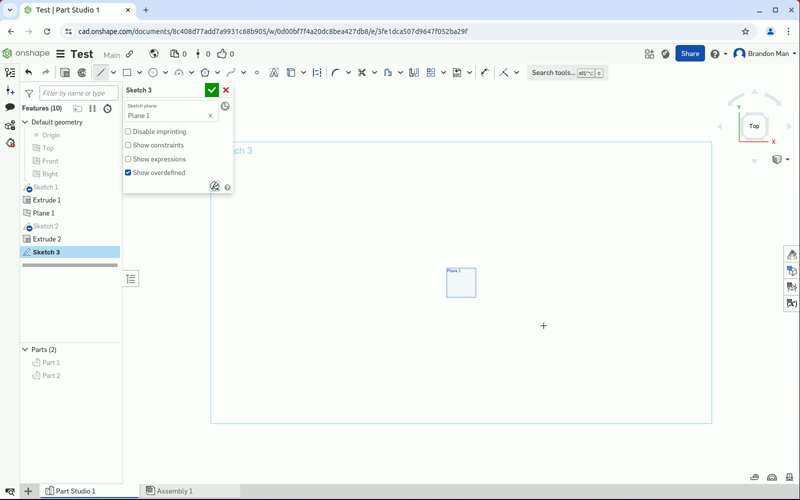
click(543, 325)
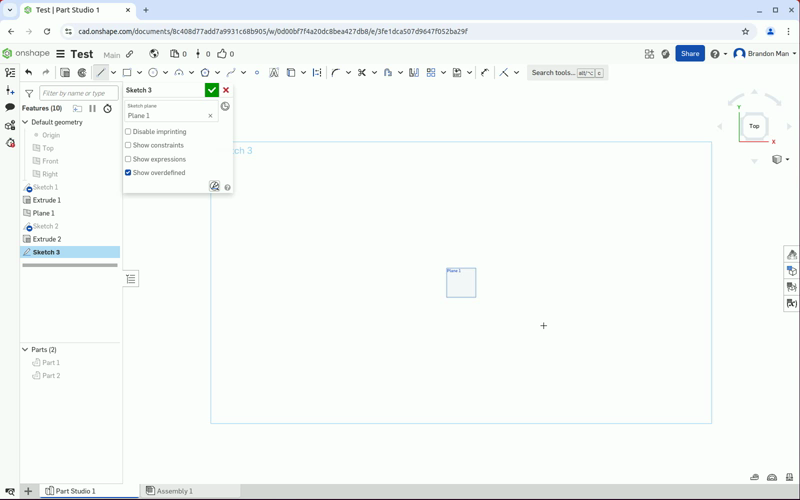
key_up(shift)
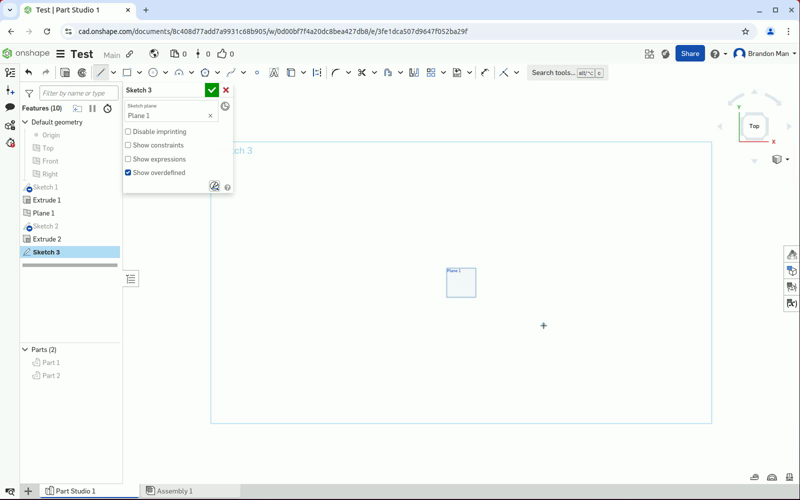
key_down(shift)
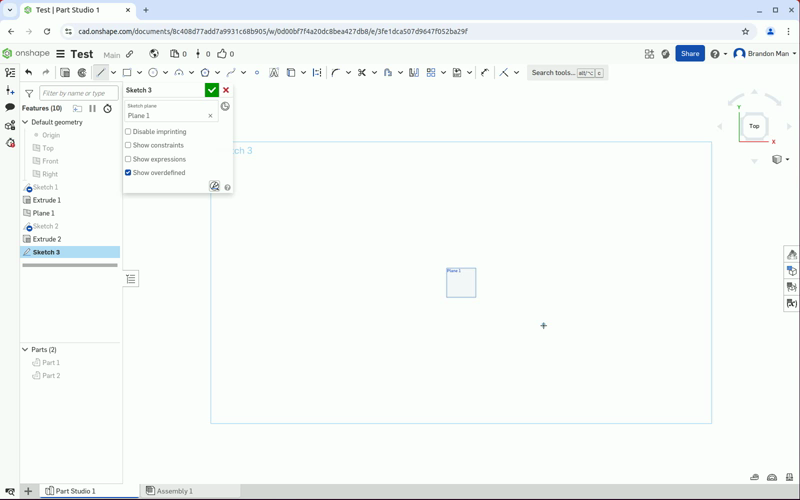
mouse_move(573, 325)
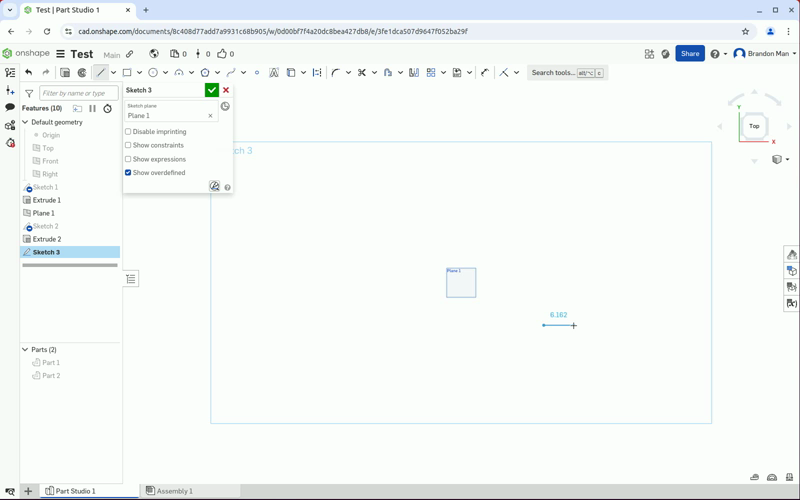
mouse_move(574, 325)
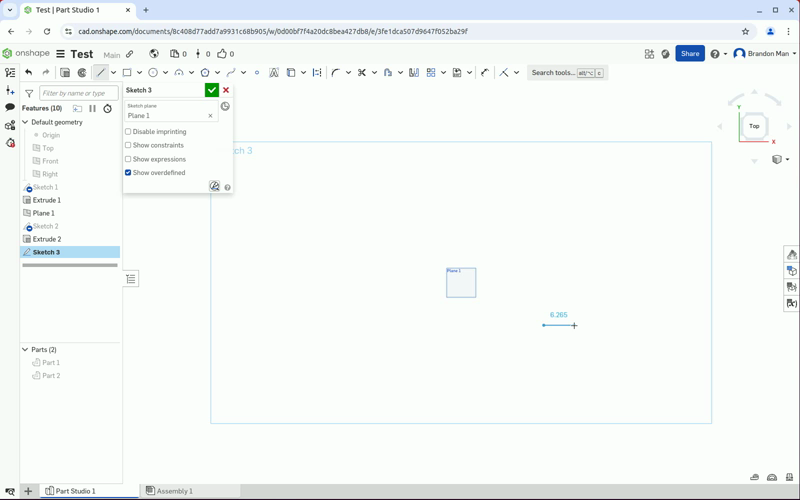
click(574, 325)
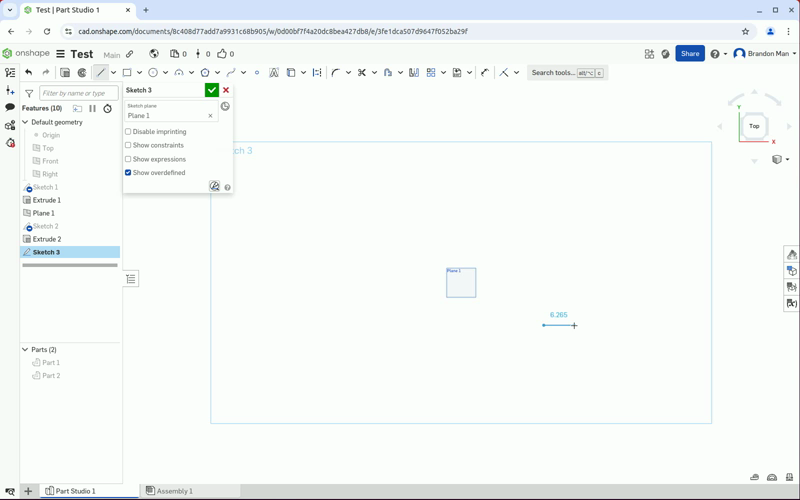
key_up(shift)
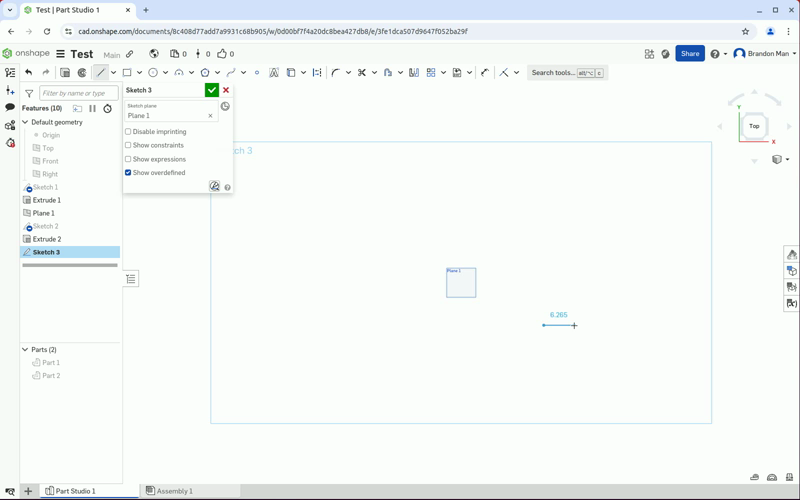
key_down(shift)
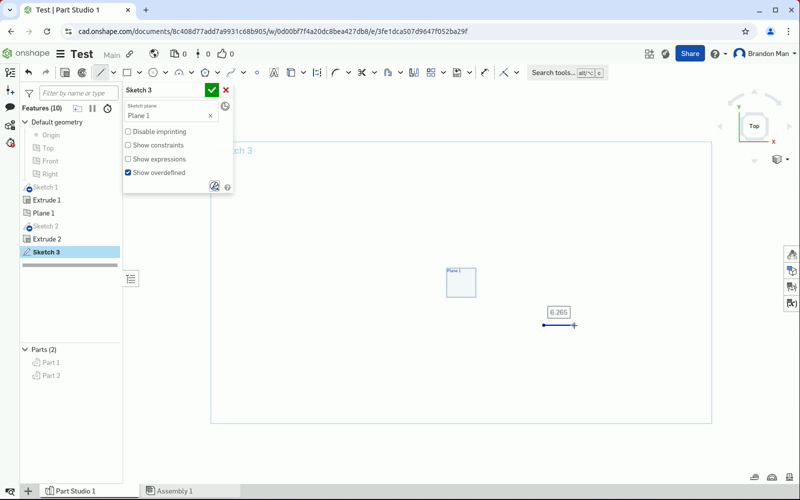
mouse_move(589, 325)
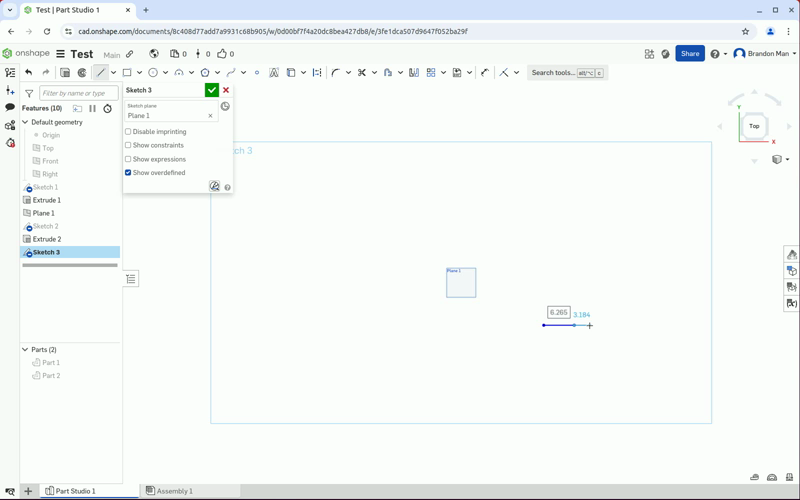
mouse_move(574, 298)
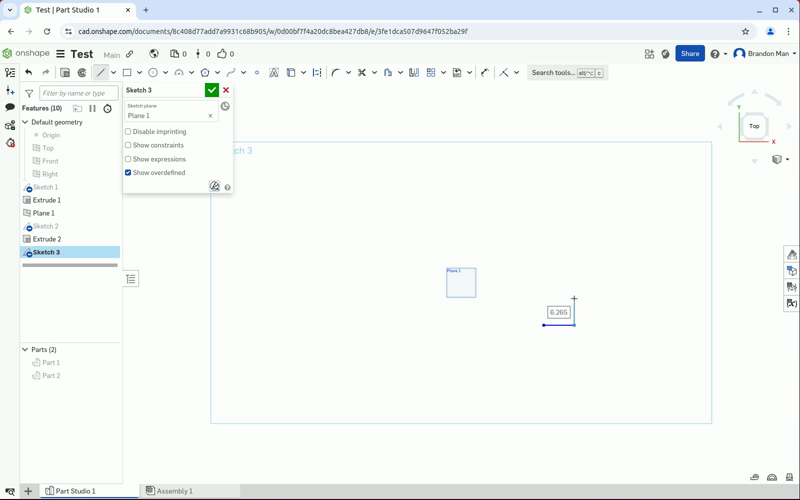
click(574, 298)
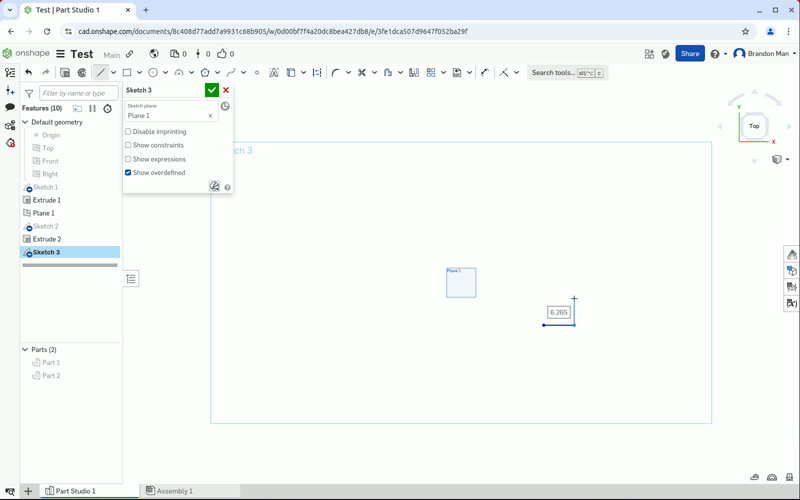
key_up(shift)
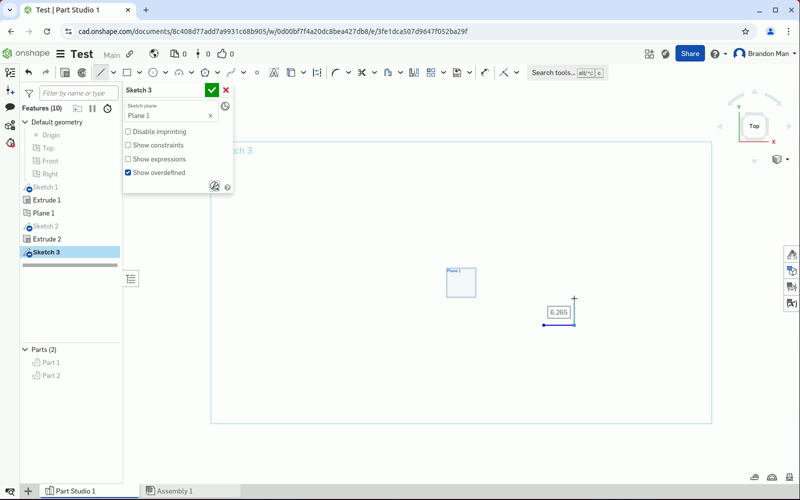
mouse_move(589, 298)
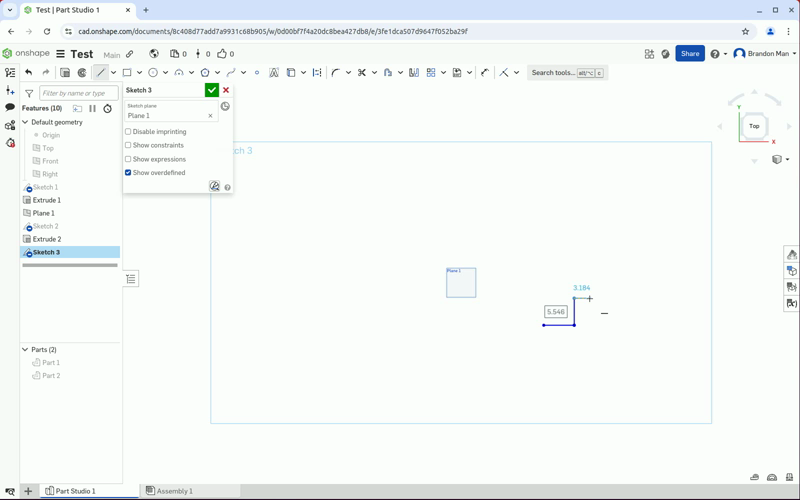
key_down(shift)
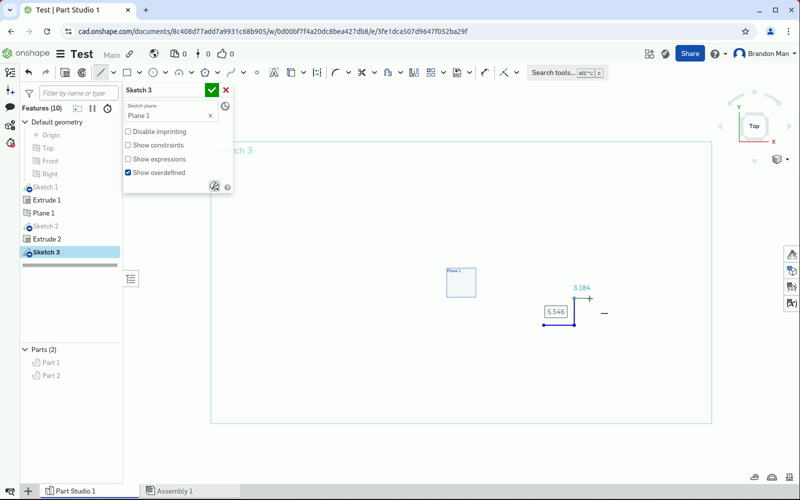
mouse_move(543, 325)
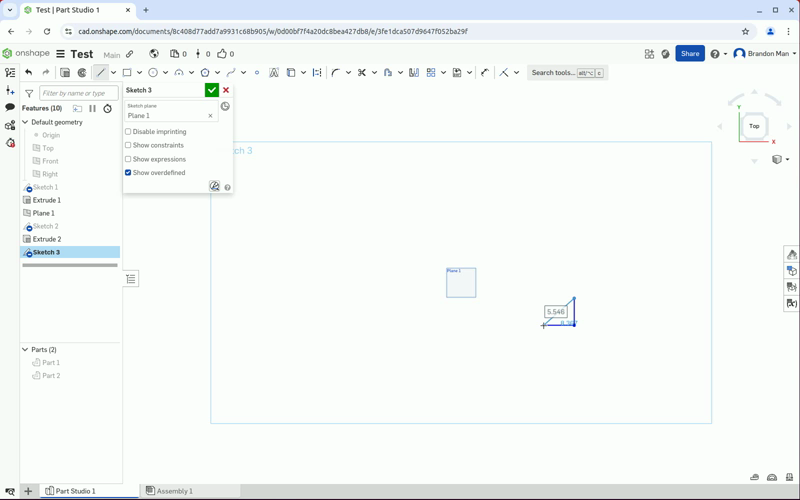
key_up(shift)
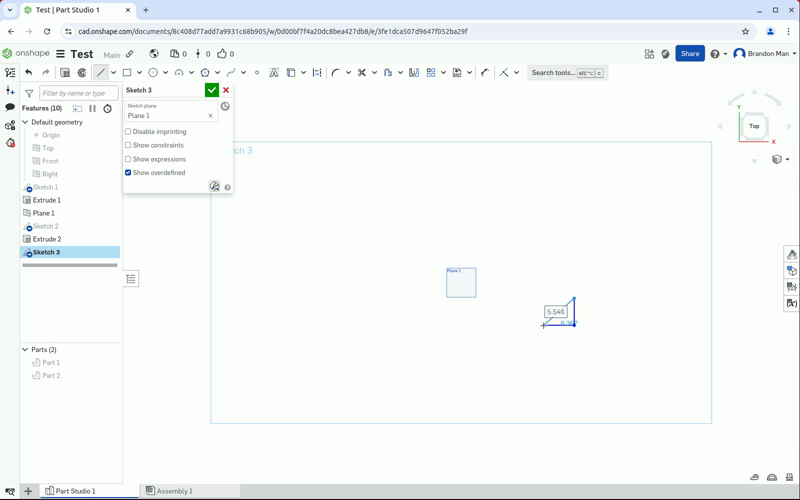
click(543, 325)
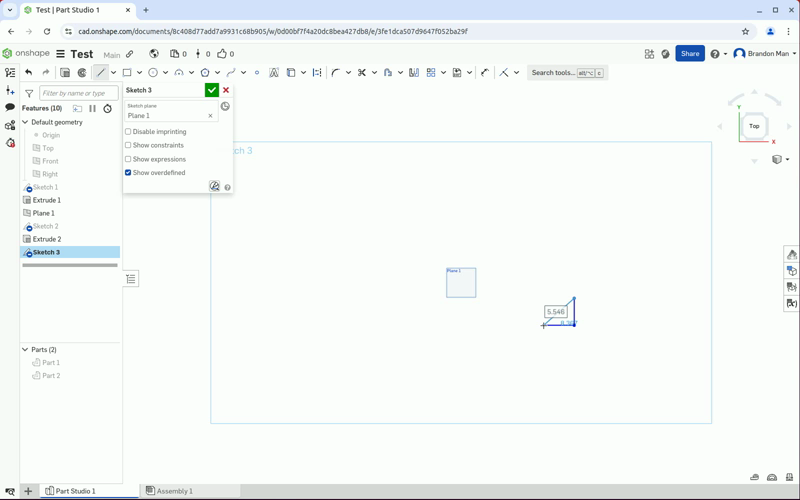
key(esc)
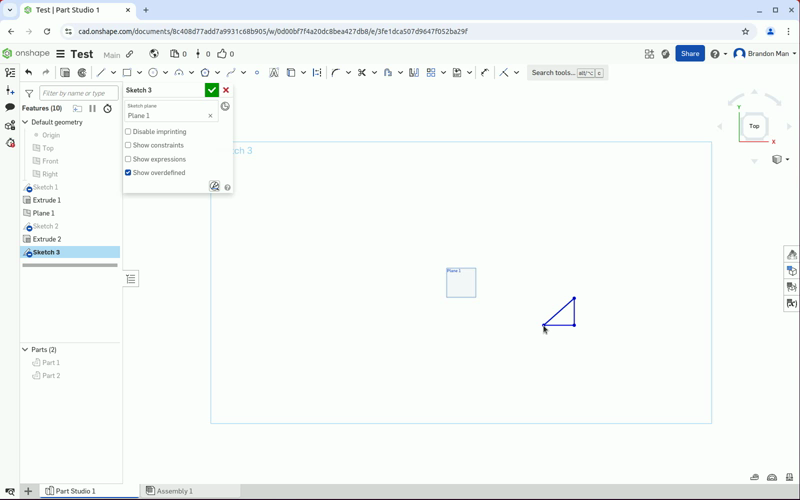
mouse_move(572, 314)
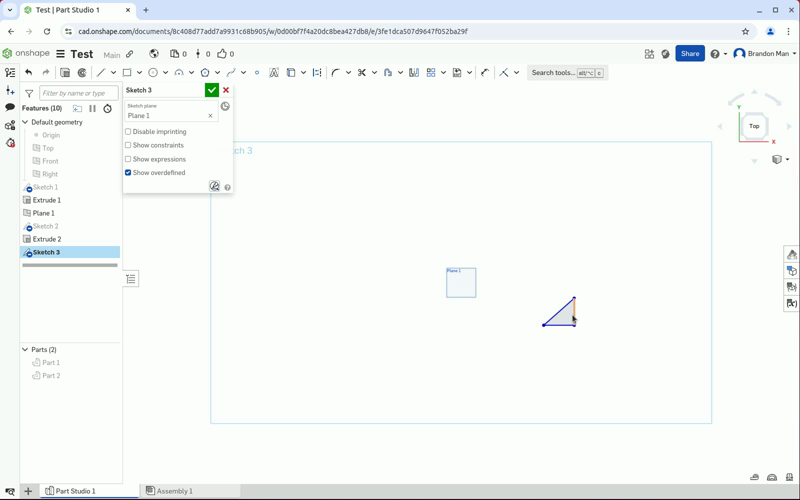
scroll(6)
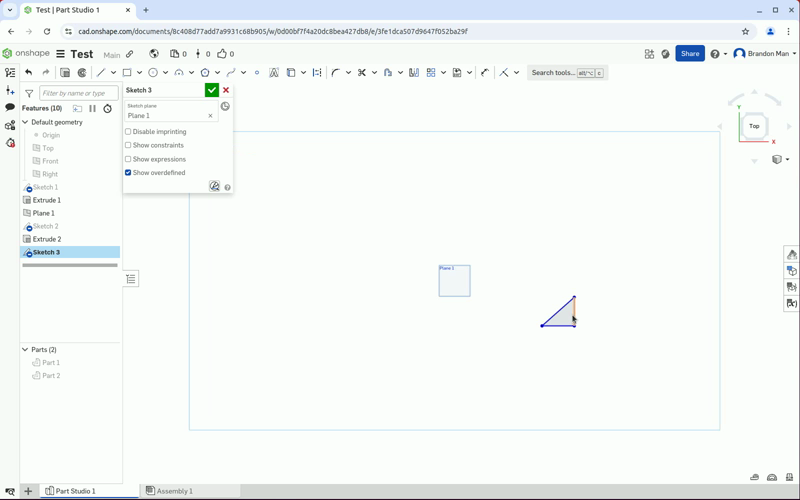
scroll(6)
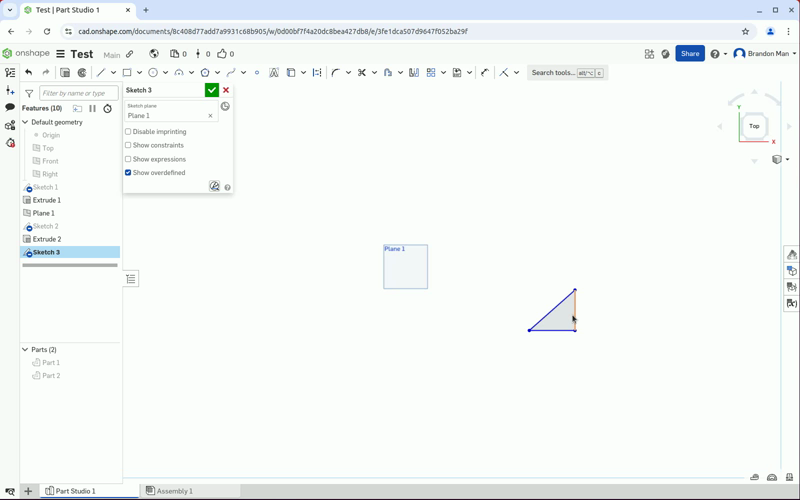
scroll(6)
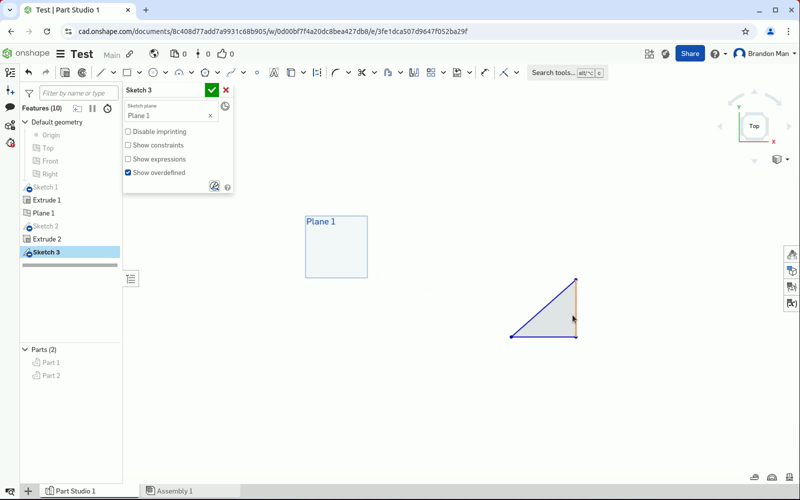
scroll(6)
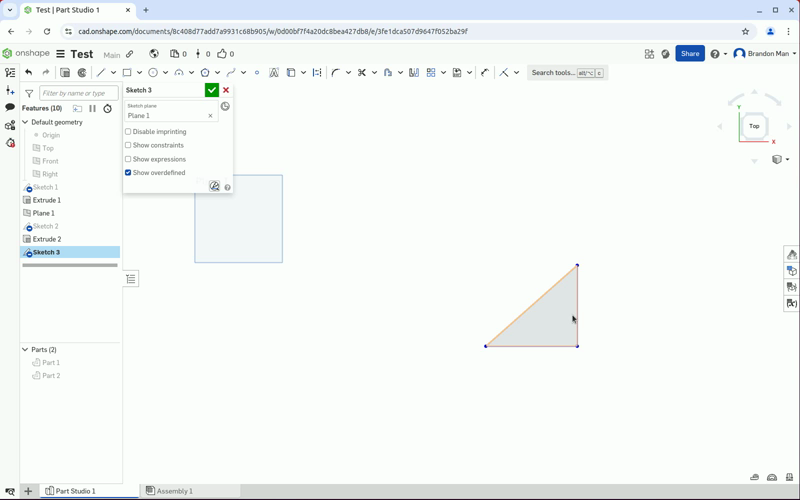
scroll(6)
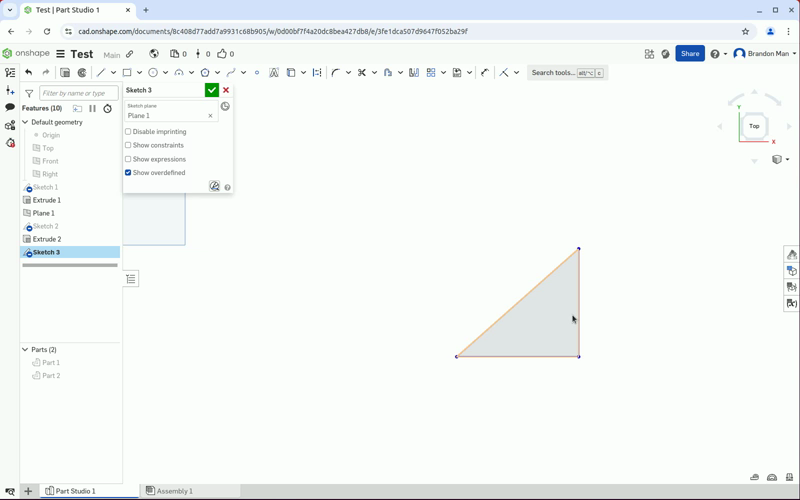
scroll(6)
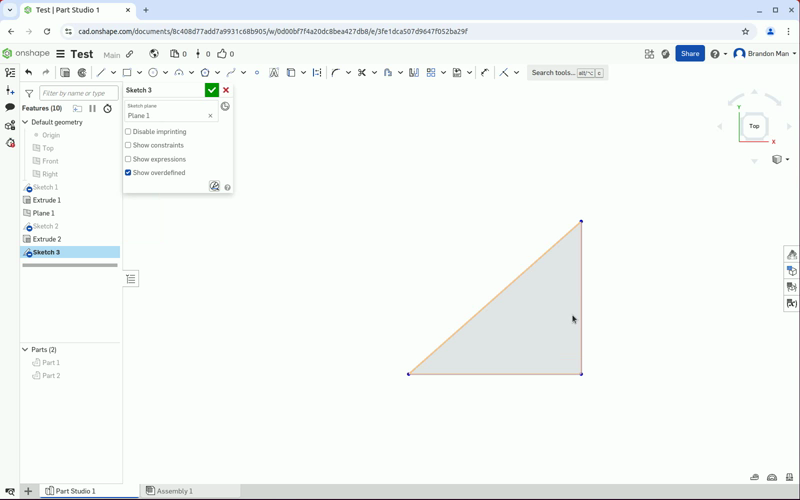
scroll(6)
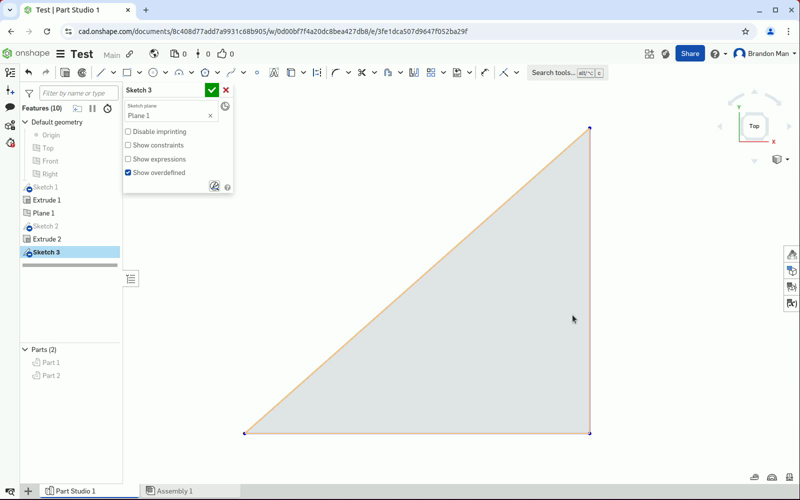
click(572, 314)
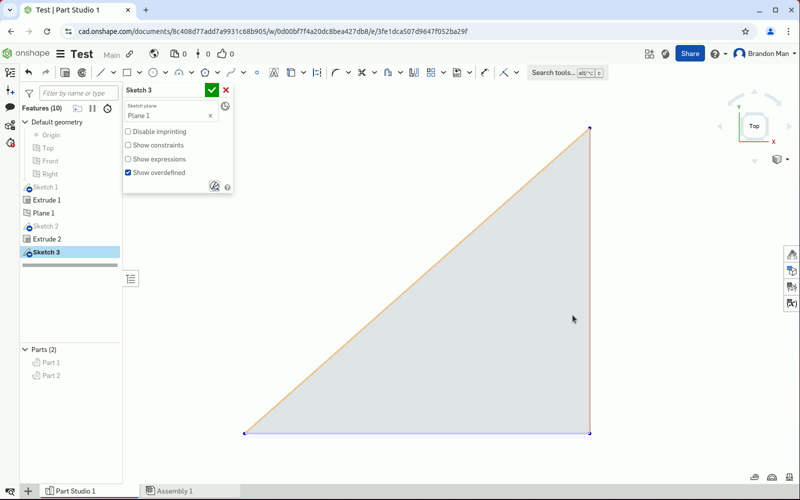
scroll(-6)
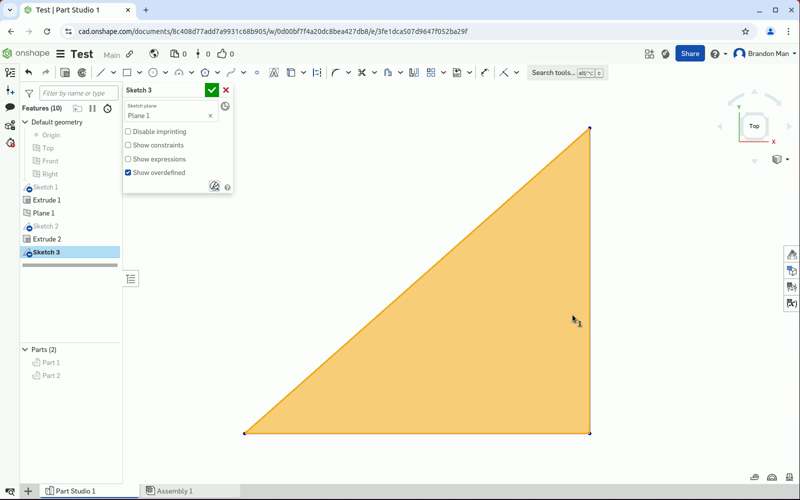
scroll(-6)
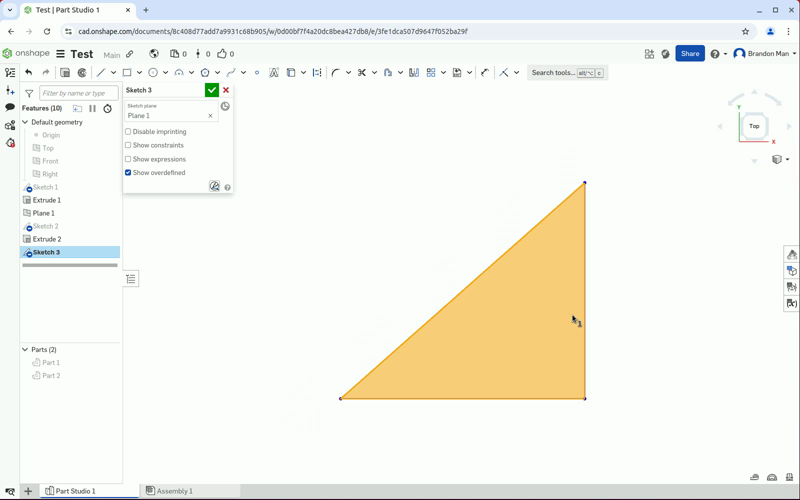
scroll(-6)
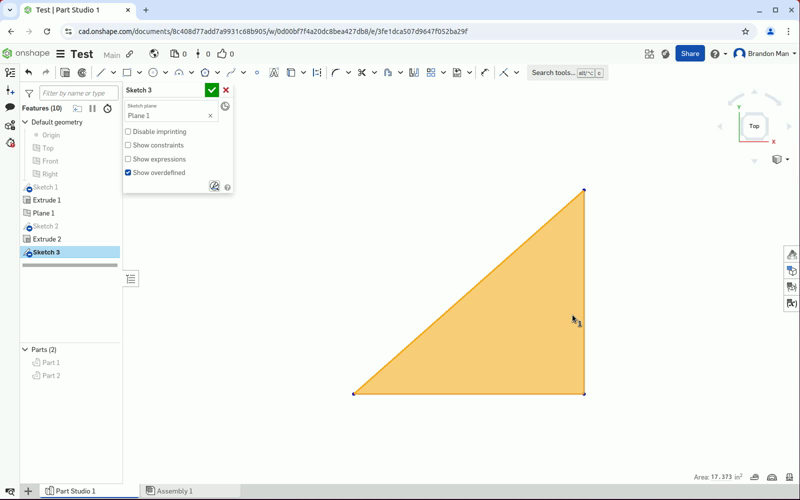
scroll(-6)
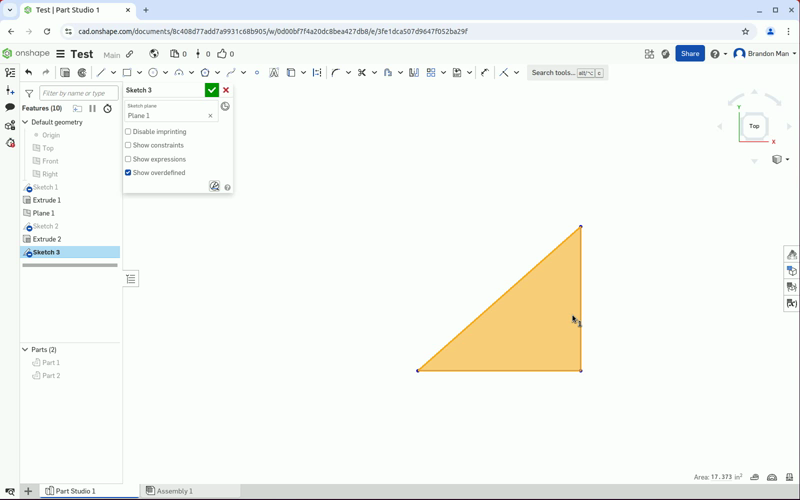
scroll(-6)
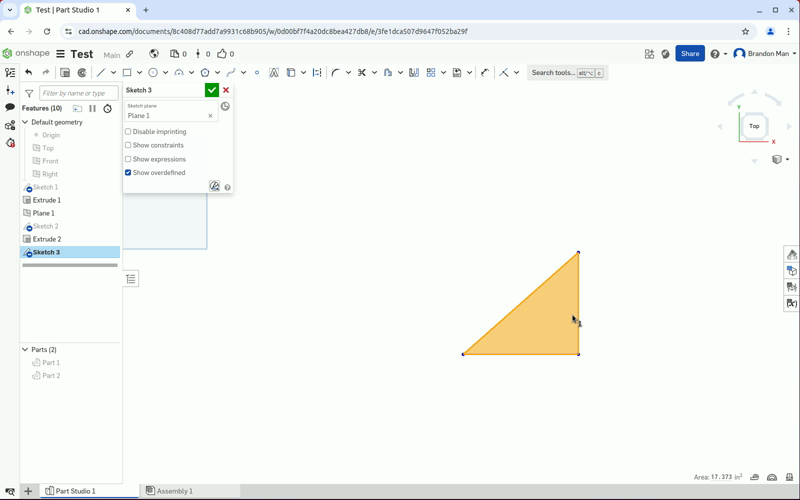
scroll(-6)
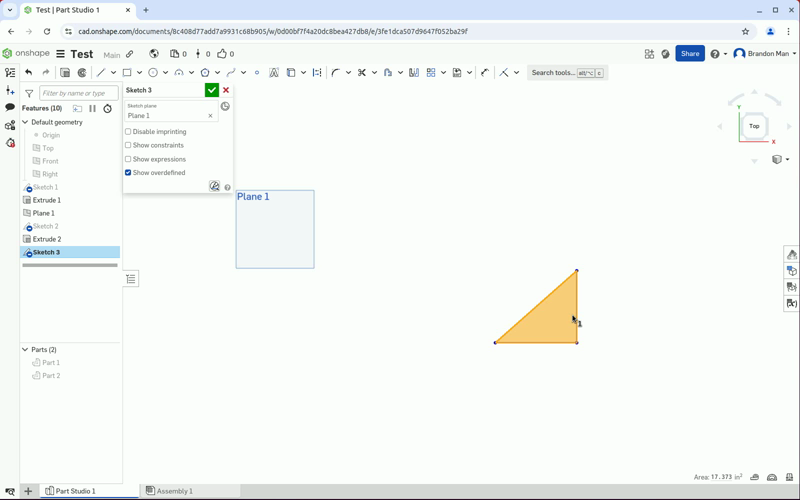
scroll(-6)
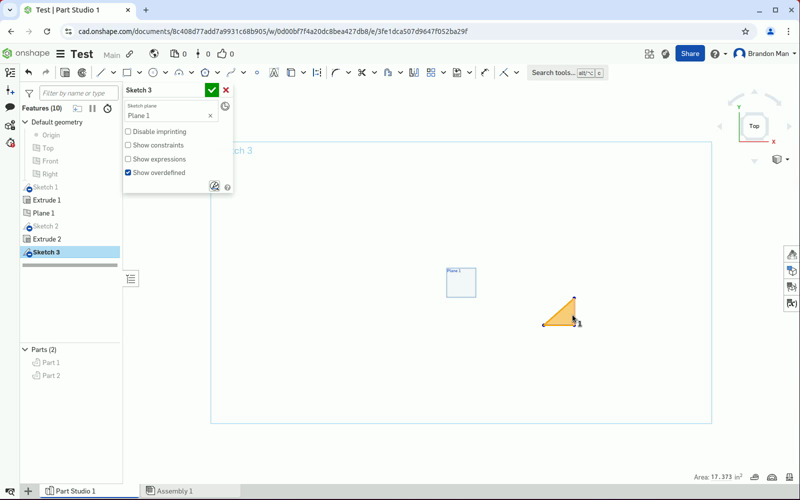
mouse_move(73, 352)
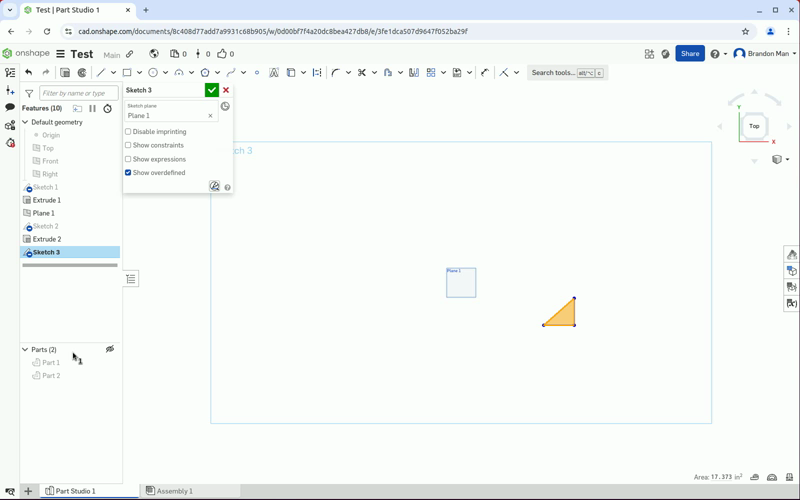
key(shift+y)
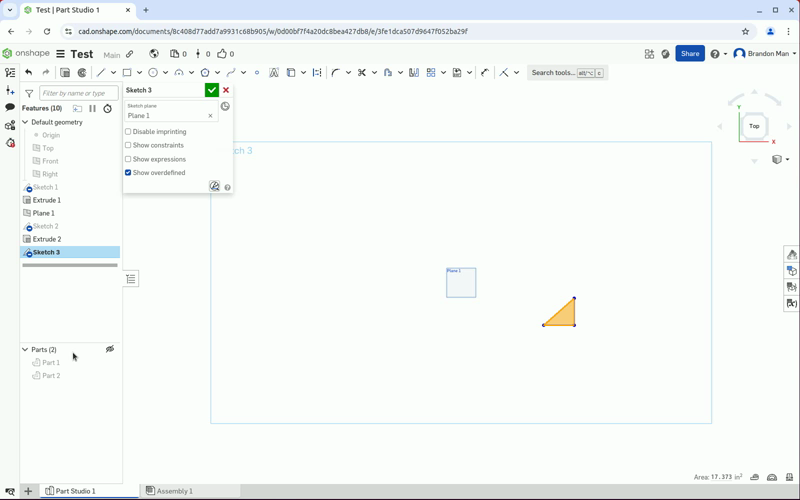
key(shift+e)
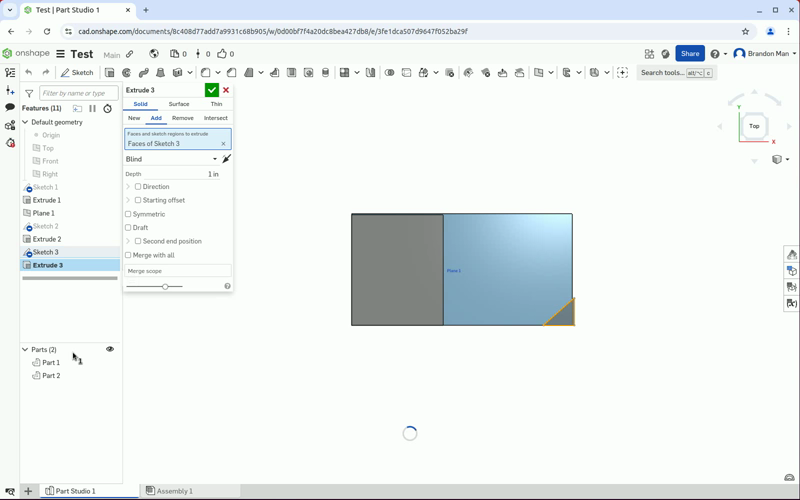
mouse_move(143, 106)
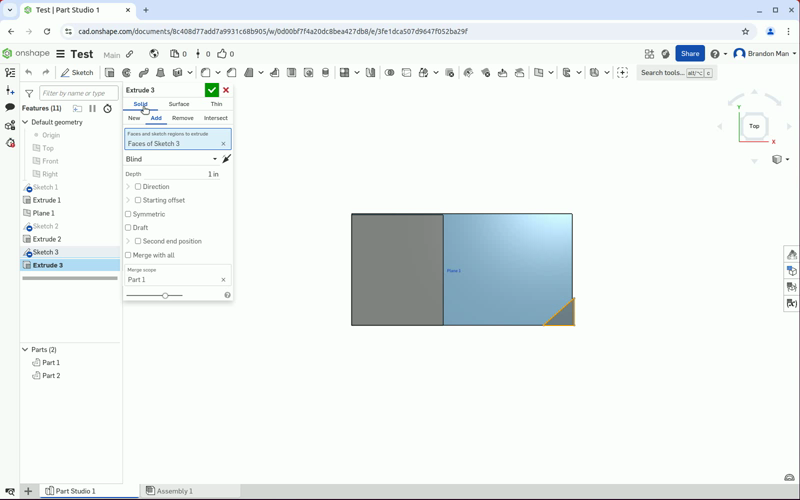
click(143, 106)
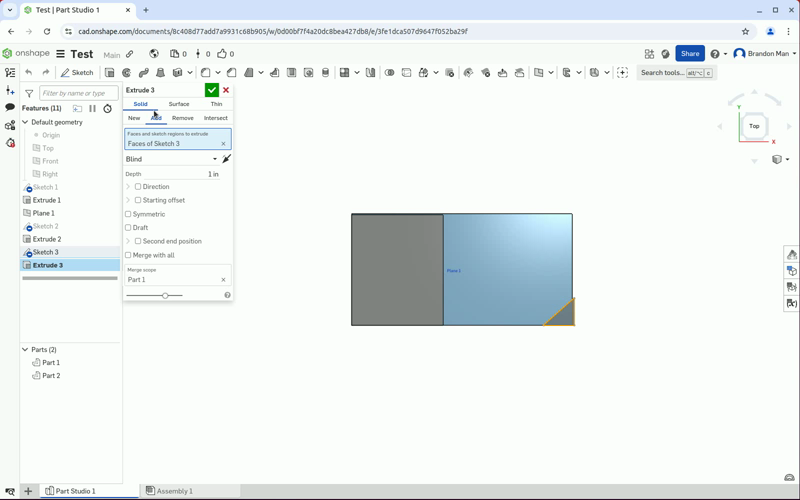
mouse_move(186, 120)
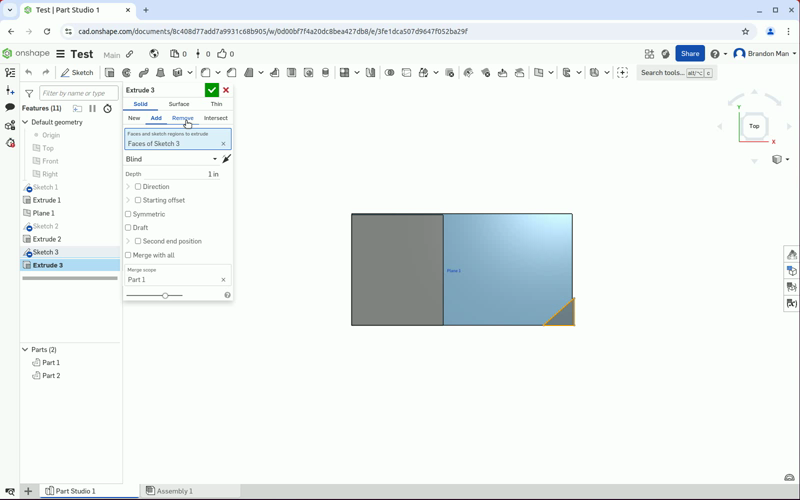
click(186, 120)
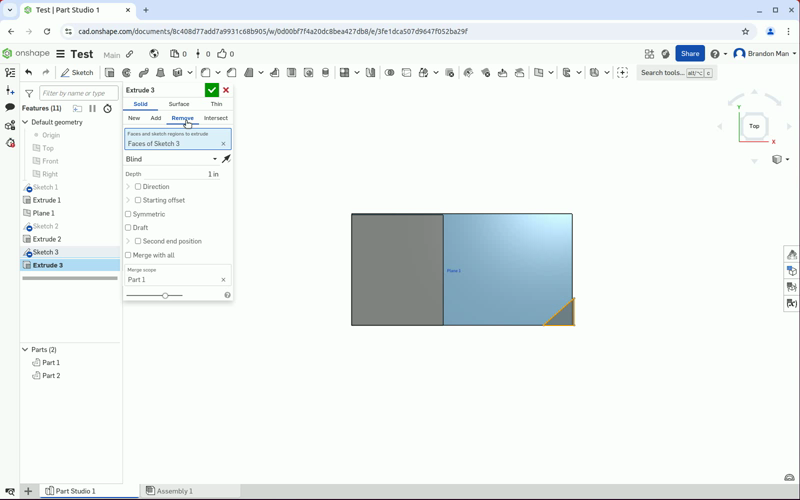
key(tab, 4)
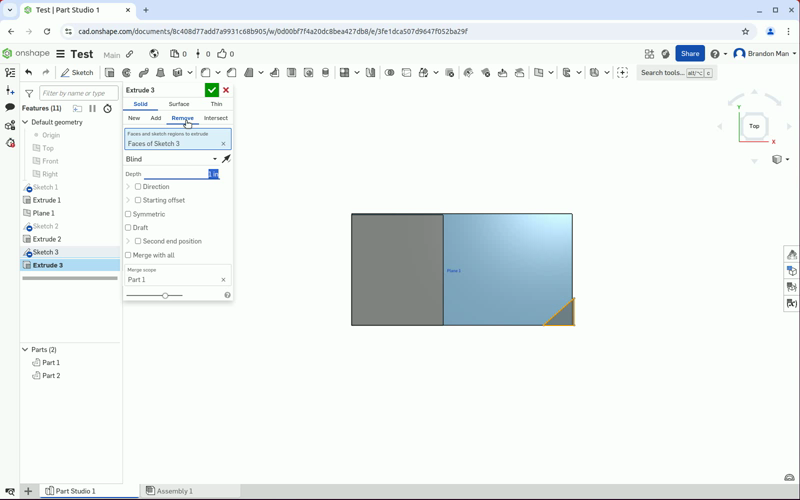
text(7.462)
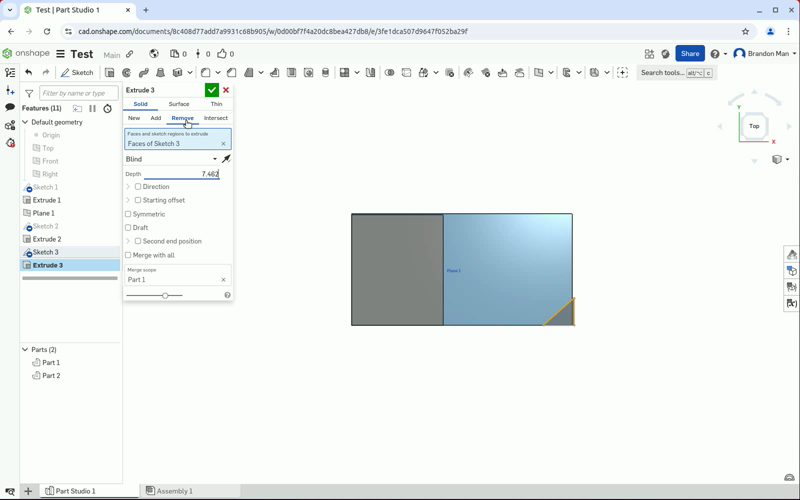
key(tab, 6)
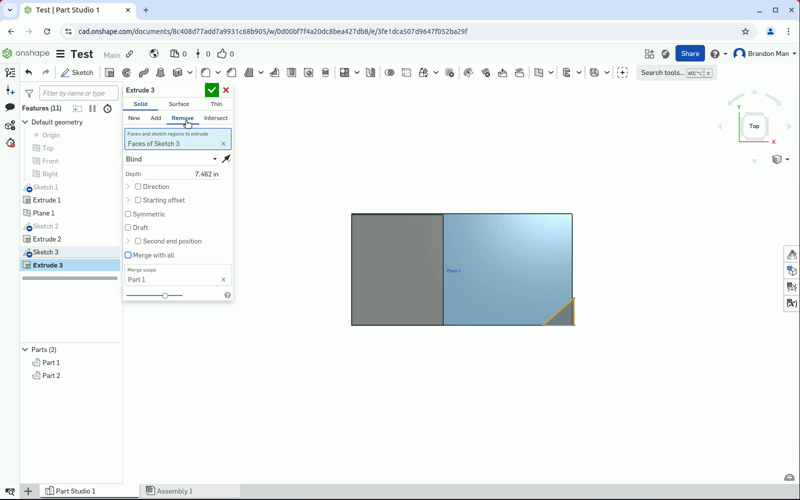
key(space)
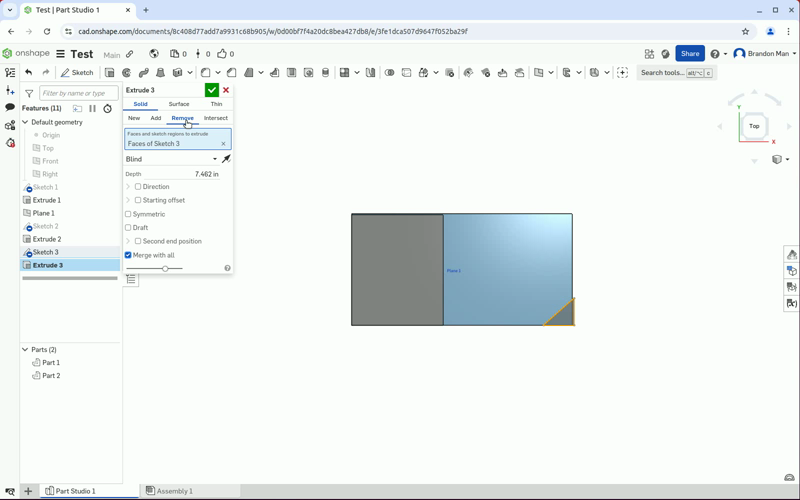
key(enter)
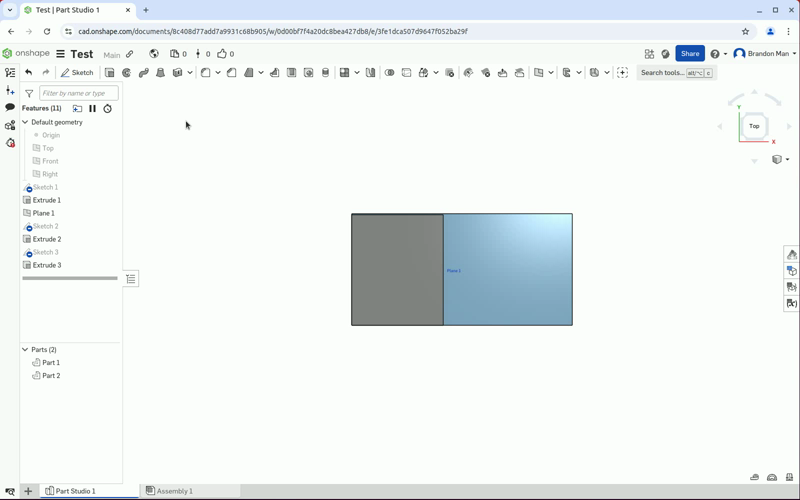
key(shift+h)
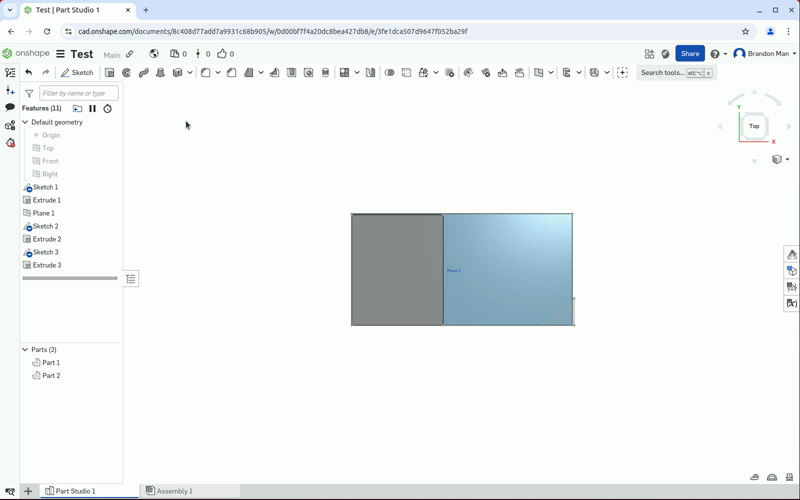
key(shift+h)
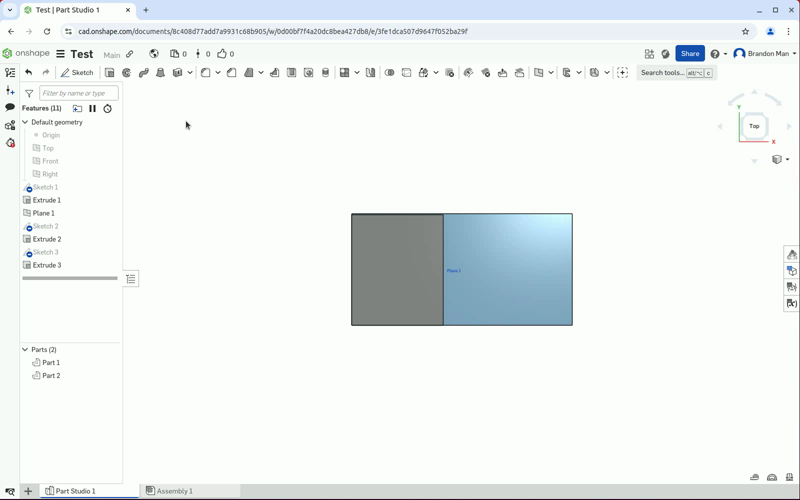
mouse_move(73, 189)
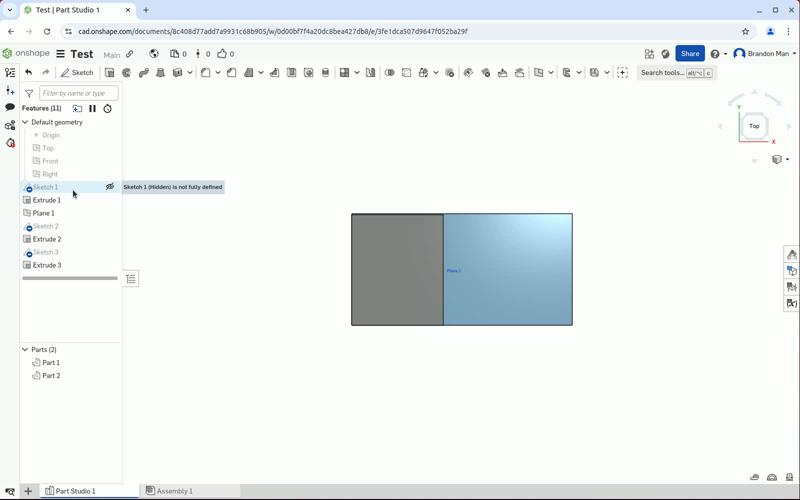
click(73, 189)
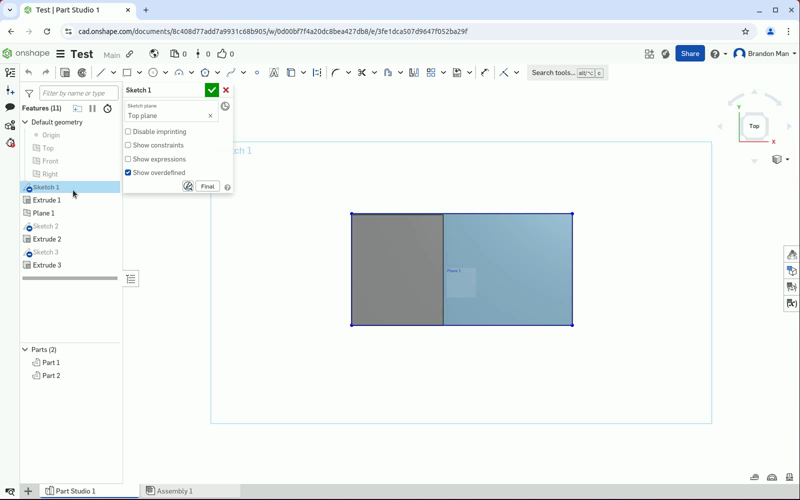
mouse_move(229, 92)
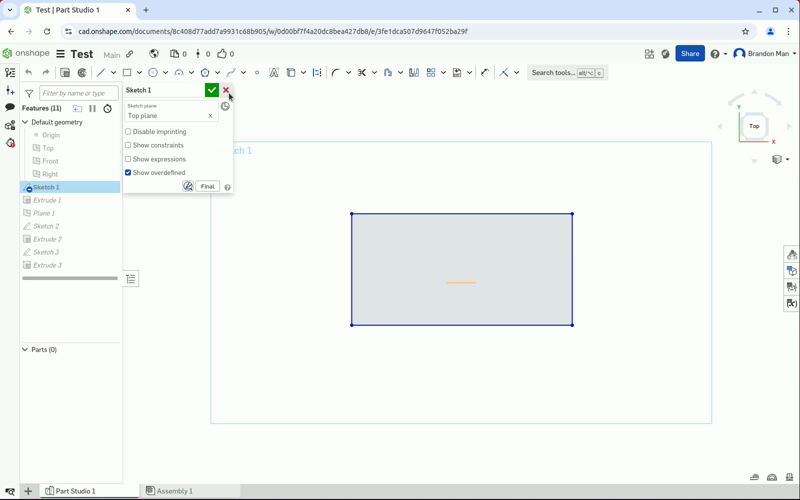
click(229, 92)
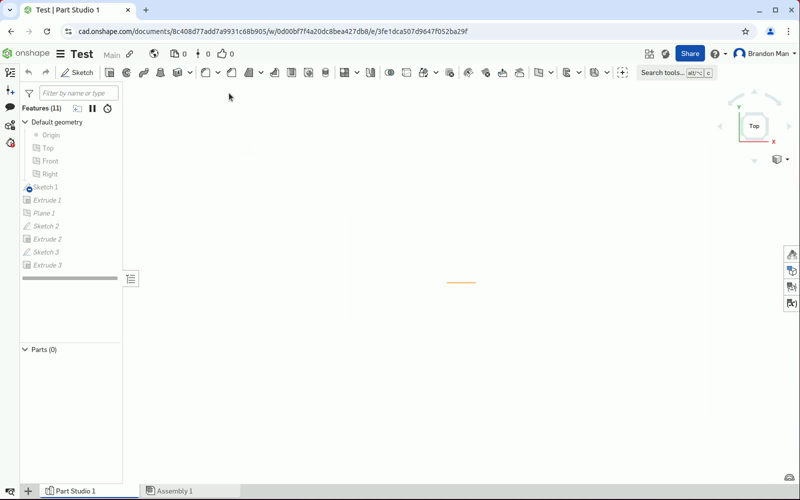
key(shift+s)
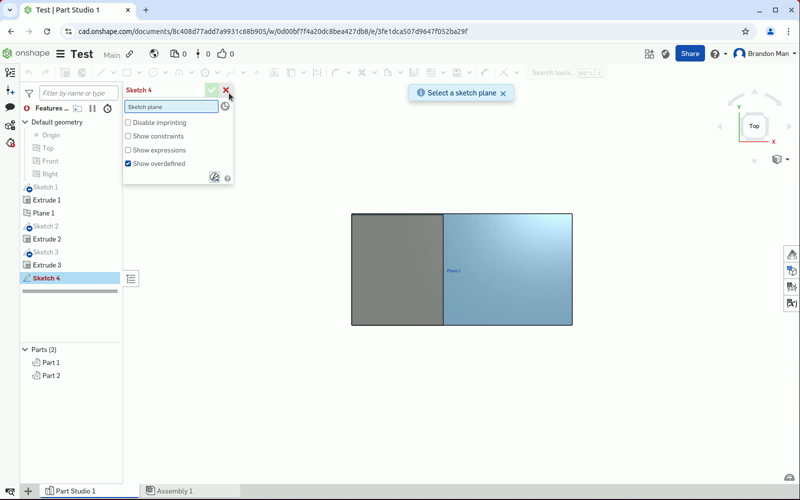
mouse_move(73, 215)
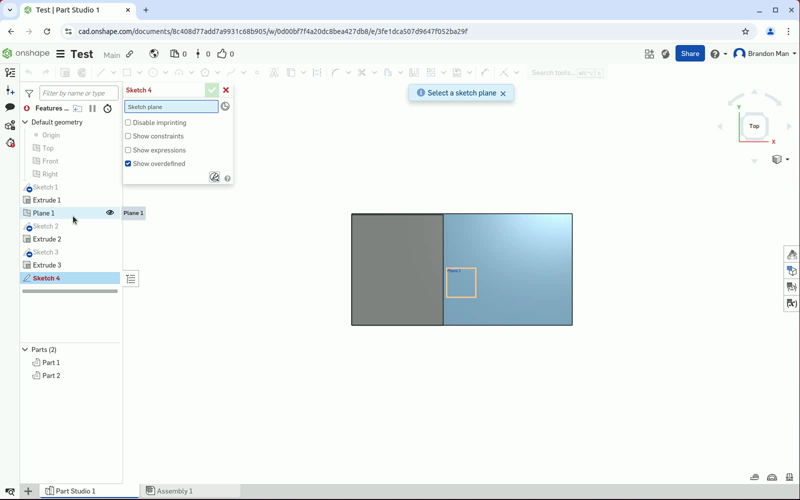
click(73, 215)
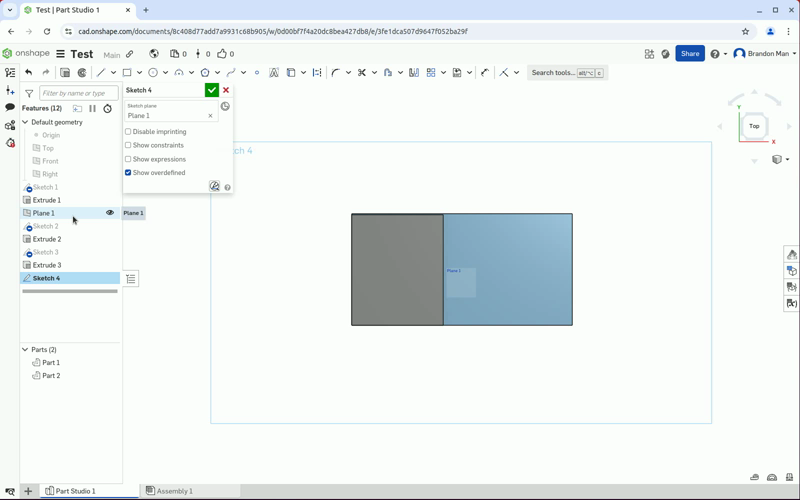
mouse_move(73, 352)
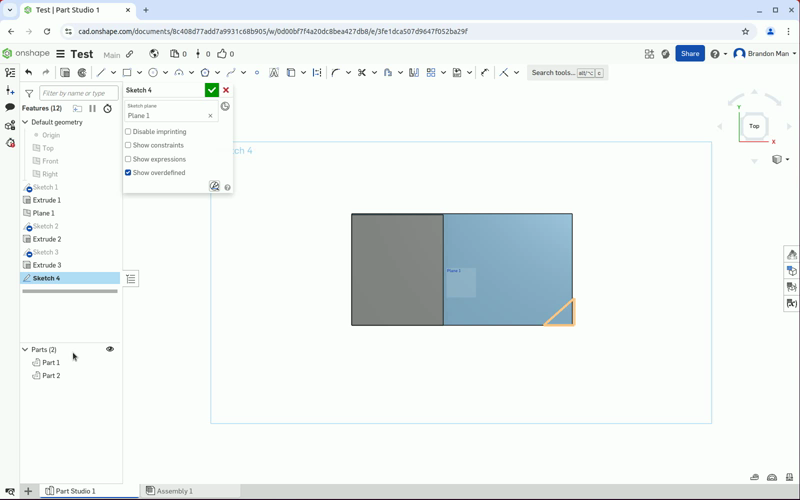
key(y)
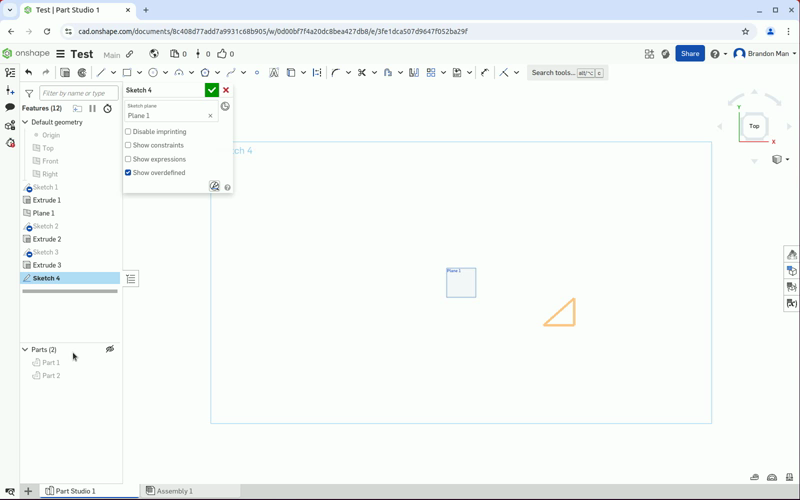
key(l)
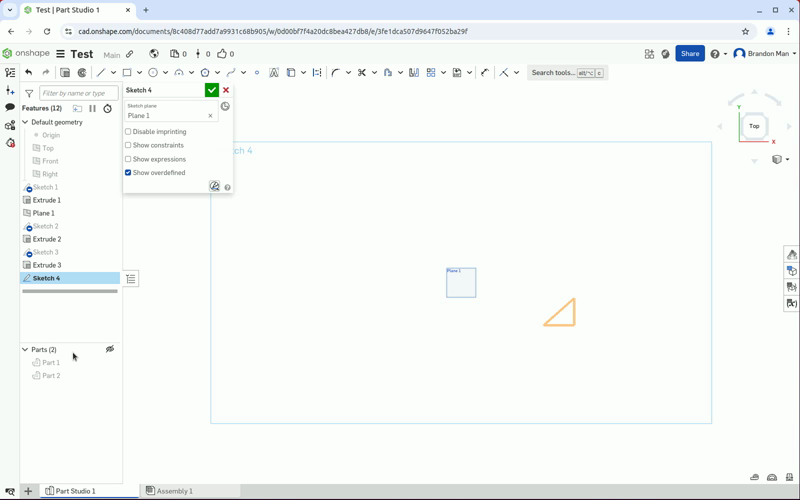
key_down(shift)
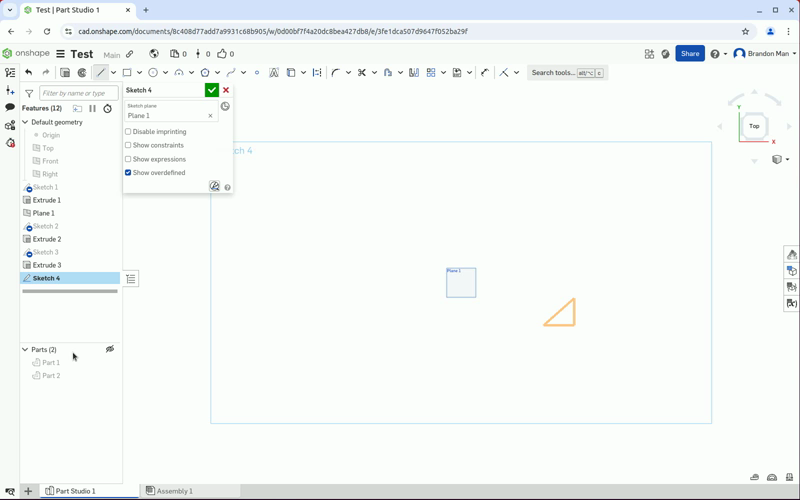
mouse_move(543, 213)
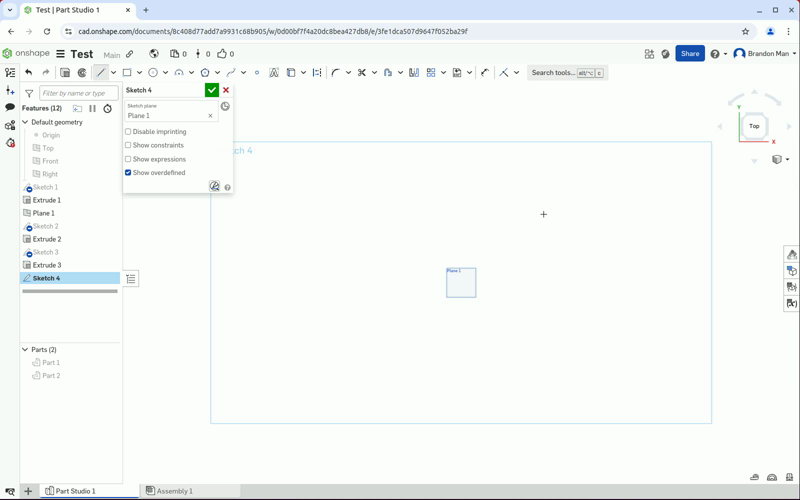
click(543, 213)
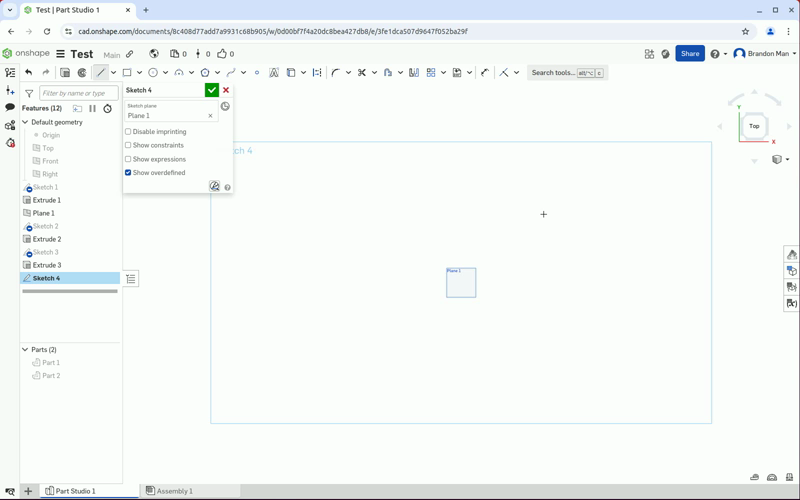
key_up(shift)
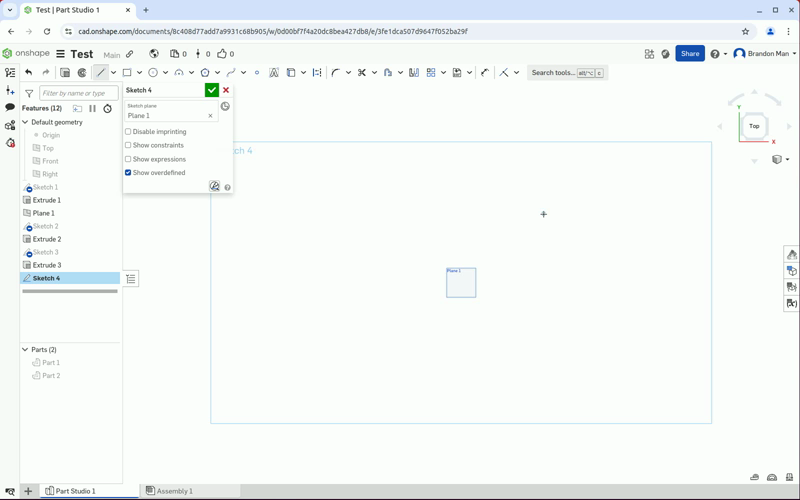
key_down(shift)
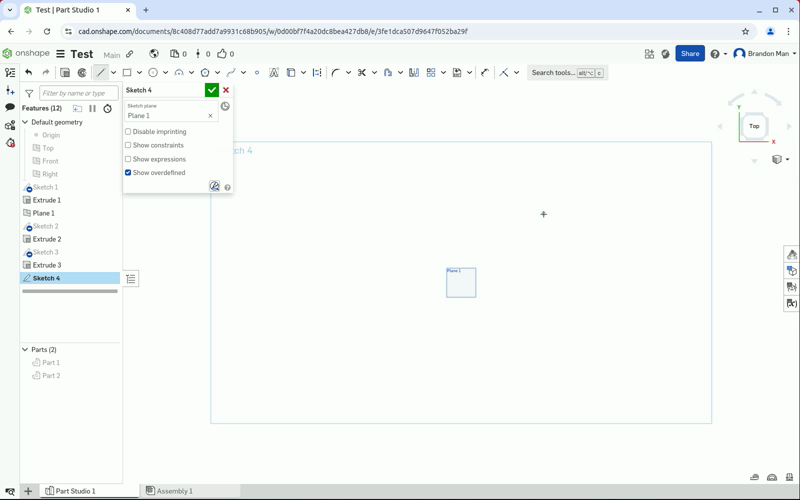
mouse_move(573, 213)
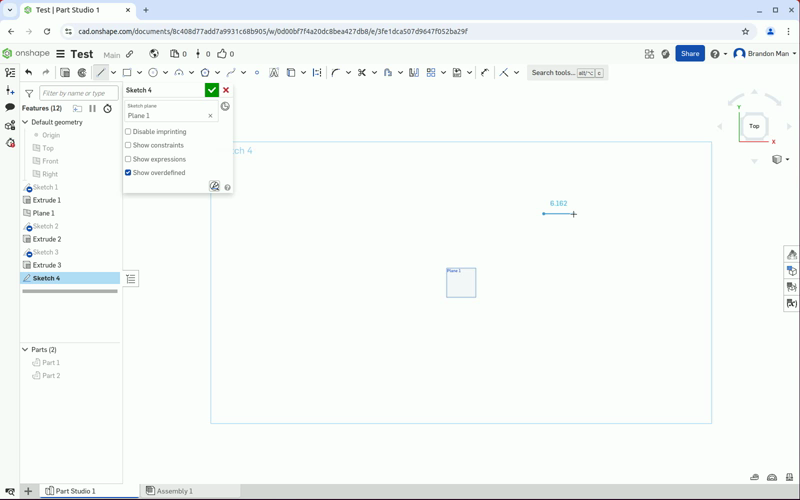
mouse_move(573, 256)
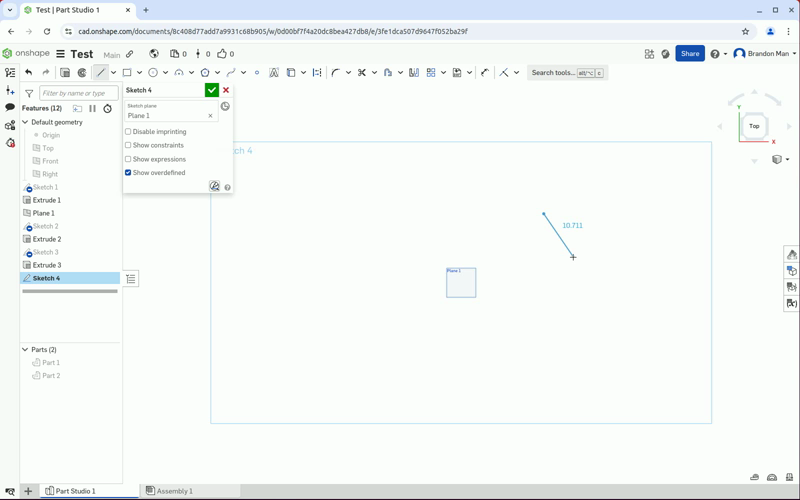
click(573, 256)
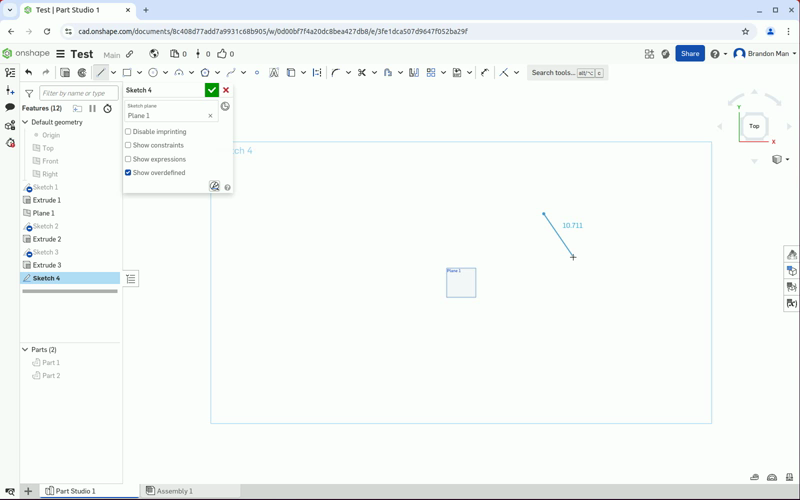
key_up(shift)
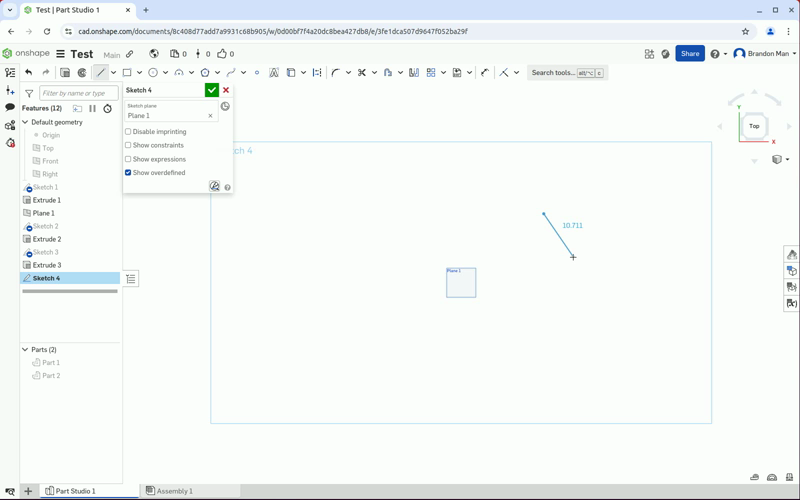
key_down(shift)
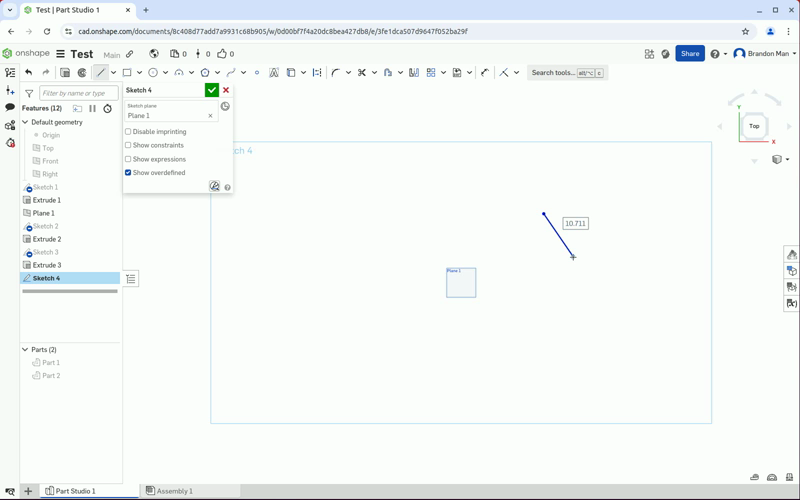
mouse_move(589, 256)
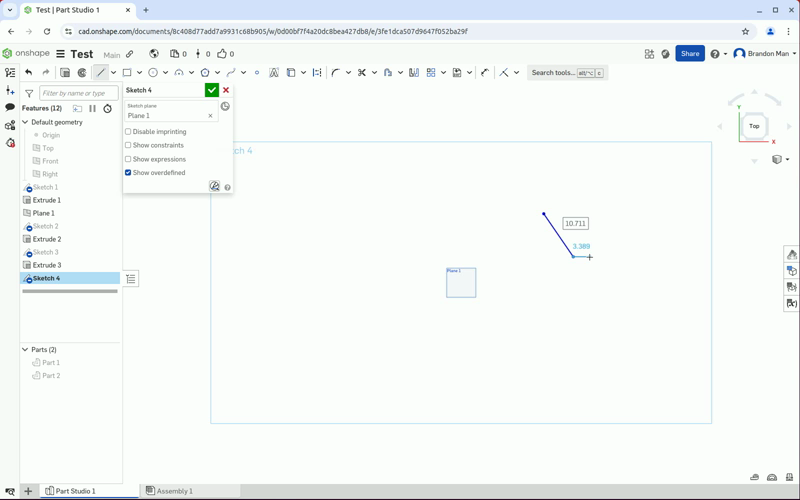
mouse_move(573, 213)
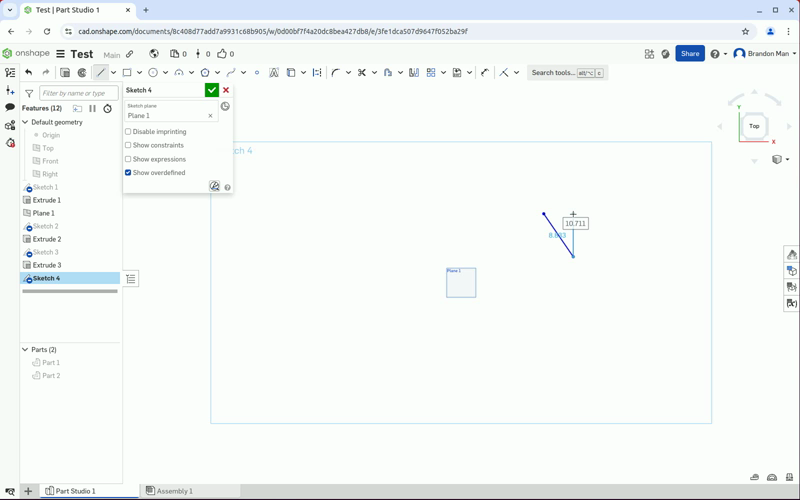
click(573, 213)
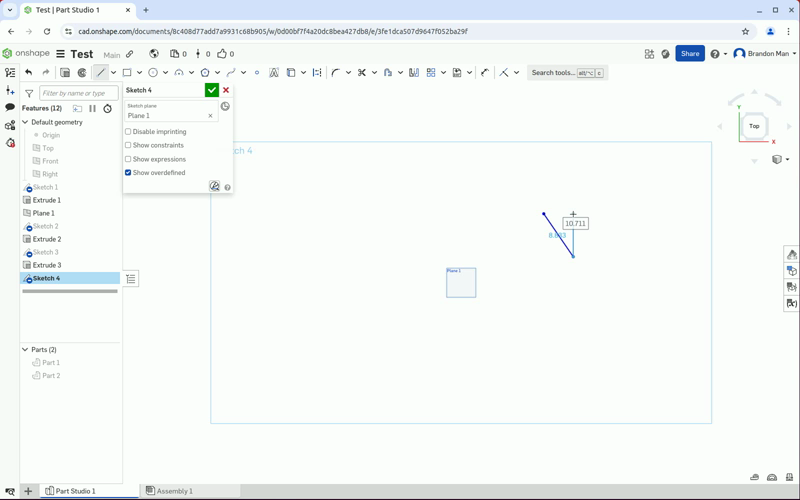
key_up(shift)
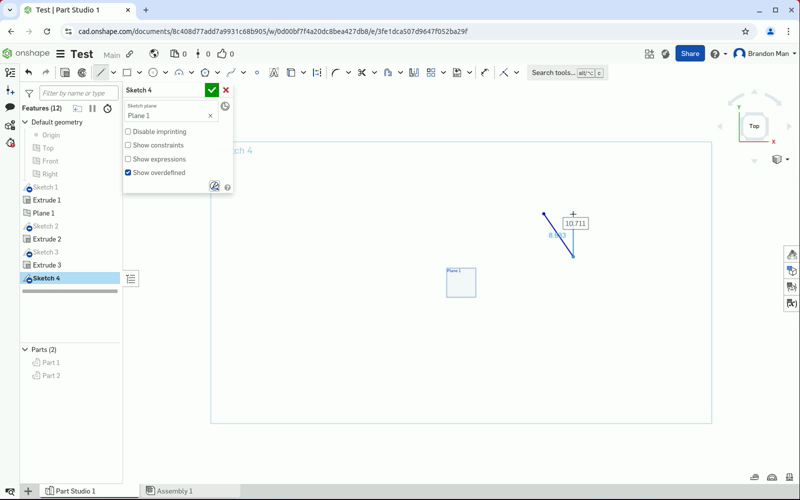
mouse_move(589, 213)
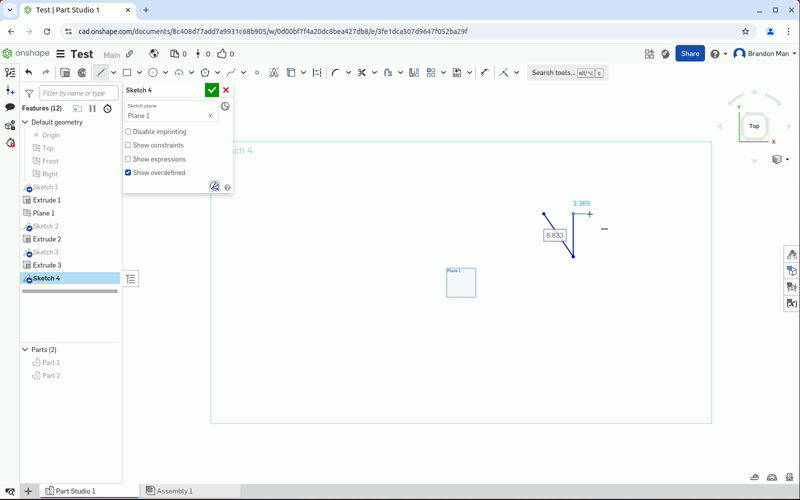
key_down(shift)
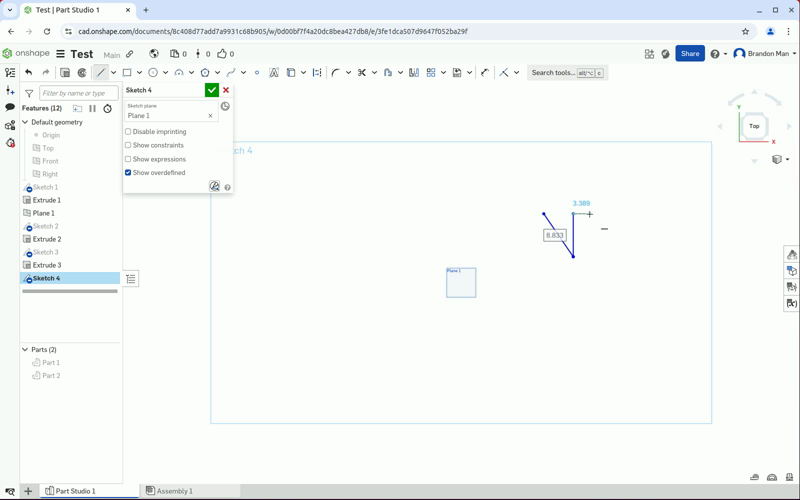
mouse_move(543, 213)
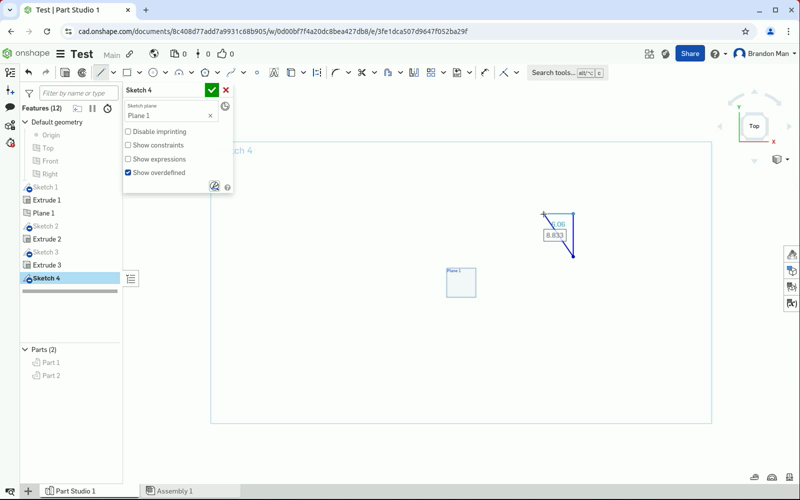
key_up(shift)
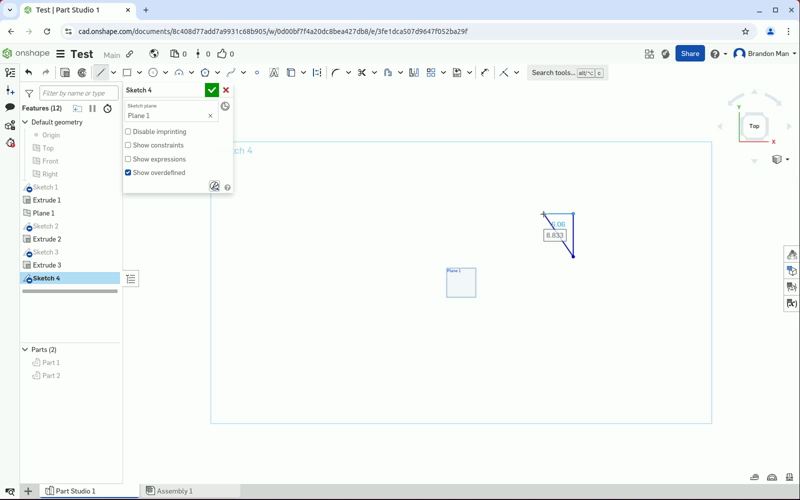
click(543, 213)
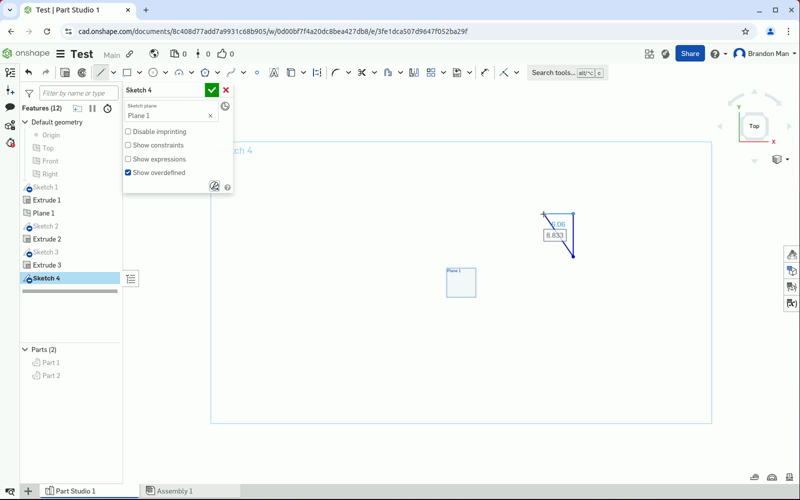
key(esc)
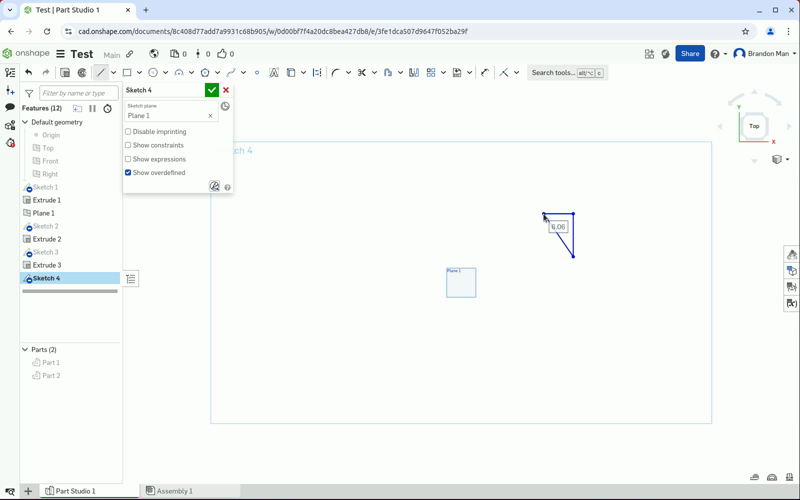
mouse_move(554, 220)
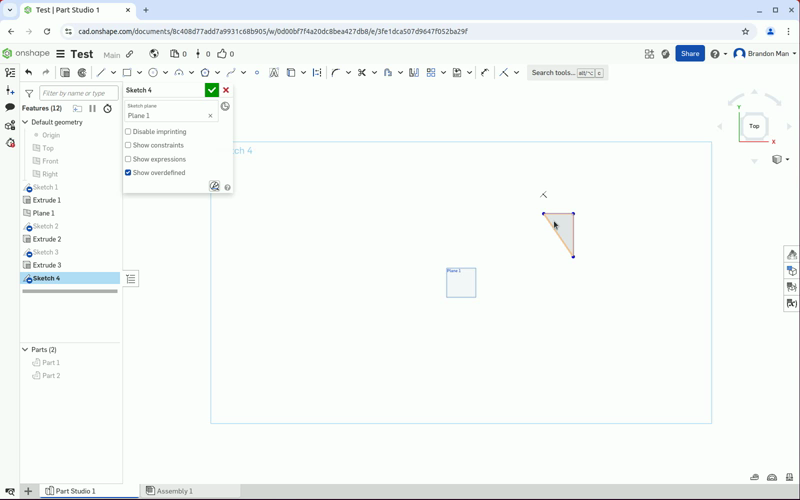
scroll(6)
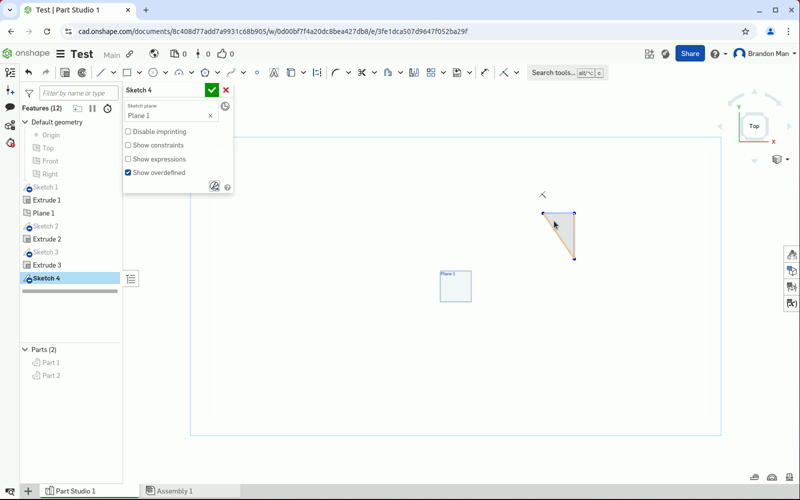
scroll(6)
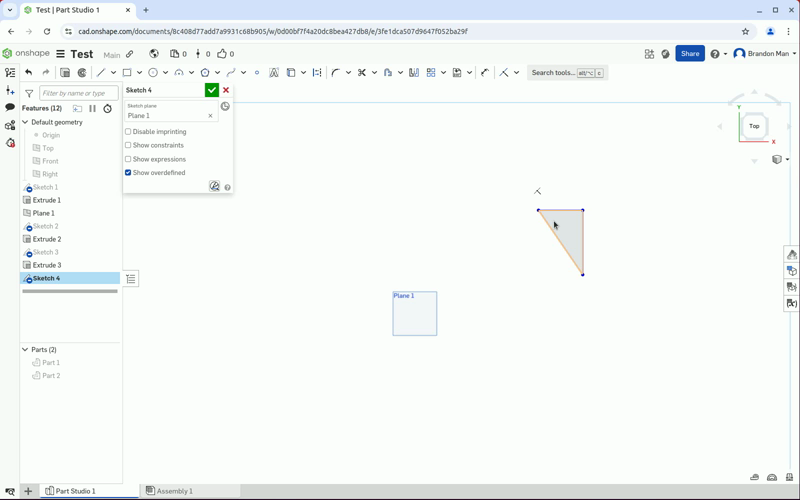
scroll(6)
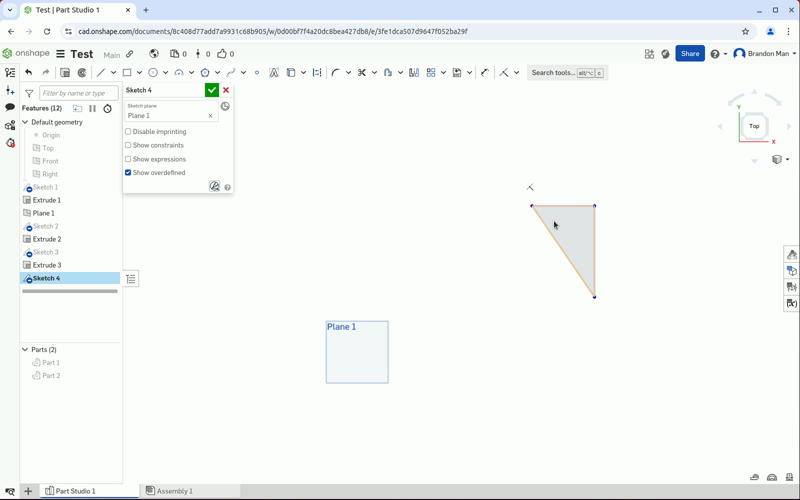
scroll(6)
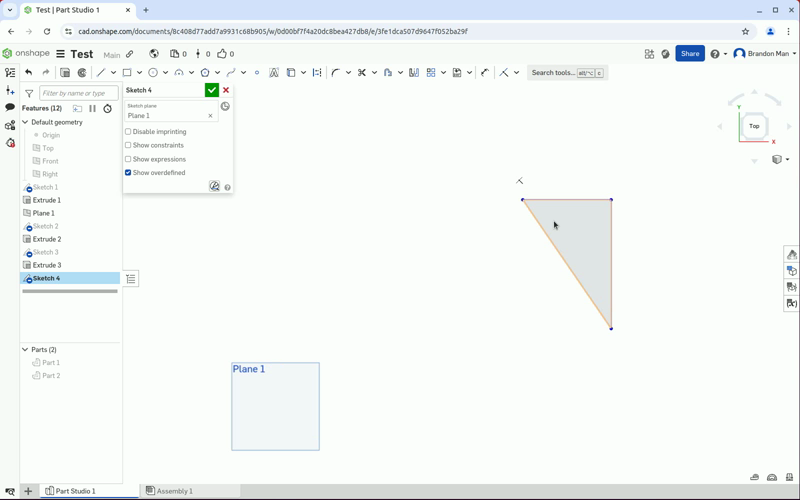
scroll(6)
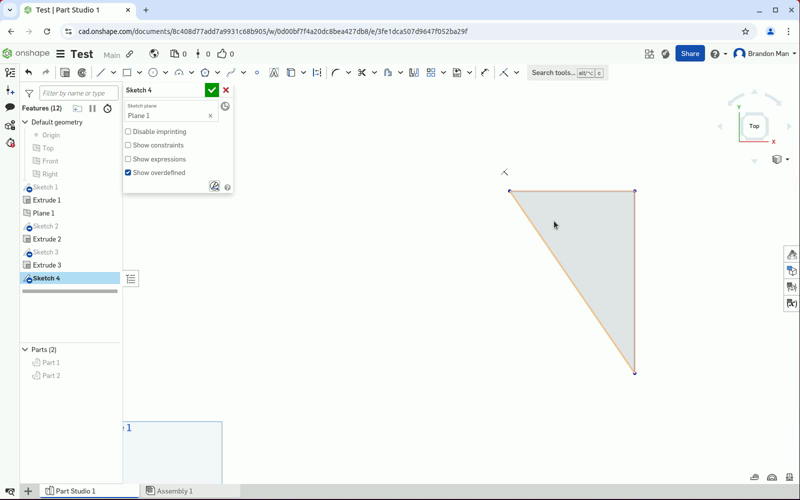
scroll(6)
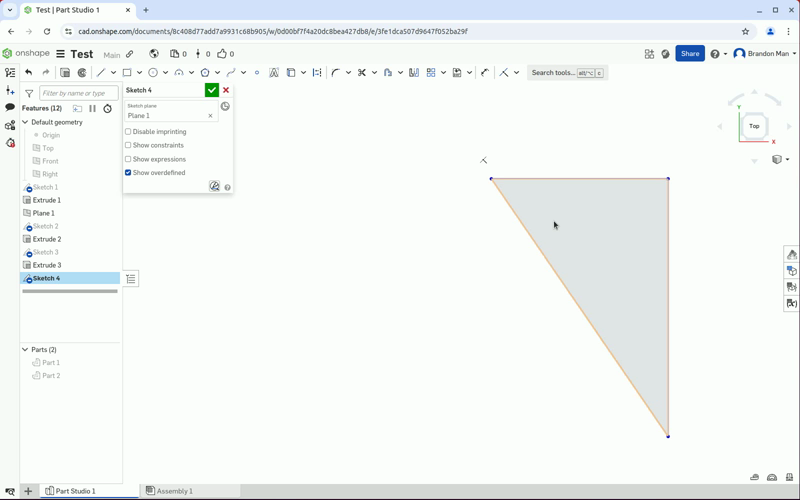
scroll(6)
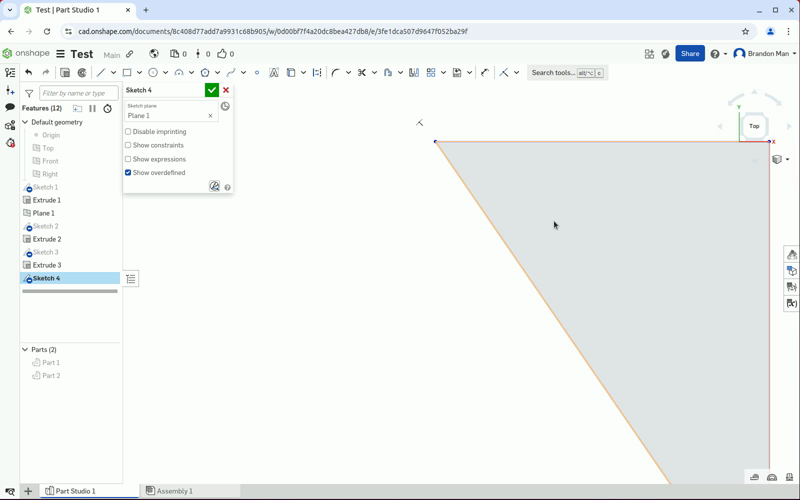
click(554, 220)
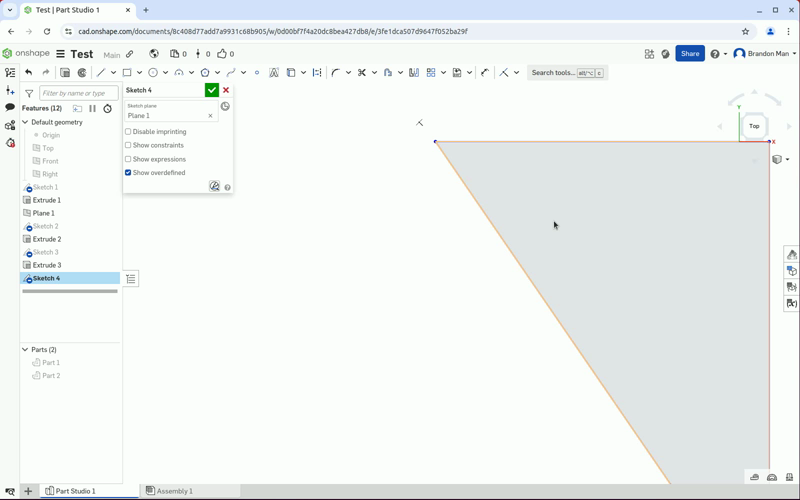
scroll(-6)
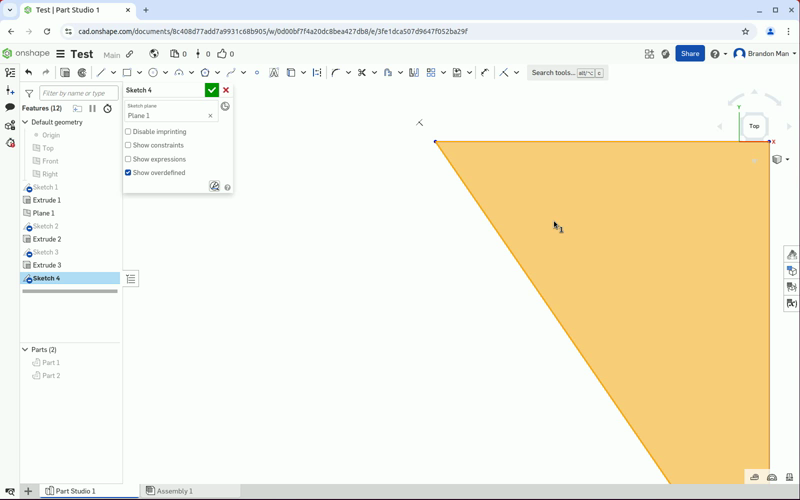
scroll(-6)
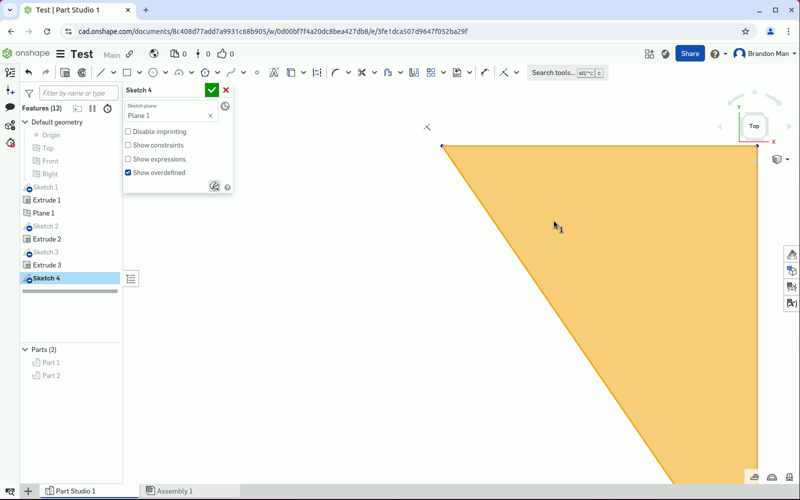
scroll(-6)
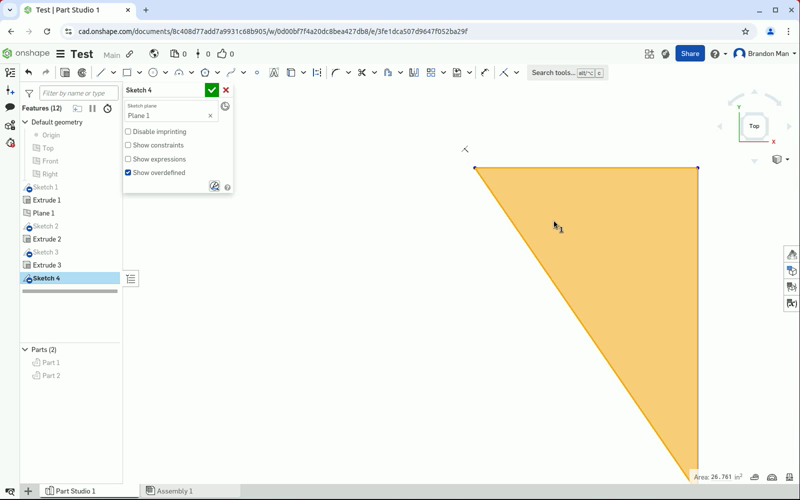
scroll(-6)
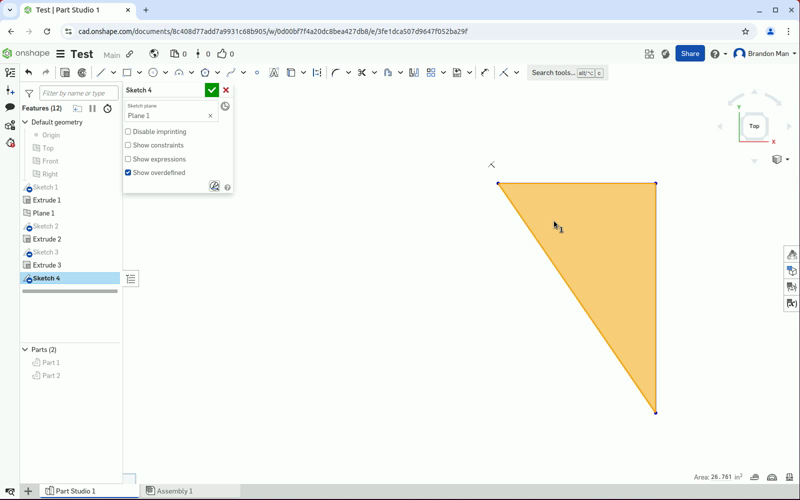
scroll(-6)
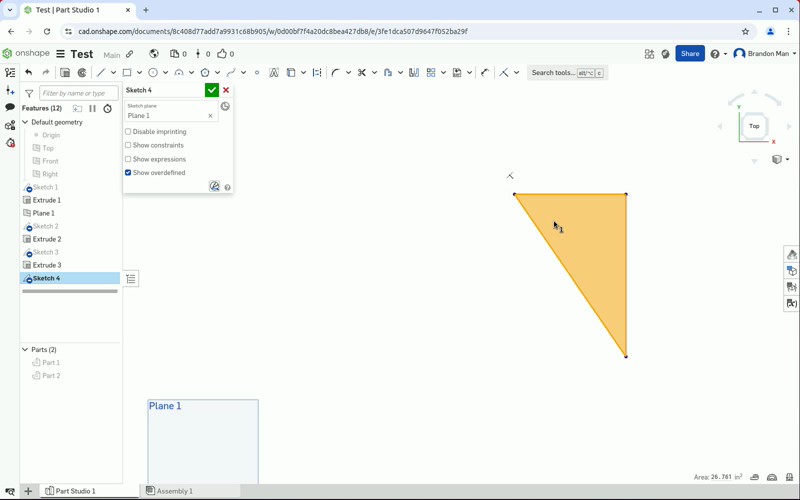
scroll(-6)
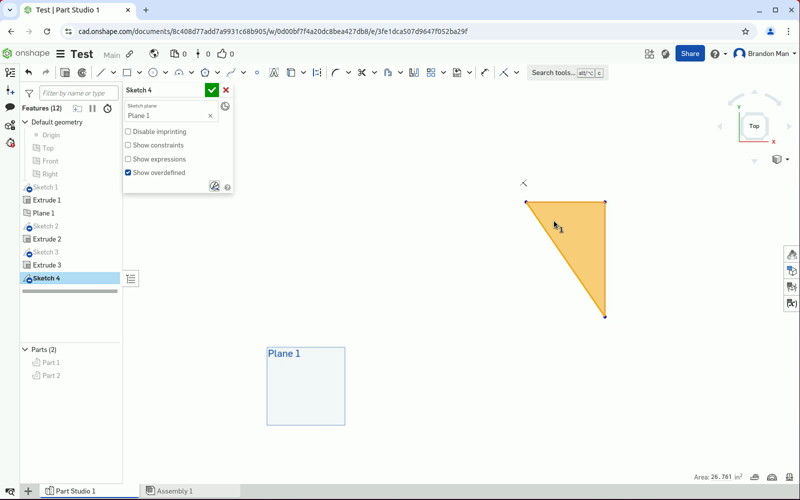
scroll(-6)
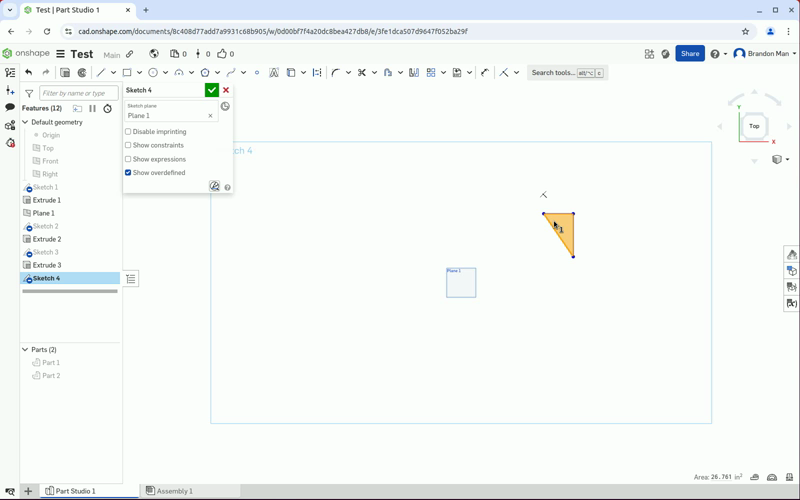
mouse_move(73, 352)
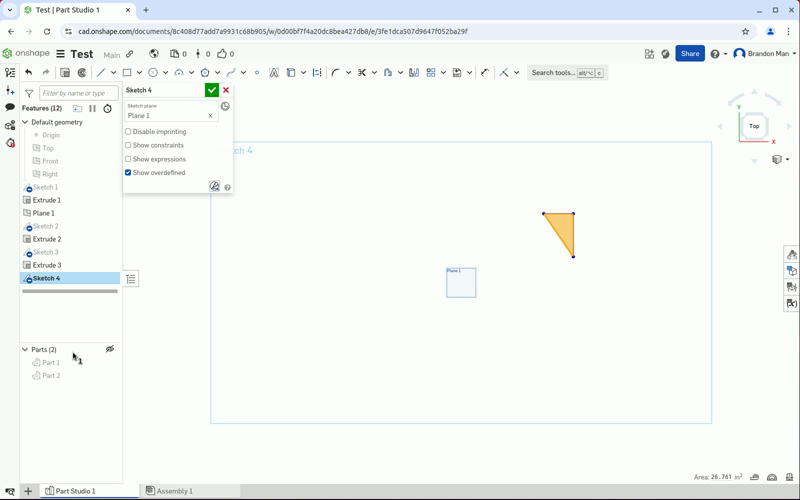
key(shift+y)
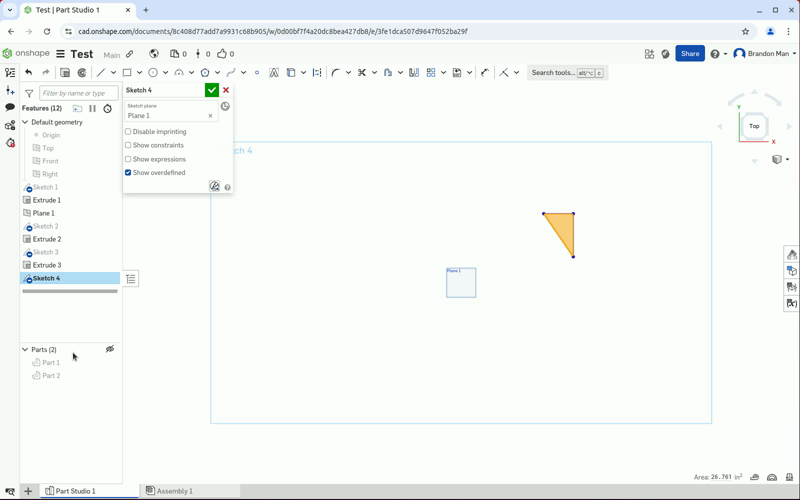
key(shift+e)
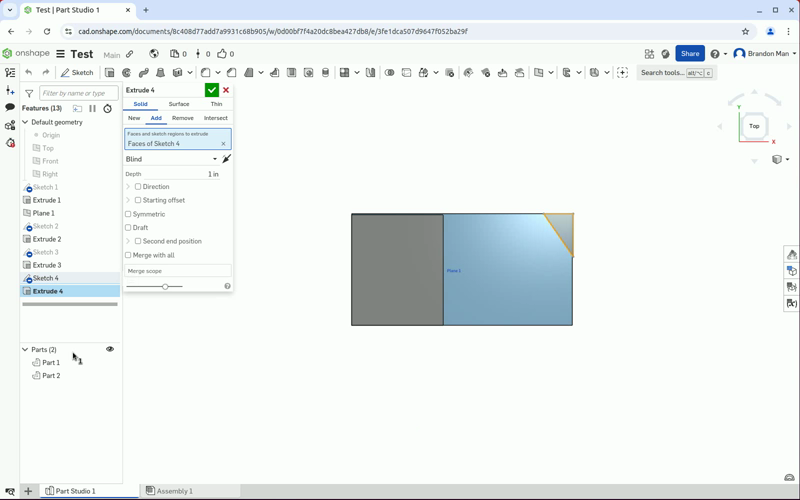
mouse_move(143, 106)
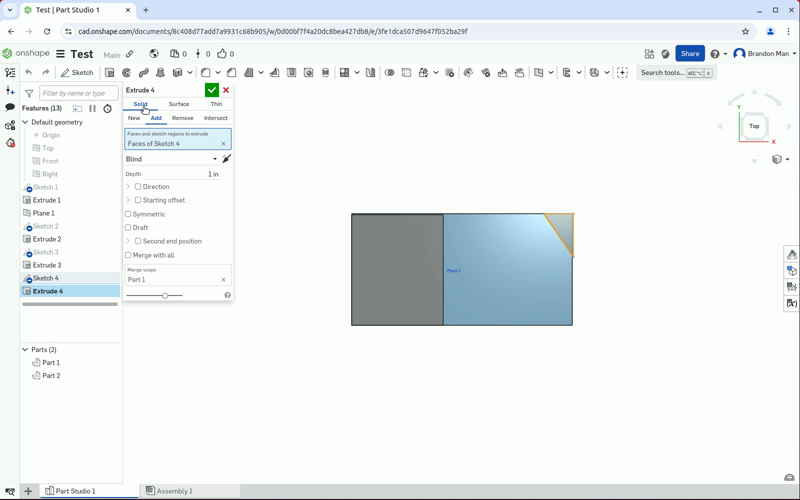
click(143, 106)
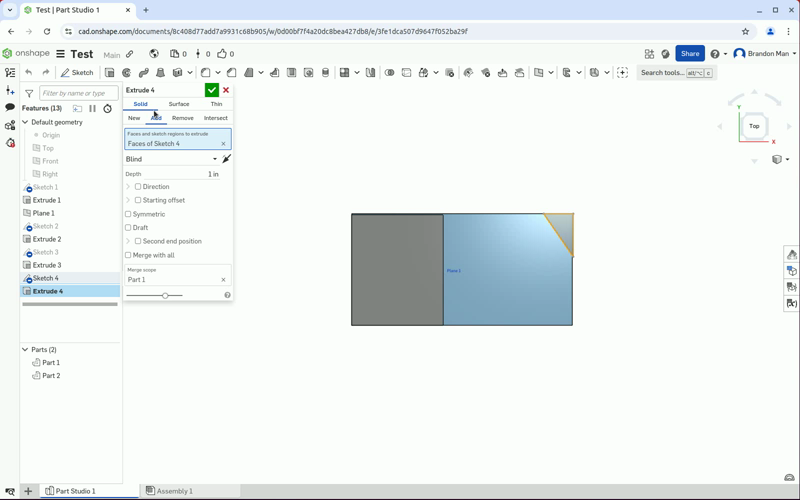
mouse_move(186, 120)
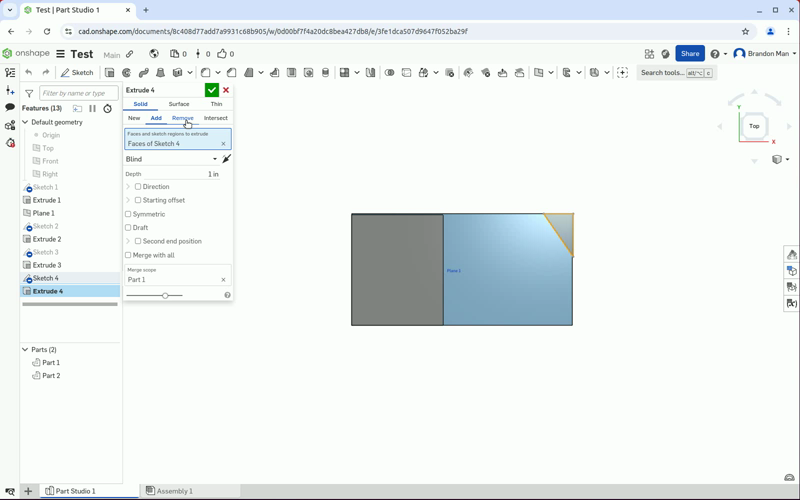
click(186, 120)
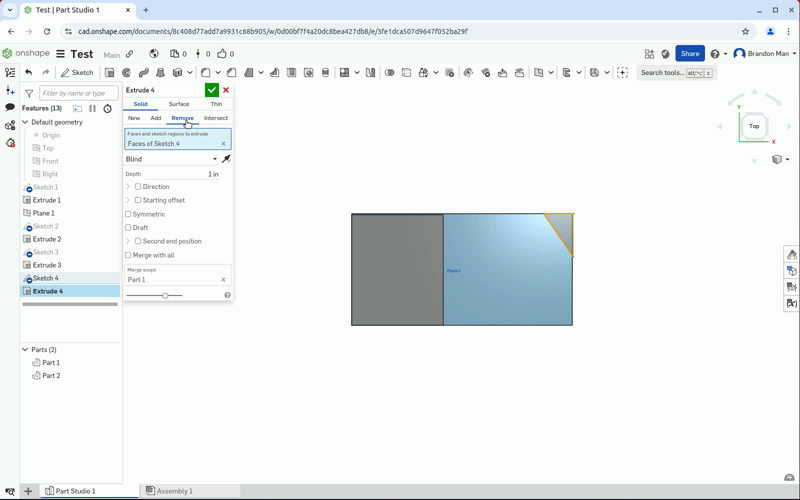
key(tab, 4)
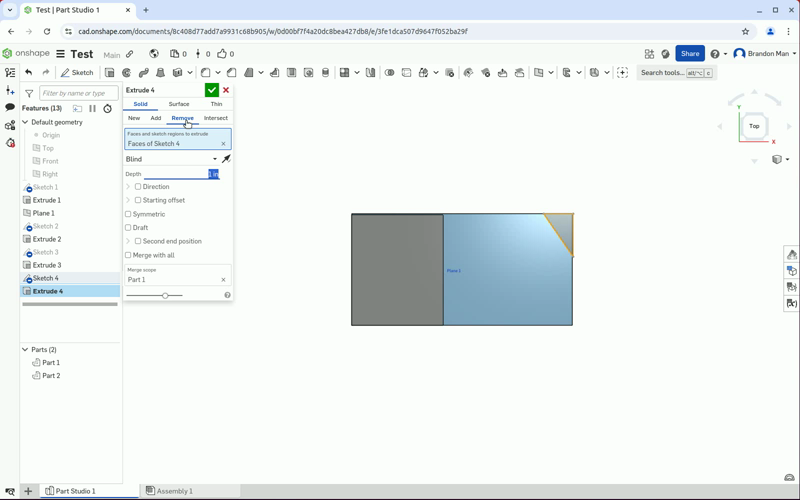
text(7.462)
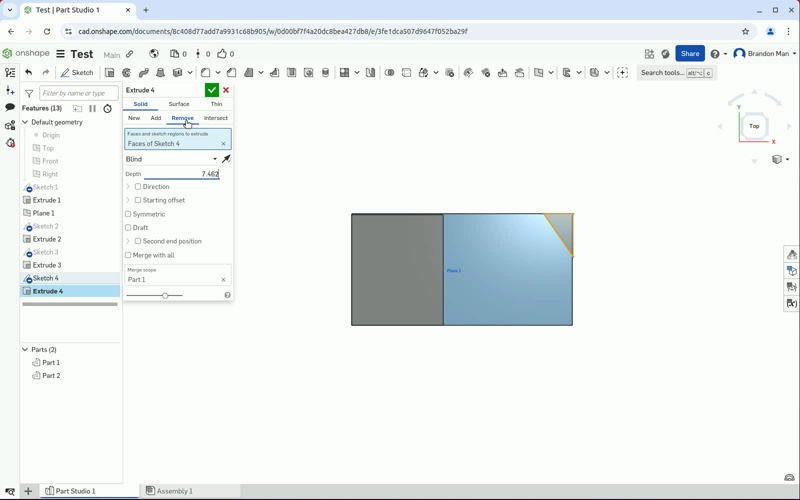
key(tab, 6)
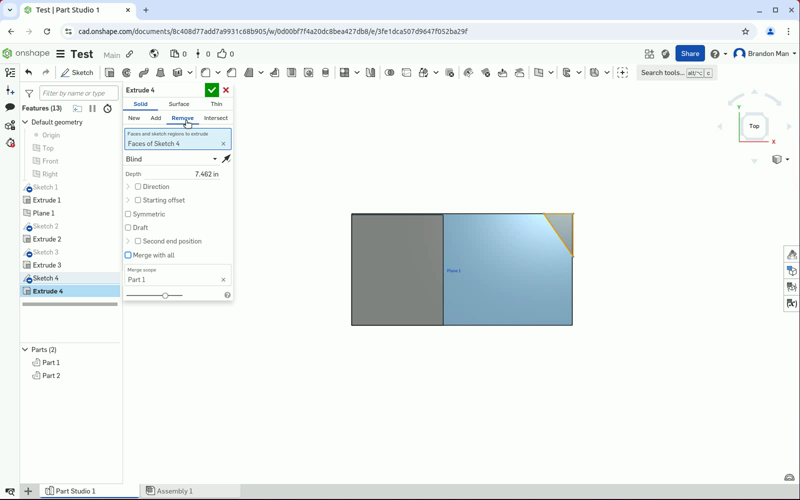
key(space)
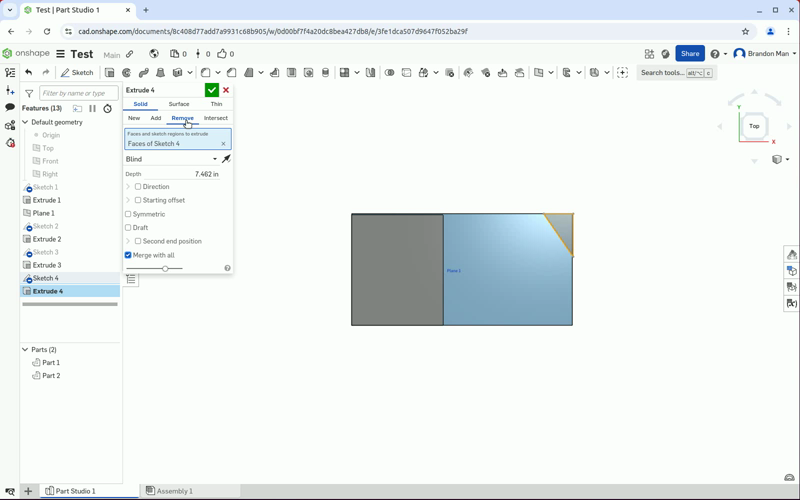
key(enter)
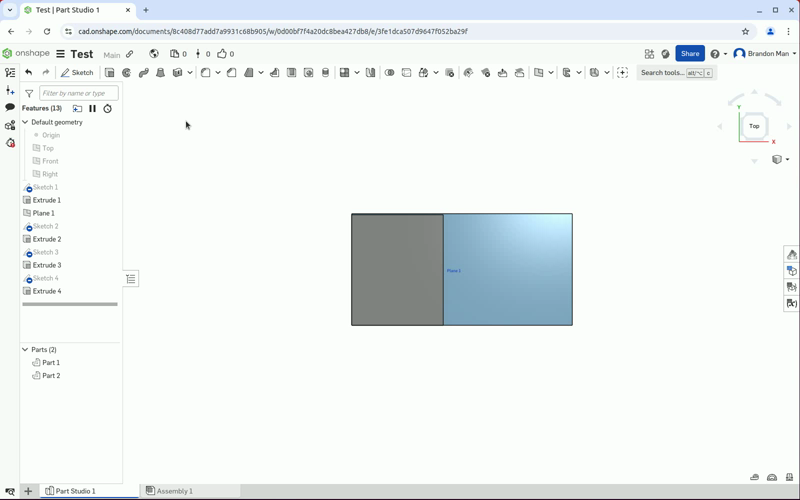
key(shift+h)
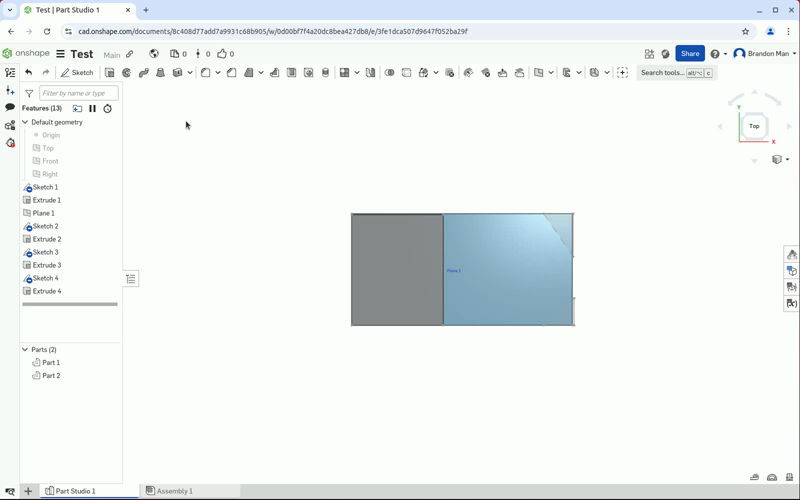
key(shift+h)
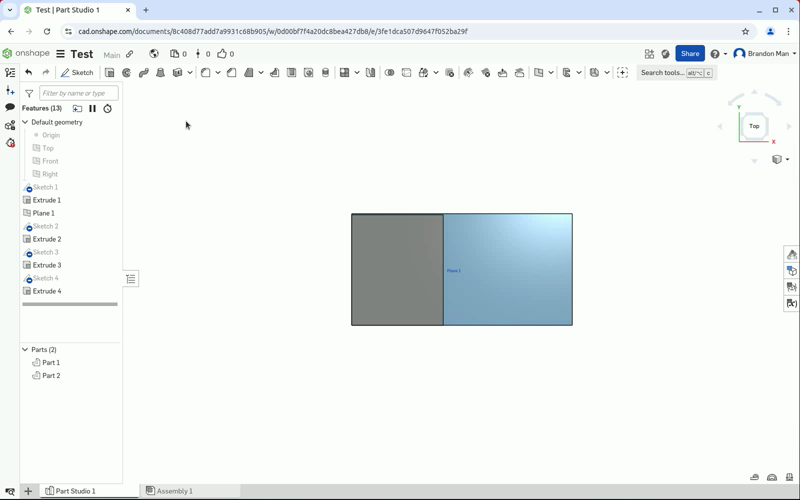
mouse_move(73, 189)
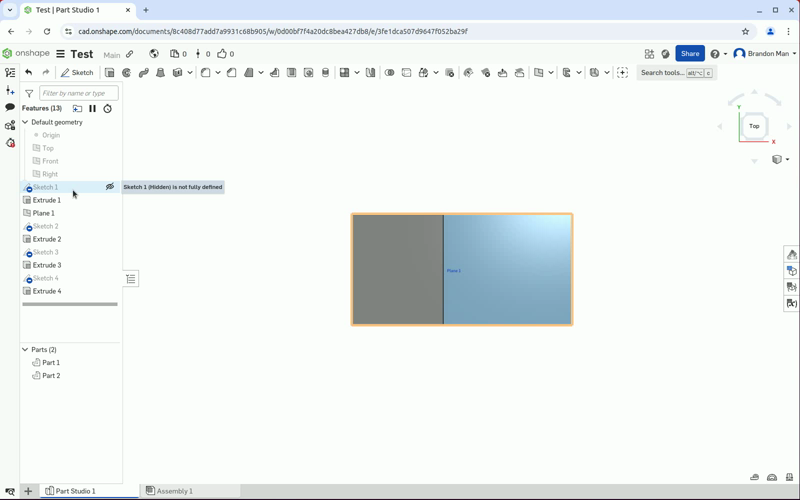
click(73, 189)
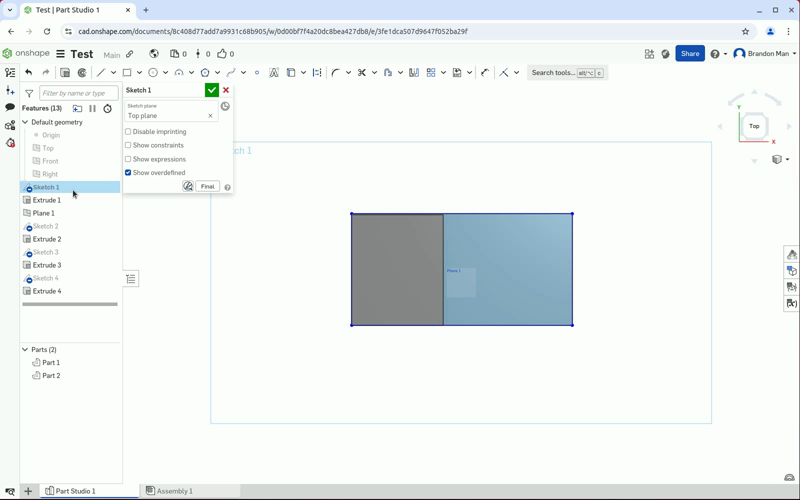
mouse_move(229, 92)
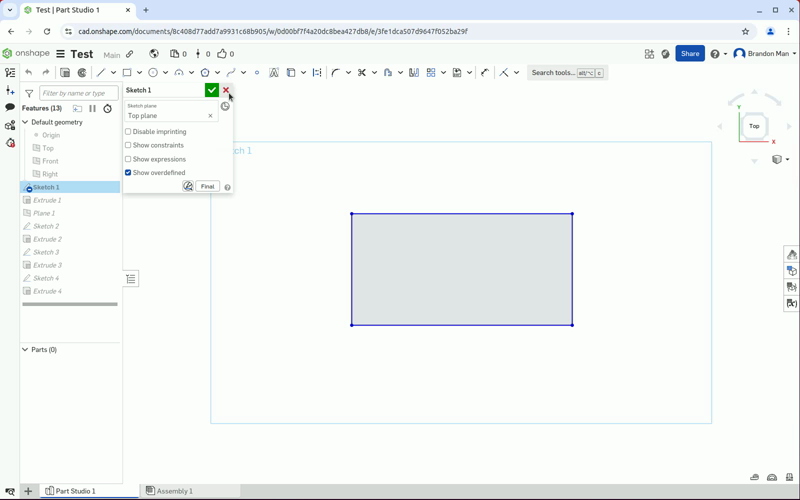
click(229, 92)
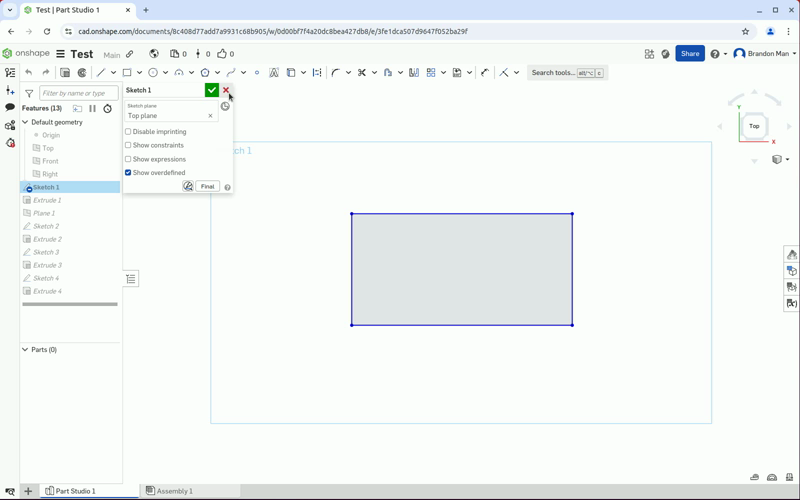
key(shift+s)
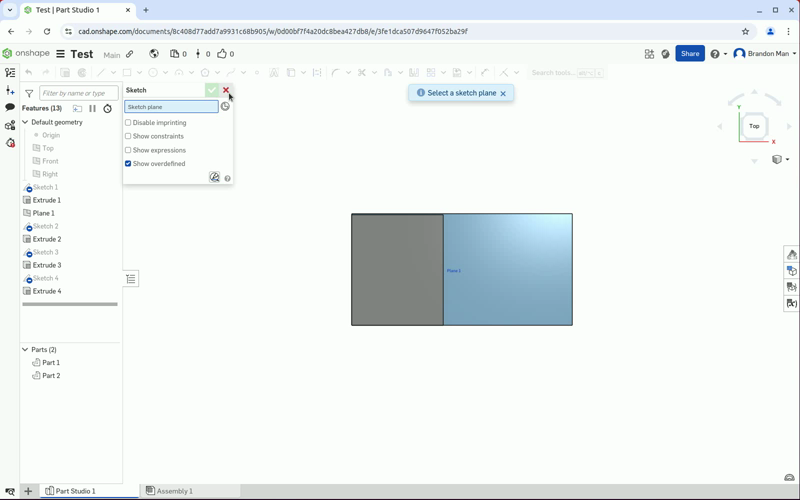
mouse_move(73, 215)
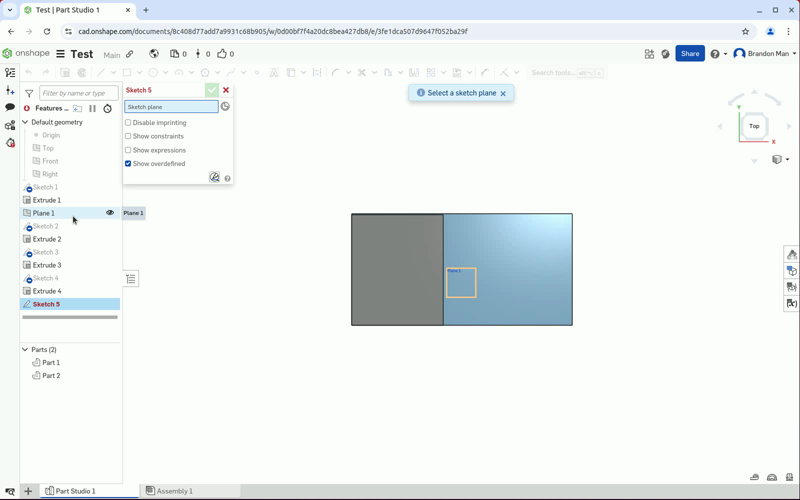
click(73, 215)
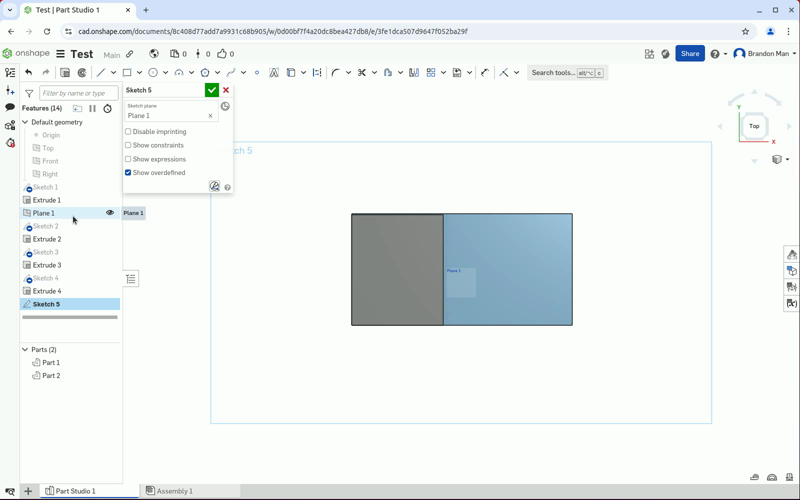
mouse_move(73, 352)
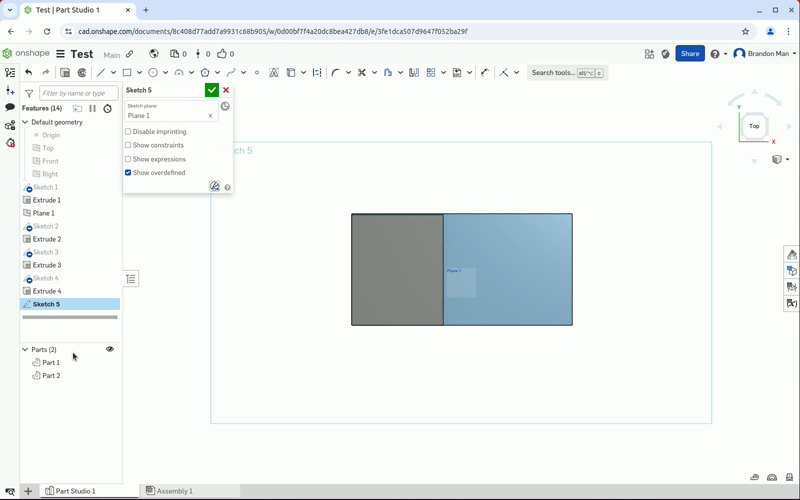
key(y)
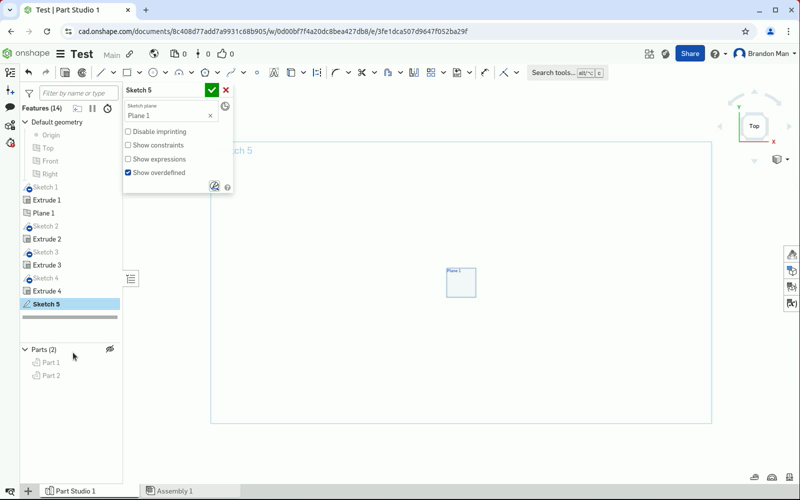
key(l)
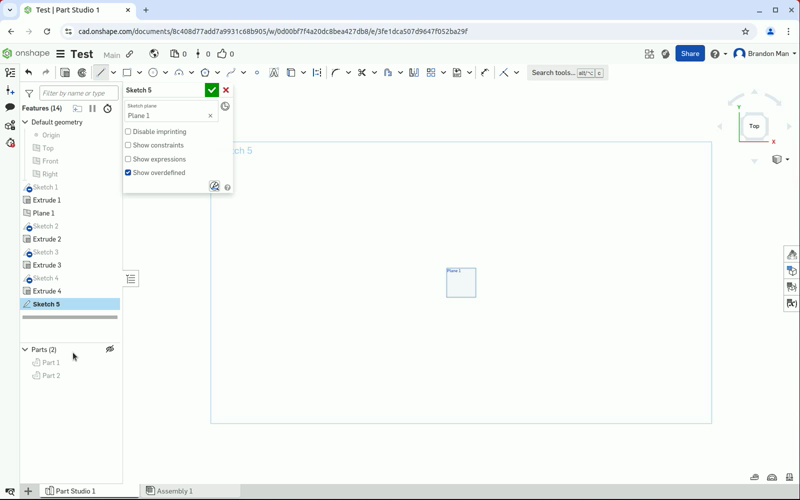
key_down(shift)
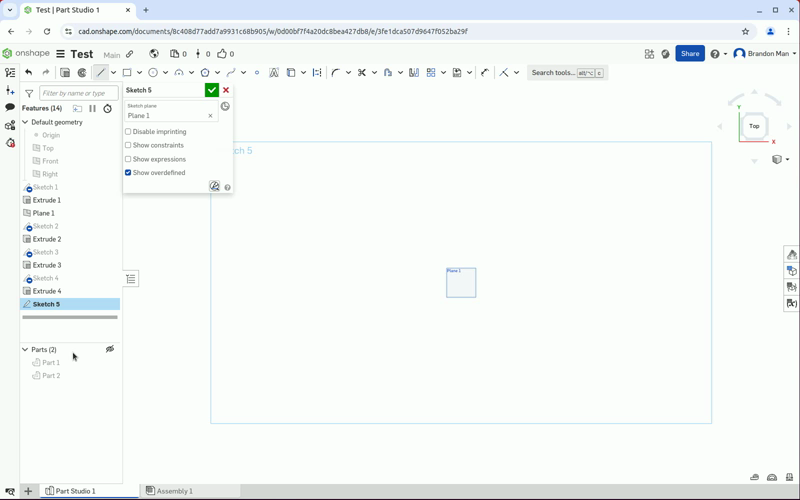
mouse_move(543, 213)
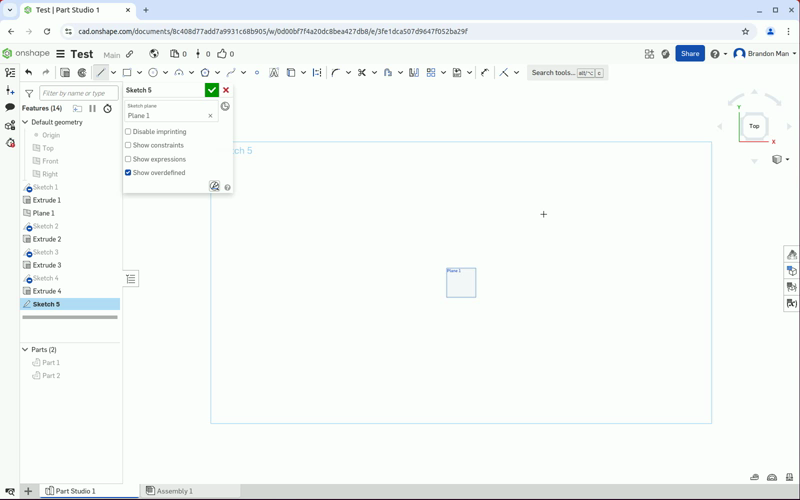
click(543, 213)
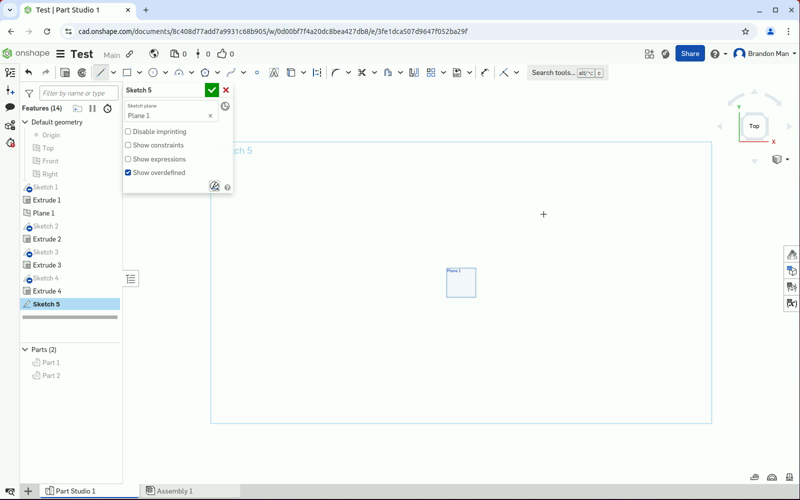
key_up(shift)
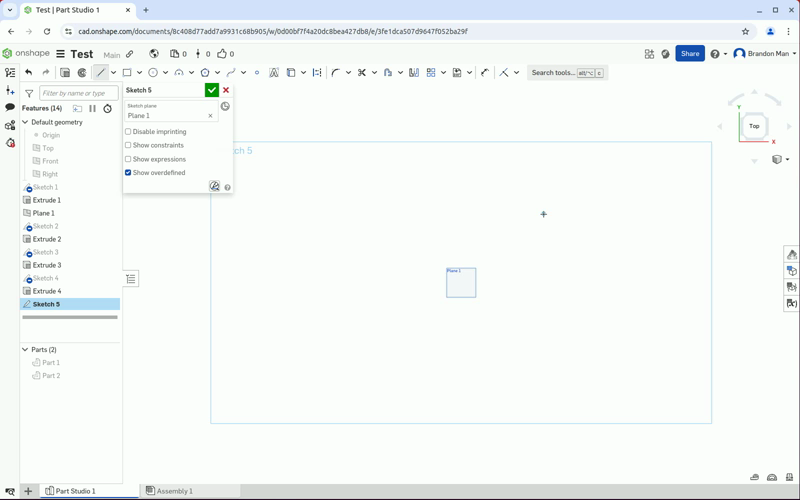
key_down(shift)
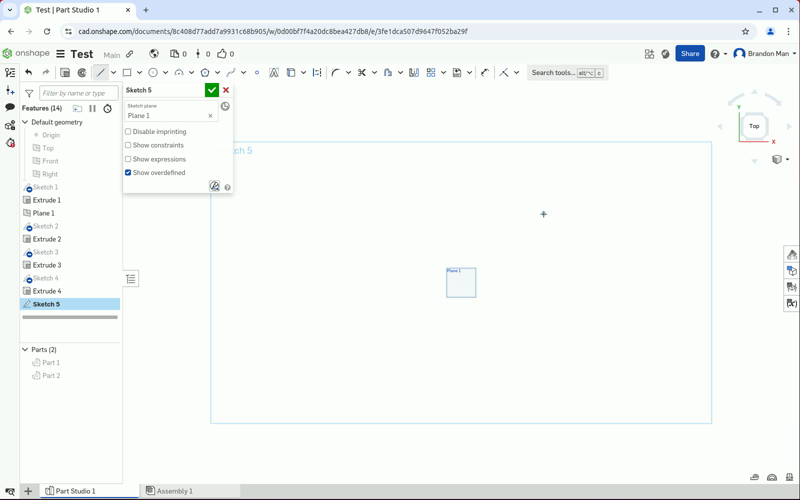
mouse_move(573, 213)
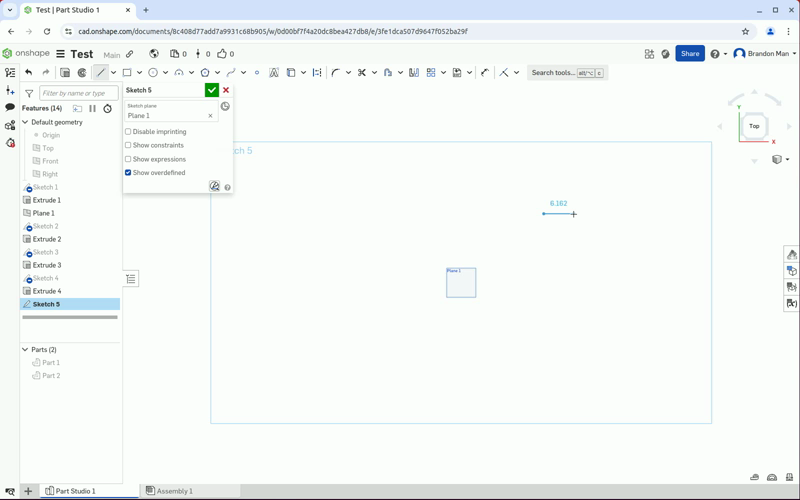
mouse_move(573, 256)
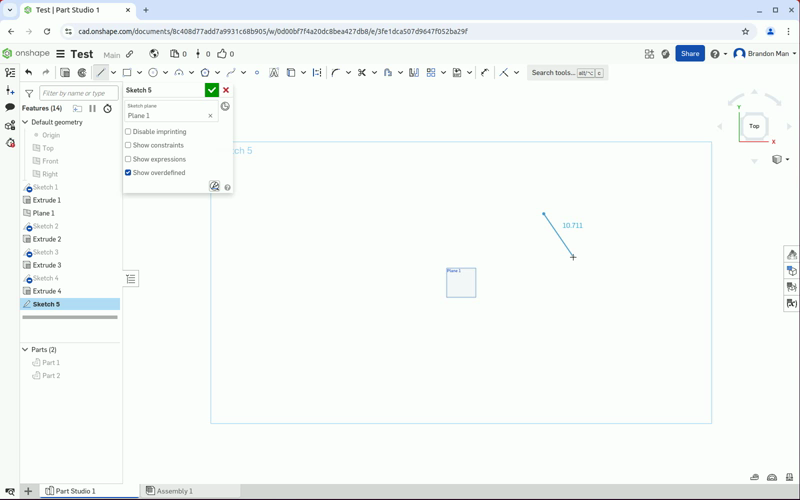
click(573, 256)
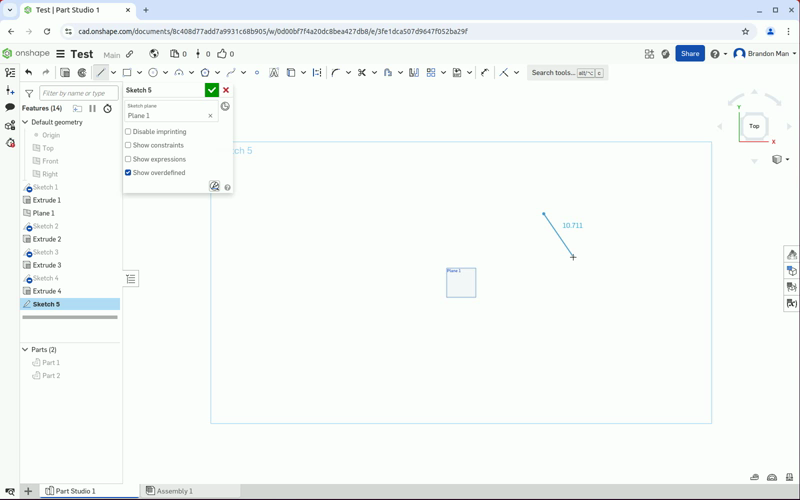
key_up(shift)
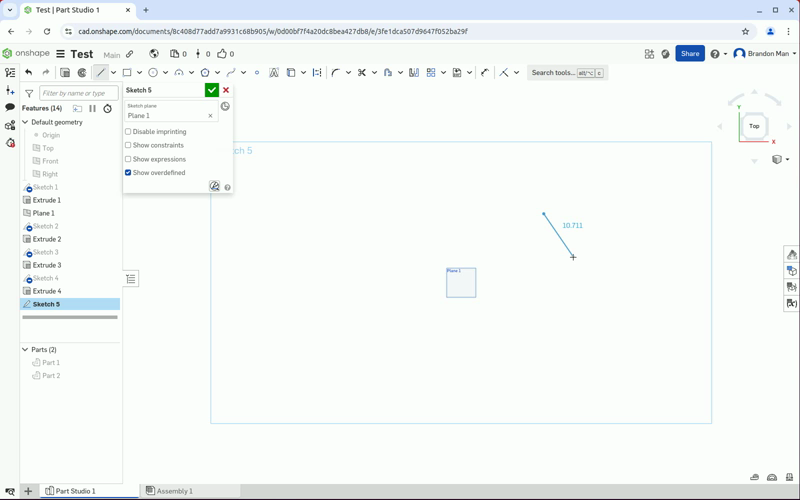
key_down(shift)
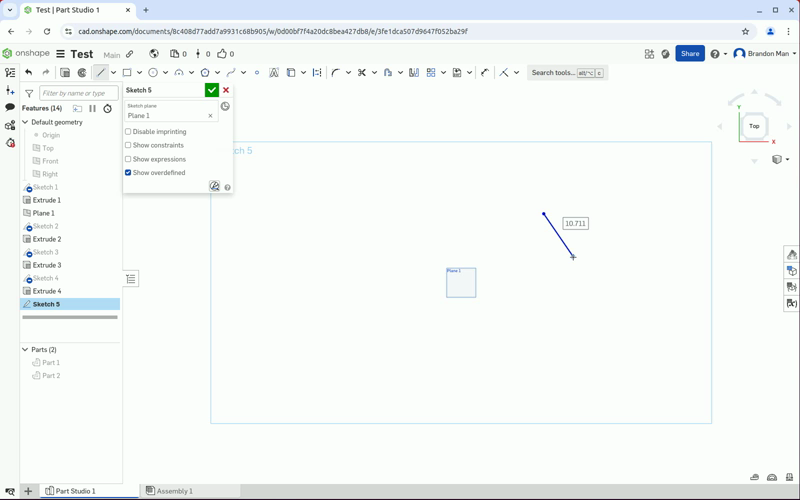
mouse_move(589, 256)
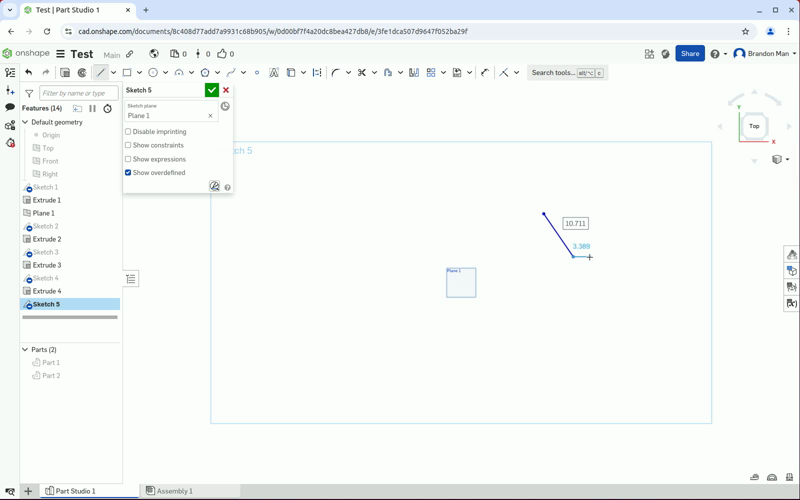
mouse_move(573, 213)
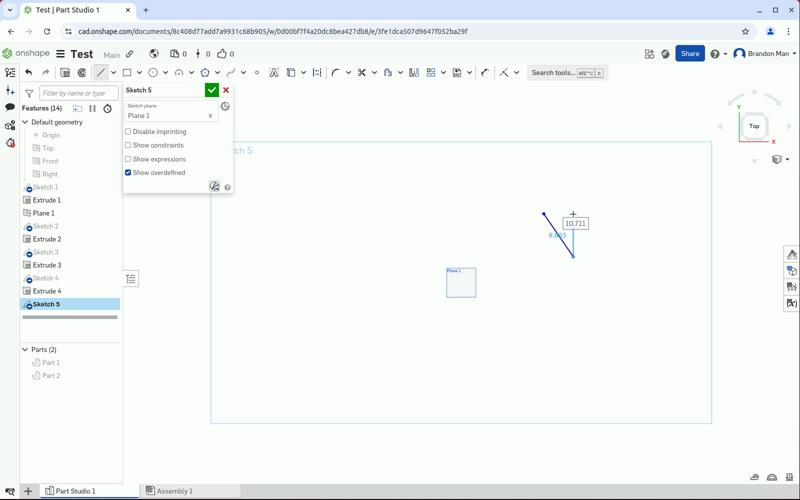
click(573, 213)
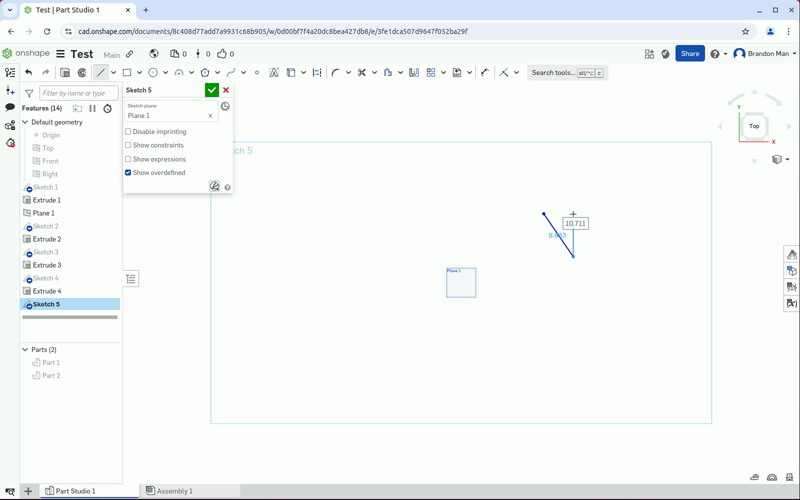
key_up(shift)
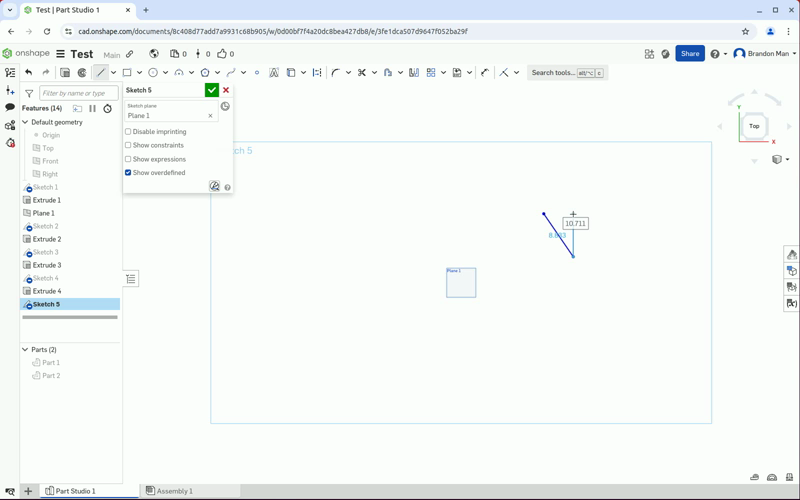
mouse_move(589, 213)
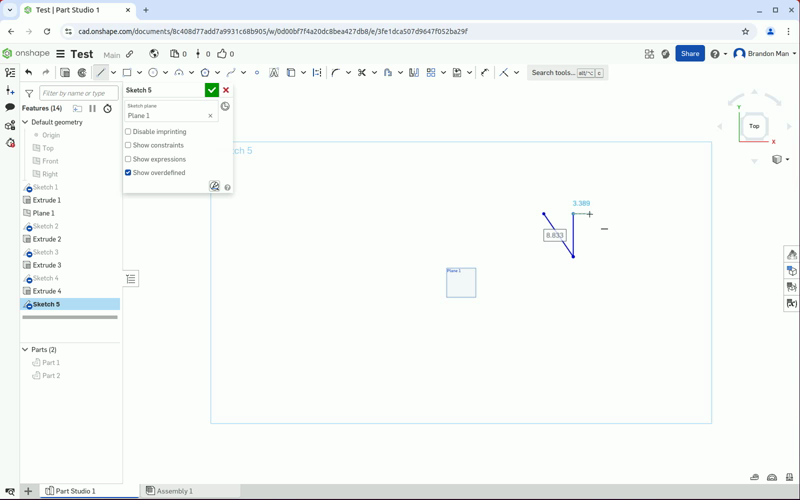
key_down(shift)
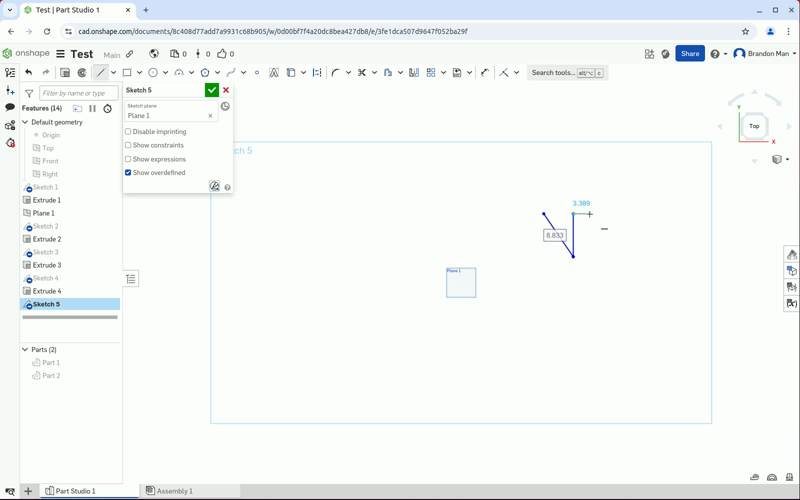
mouse_move(543, 213)
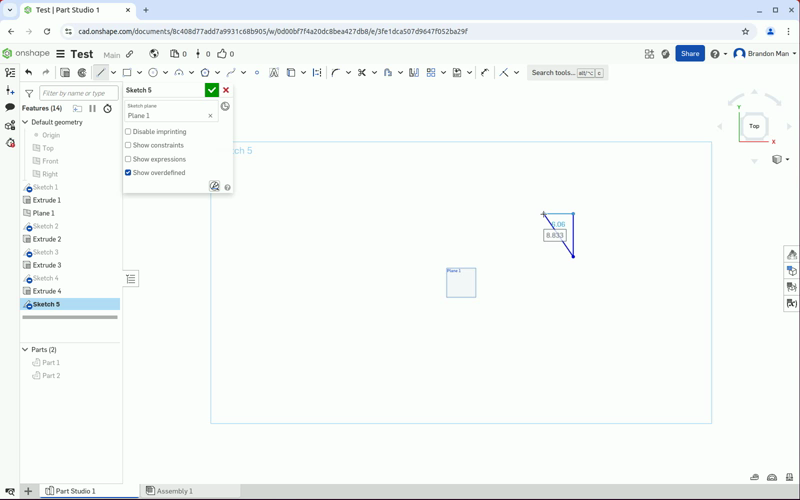
key_up(shift)
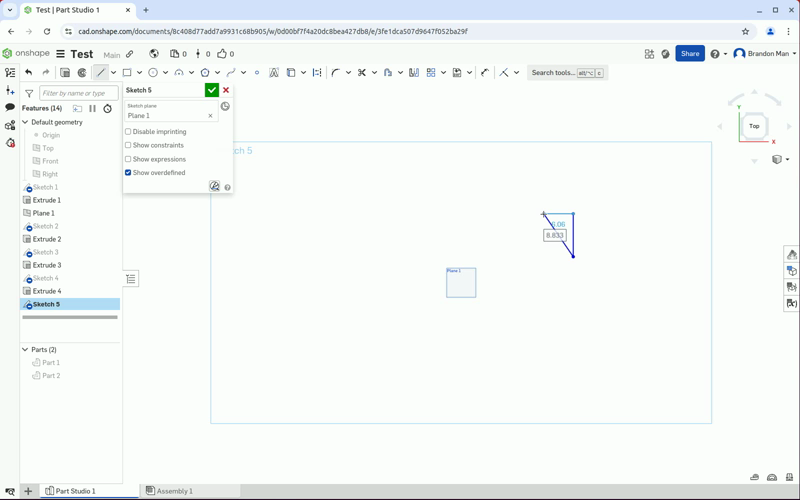
click(543, 213)
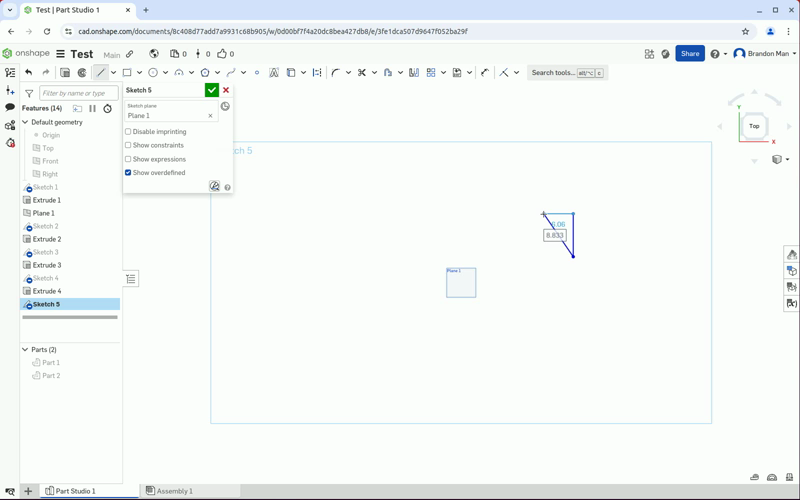
key(esc)
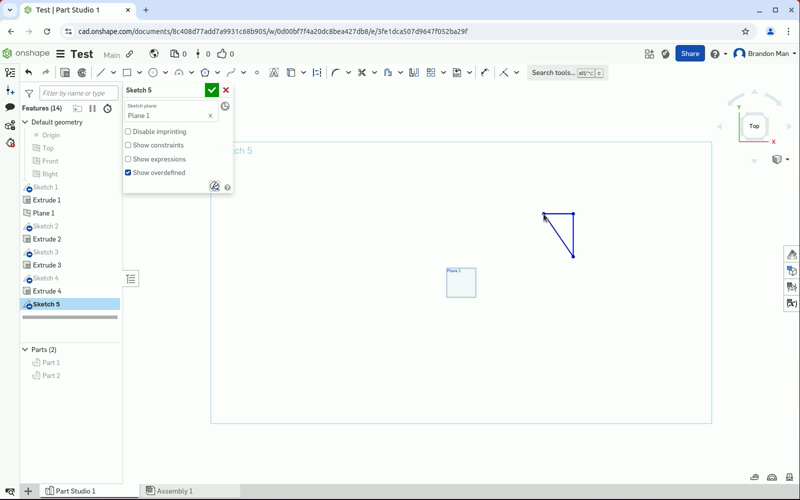
mouse_move(568, 247)
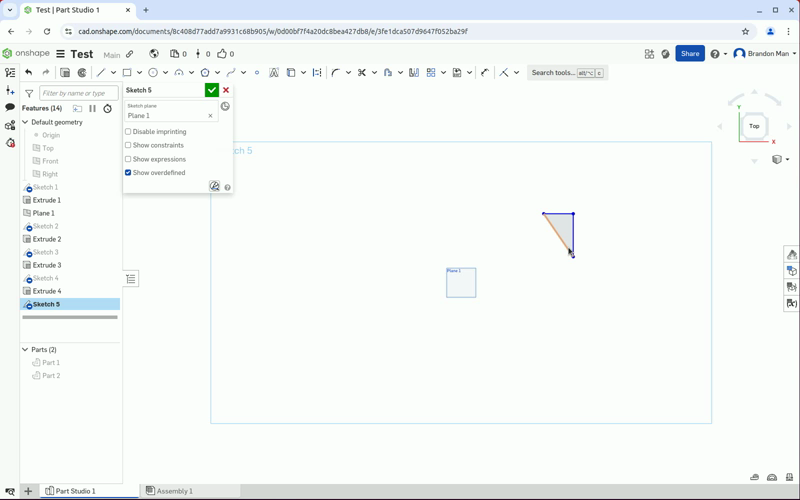
scroll(6)
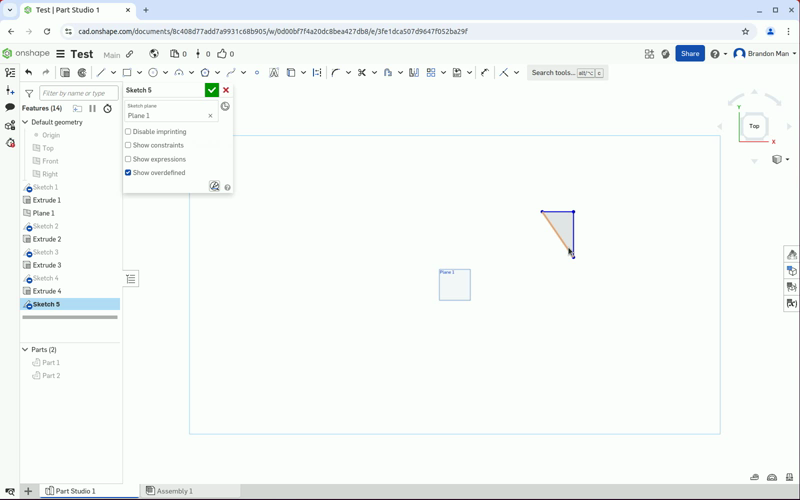
scroll(6)
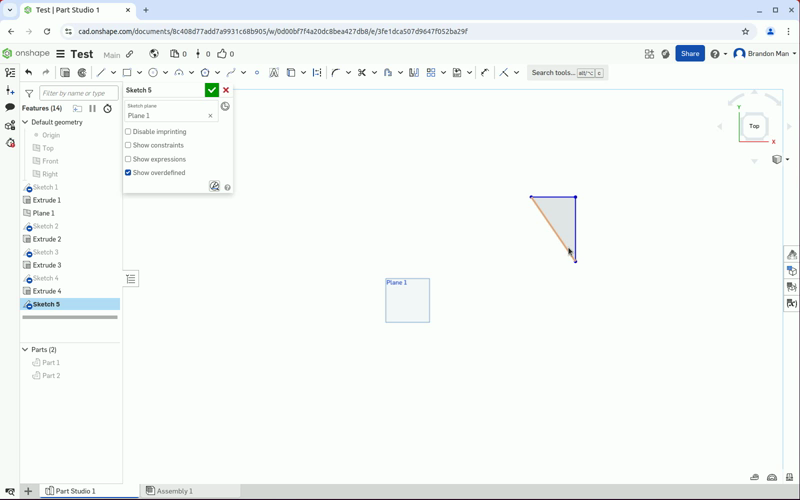
scroll(6)
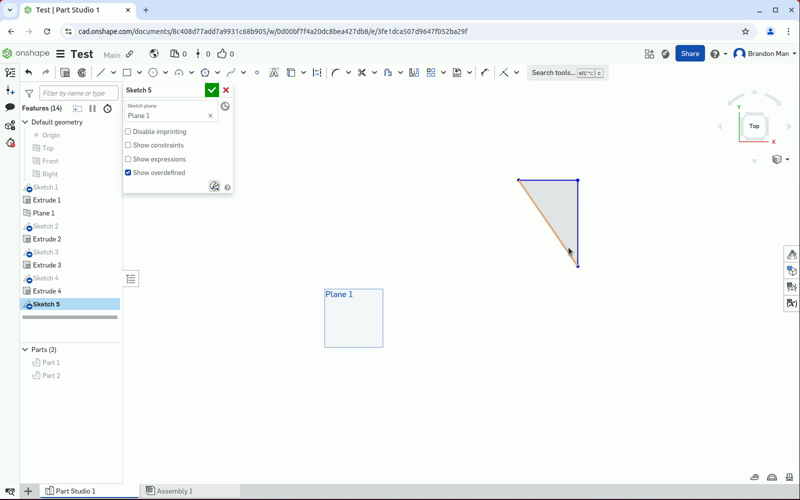
scroll(6)
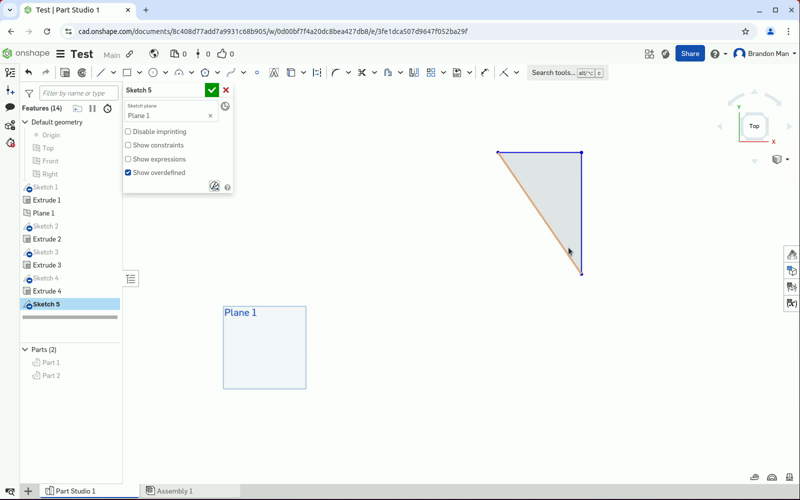
scroll(6)
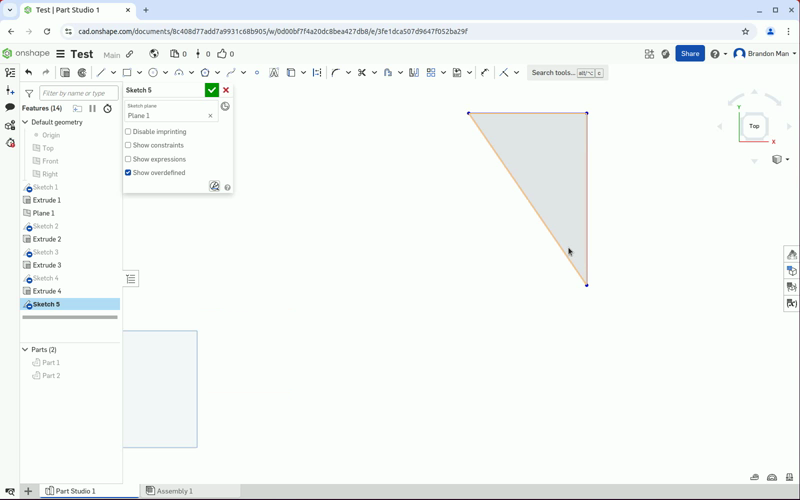
scroll(6)
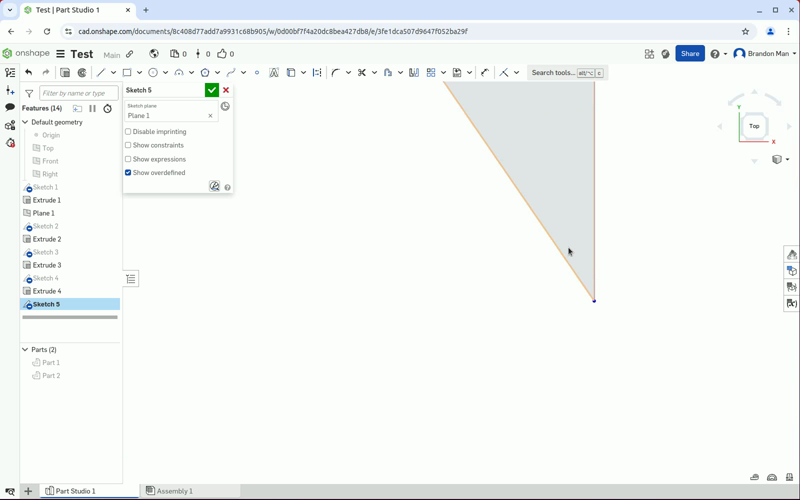
scroll(6)
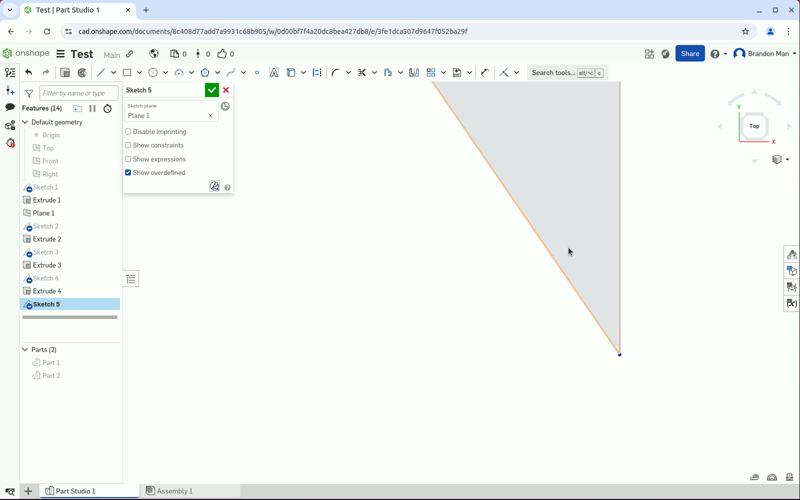
click(568, 247)
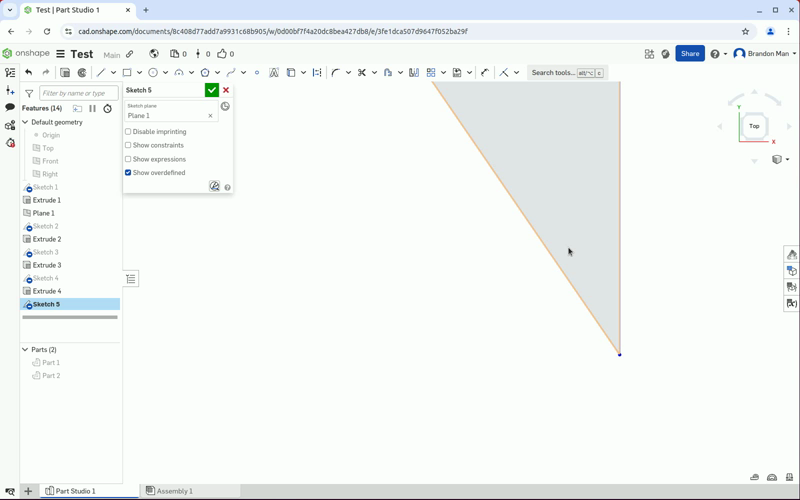
scroll(-6)
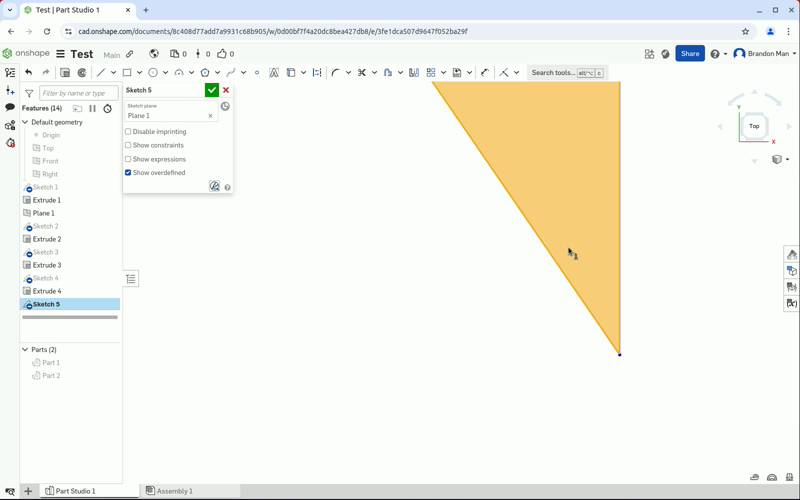
scroll(-6)
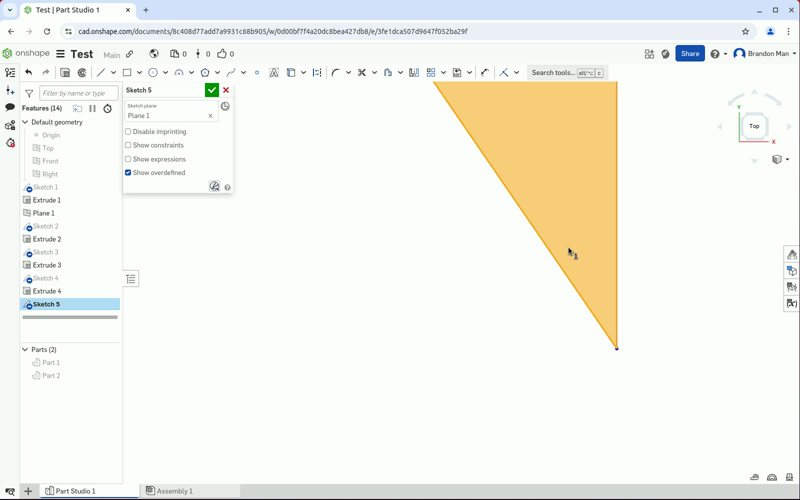
scroll(-6)
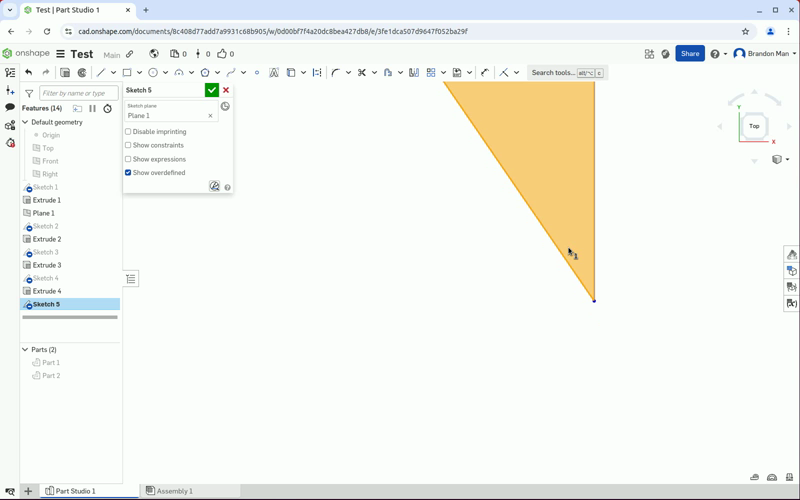
scroll(-6)
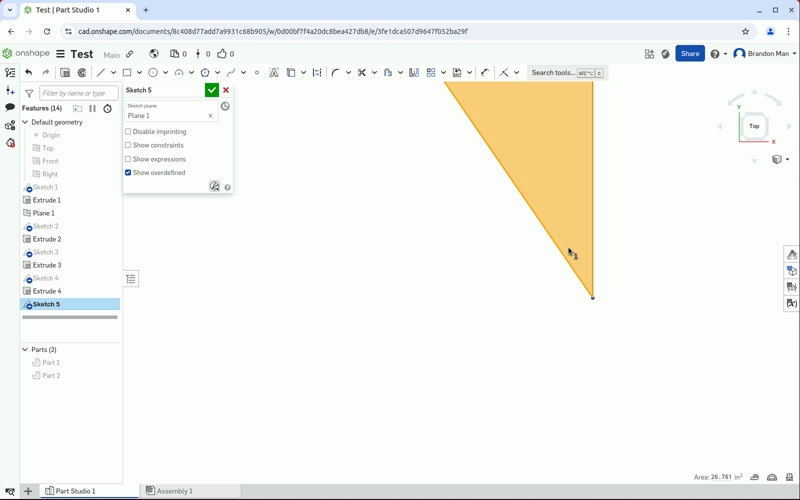
scroll(-6)
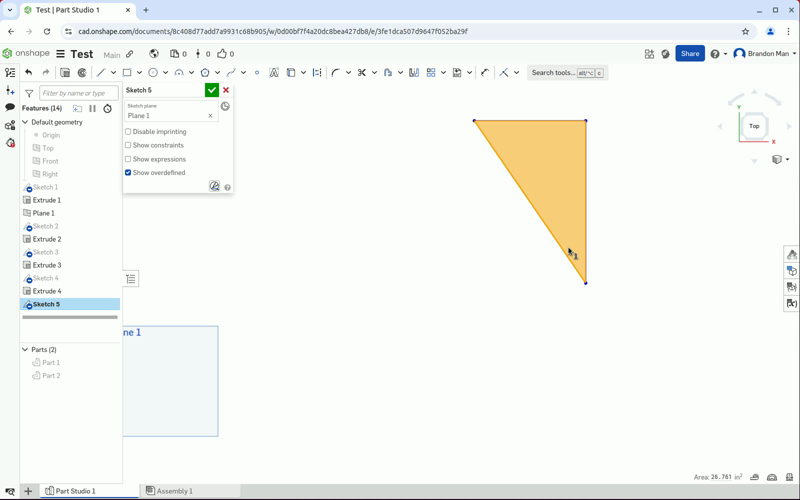
scroll(-6)
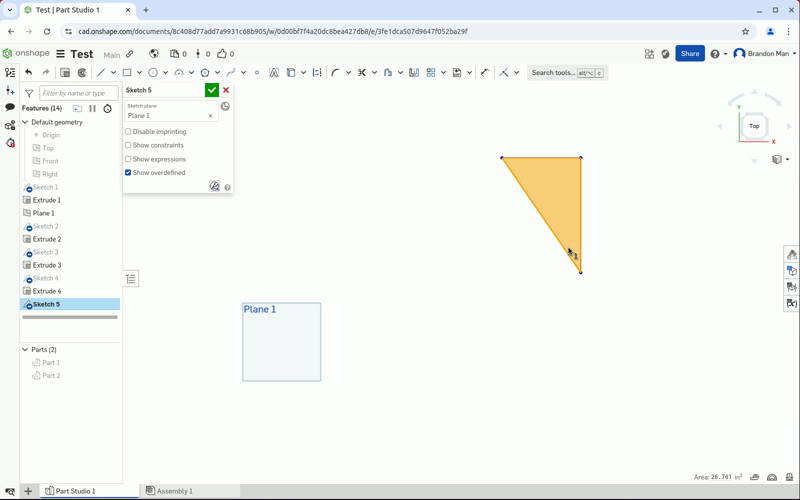
scroll(-6)
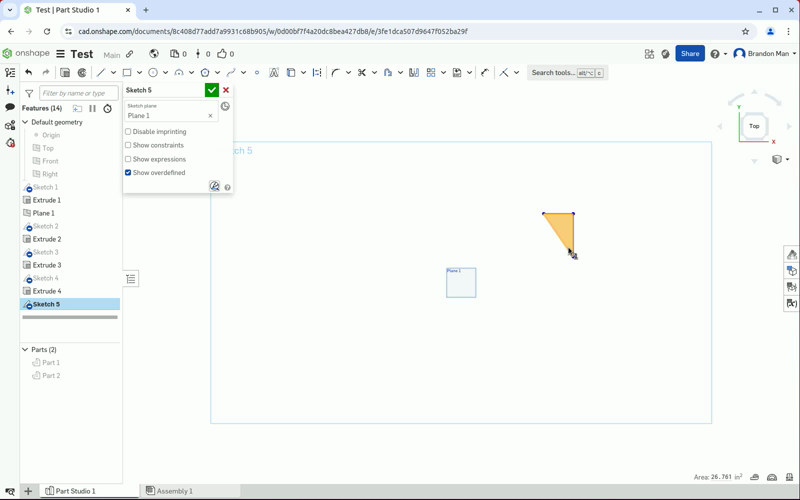
mouse_move(73, 352)
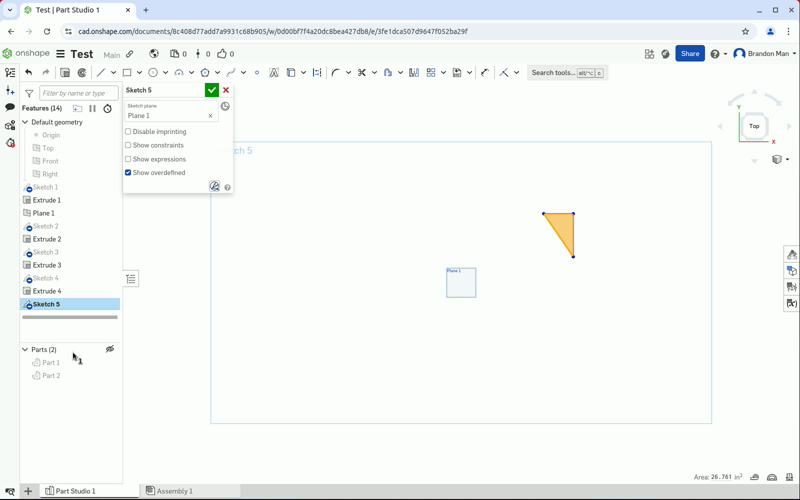
key(shift+y)
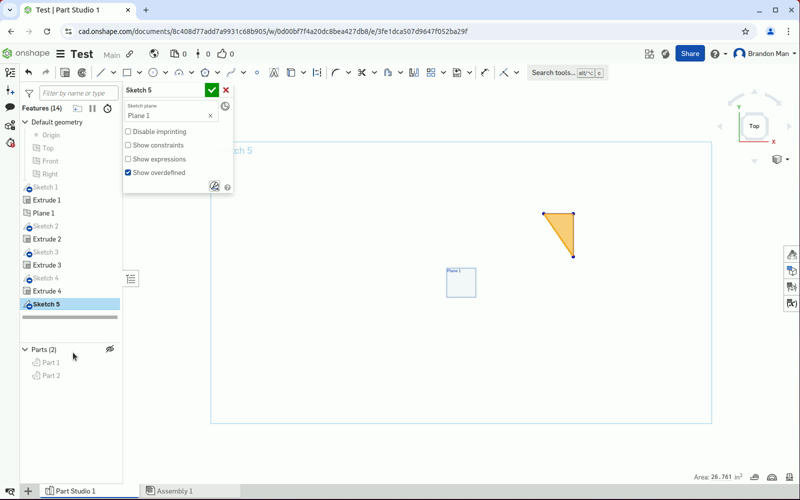
key(shift+e)
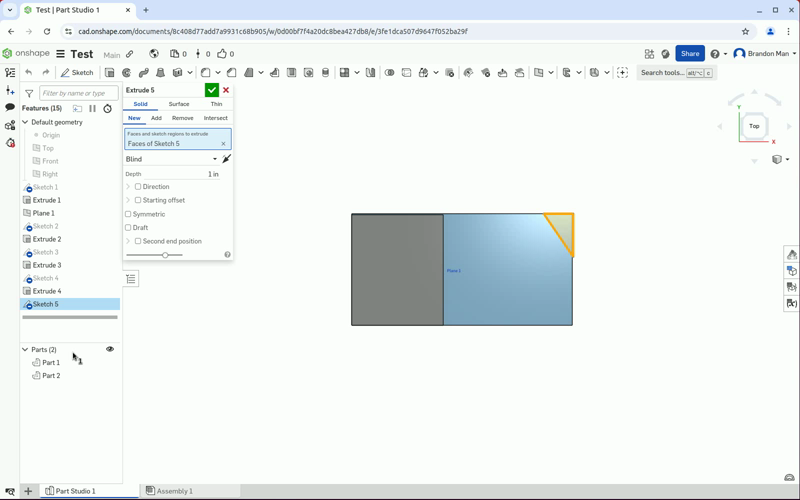
mouse_move(143, 106)
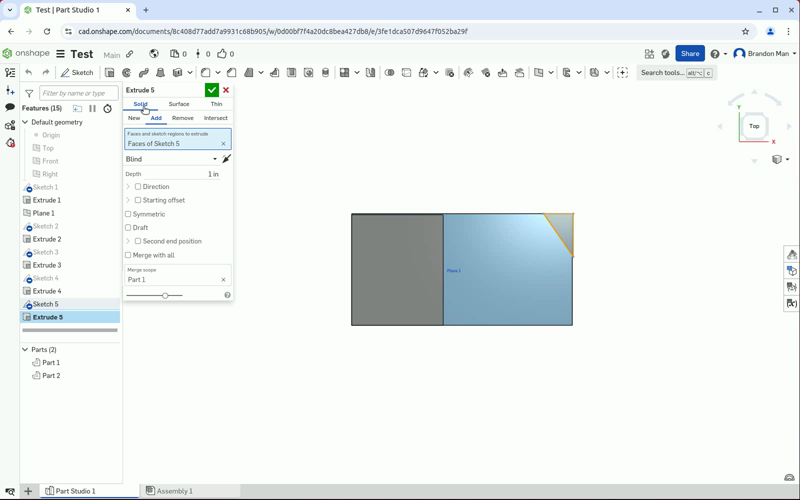
click(143, 106)
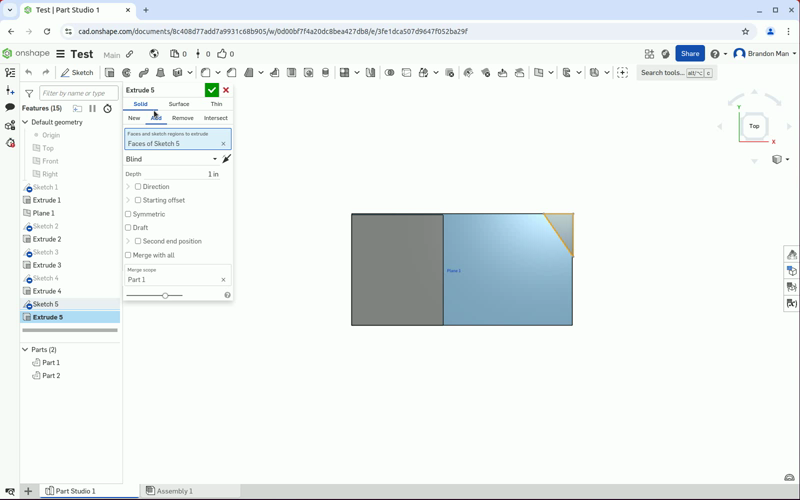
mouse_move(186, 120)
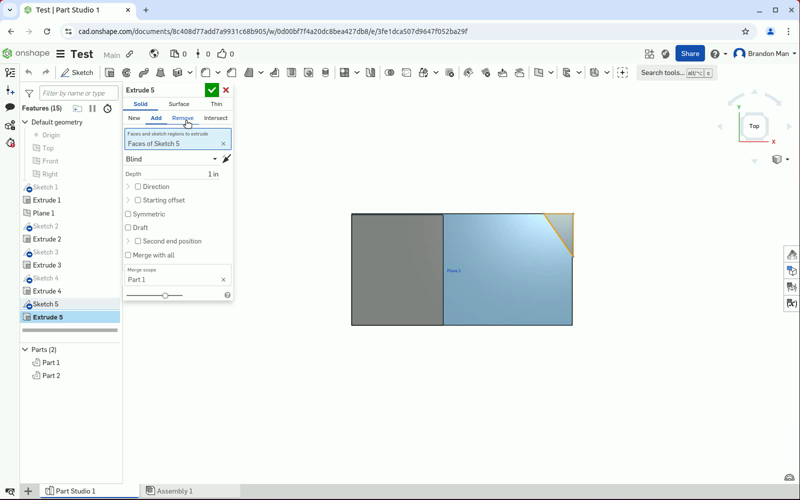
click(186, 120)
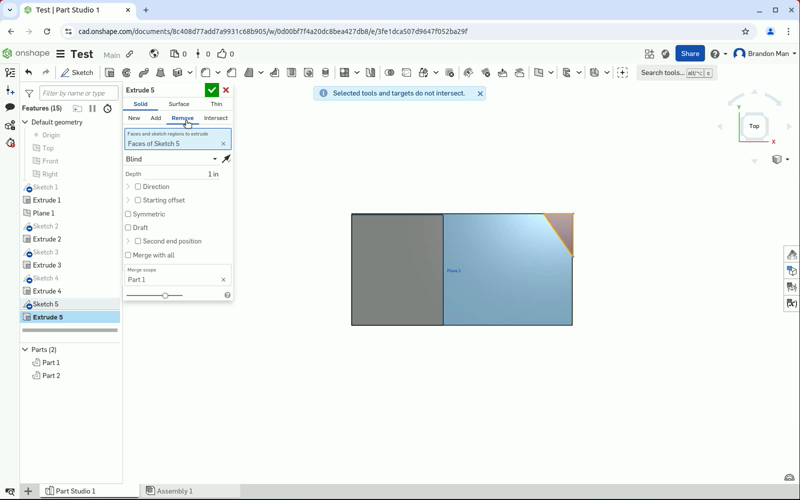
key(tab, 4)
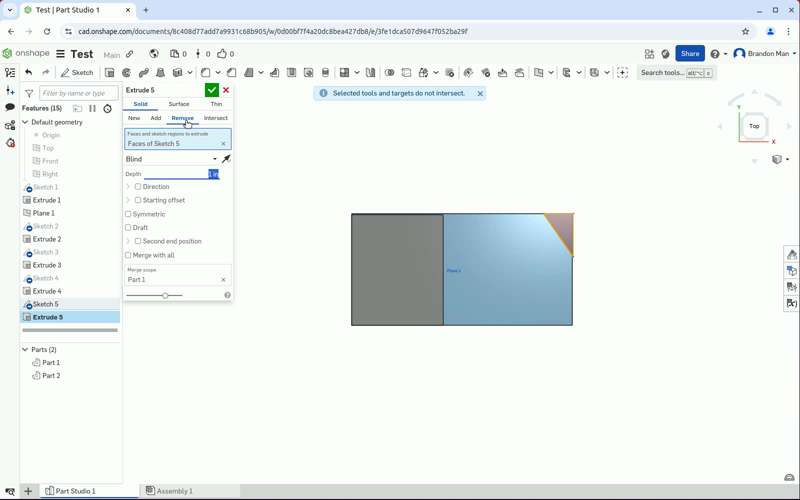
text(7.462)
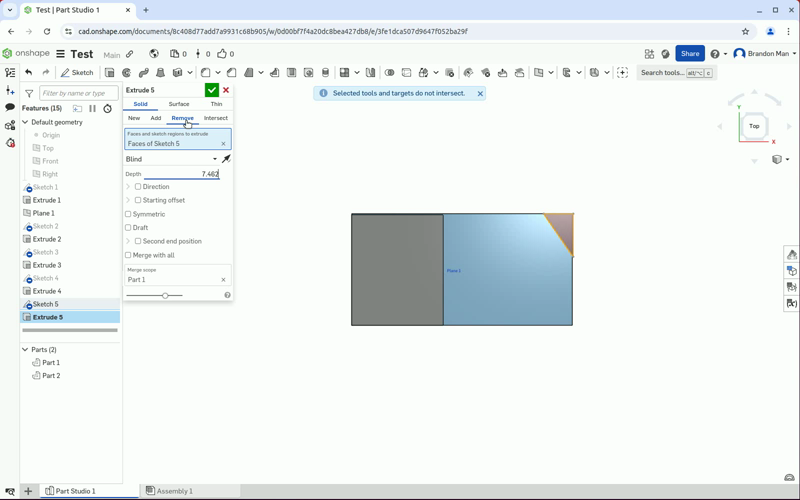
key(tab, 6)
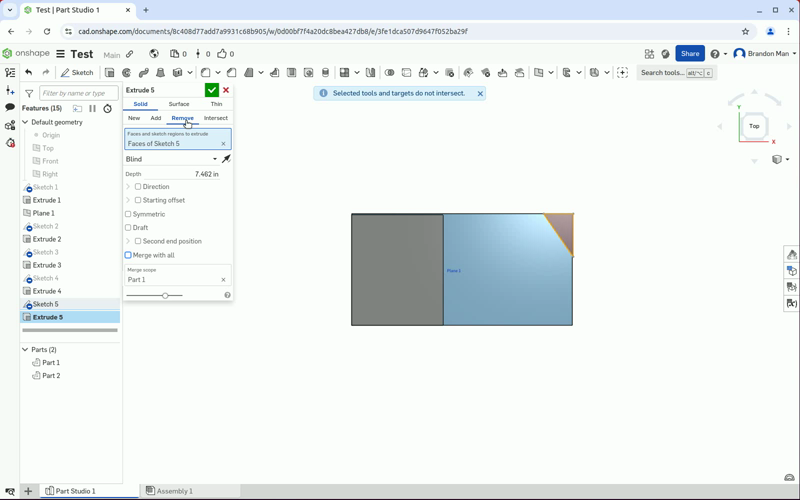
key(space)
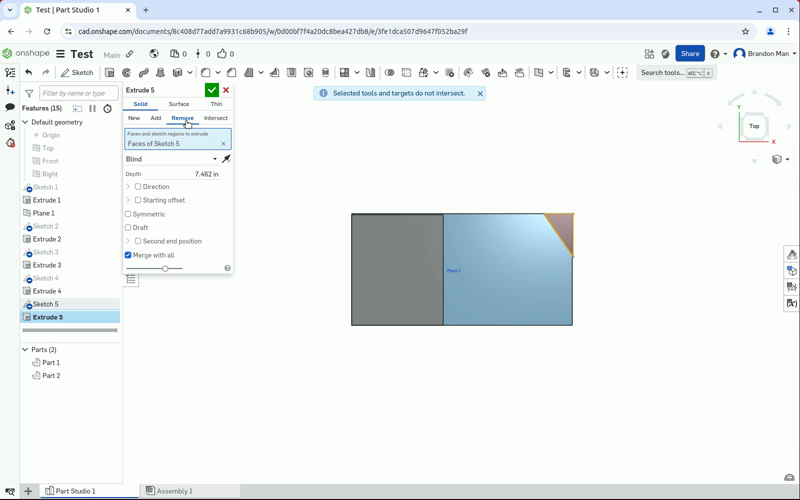
key(enter)
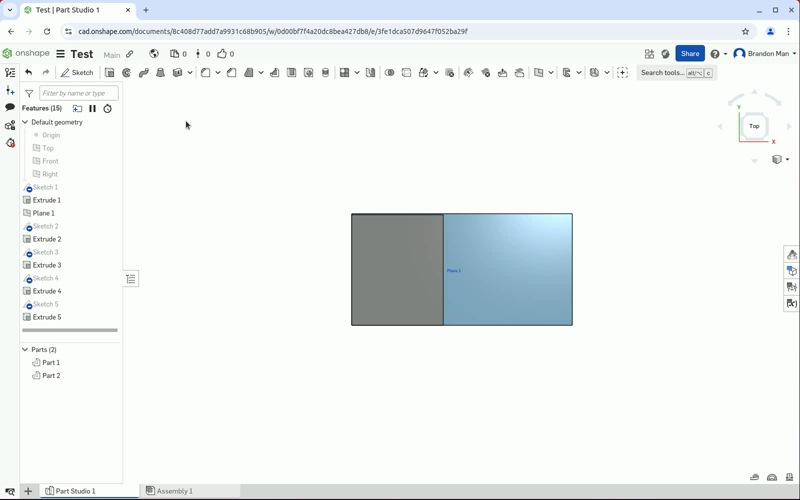
key(shift+h)
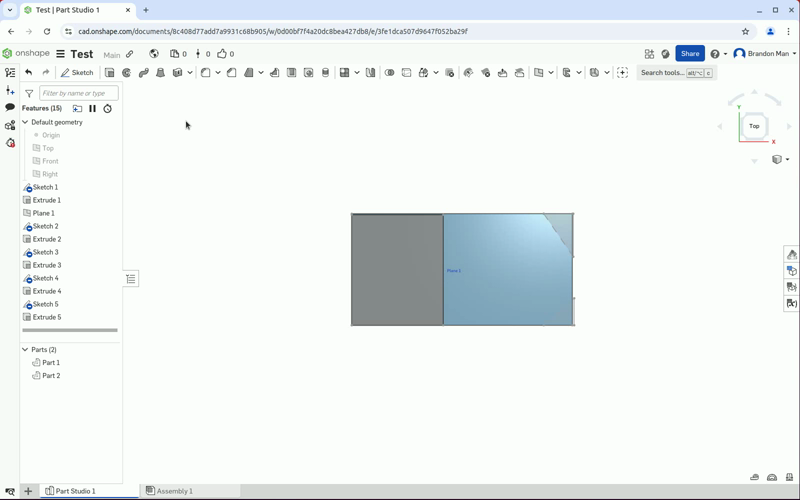
key(shift+h)
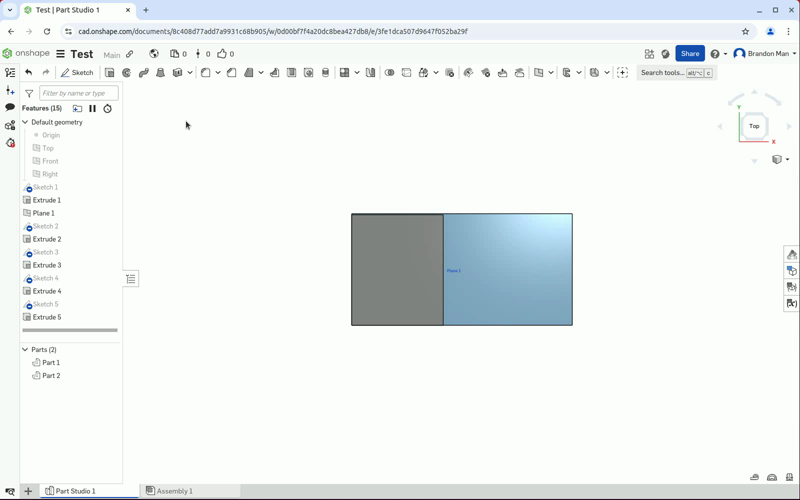
mouse_move(73, 189)
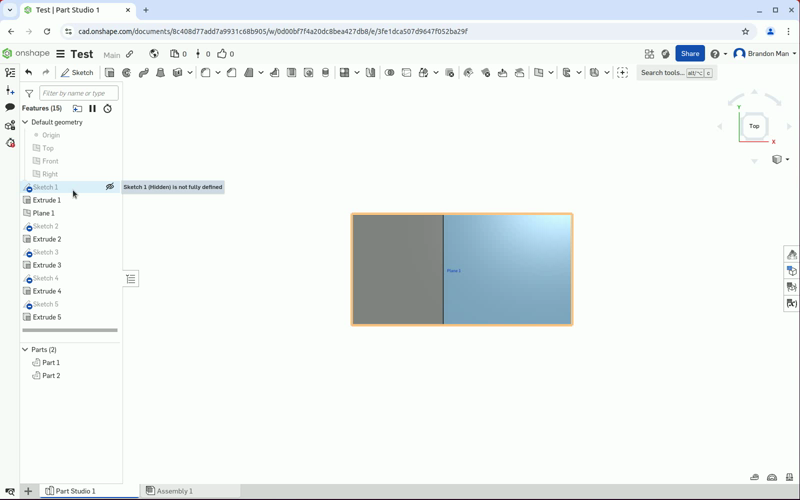
click(73, 189)
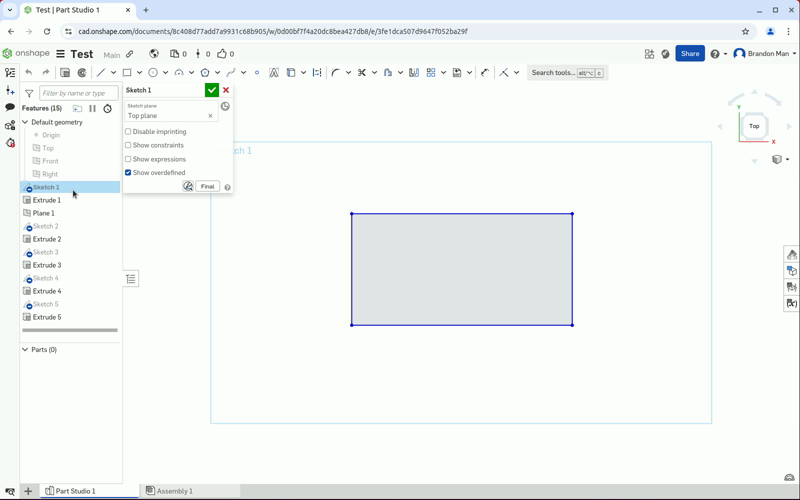
mouse_move(229, 92)
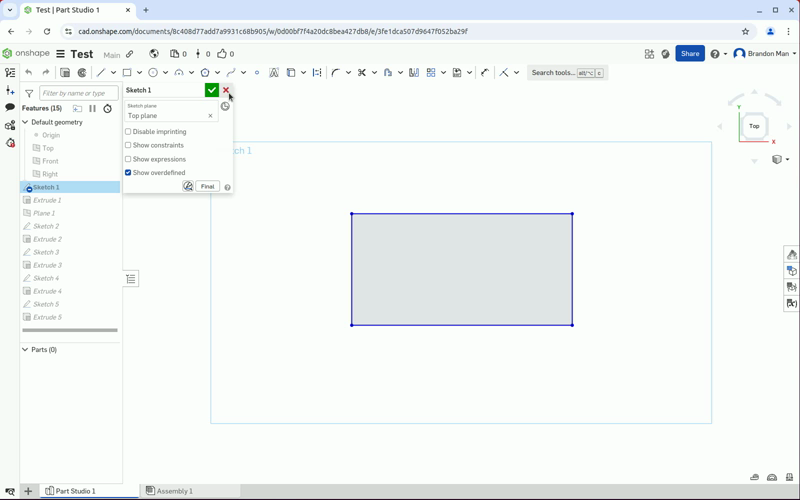
click(229, 92)
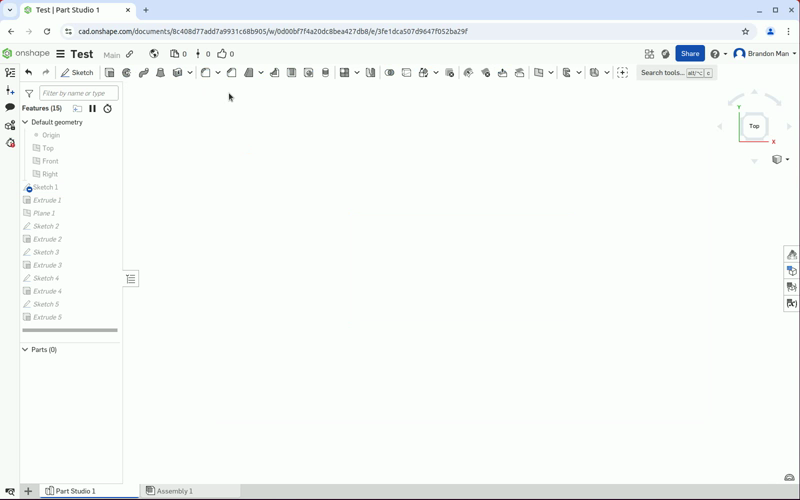
key(shift+s)
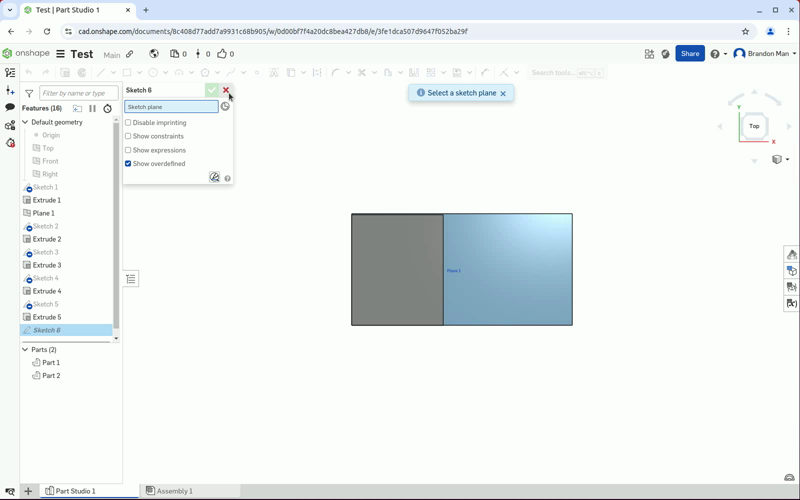
mouse_move(69, 215)
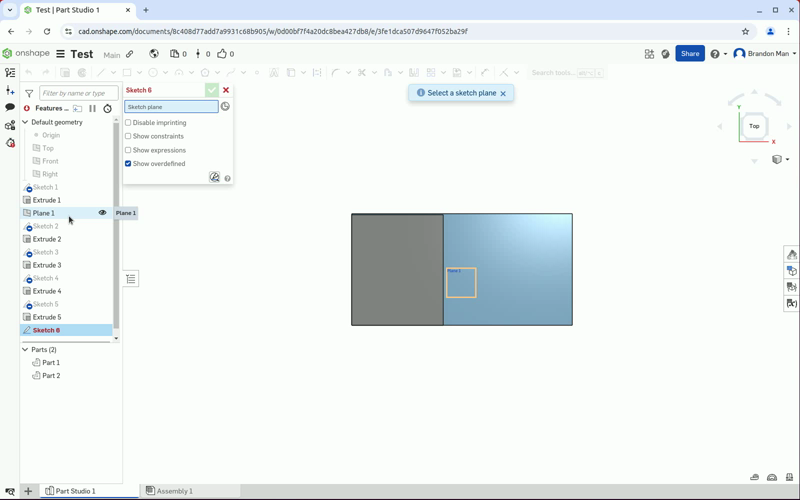
click(69, 215)
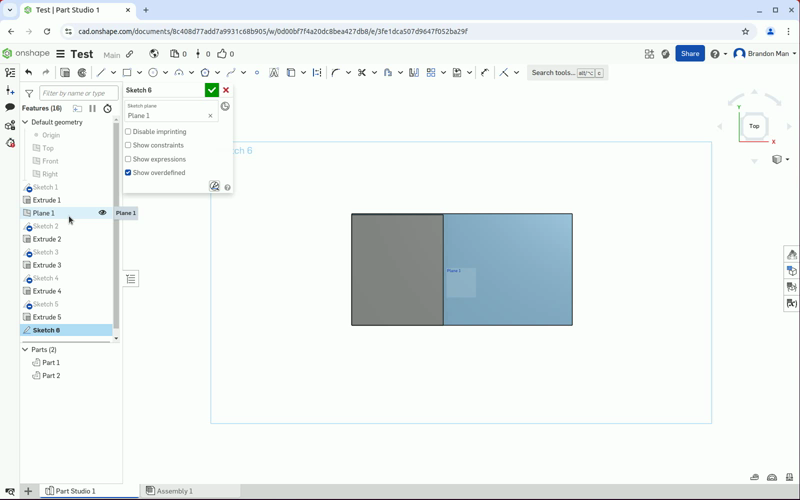
mouse_move(73, 352)
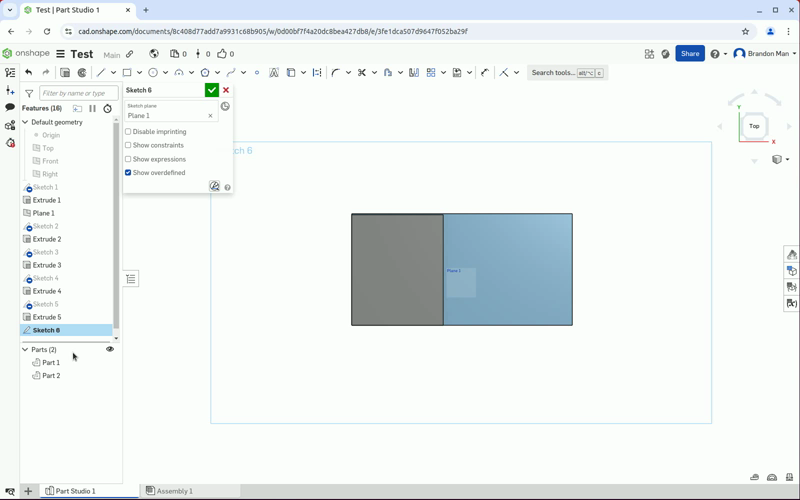
key(y)
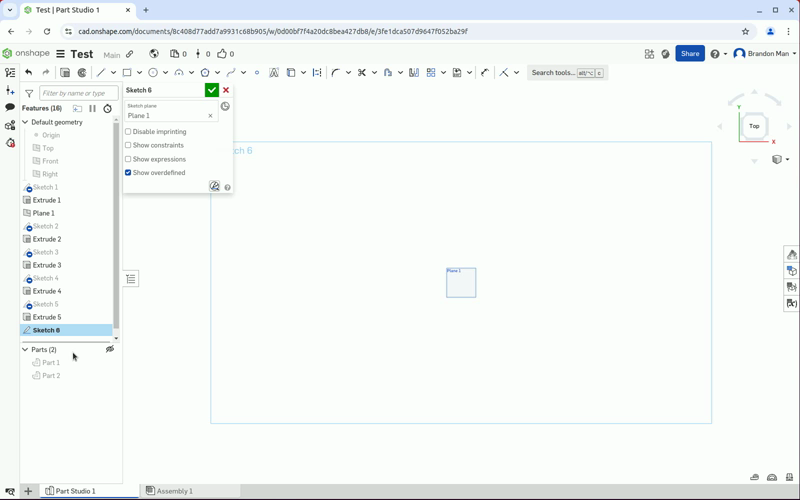
key(l)
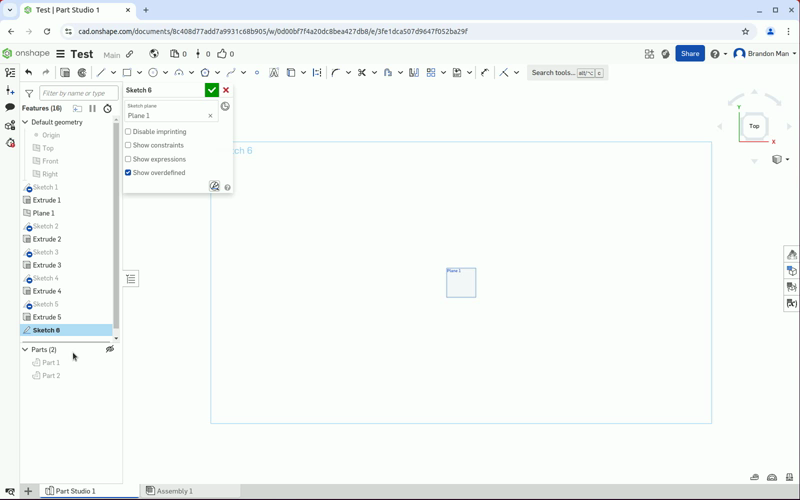
key_down(shift)
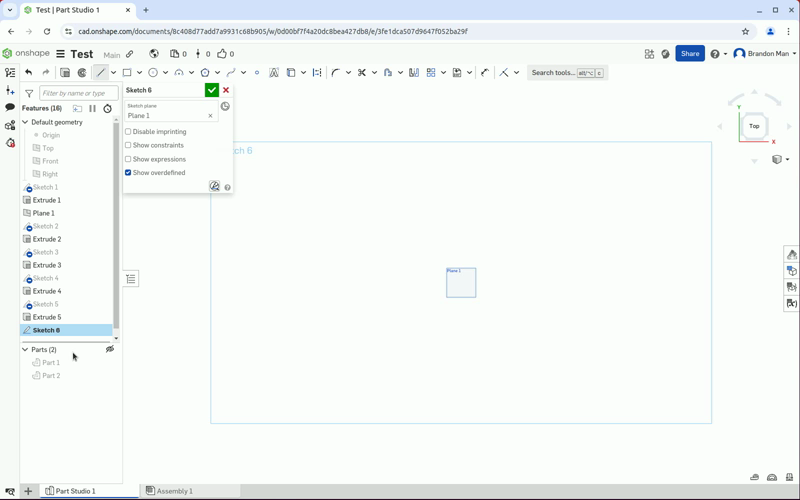
mouse_move(444, 298)
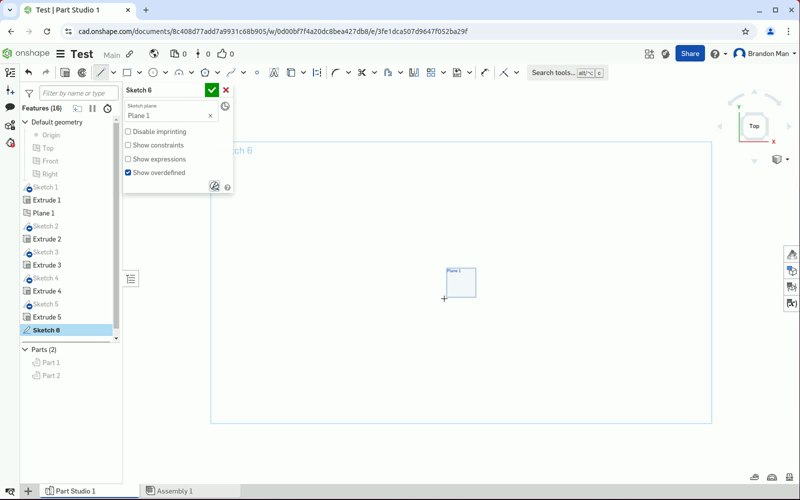
click(444, 298)
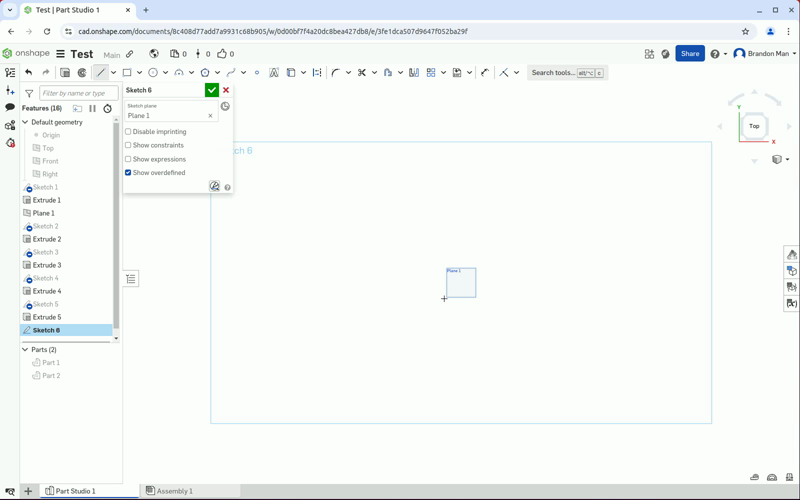
key_up(shift)
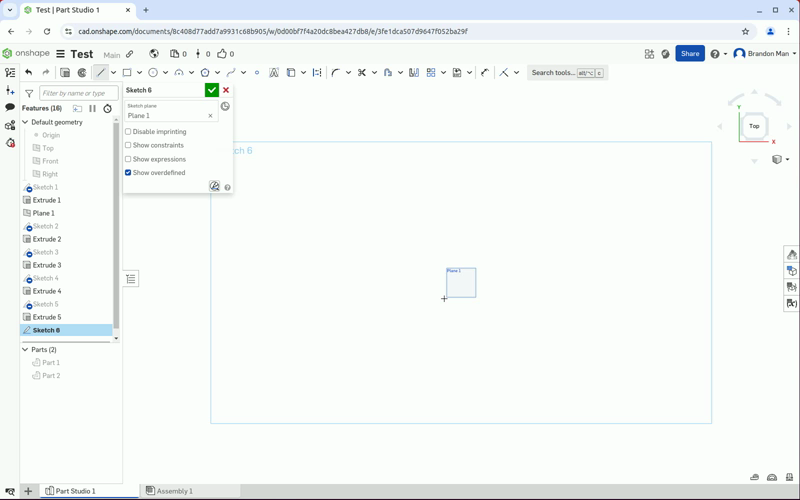
key_down(shift)
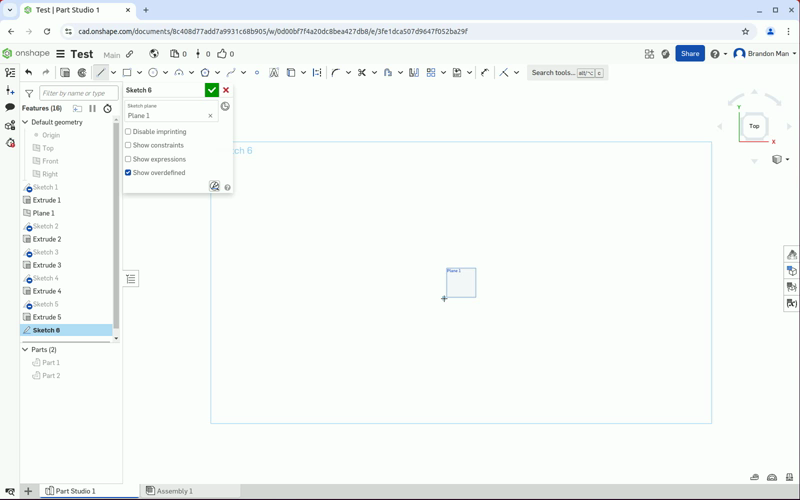
mouse_move(573, 298)
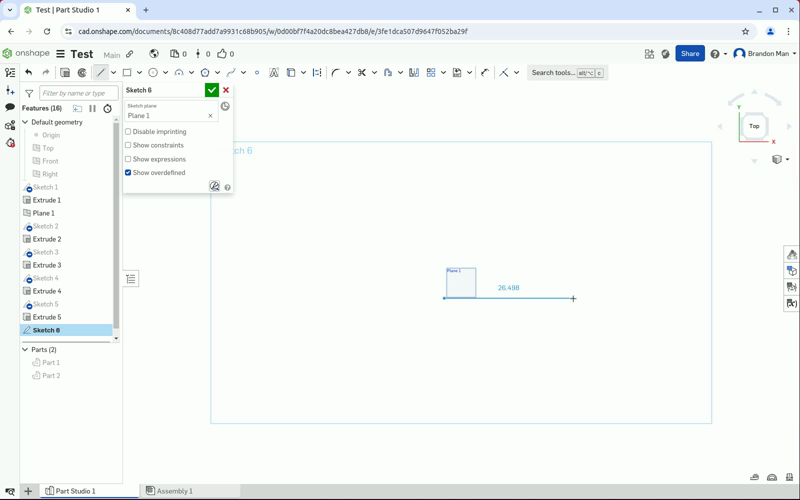
click(573, 298)
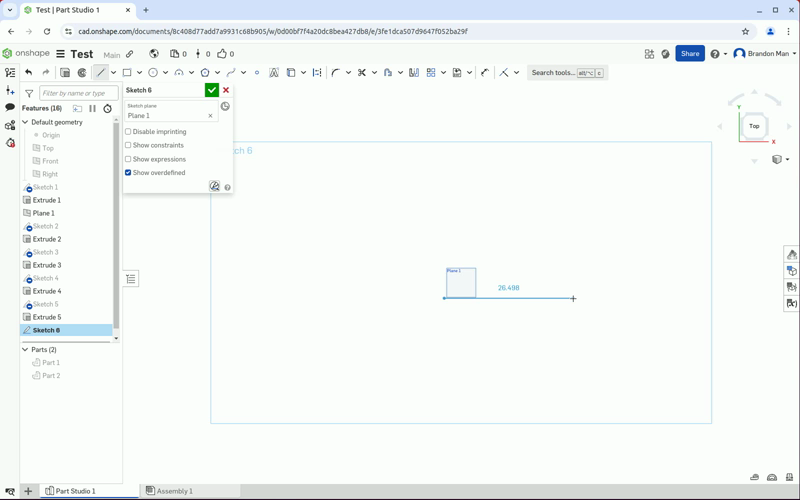
key_up(shift)
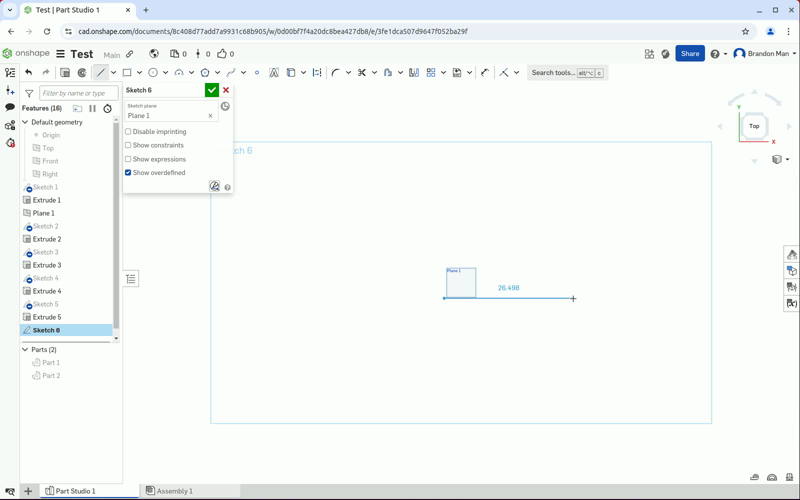
key_down(shift)
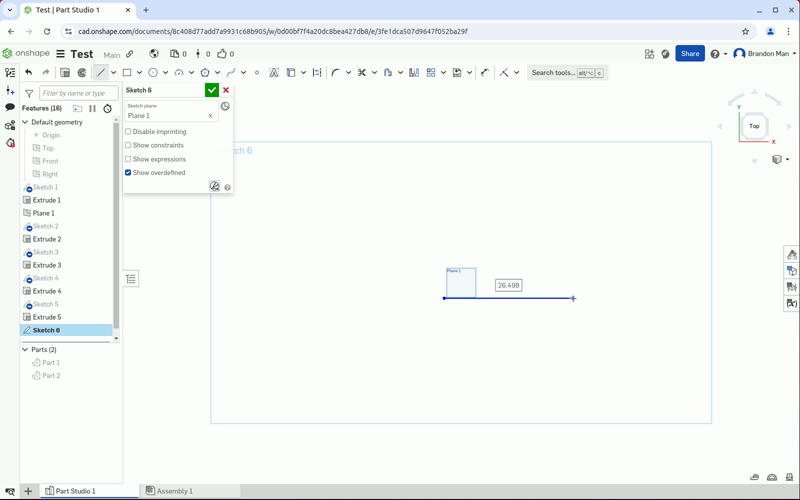
mouse_move(589, 298)
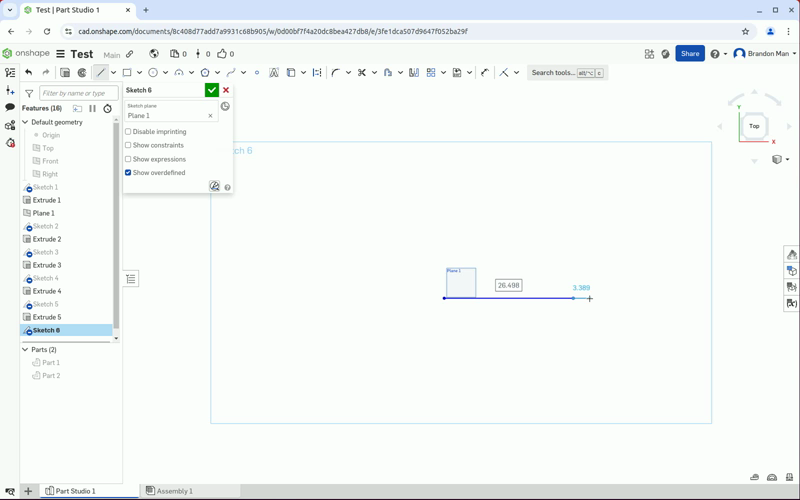
mouse_move(573, 256)
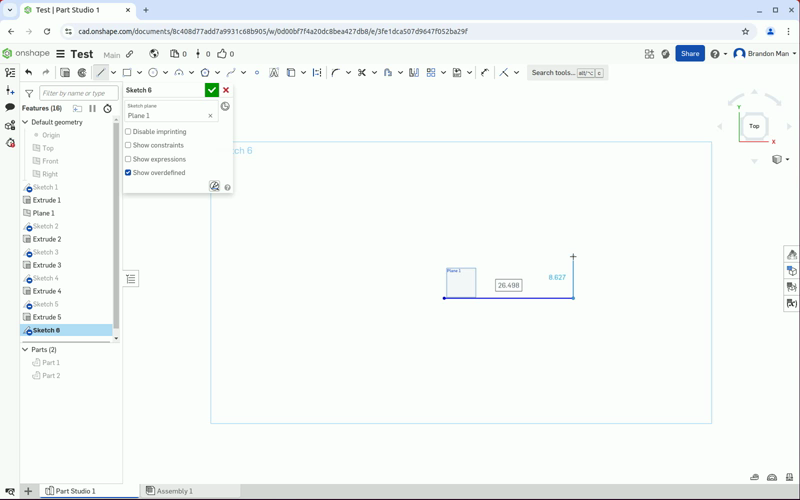
click(573, 256)
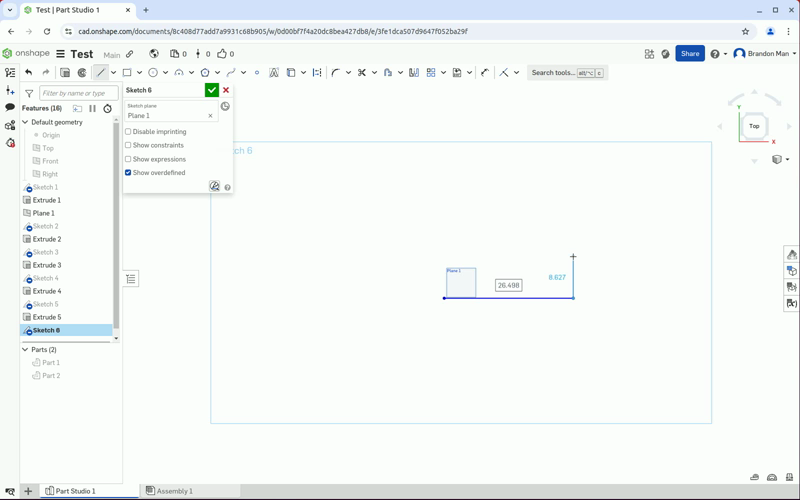
key_up(shift)
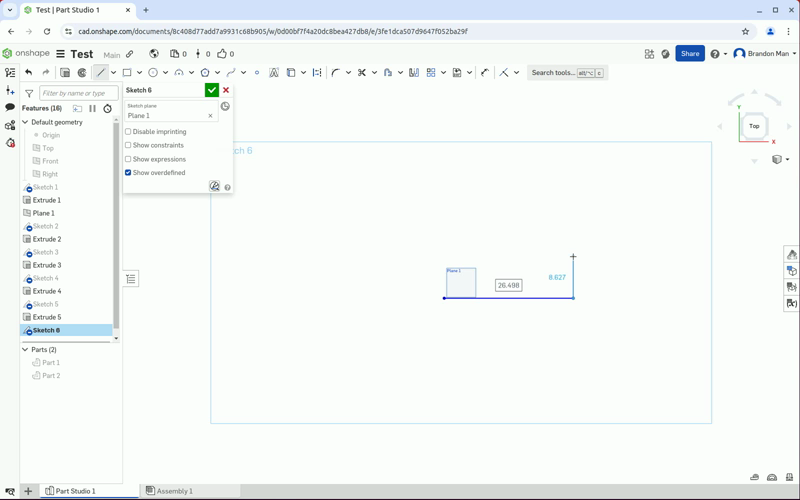
key_down(shift)
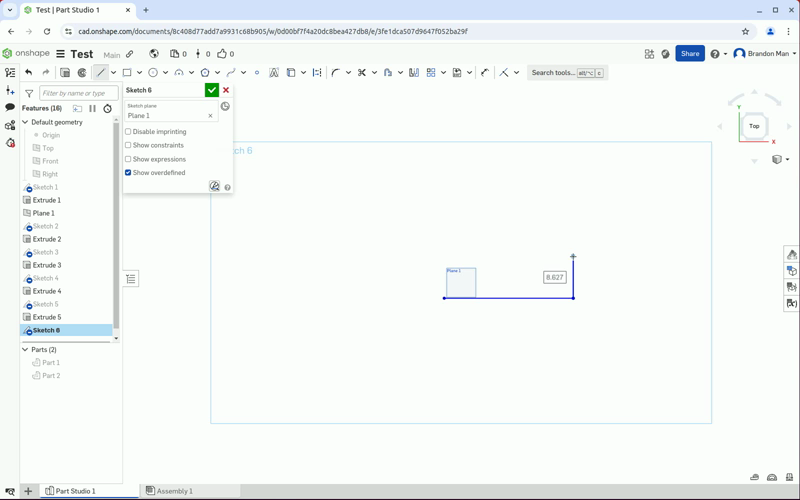
mouse_move(444, 256)
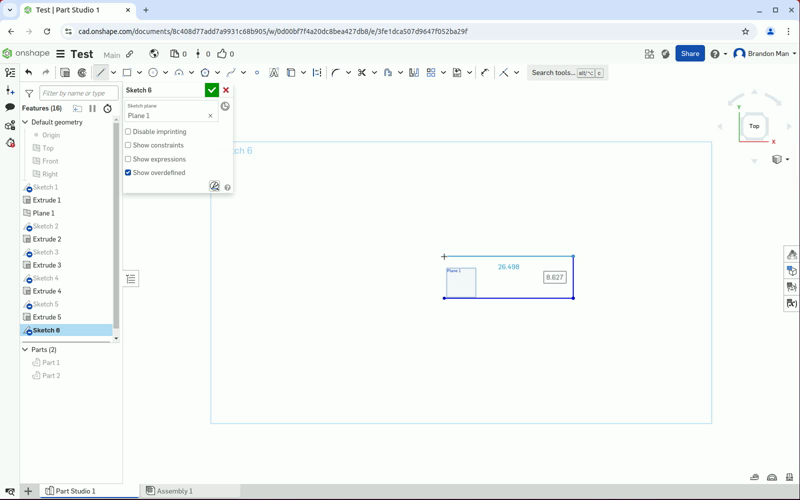
click(444, 256)
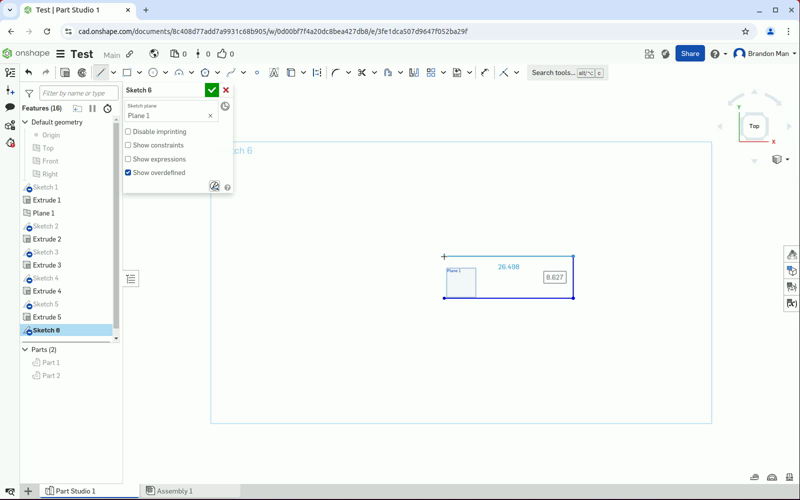
key_up(shift)
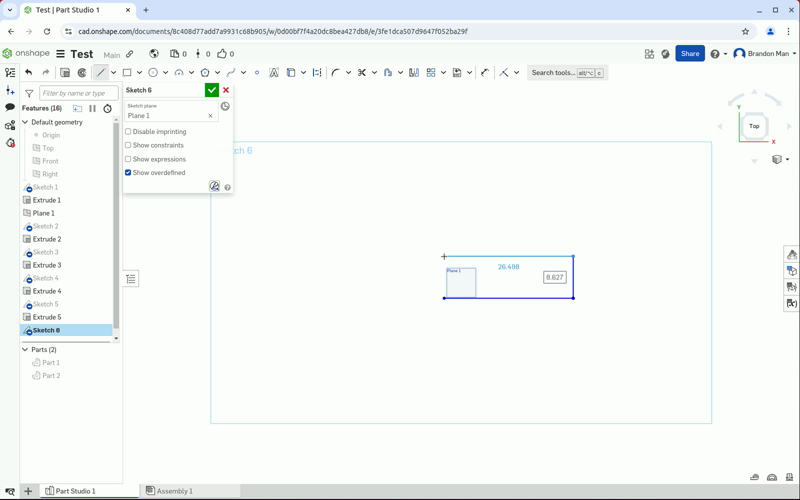
mouse_move(474, 256)
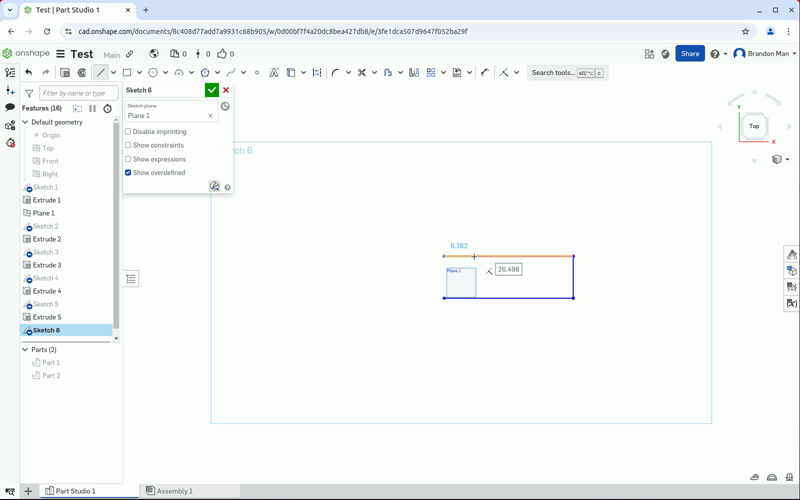
key_down(shift)
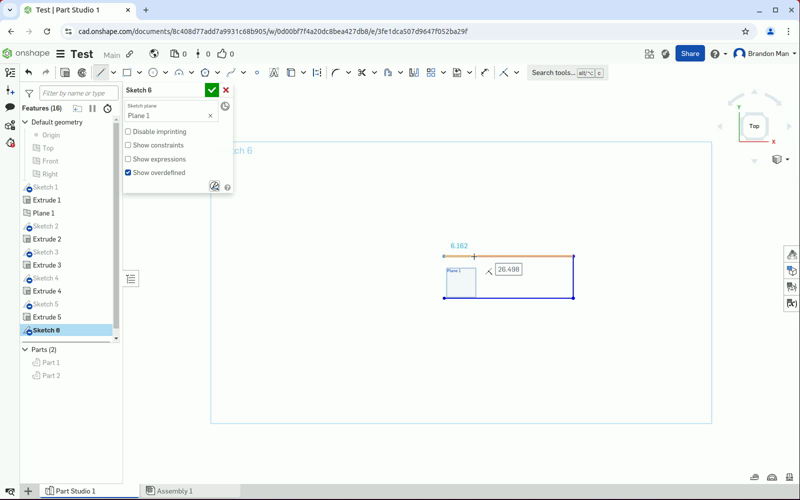
mouse_move(444, 298)
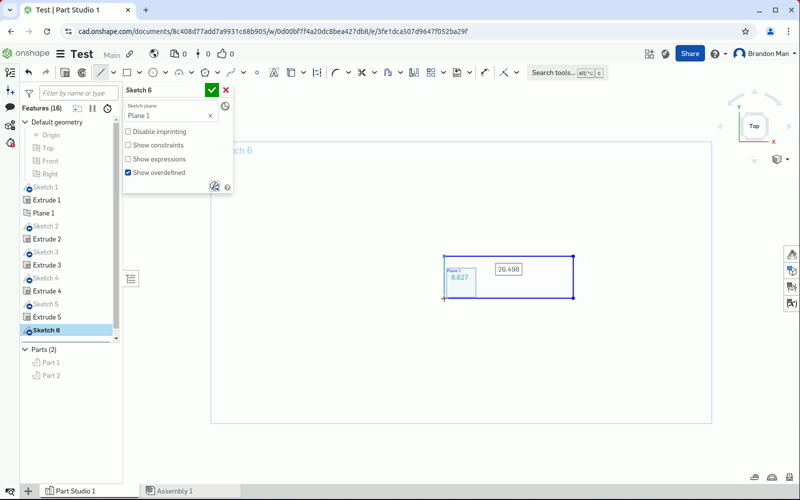
key_up(shift)
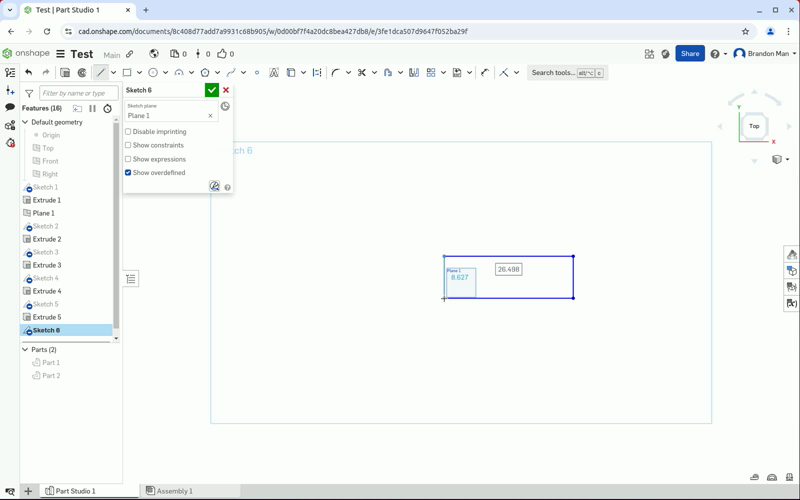
click(444, 298)
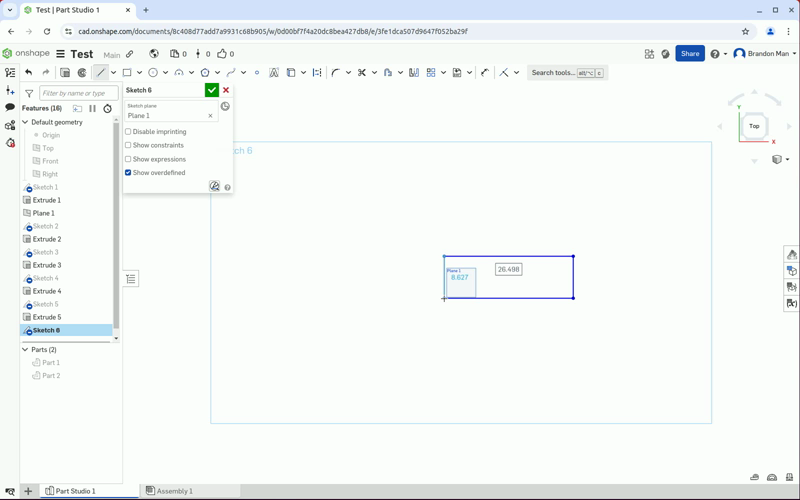
key(esc)
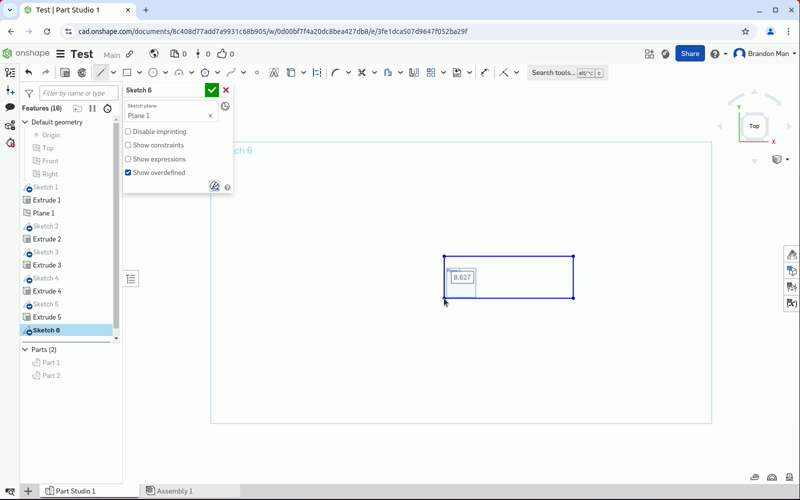
mouse_move(566, 261)
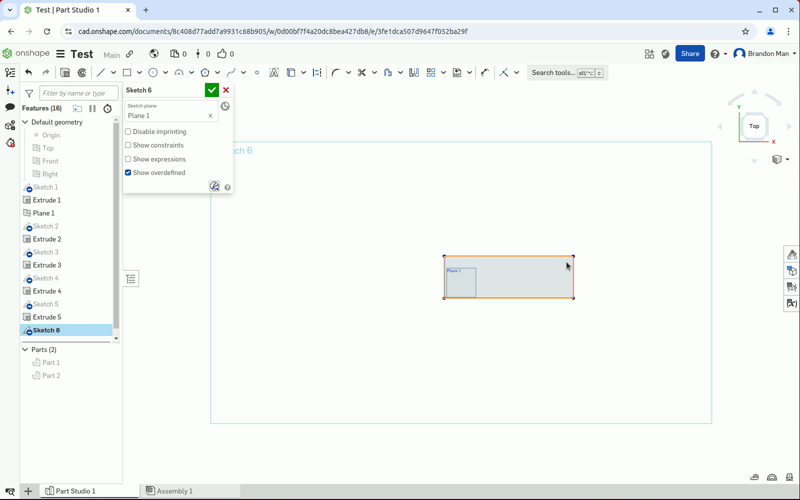
click(566, 261)
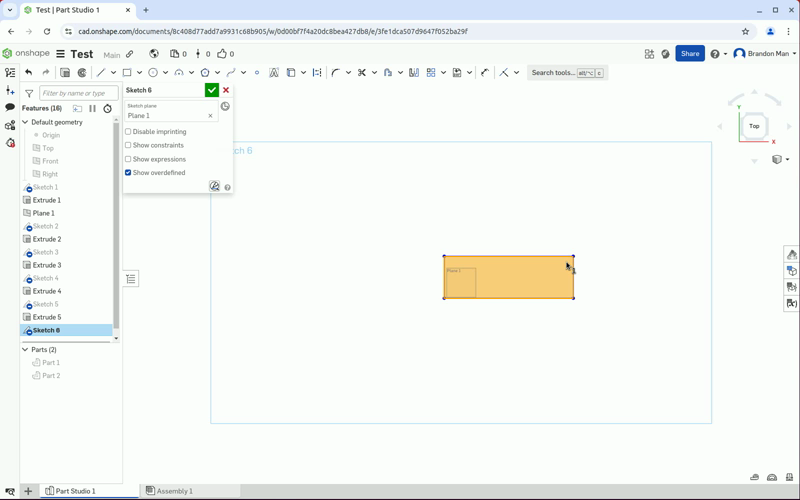
mouse_move(73, 352)
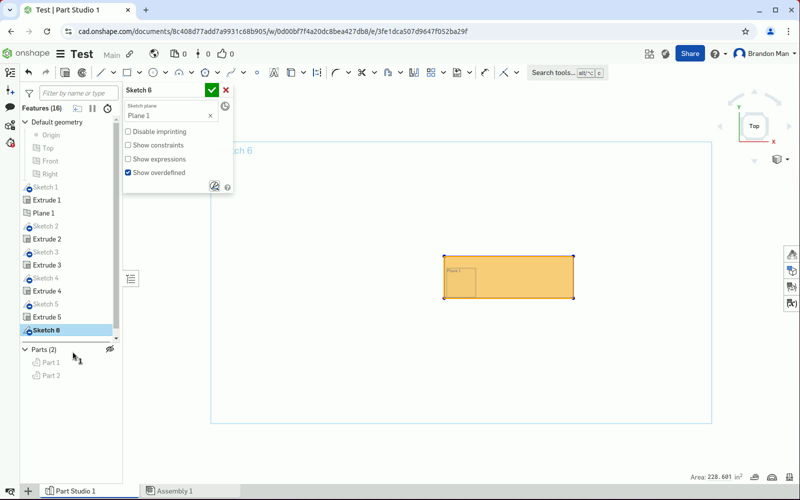
key(shift+y)
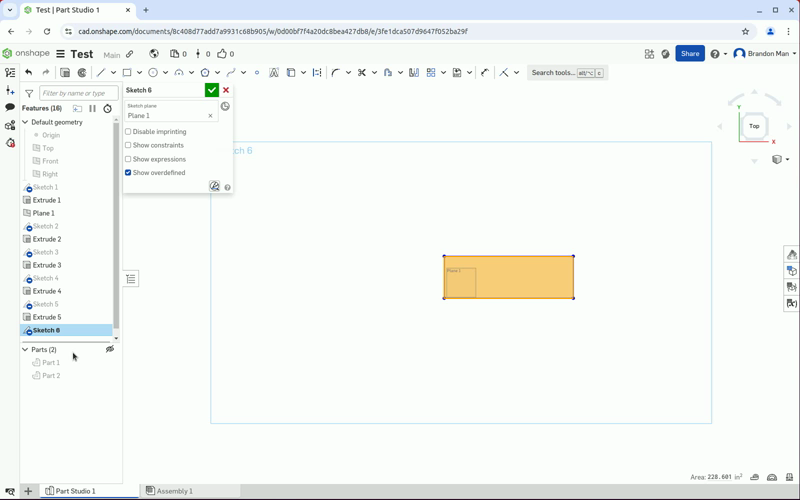
key(shift+e)
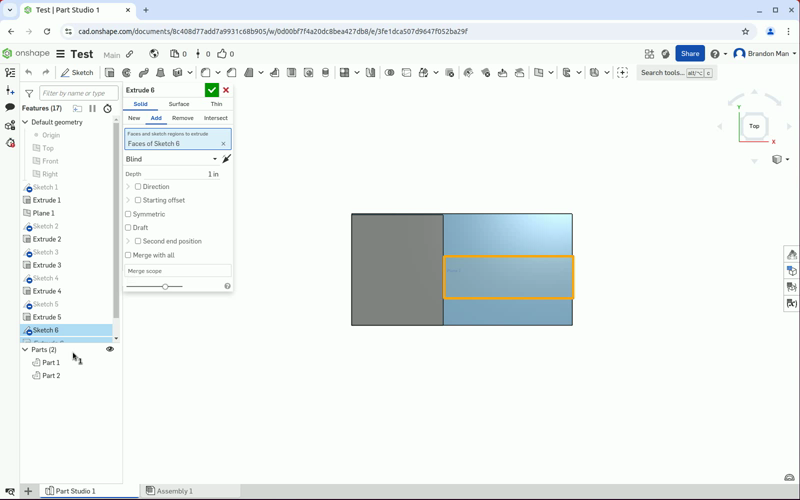
mouse_move(143, 106)
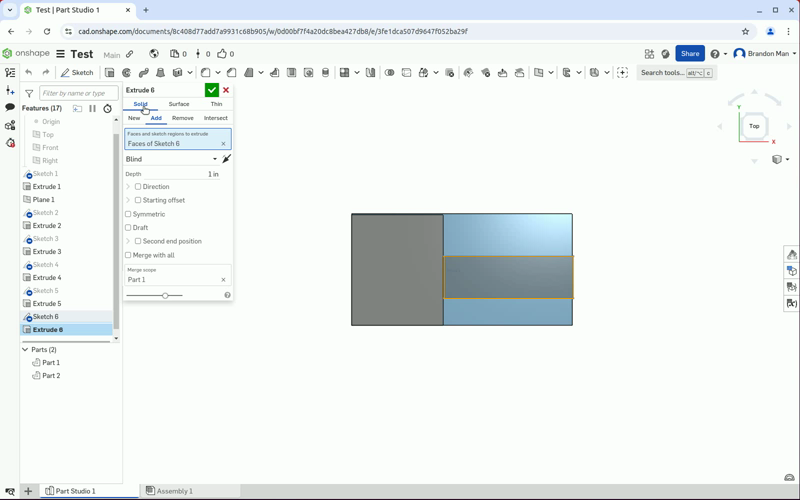
click(143, 106)
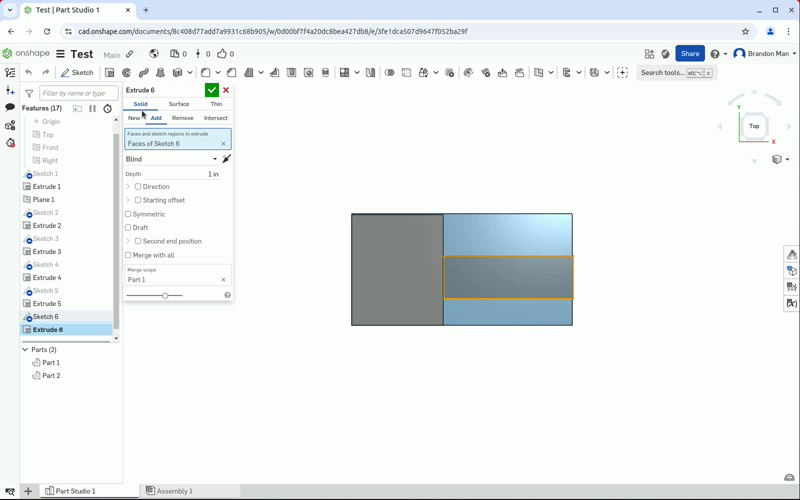
mouse_move(137, 120)
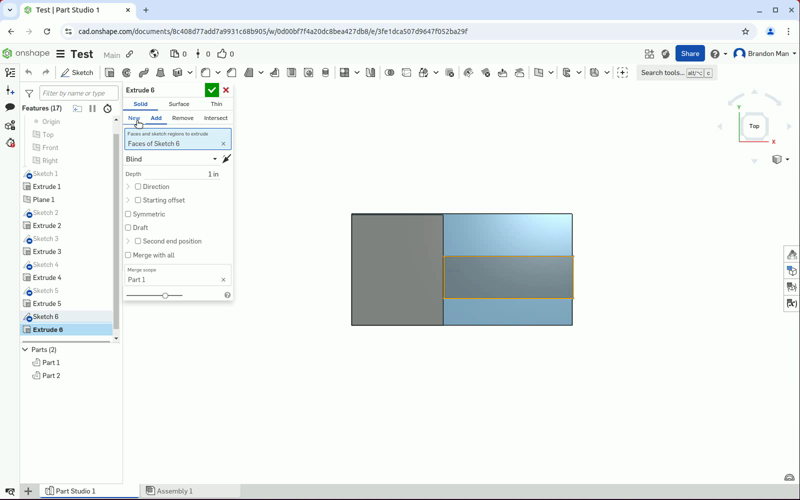
click(137, 120)
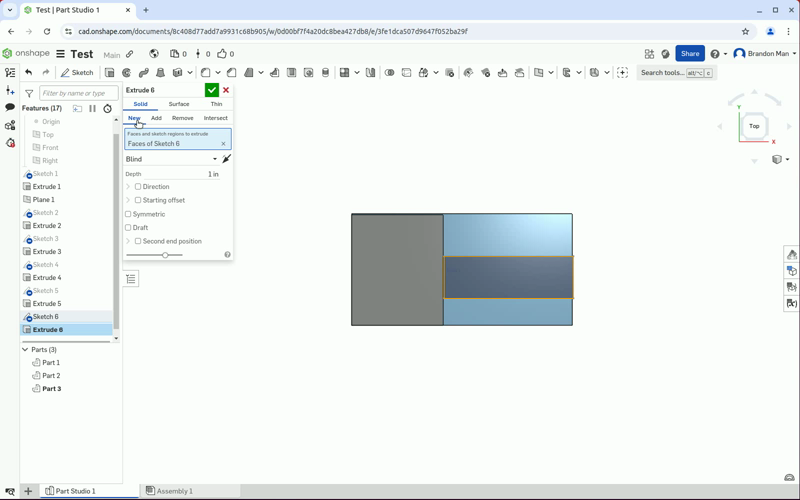
key(tab, 4)
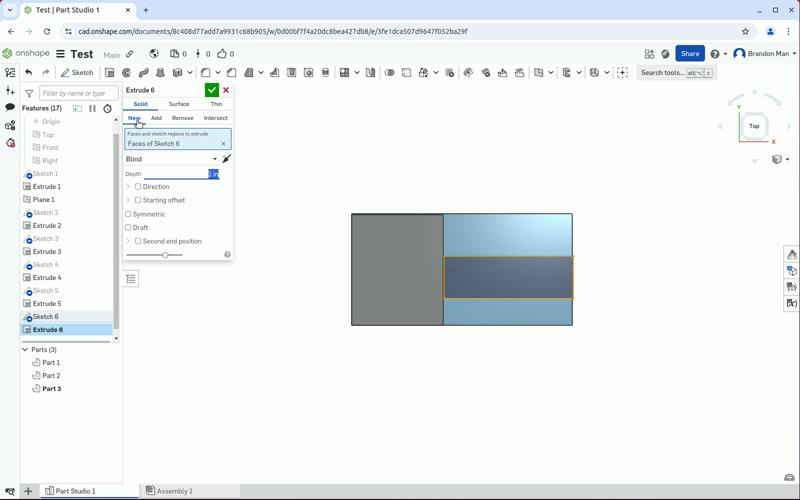
text(11.313)
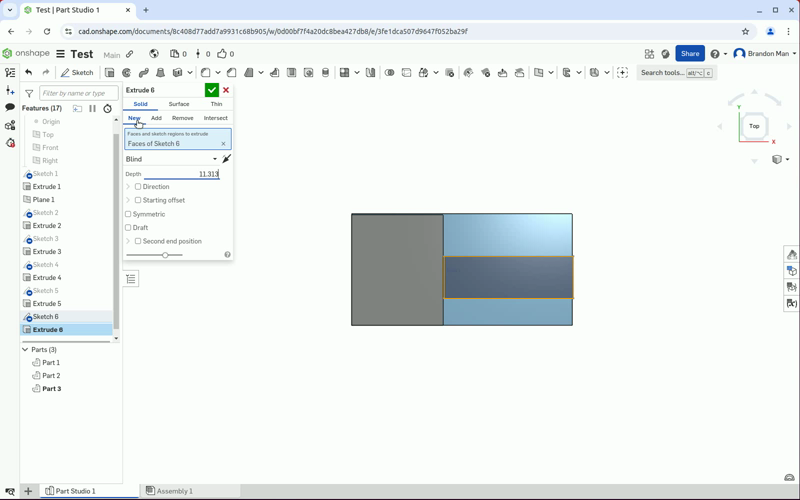
key(enter)
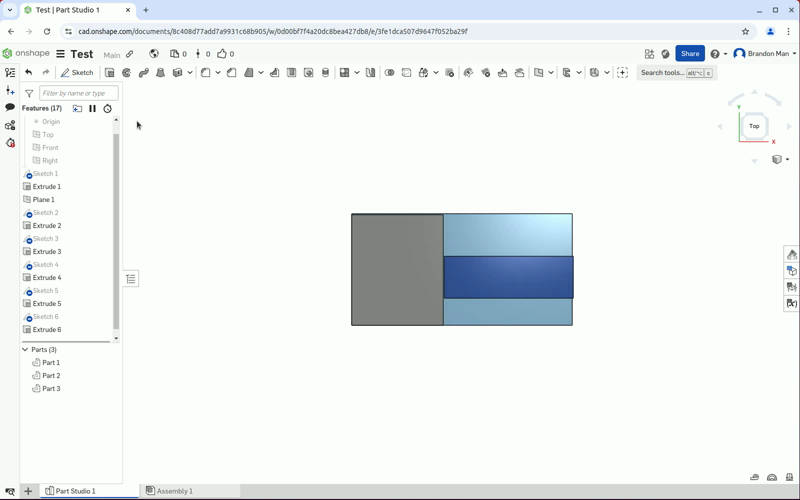
key(shift+h)
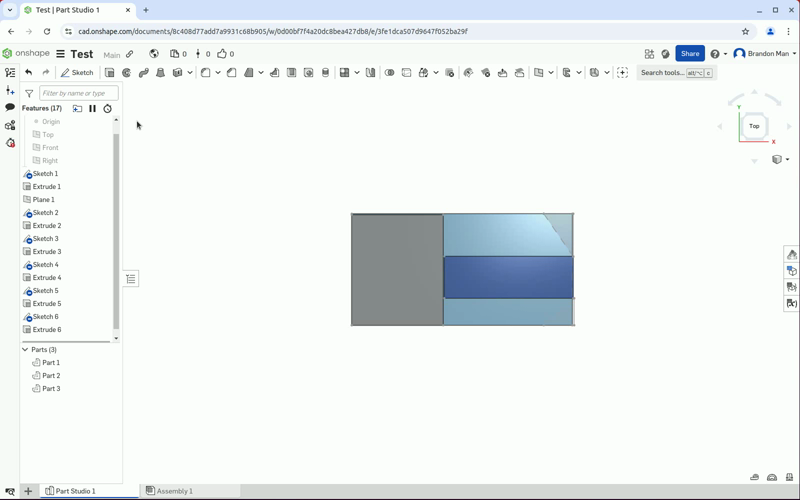
key(shift+h)
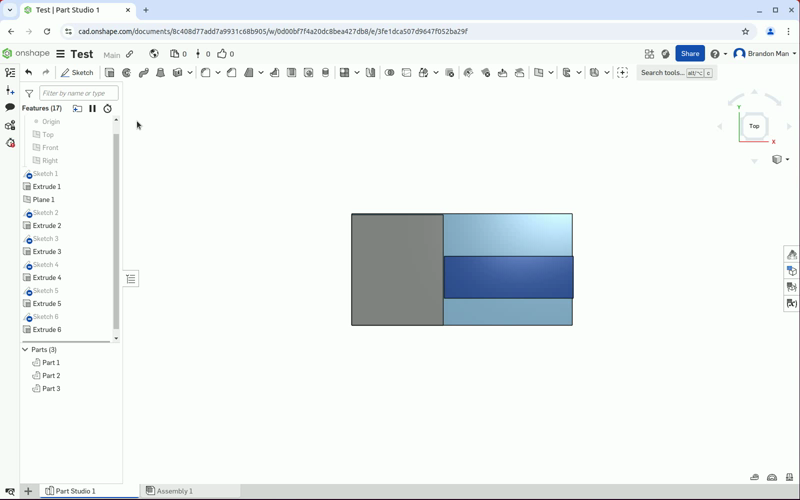
mouse_move(69, 176)
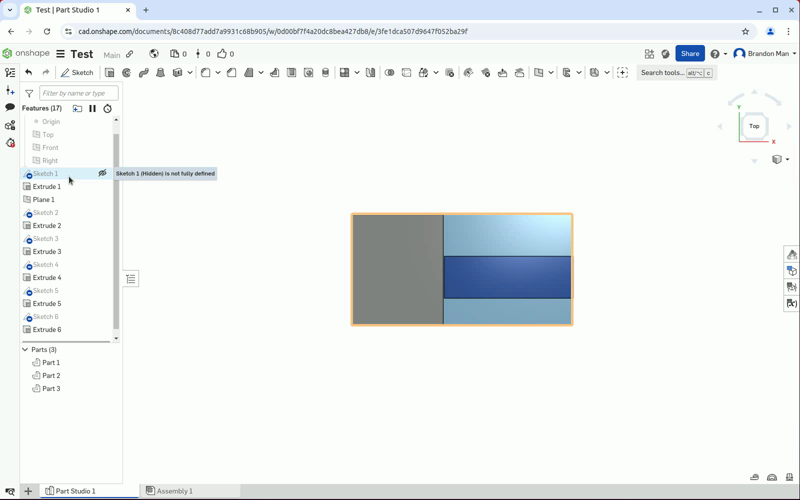
click(69, 176)
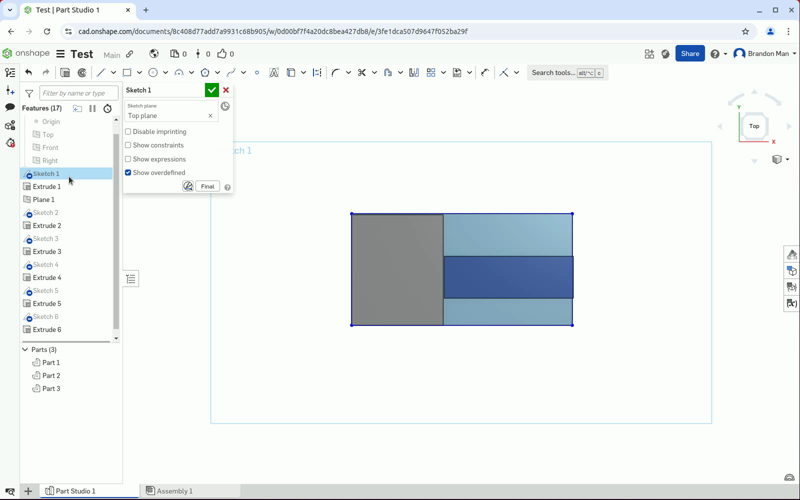
mouse_move(229, 92)
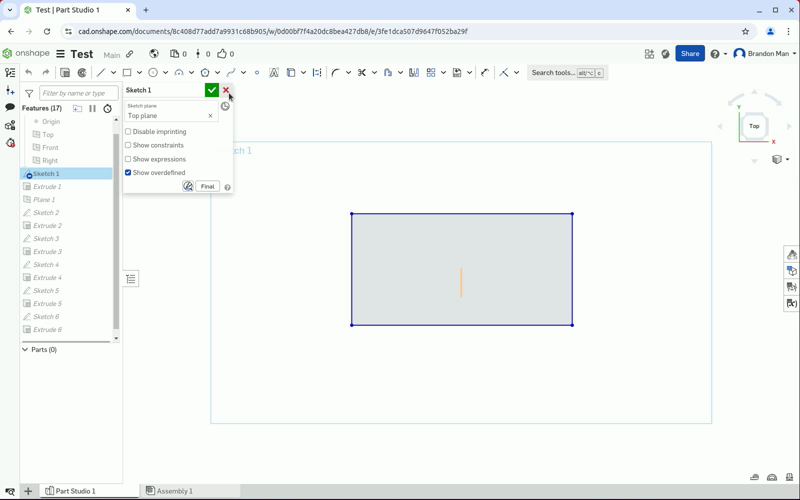
click(229, 92)
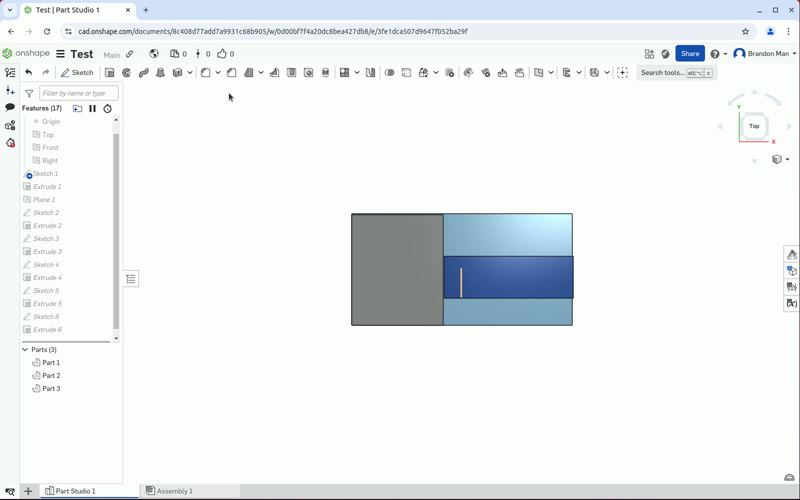
mouse_move(73, 352)
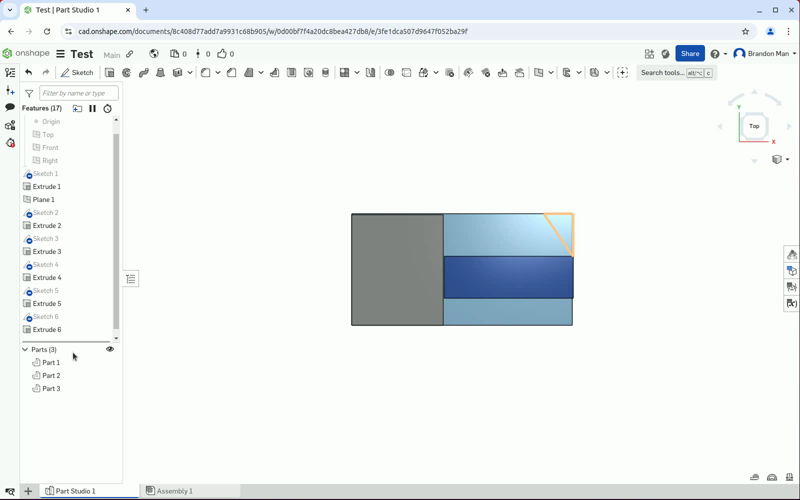
key(y)
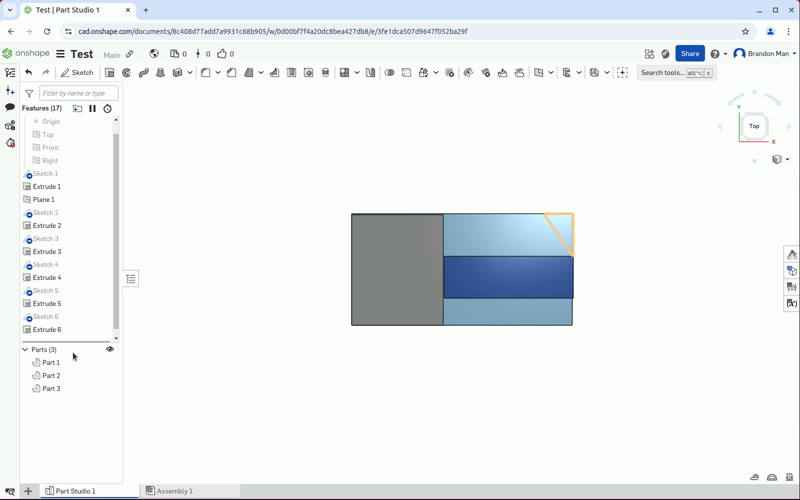
key(shift+p)
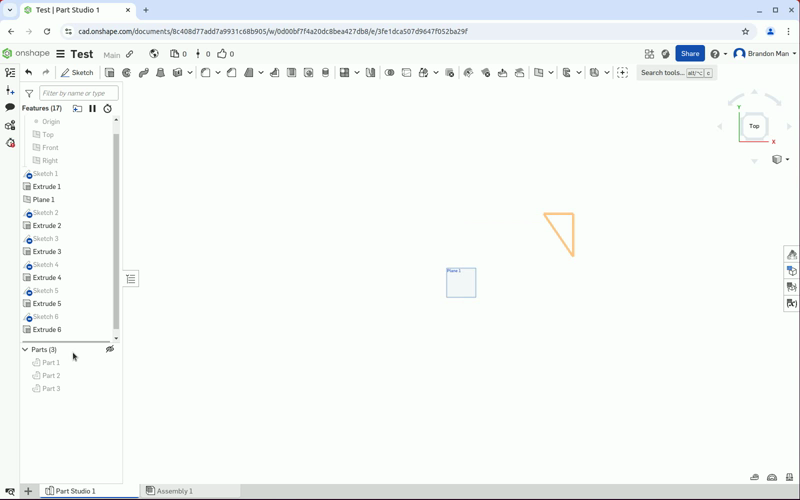
key(space)
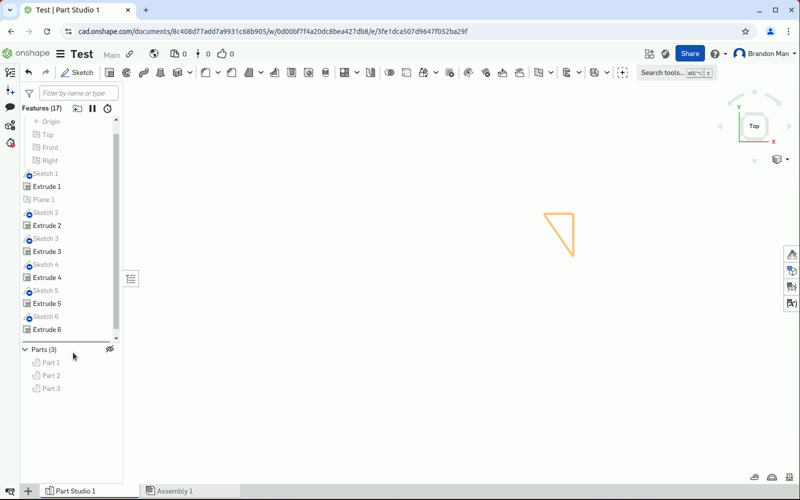
key_down(shift)
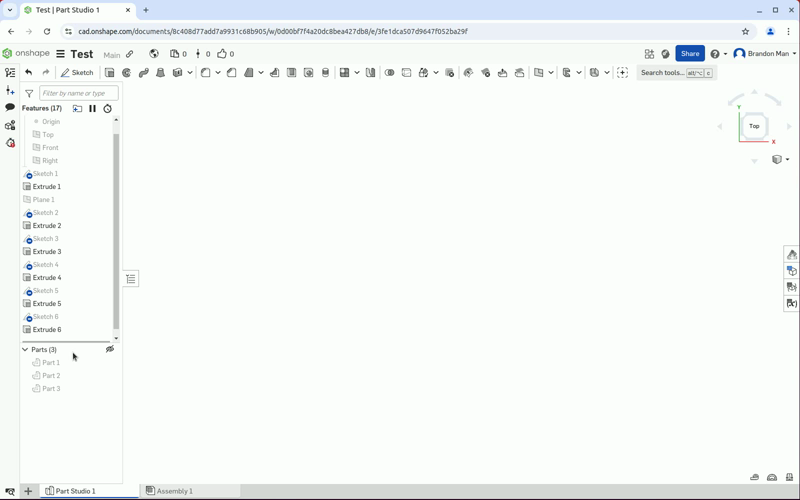
key(up)
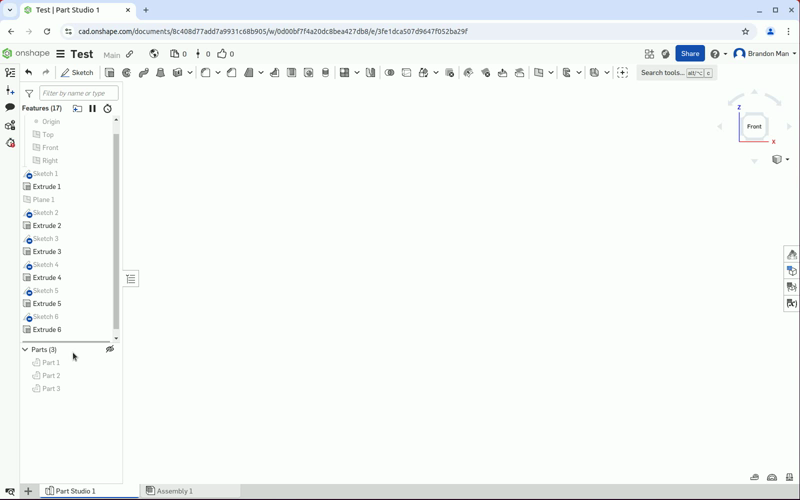
key_up(shift)
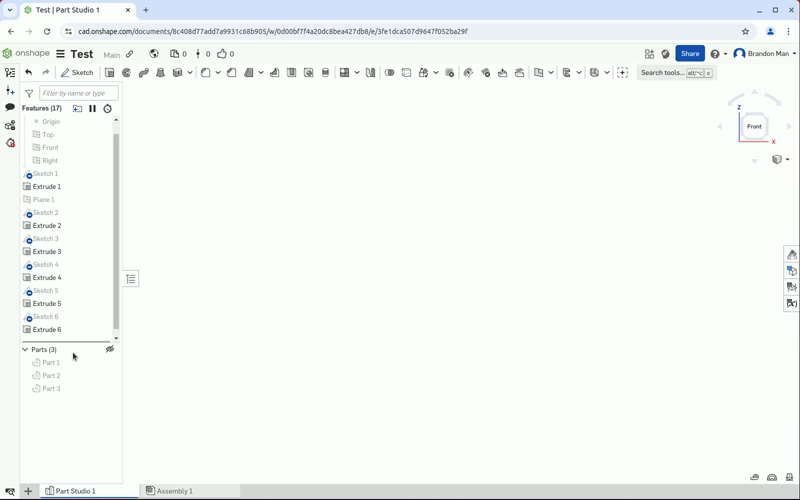
mouse_move(73, 352)
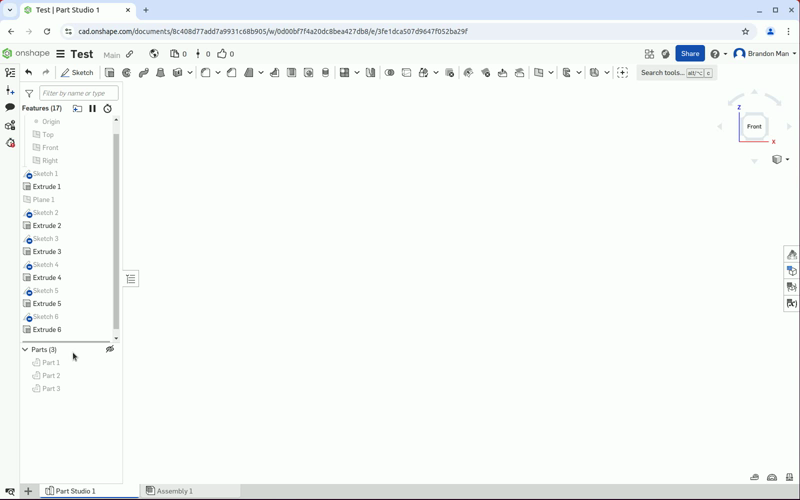
key(shift+y)
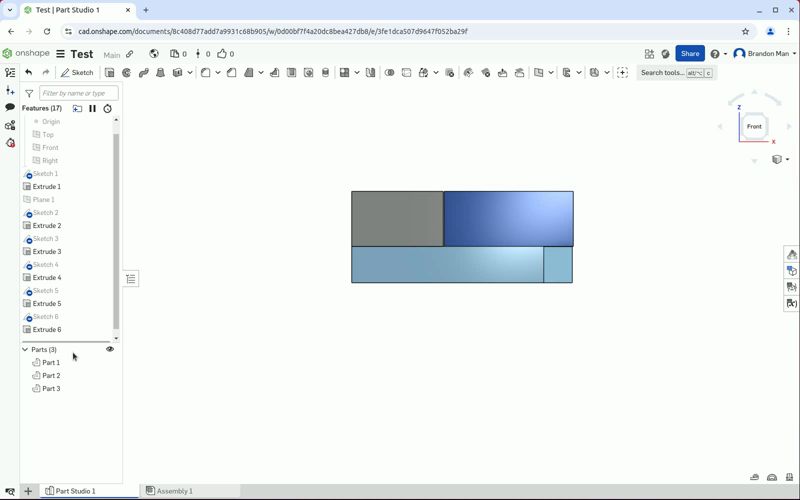
mouse_move(541, 75)
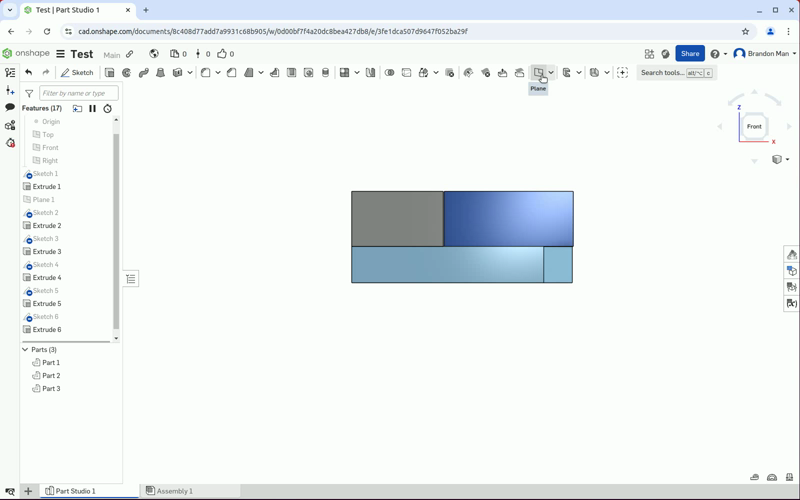
click(541, 75)
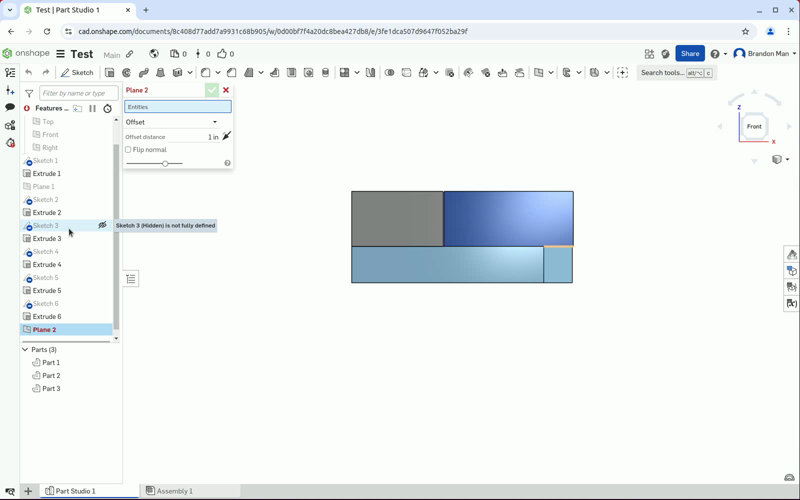
scroll(3)
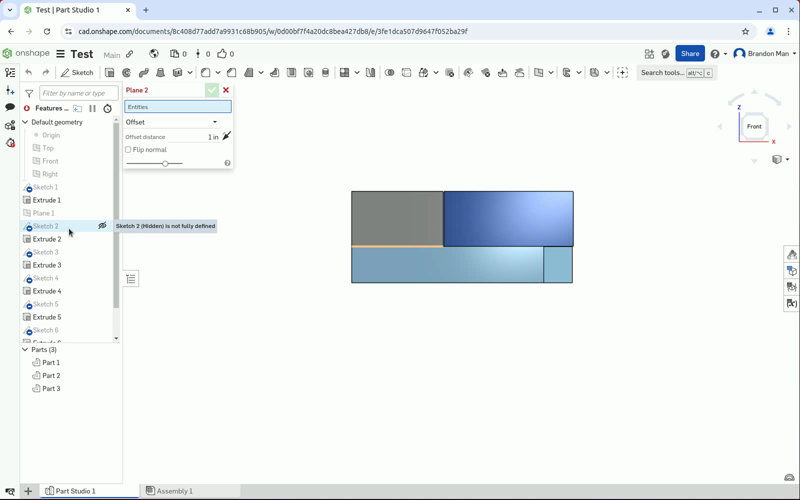
mouse_move(69, 163)
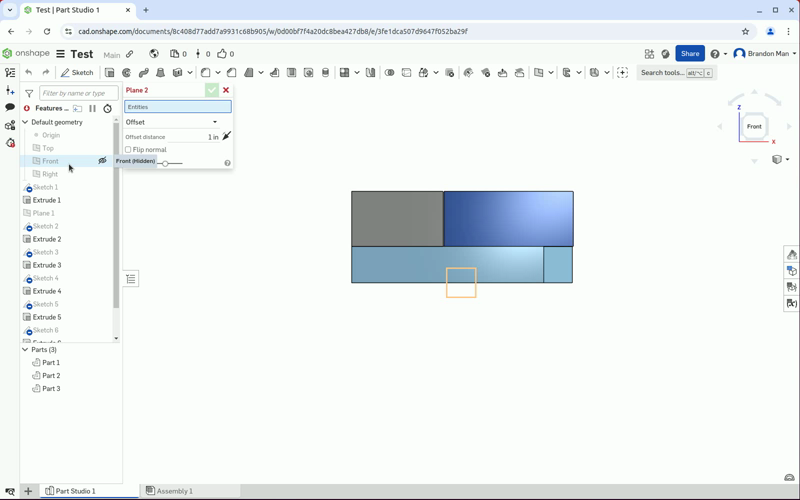
click(69, 163)
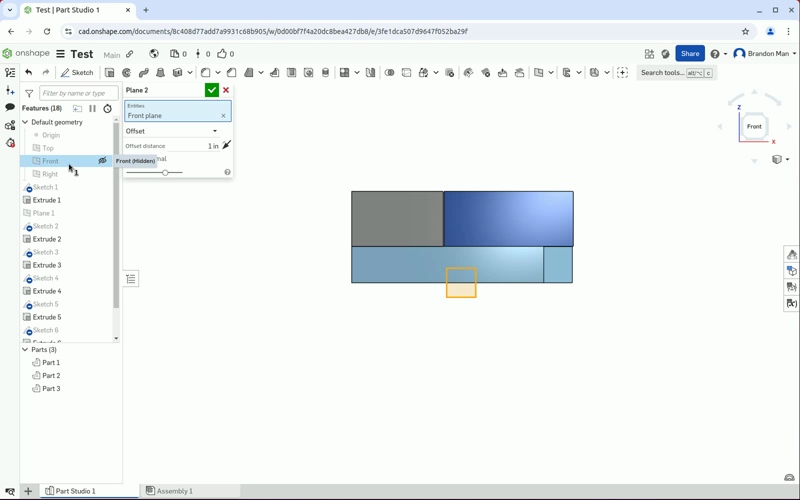
key(tab, 2)
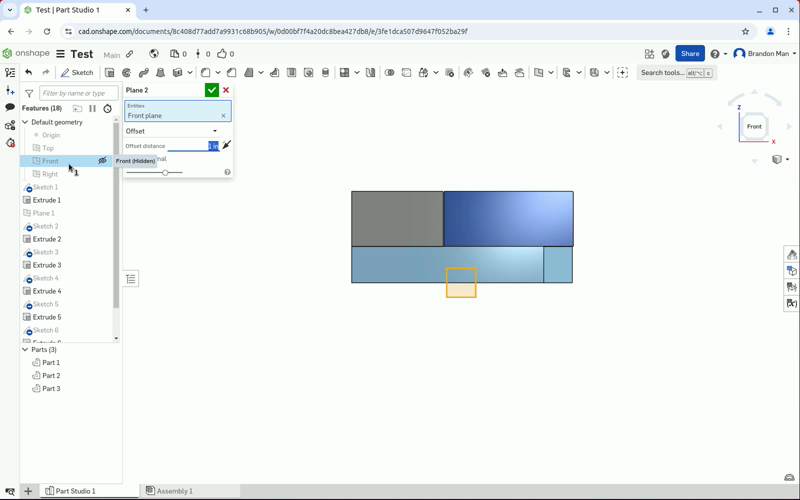
text(3.143)
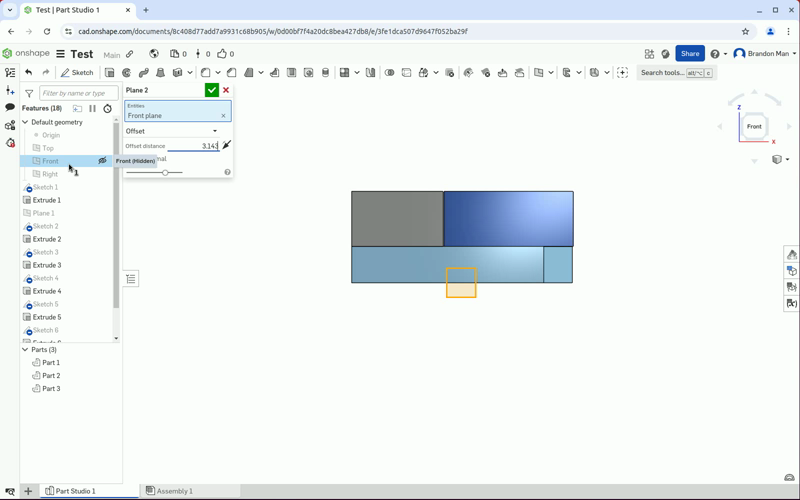
key(enter, 2)
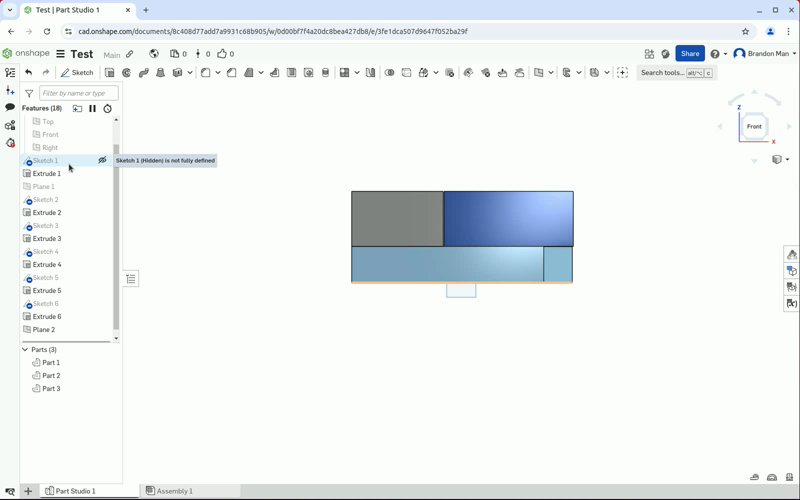
key(shift+s)
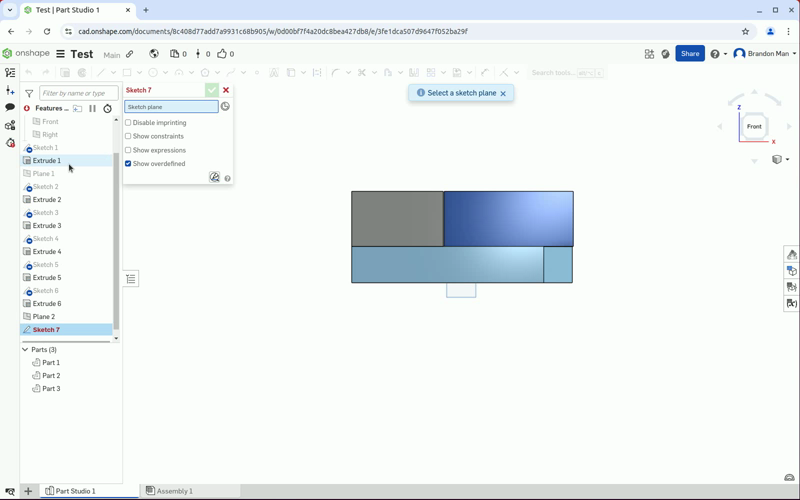
mouse_move(69, 319)
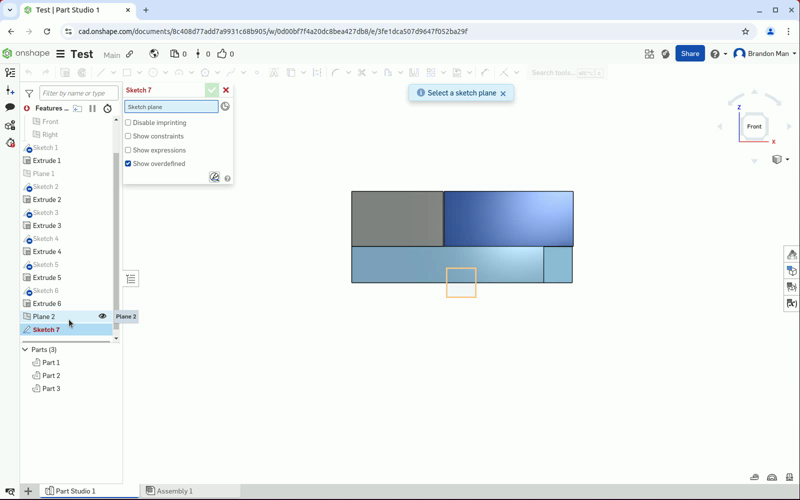
click(69, 319)
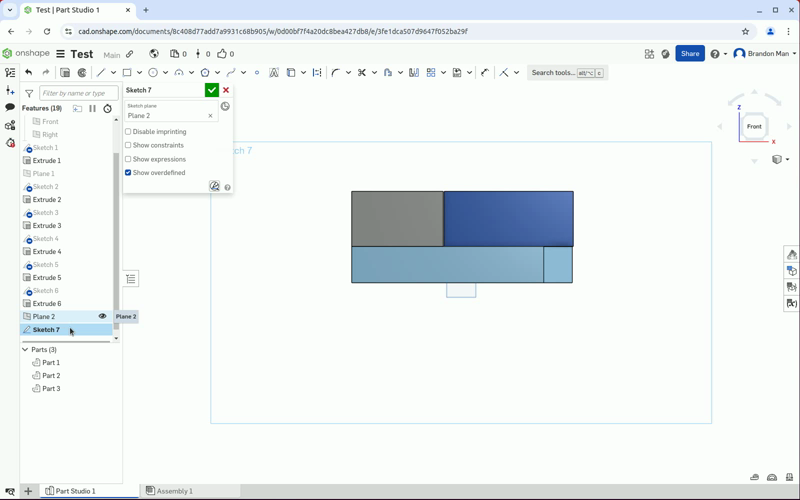
mouse_move(73, 352)
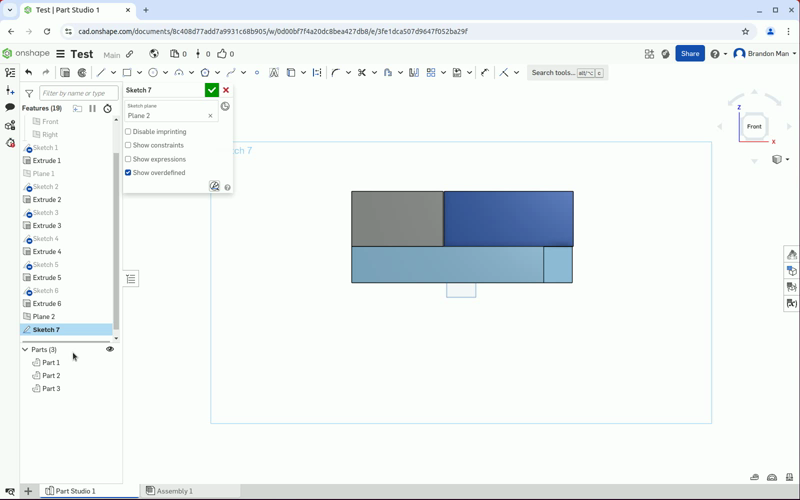
key(y)
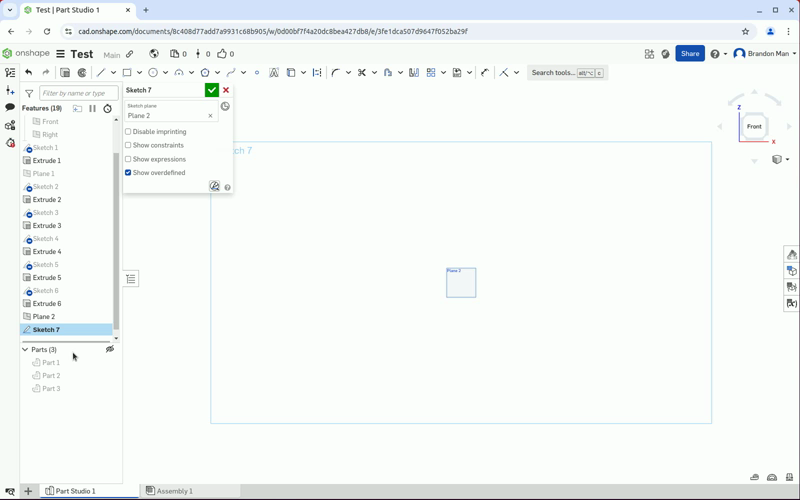
key(l)
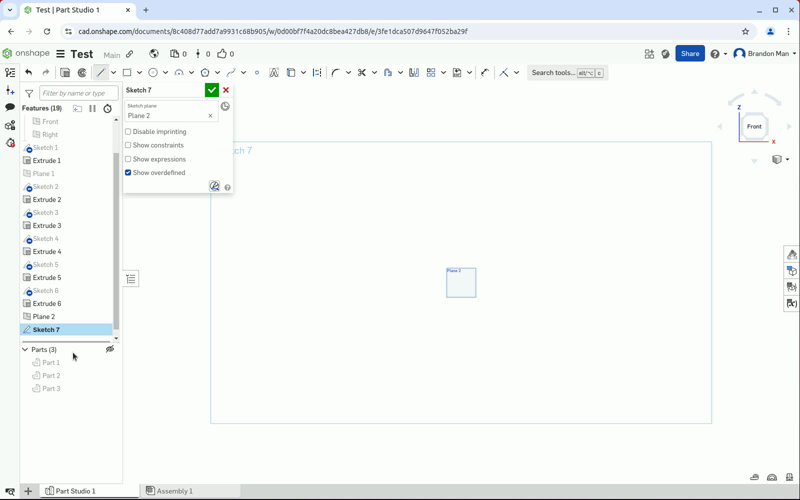
key_down(shift)
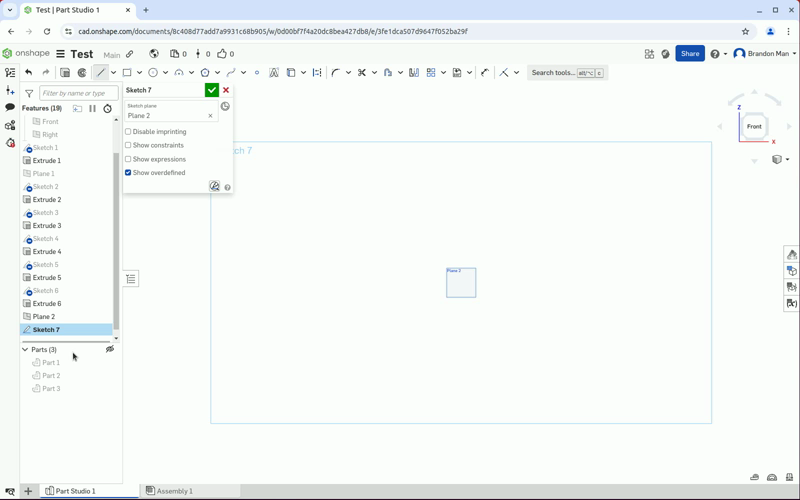
mouse_move(444, 190)
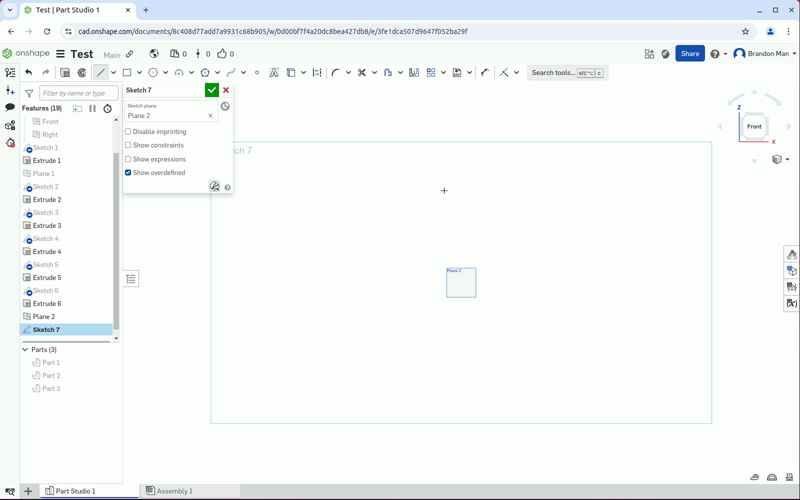
click(444, 190)
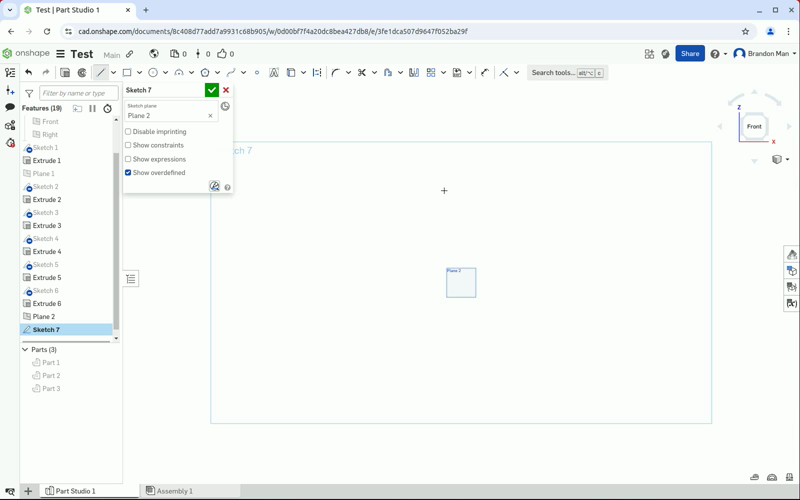
key_up(shift)
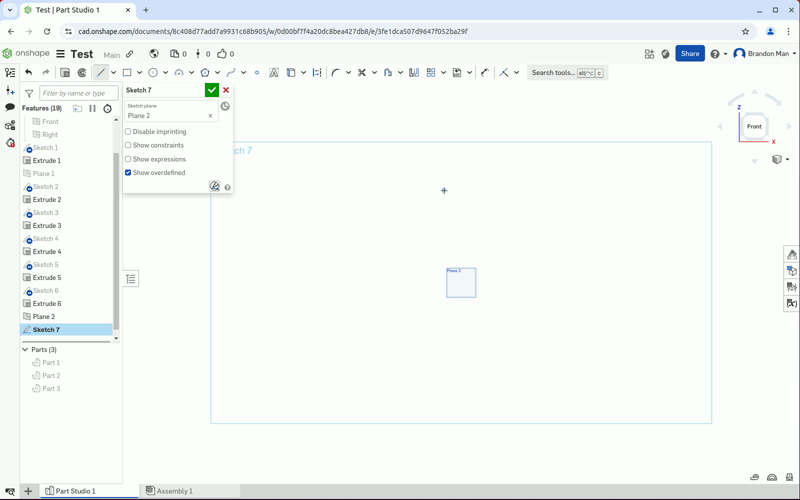
key_down(shift)
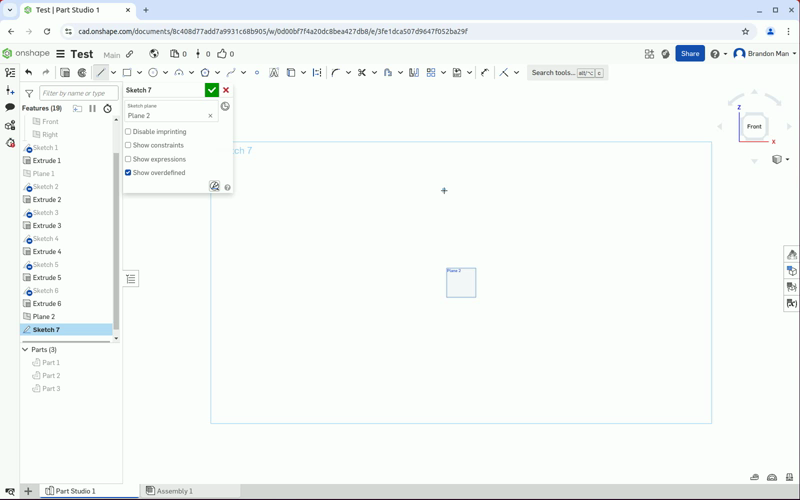
mouse_move(573, 246)
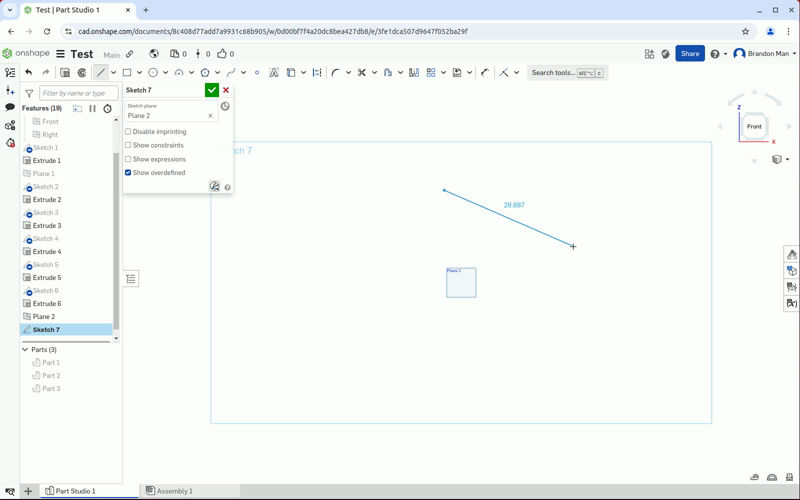
click(573, 246)
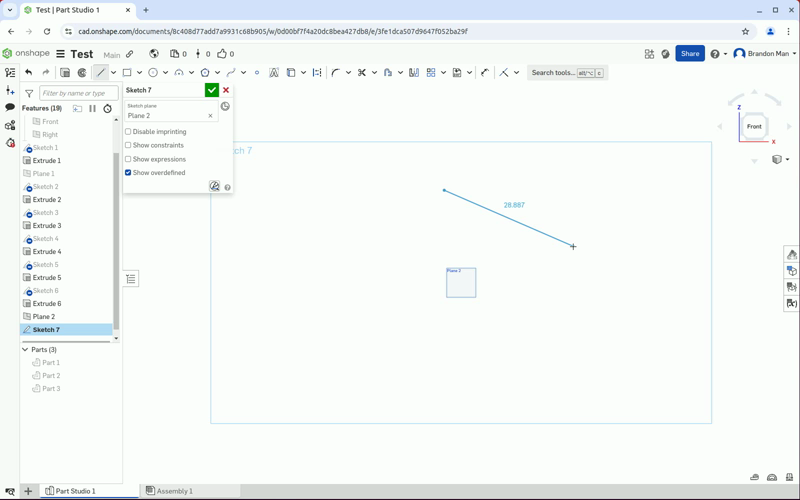
key_up(shift)
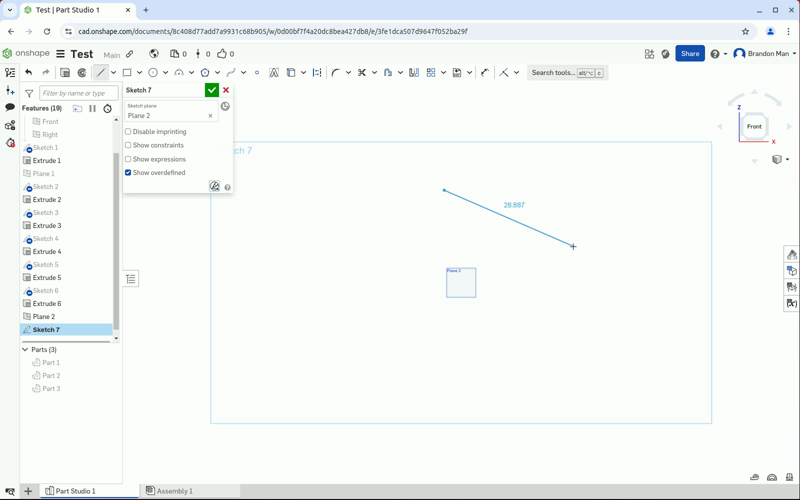
key_down(shift)
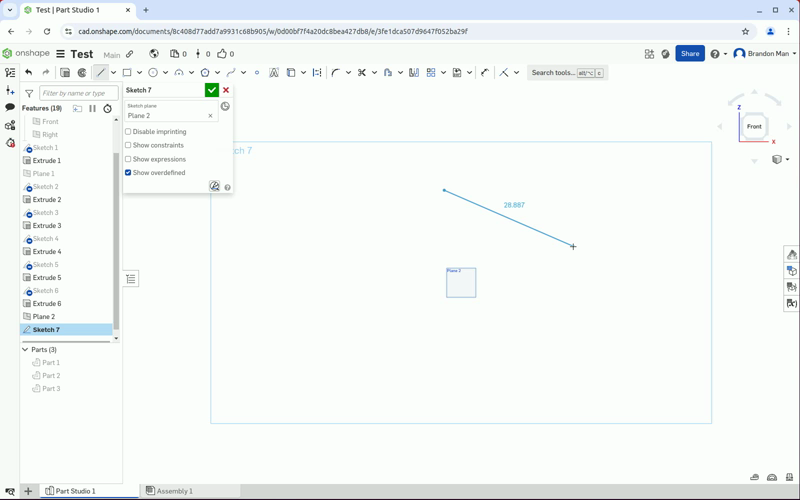
mouse_move(589, 246)
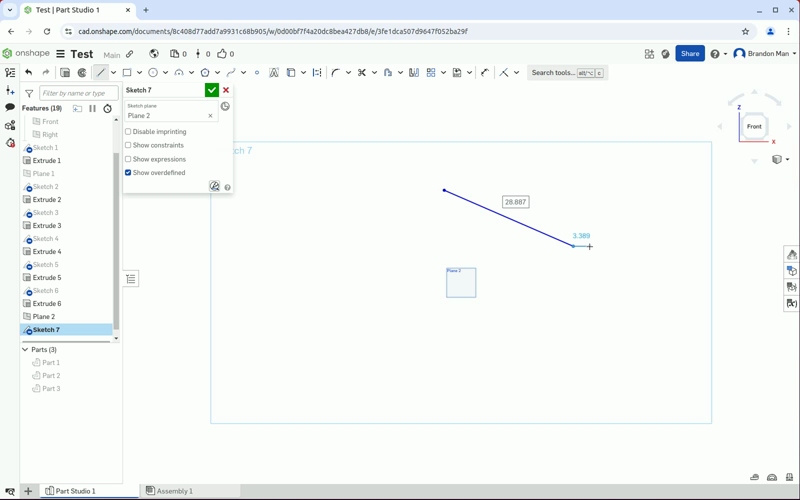
mouse_move(573, 190)
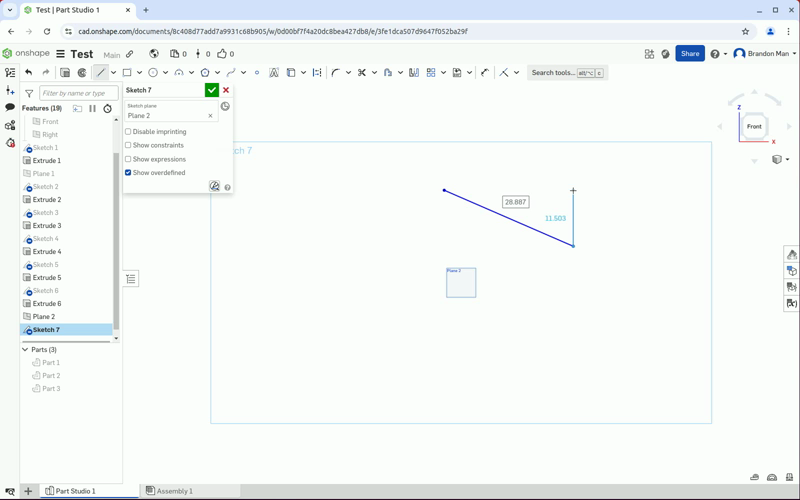
click(573, 190)
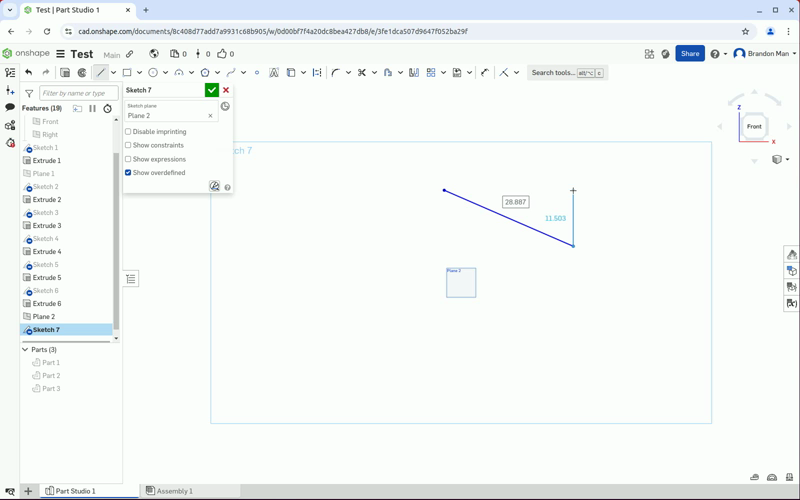
key_up(shift)
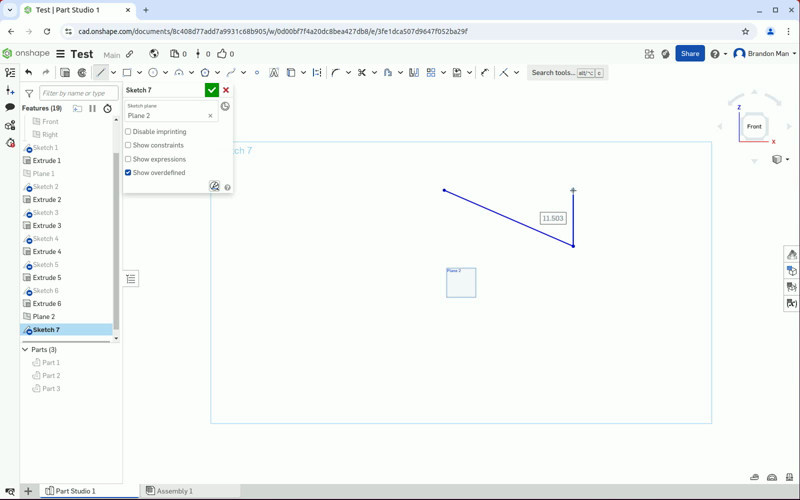
key_down(shift)
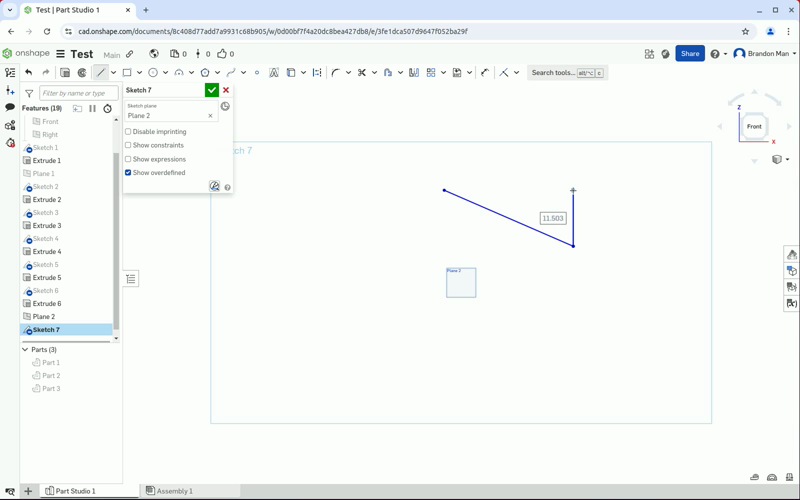
mouse_move(444, 190)
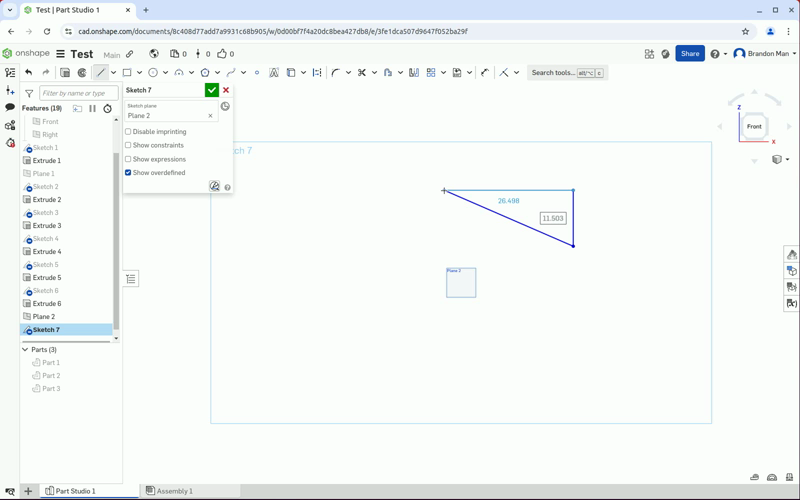
key_up(shift)
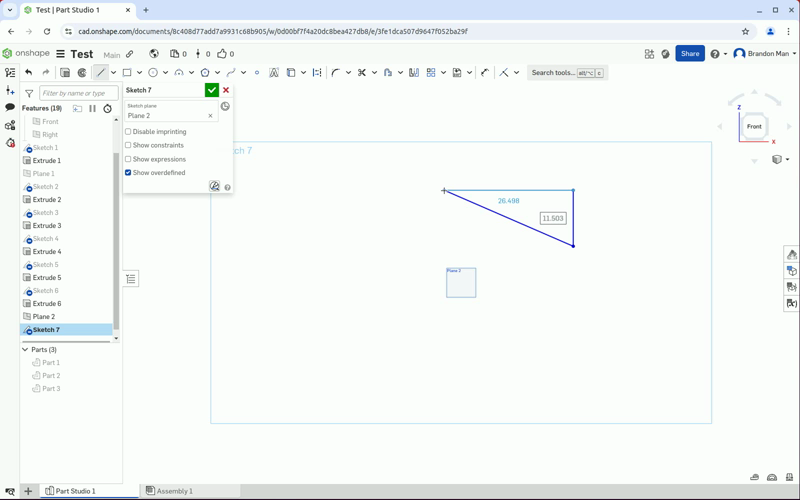
click(444, 190)
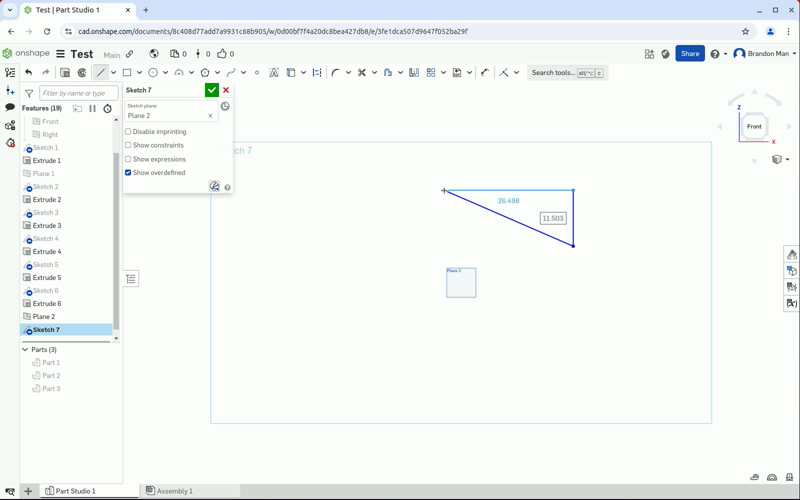
key(esc)
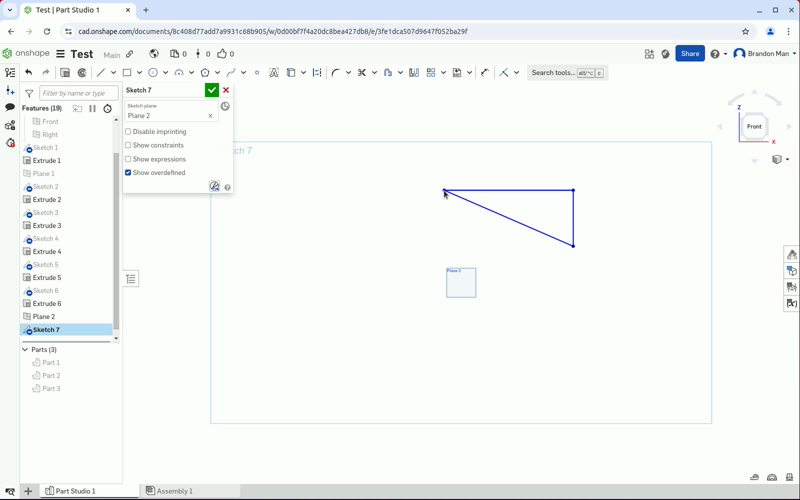
mouse_move(564, 217)
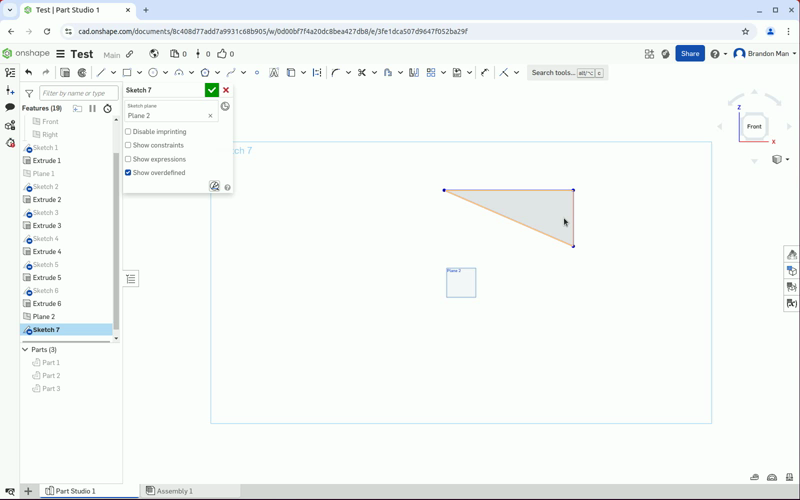
click(564, 217)
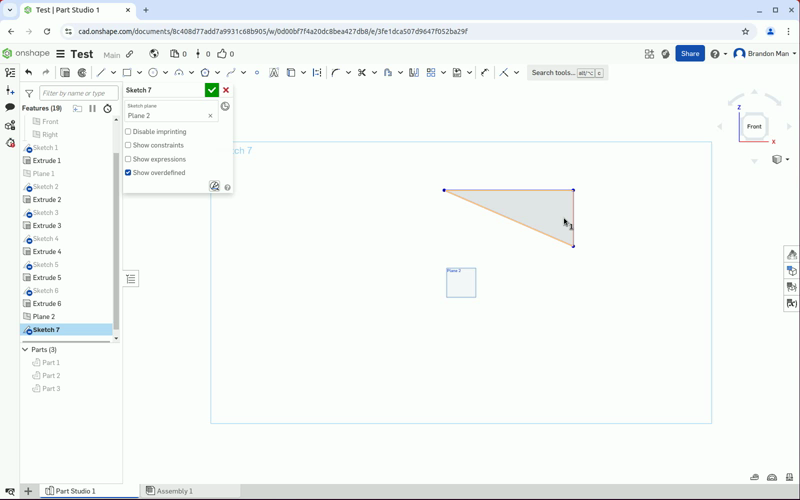
mouse_move(73, 352)
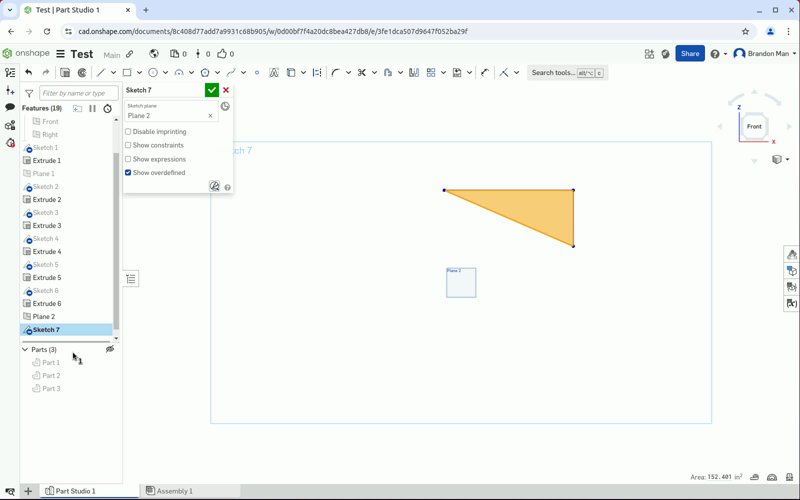
key(shift+y)
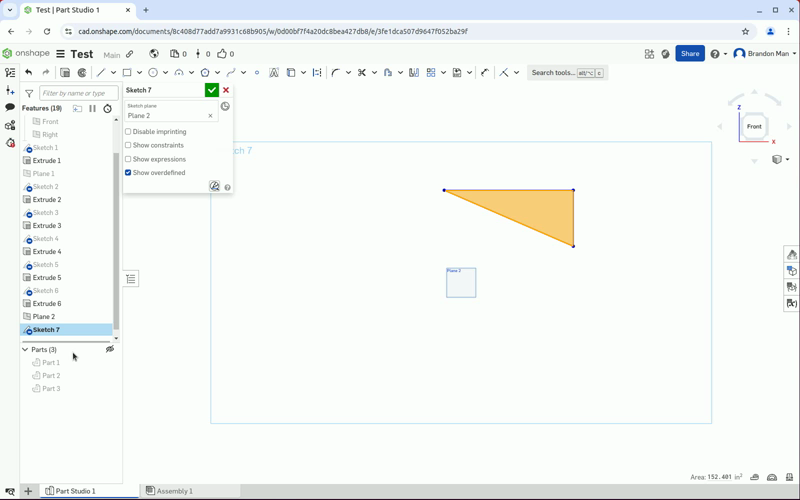
key(shift+e)
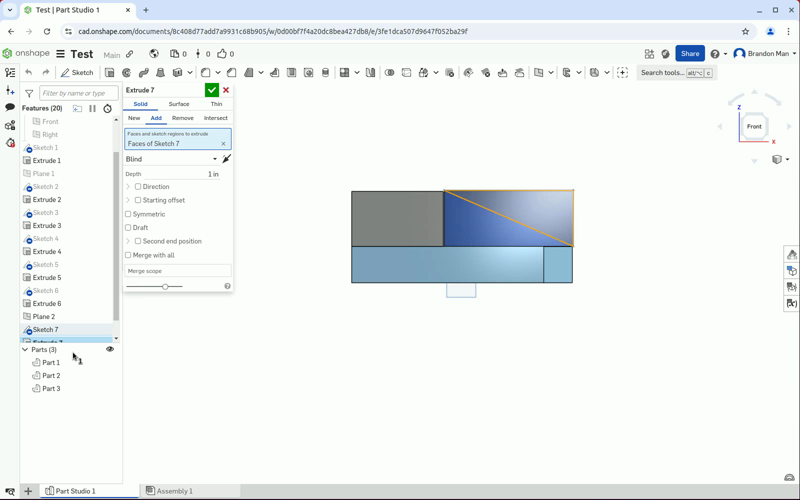
mouse_move(143, 106)
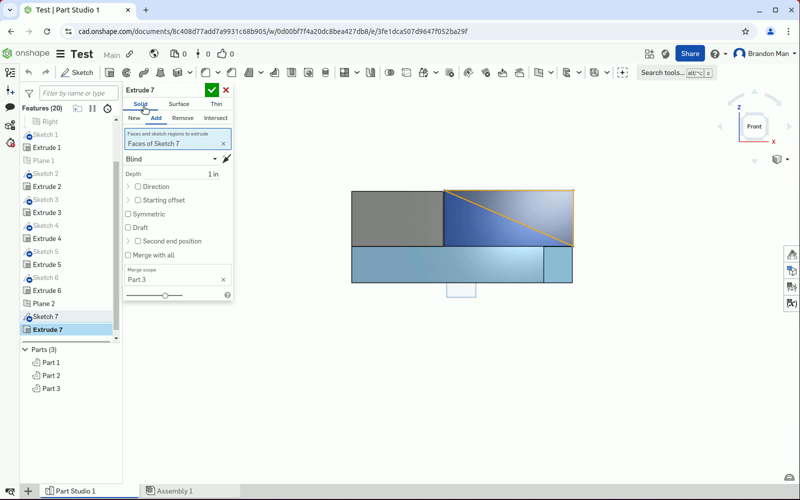
click(143, 106)
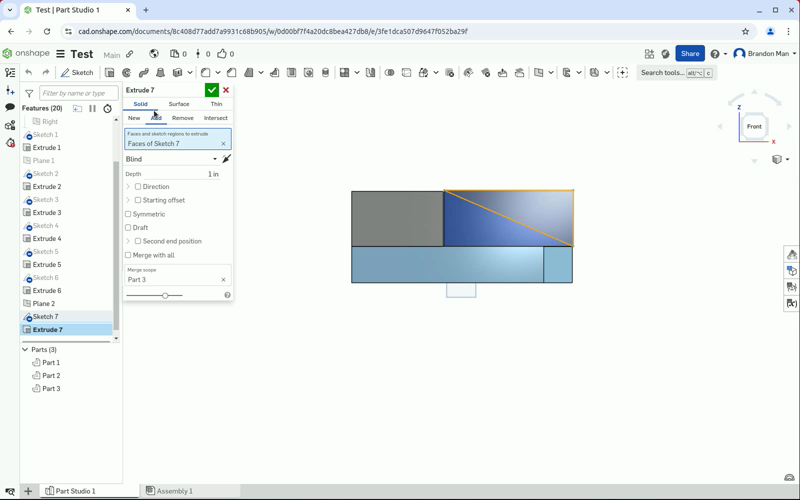
mouse_move(186, 120)
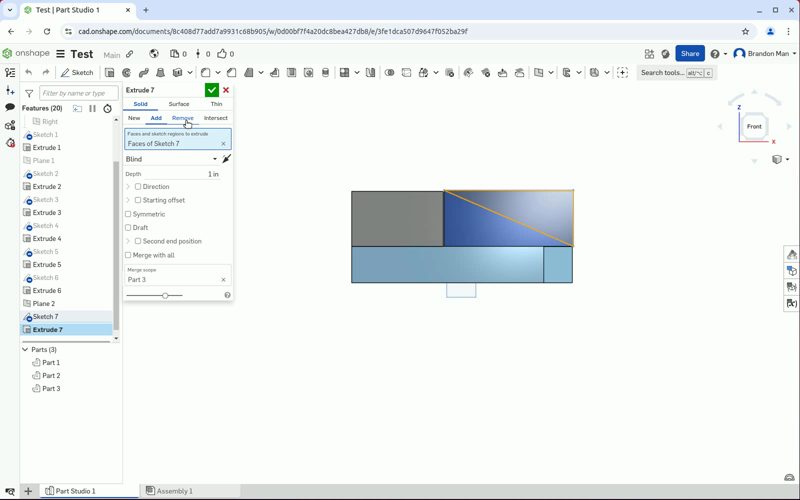
click(186, 120)
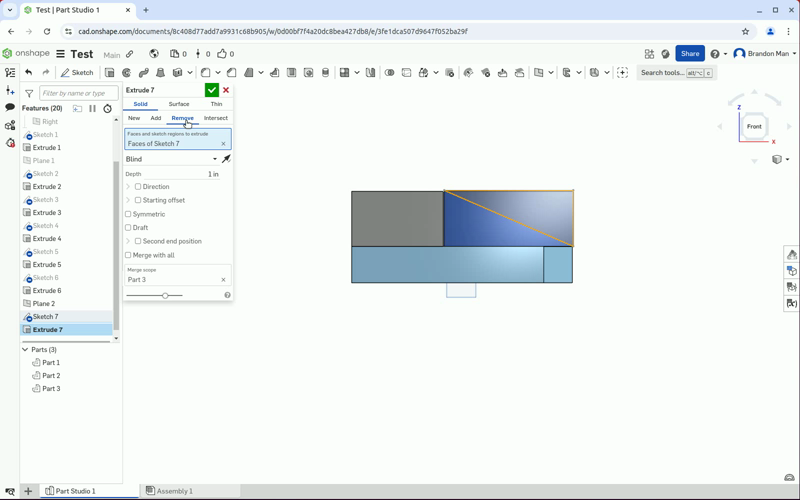
key(tab, 4)
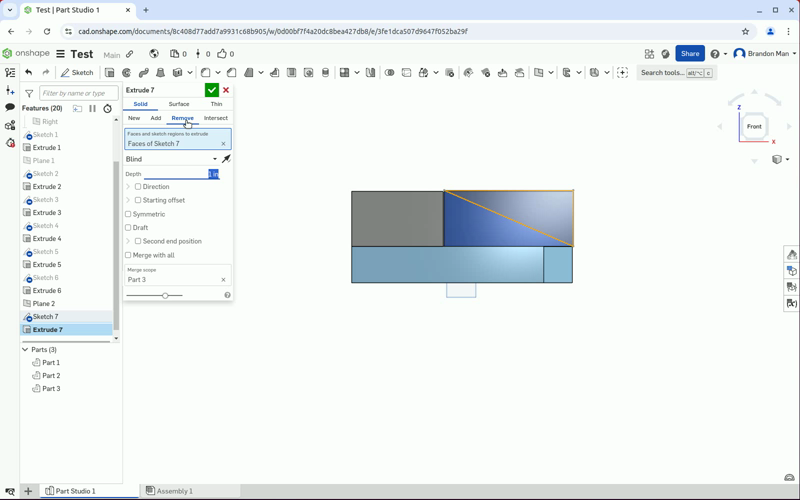
text(11.313)
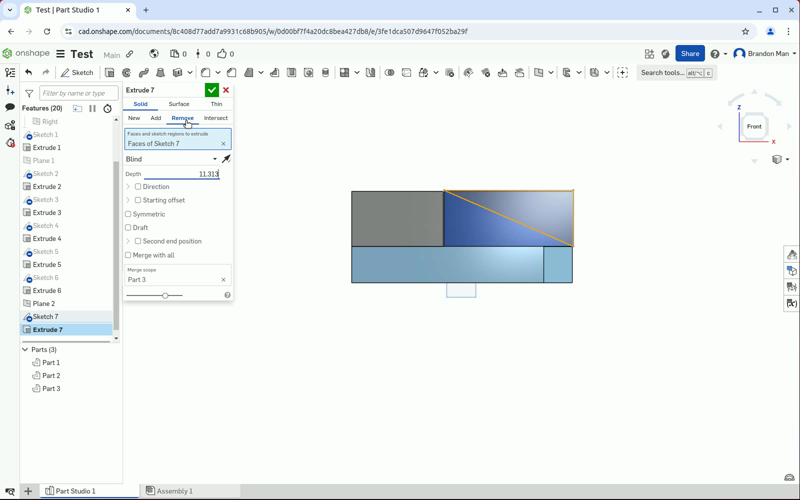
key(tab, 6)
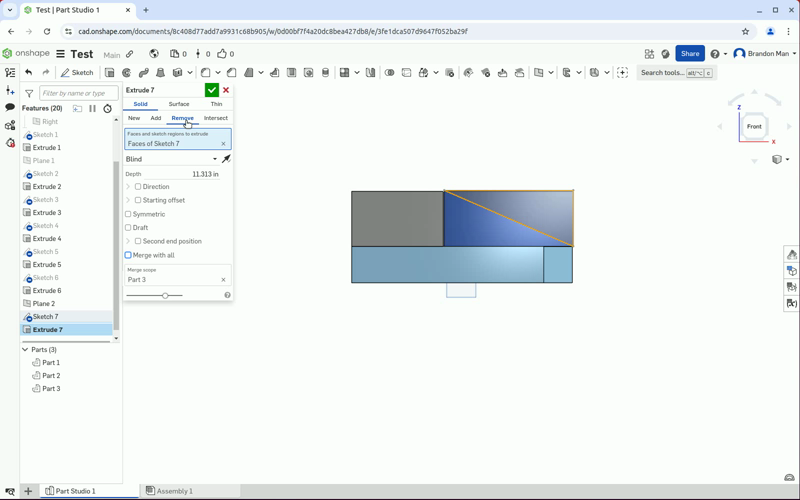
key(space)
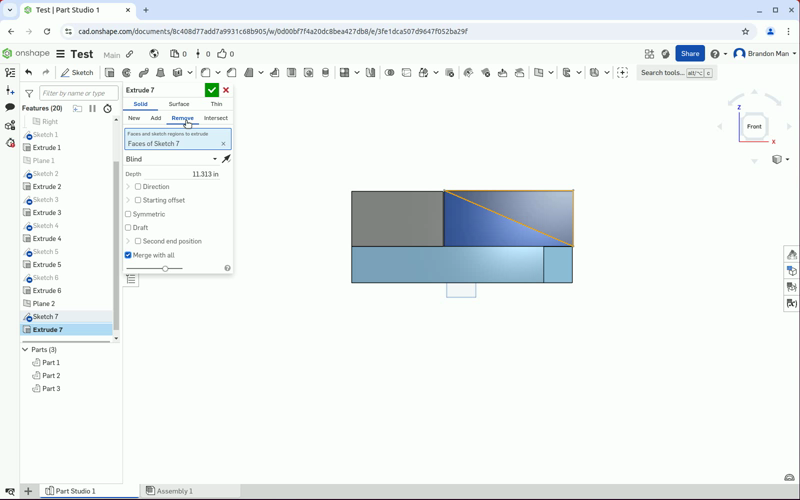
key(enter)
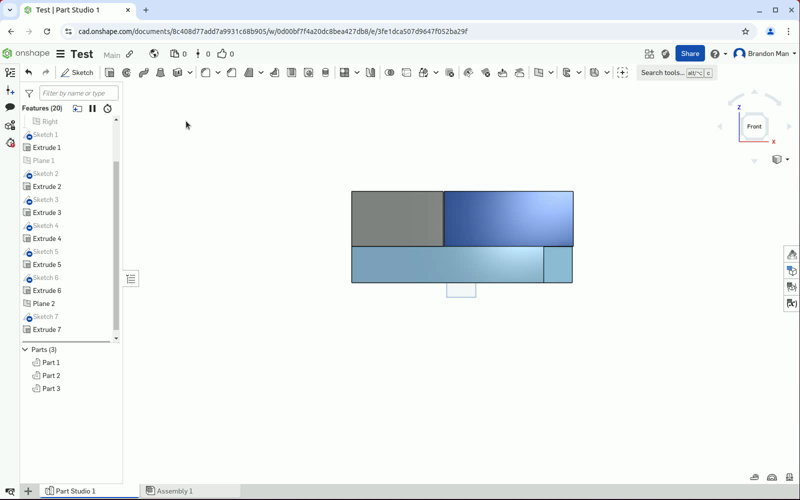
key(shift+h)
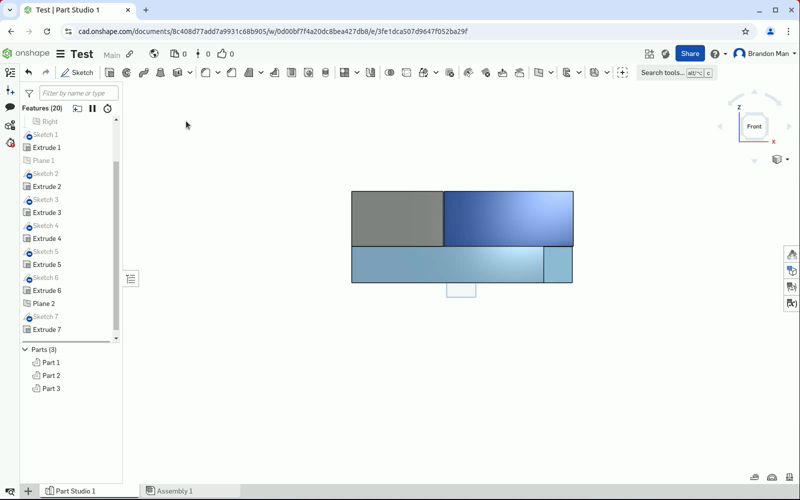
key(shift+h)
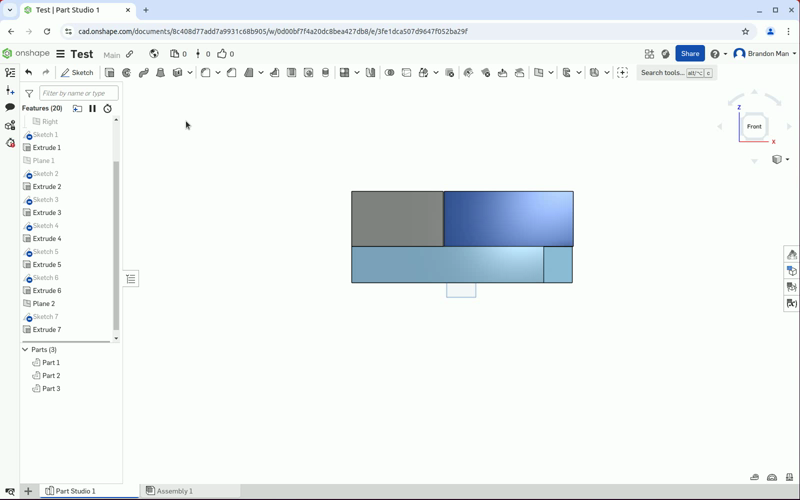
mouse_move(69, 137)
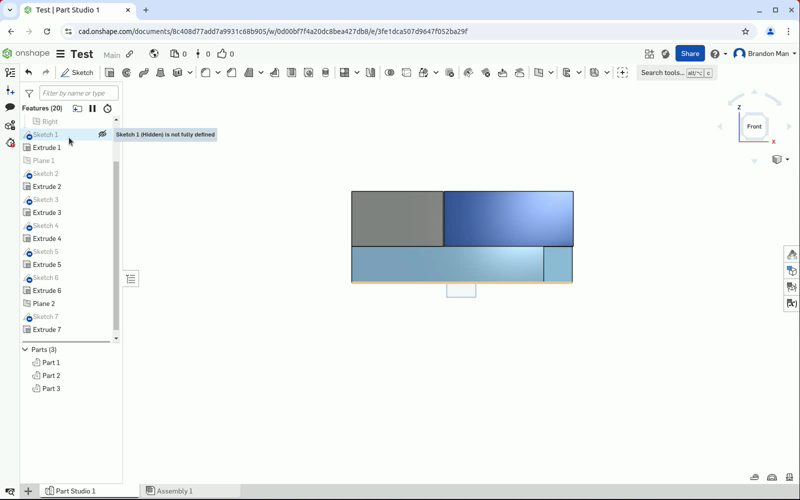
click(69, 137)
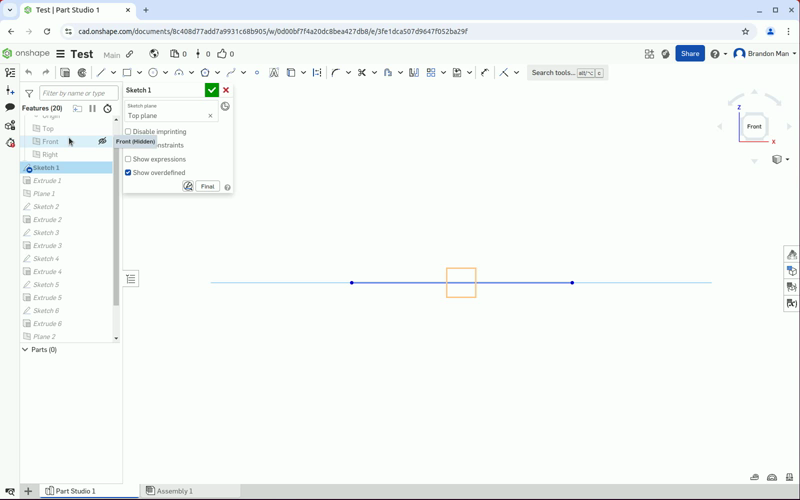
mouse_move(229, 92)
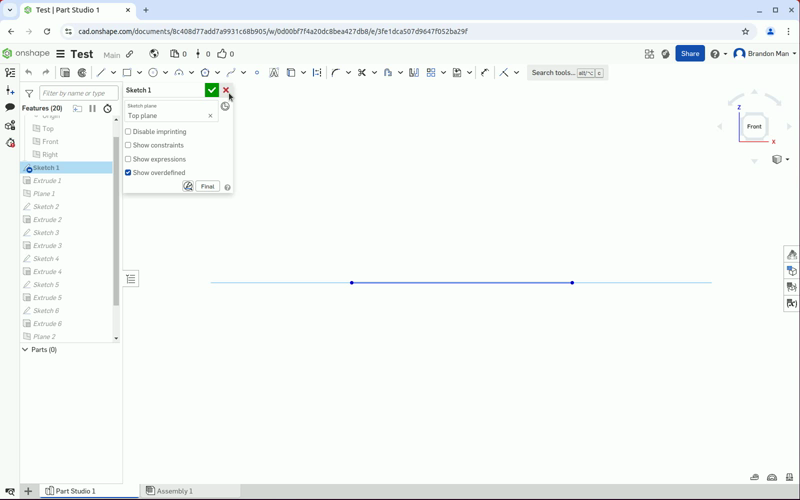
click(229, 92)
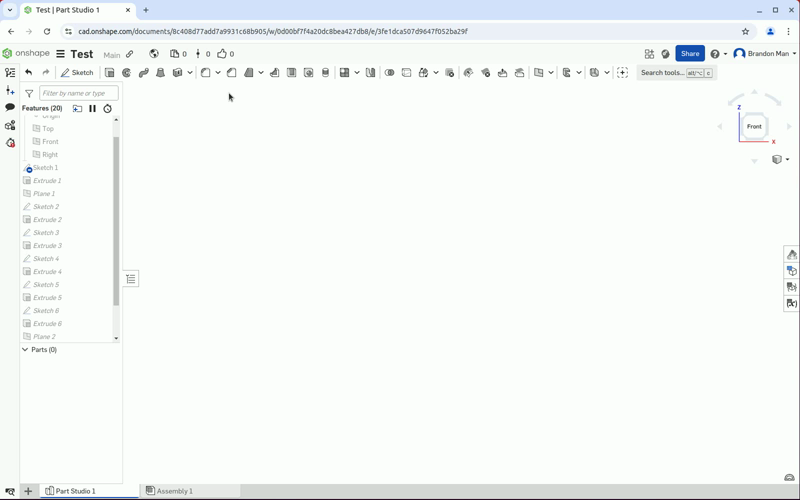
mouse_move(73, 352)
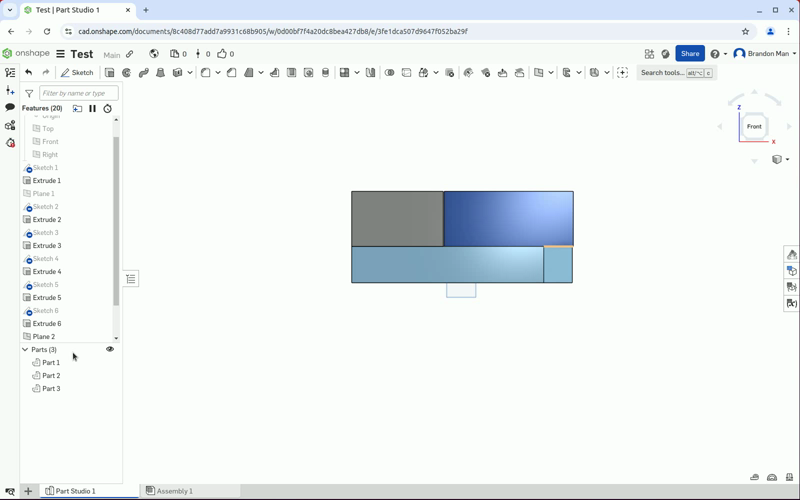
key(y)
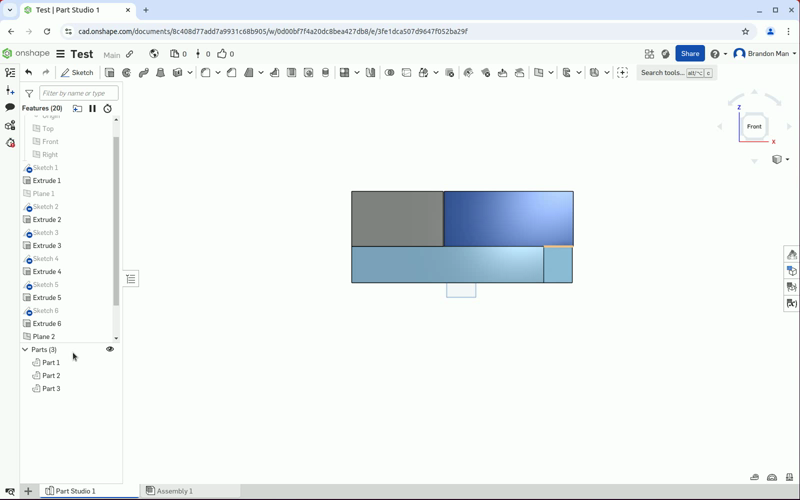
key(shift+p)
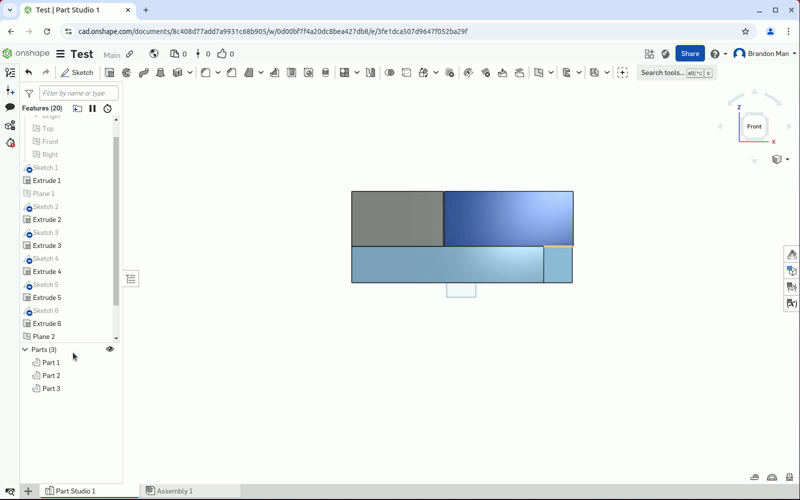
key(space)
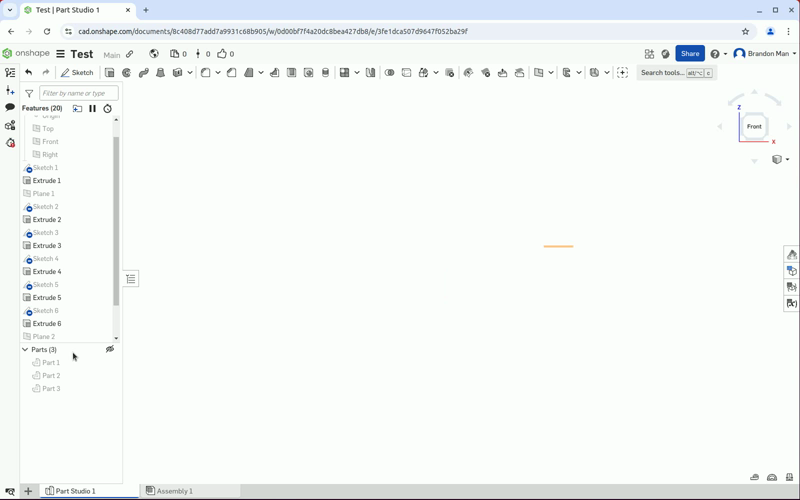
key_down(shift)
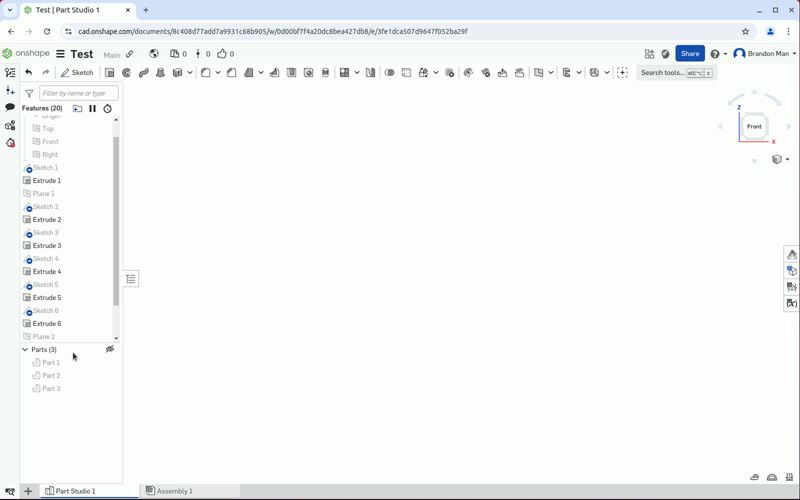
key(down)
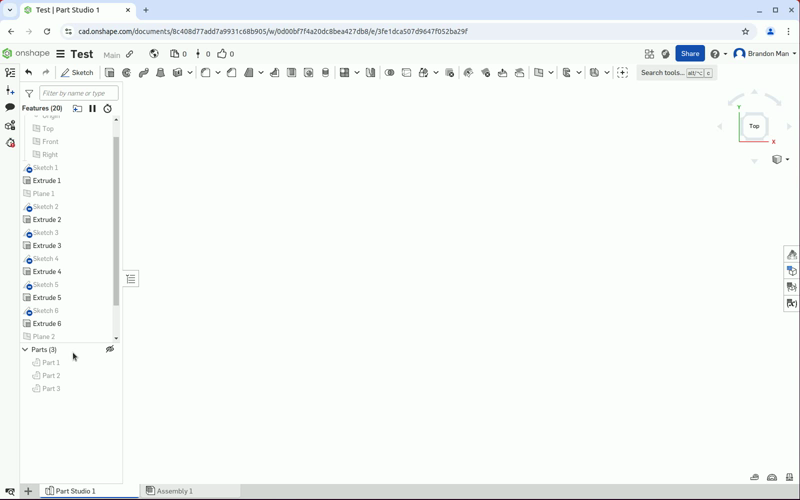
key_up(shift)
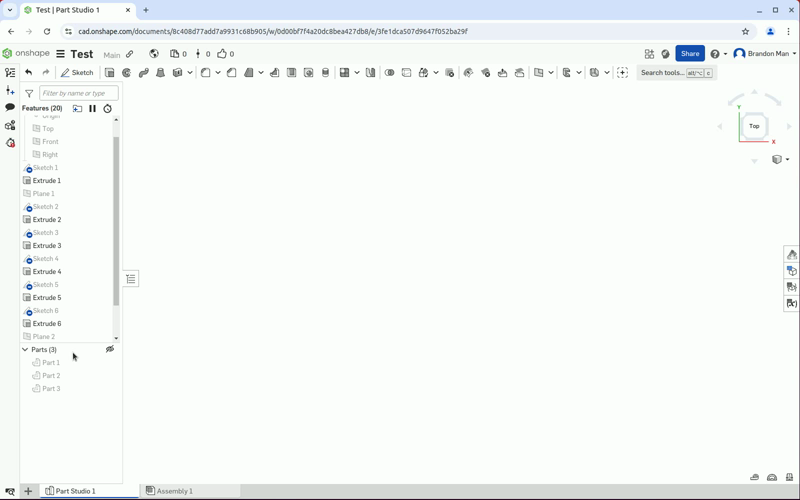
mouse_move(73, 352)
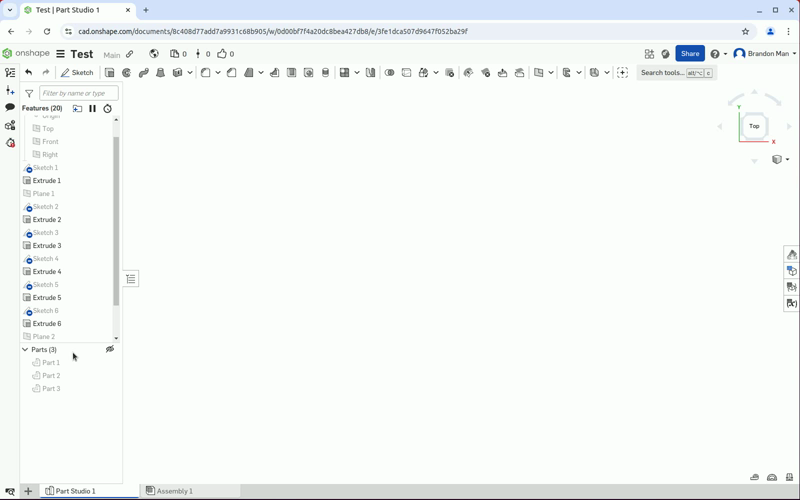
key(shift+y)
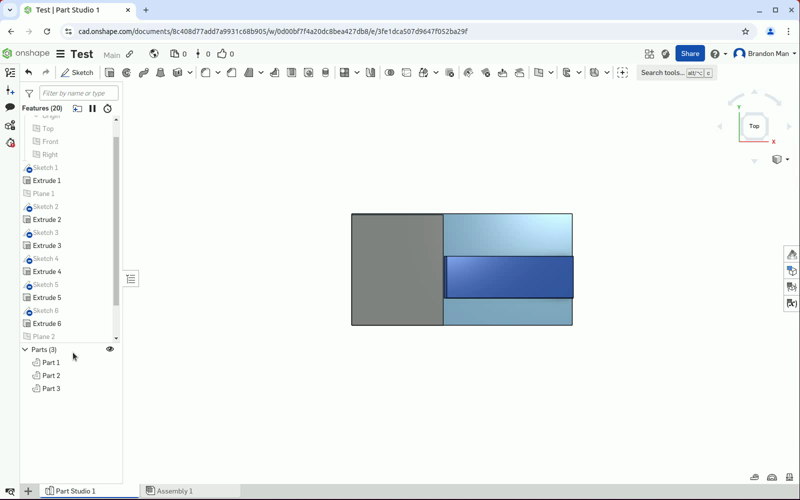
mouse_move(541, 75)
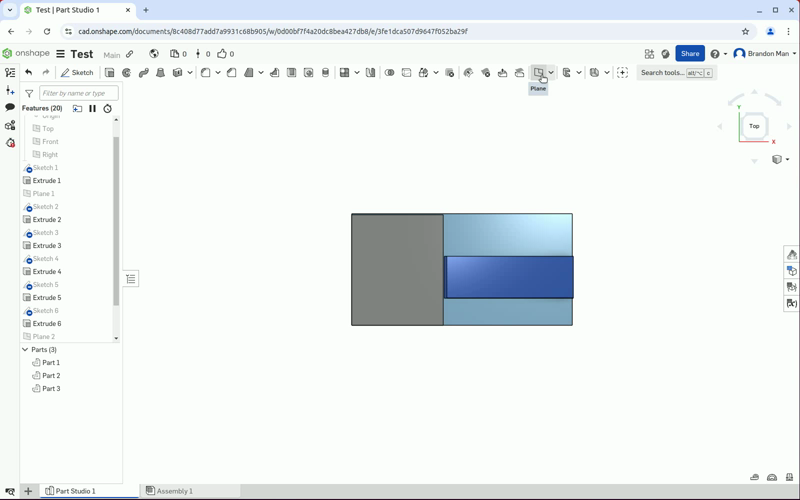
click(541, 75)
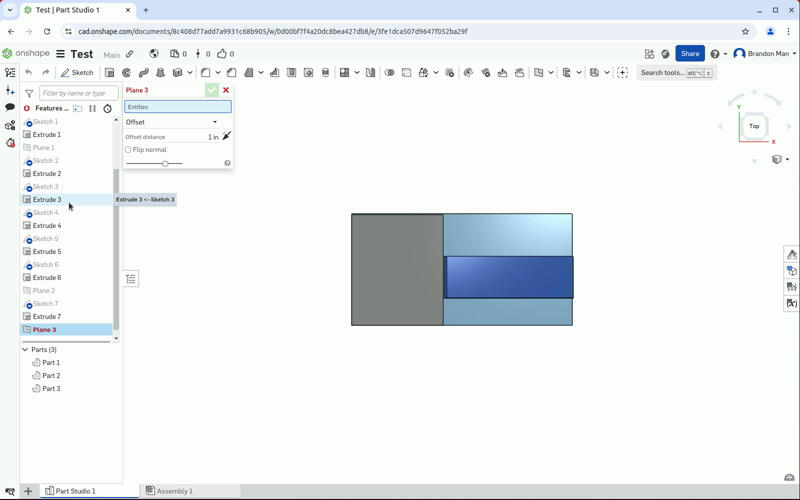
scroll(3)
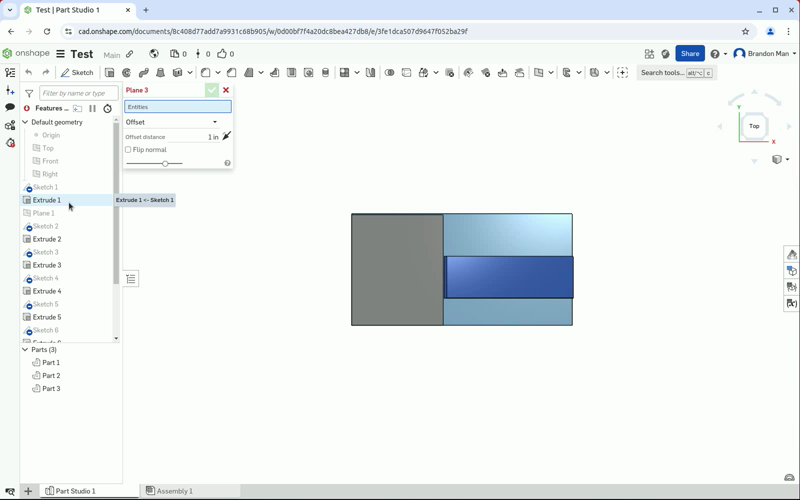
mouse_move(69, 150)
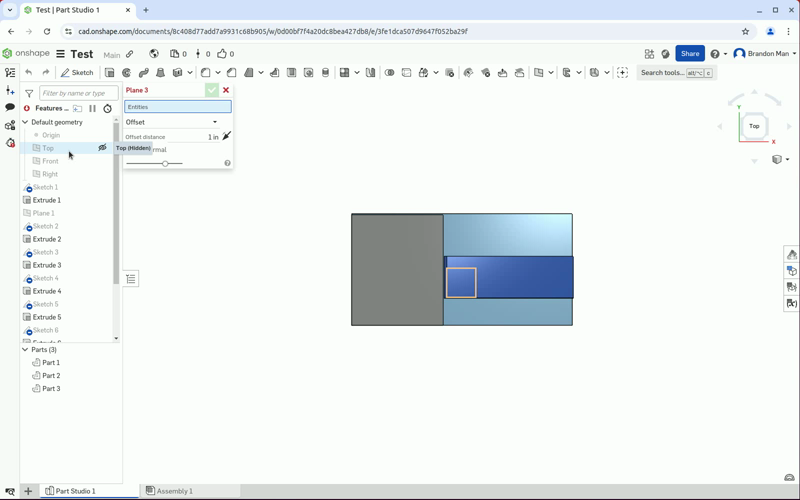
click(69, 150)
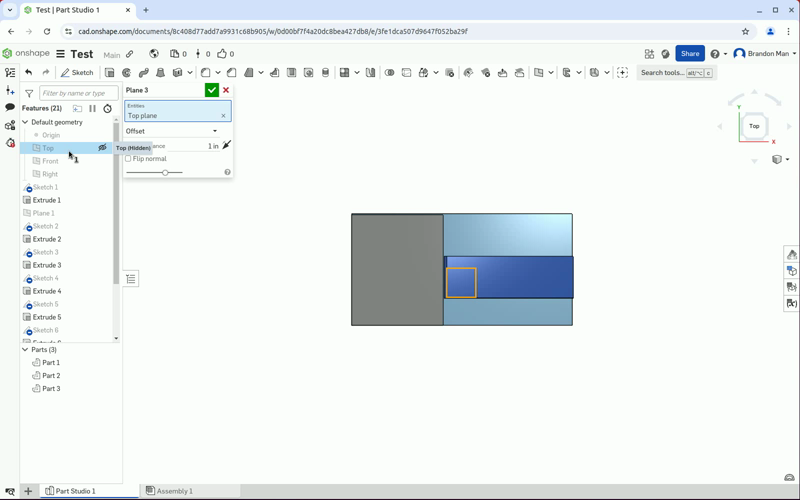
key(tab, 2)
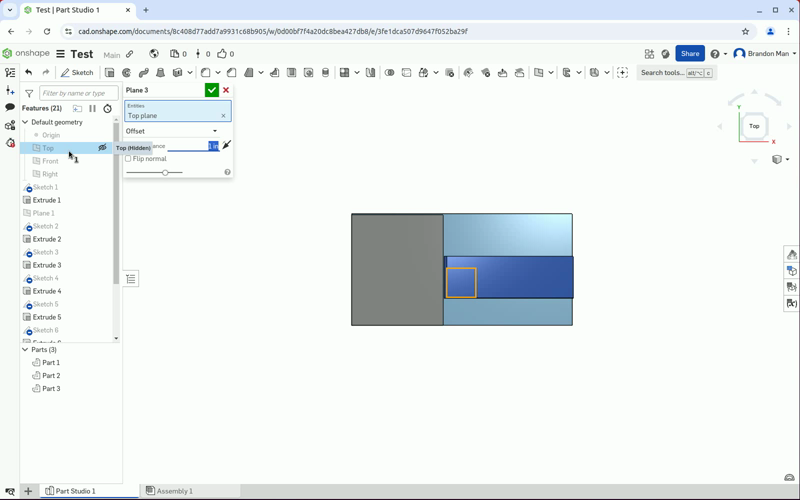
text(19.01)
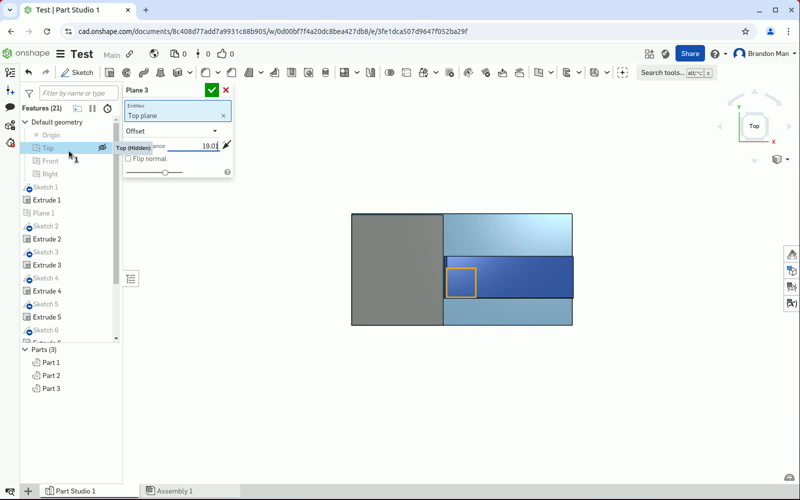
key(enter, 2)
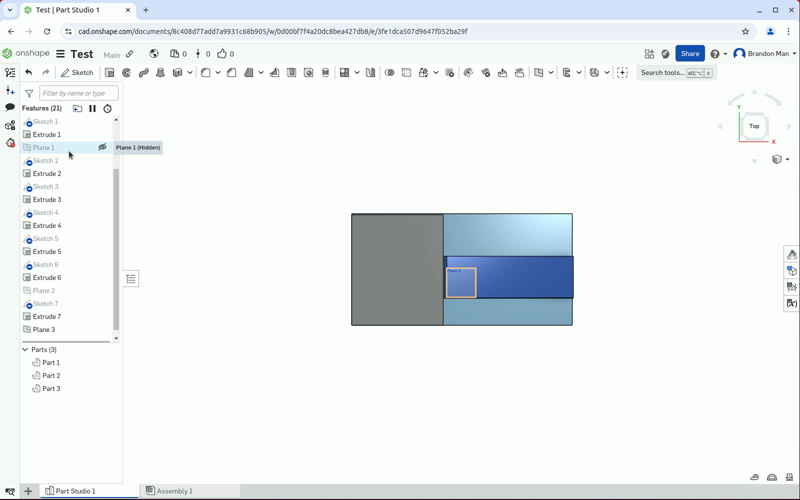
key(shift+s)
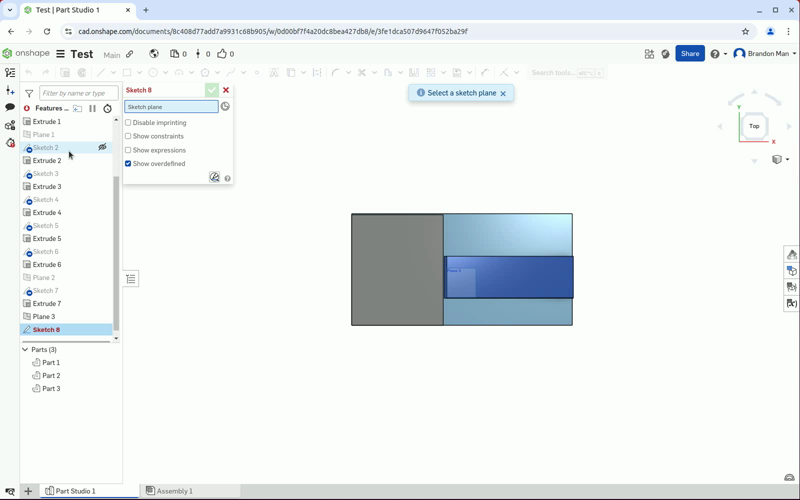
mouse_move(69, 319)
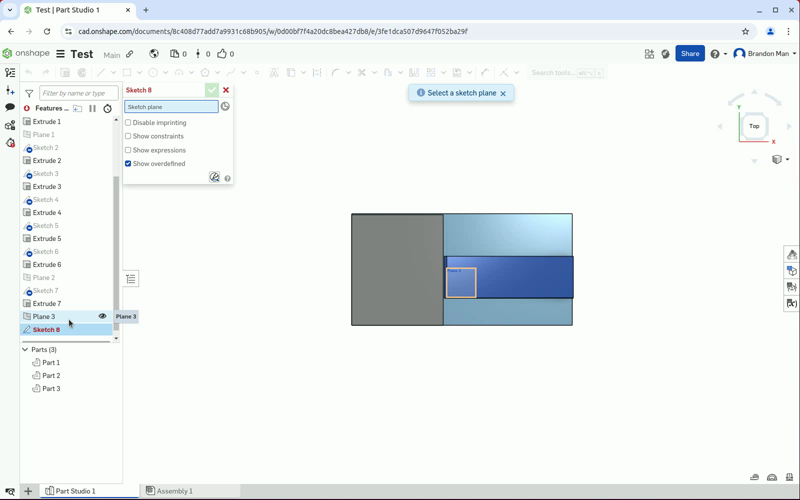
click(69, 319)
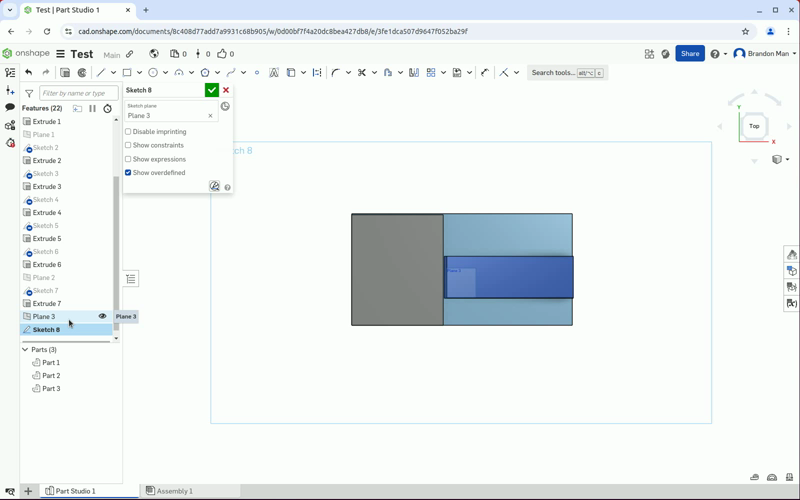
mouse_move(73, 352)
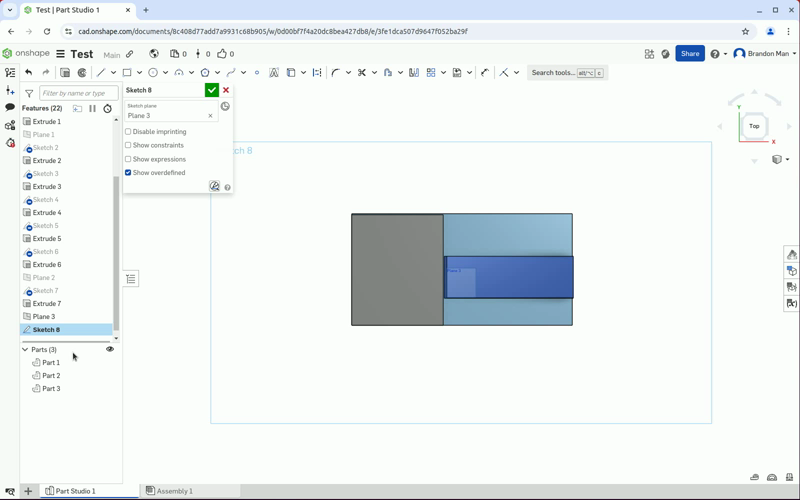
key(y)
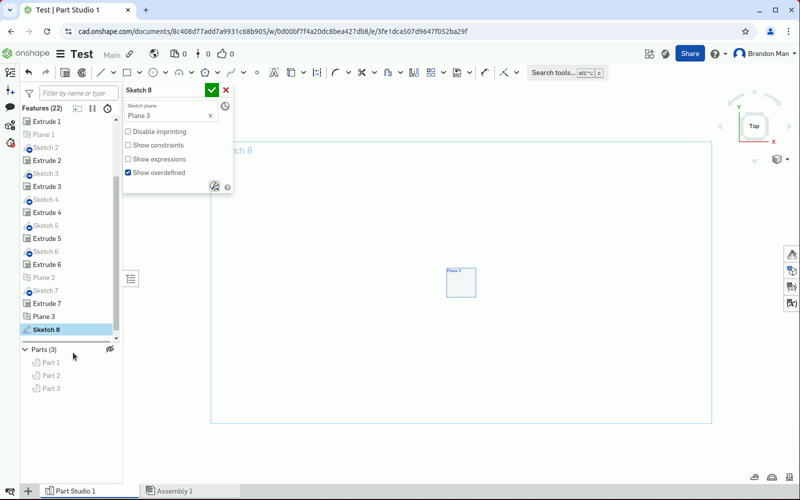
key(c)
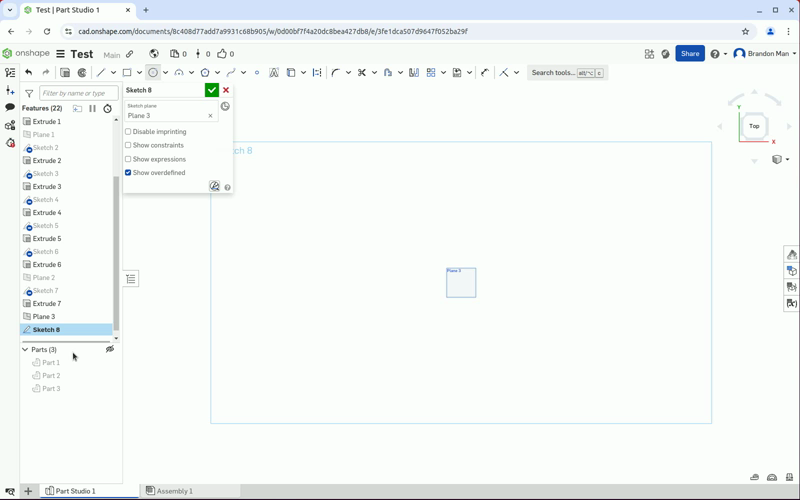
key_down(shift)
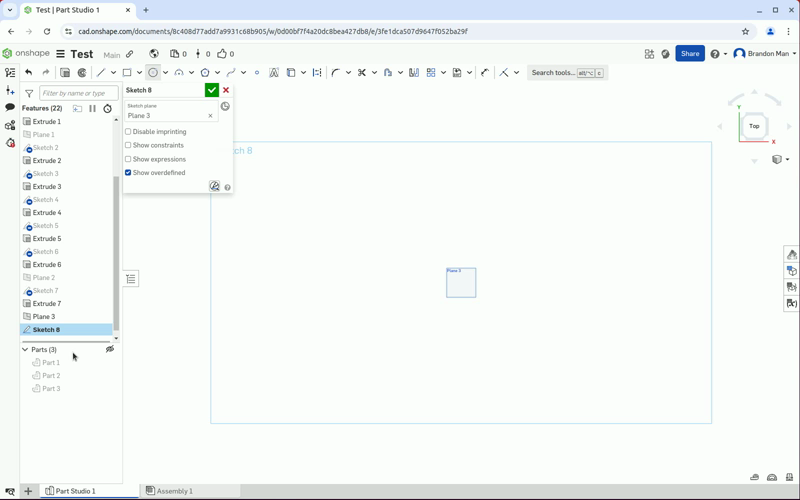
mouse_move(398, 268)
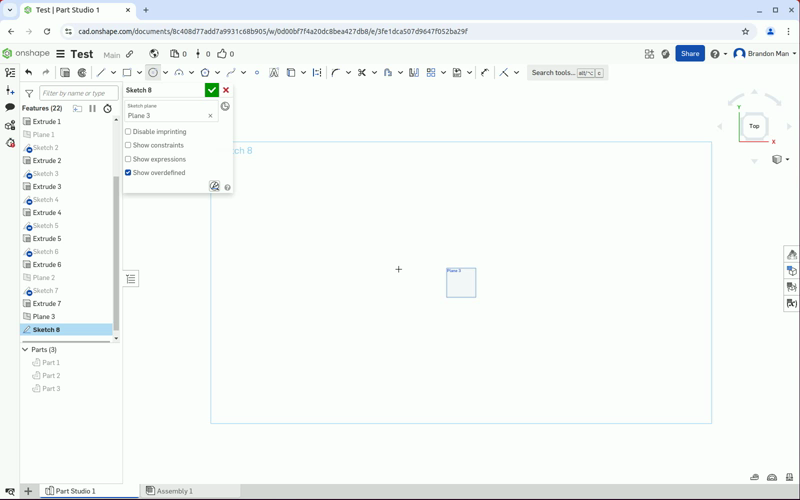
click(398, 268)
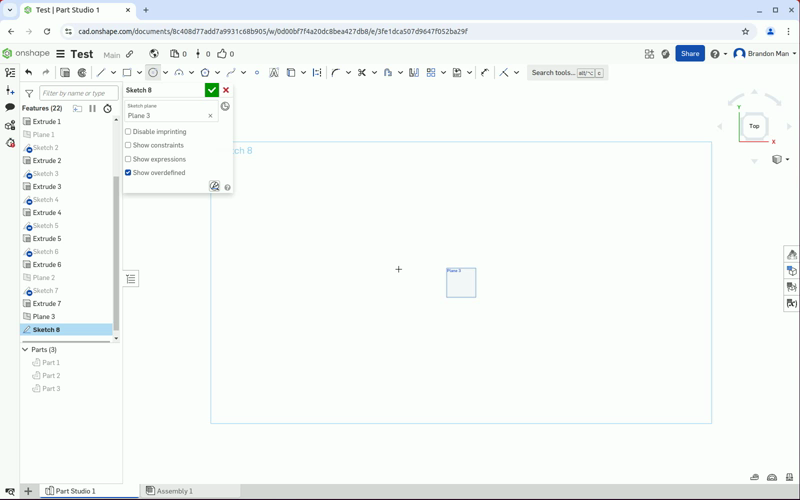
key_up(shift)
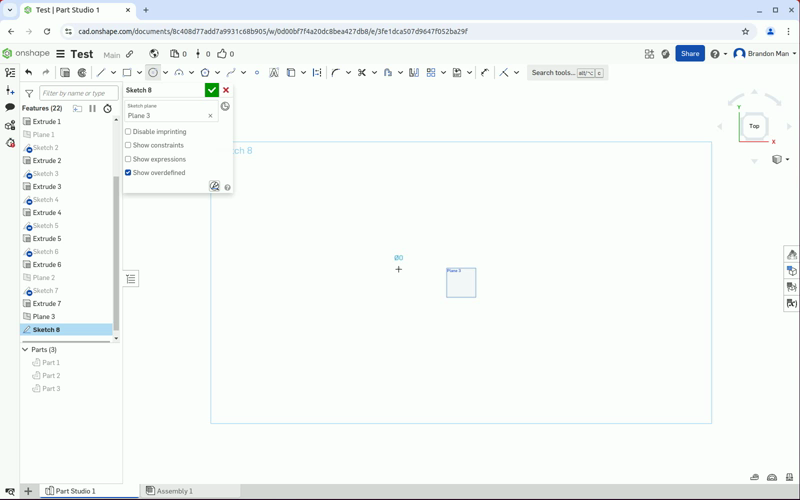
mouse_move(426, 268)
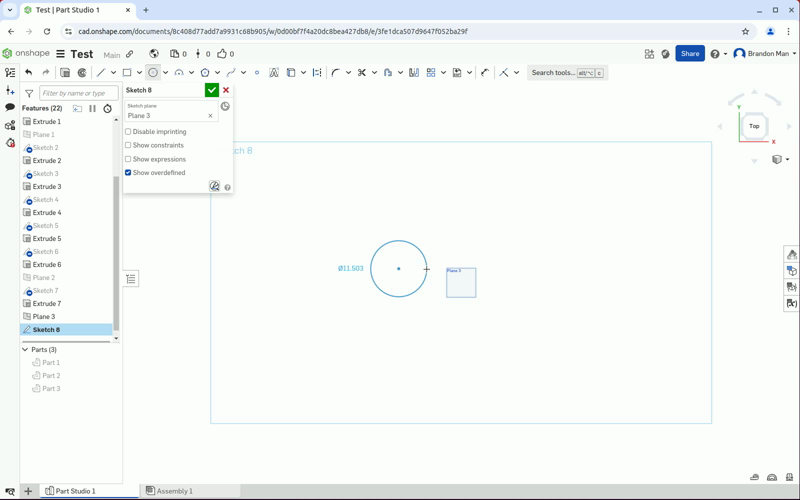
click(426, 268)
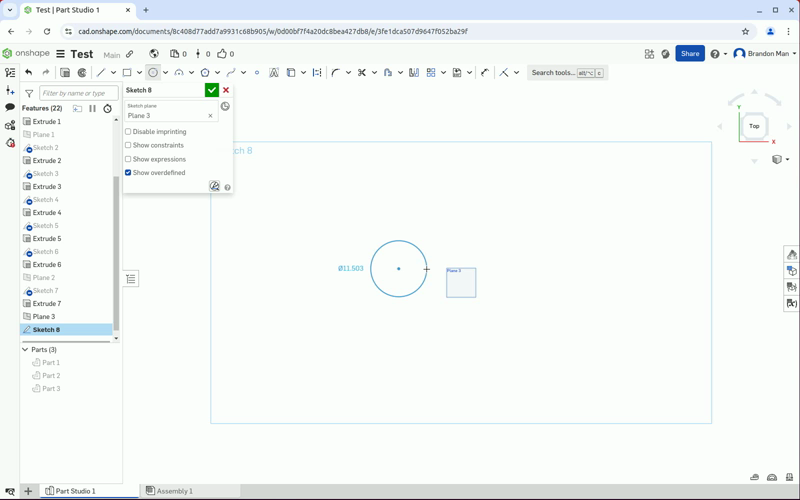
key(esc)
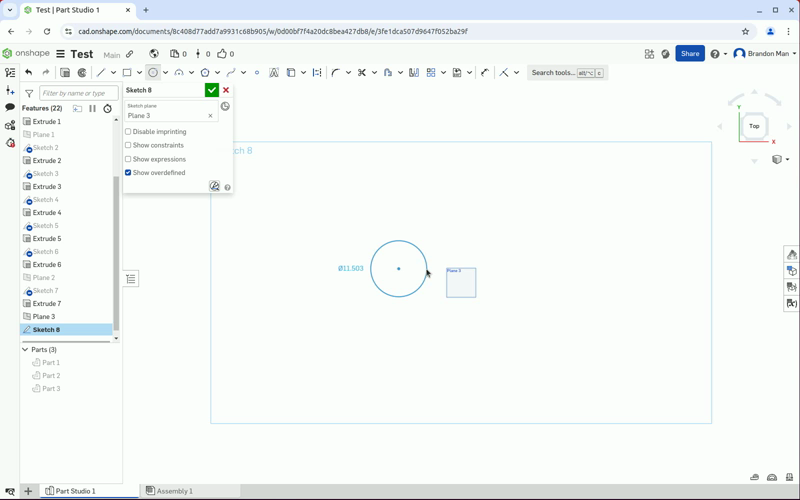
mouse_move(417, 285)
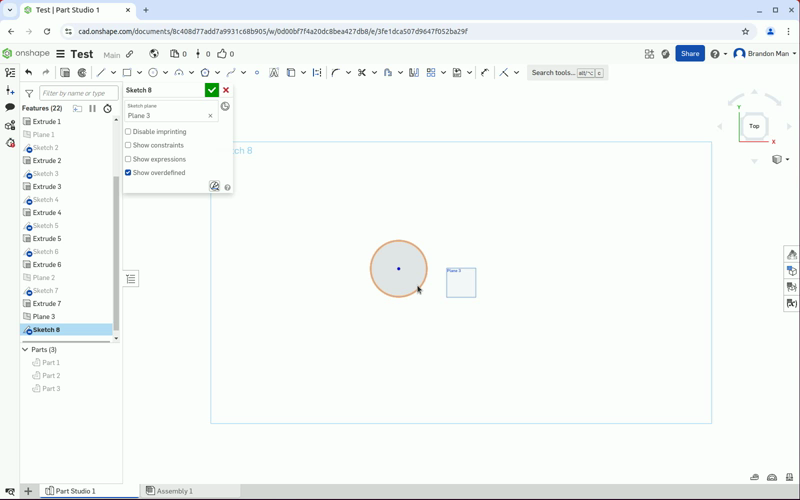
click(417, 285)
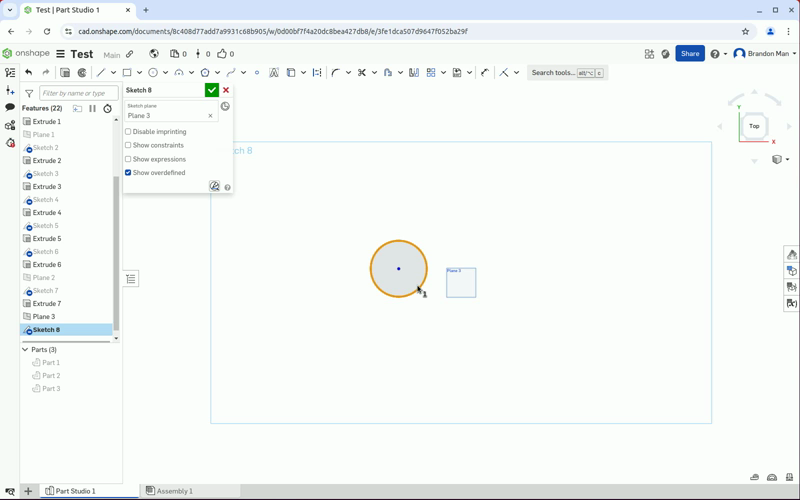
mouse_move(73, 352)
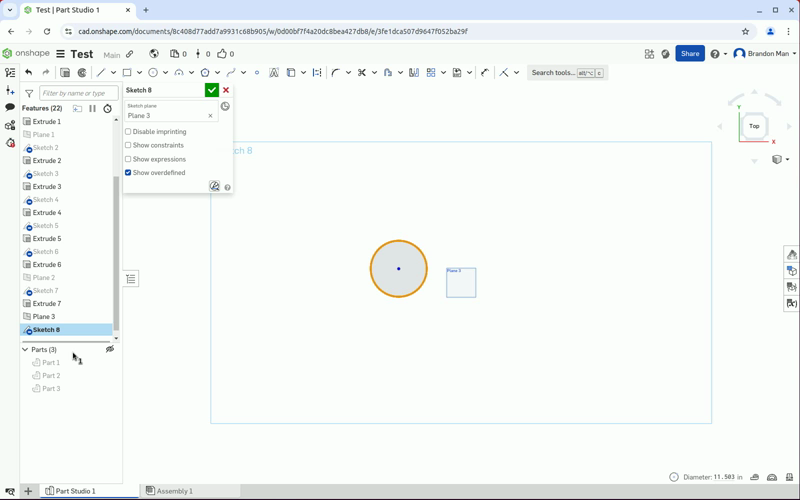
key(shift+y)
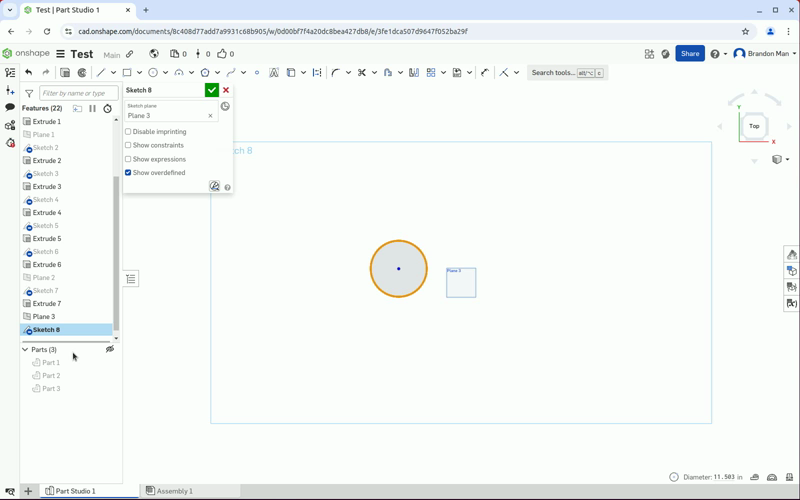
key(shift+e)
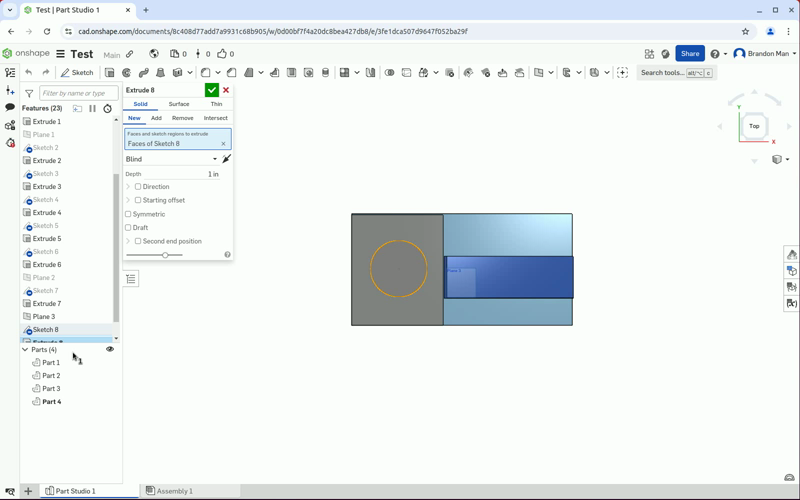
mouse_move(143, 106)
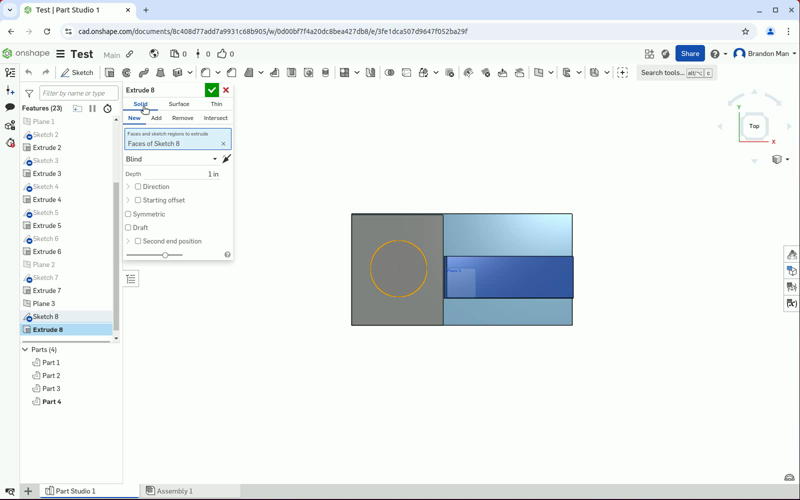
click(143, 106)
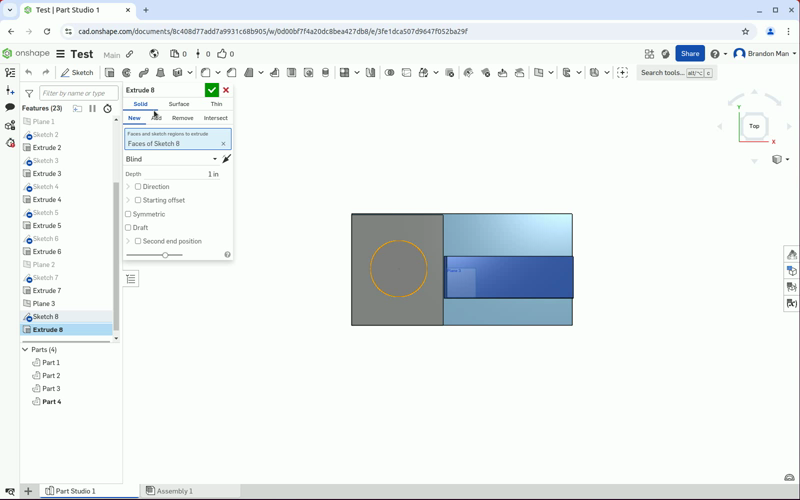
mouse_move(186, 120)
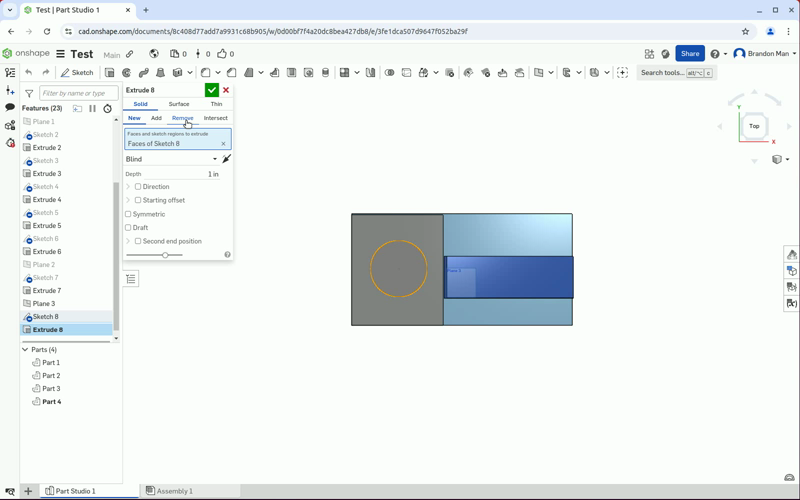
click(186, 120)
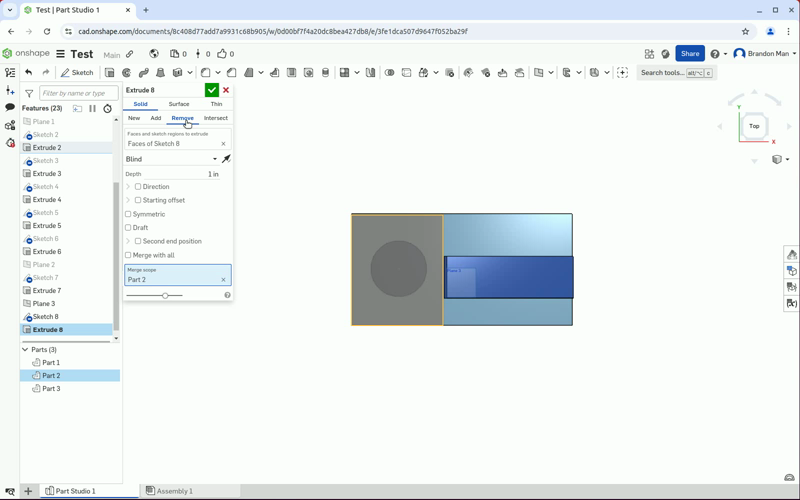
key(tab, 4)
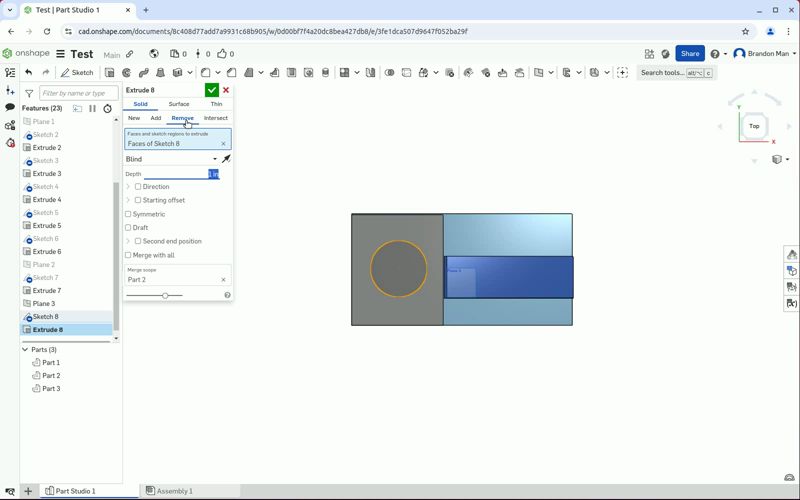
text(22.627)
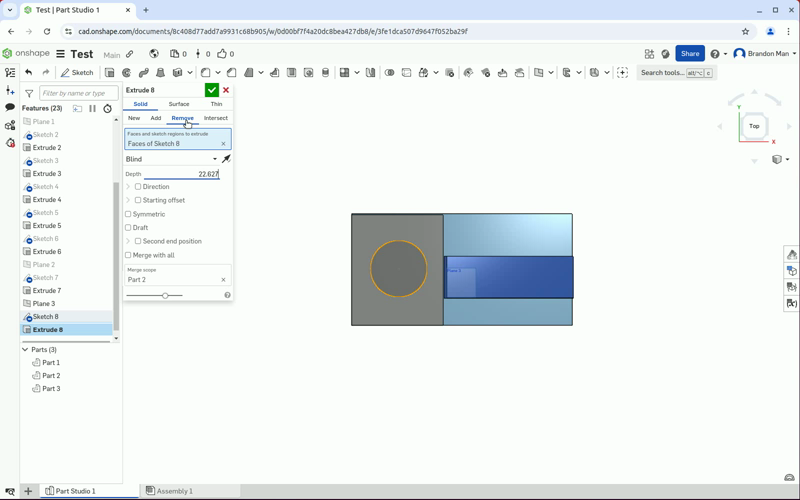
key(tab, 6)
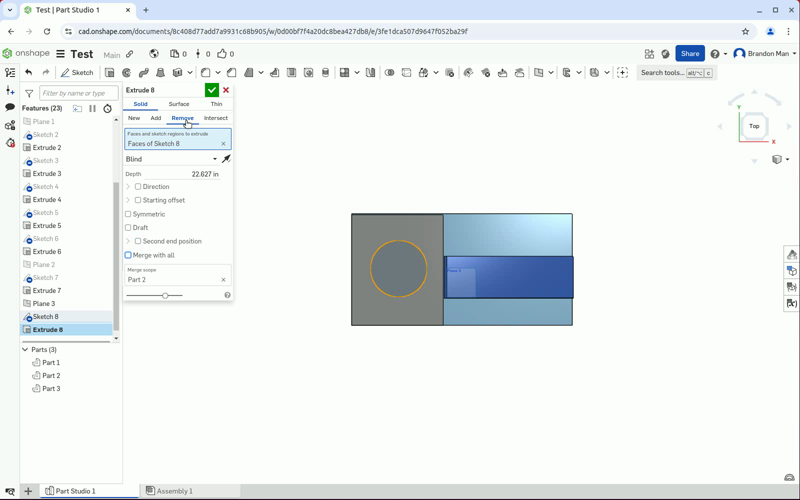
key(space)
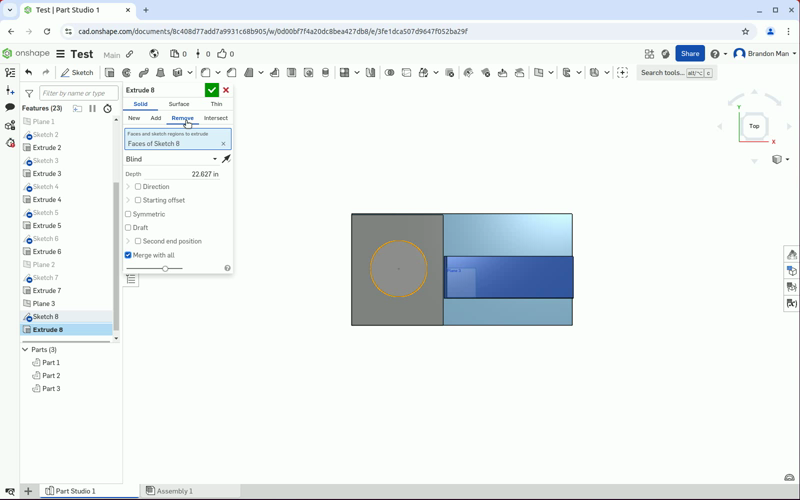
key(enter)
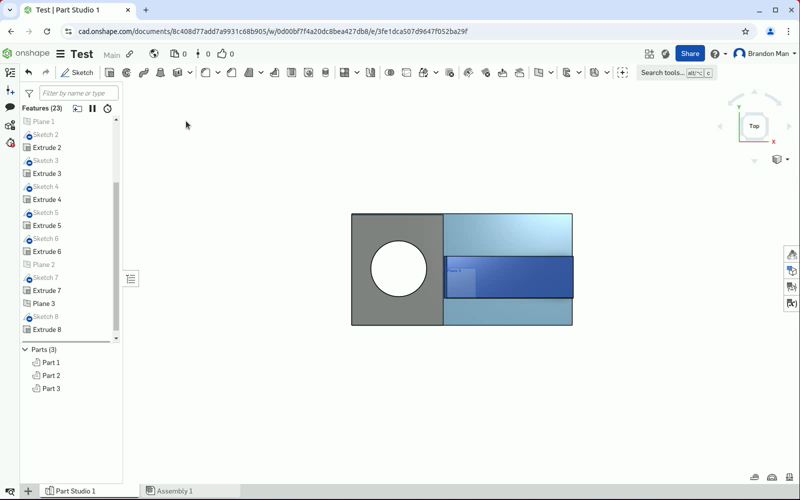
key(shift+h)
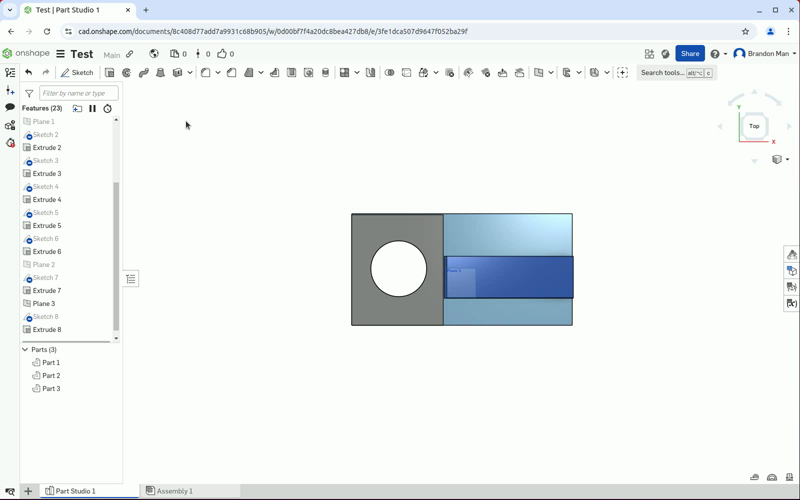
key(shift+h)
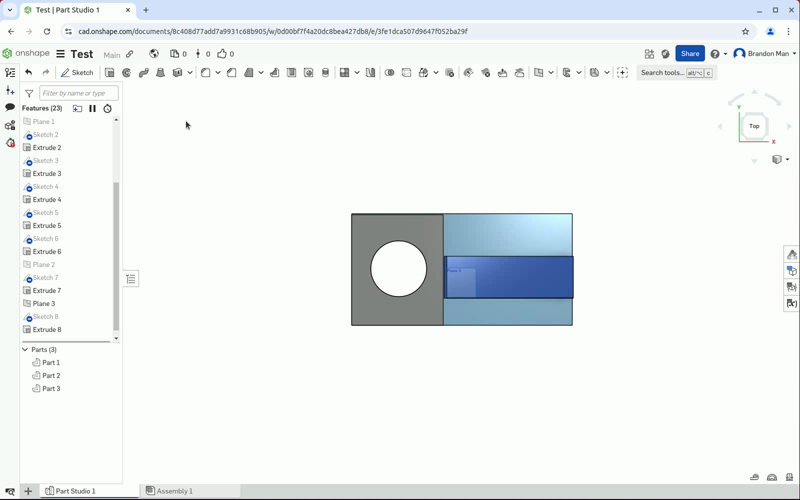
key(shift+7)
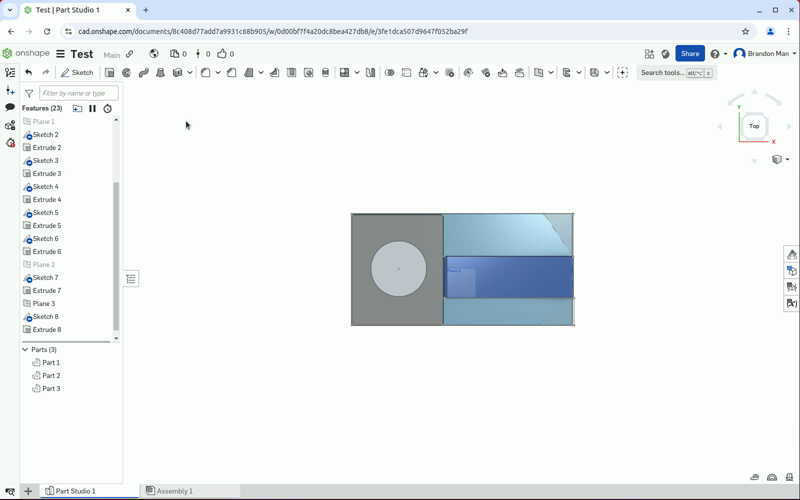
key(up, 3)
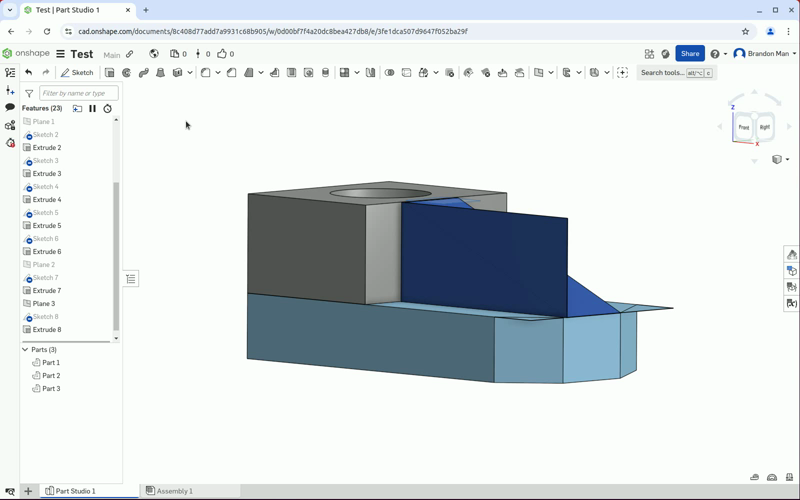
key(left, 3)
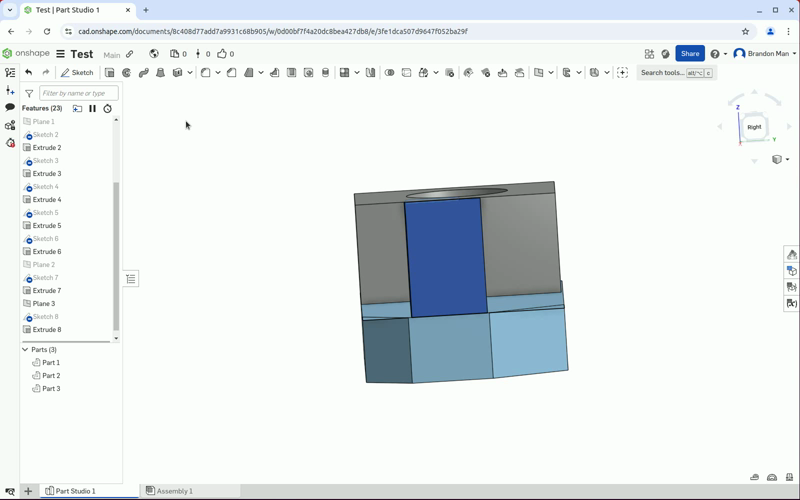
key(right, 3)
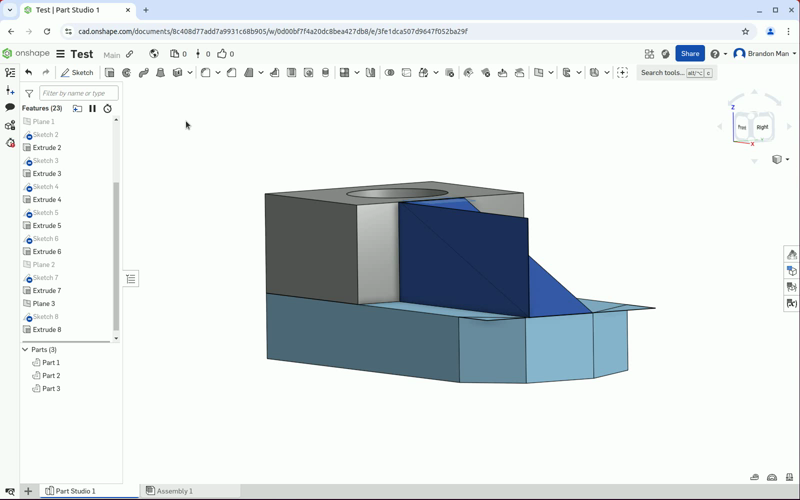
key(down, 3)
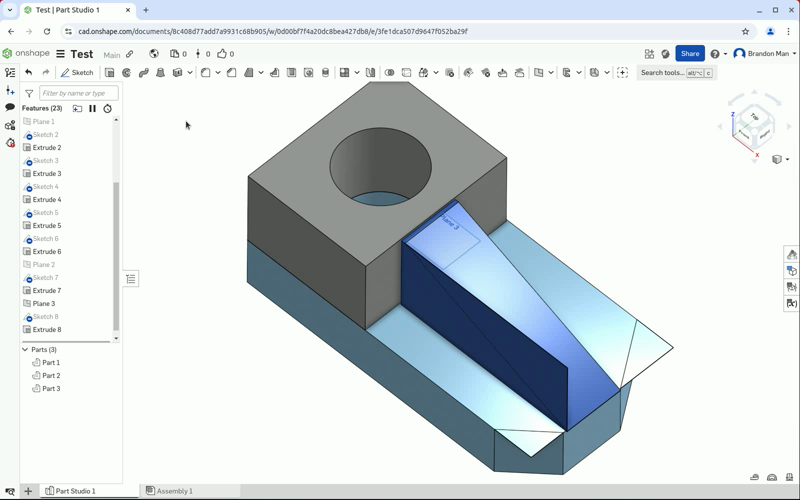
mouse_move(69, 98)
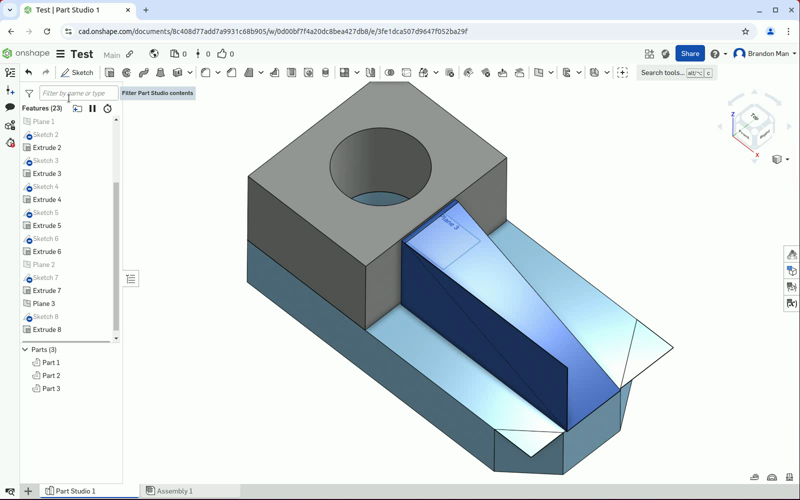
click(69, 98)